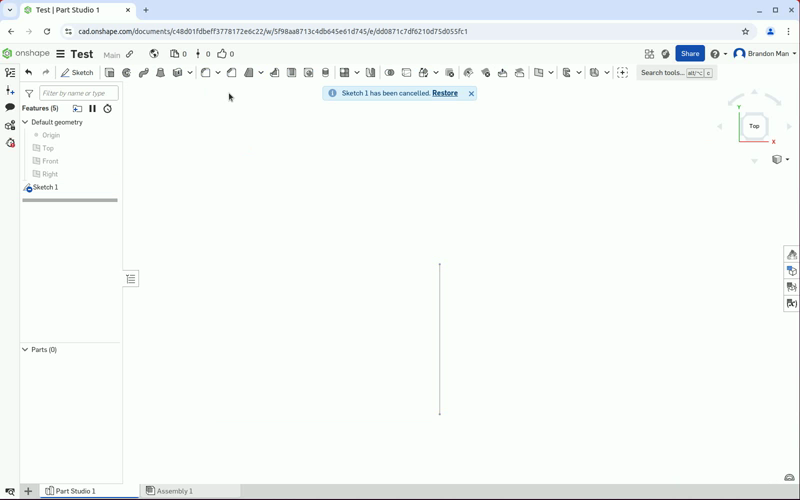
key(shift+h)
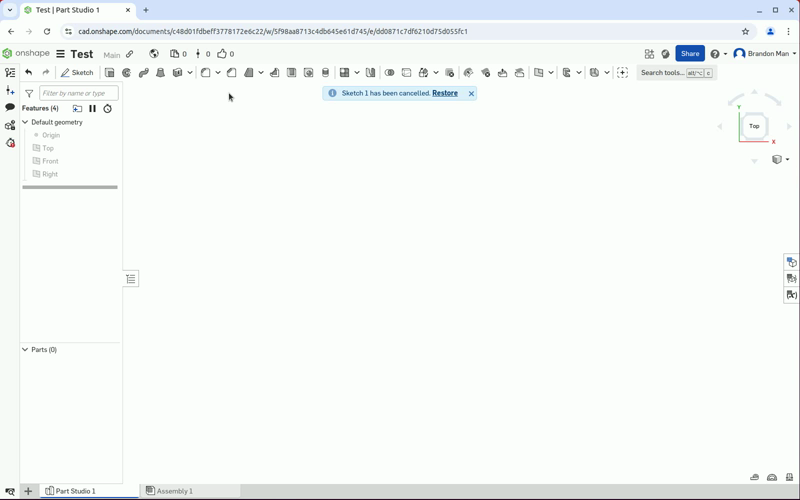
mouse_move(73, 352)
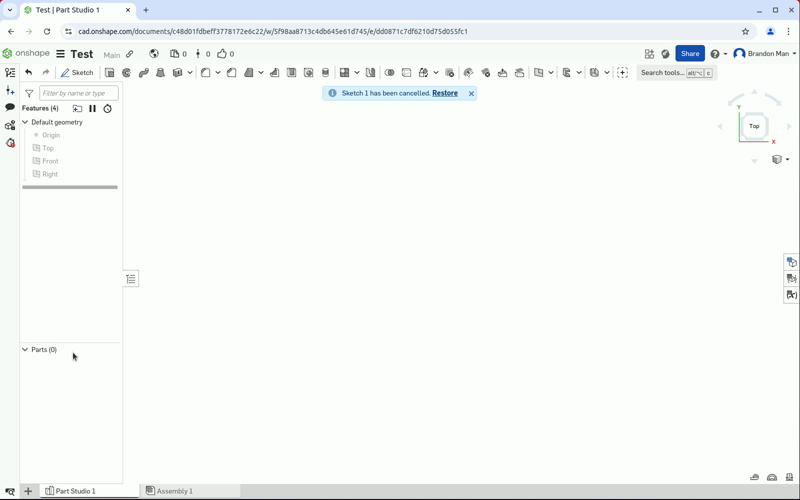
key(y)
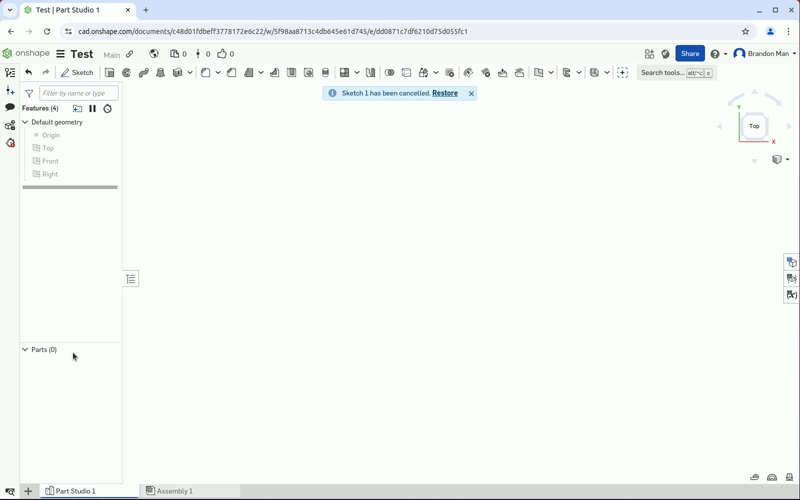
key(shift+p)
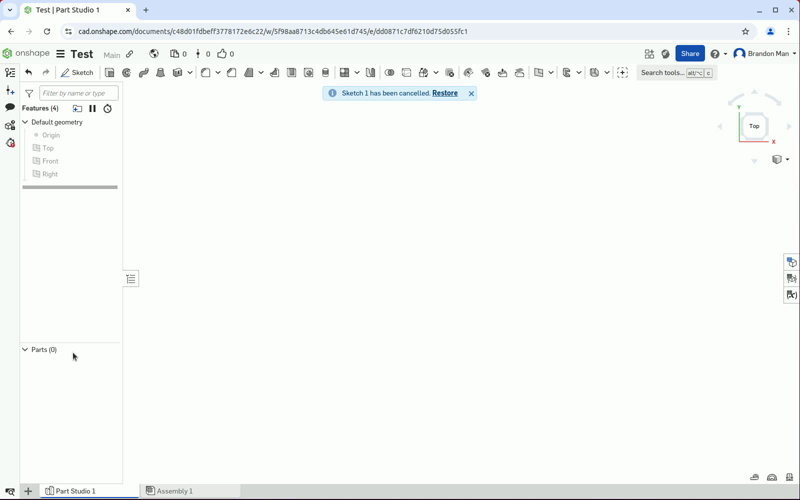
key(space)
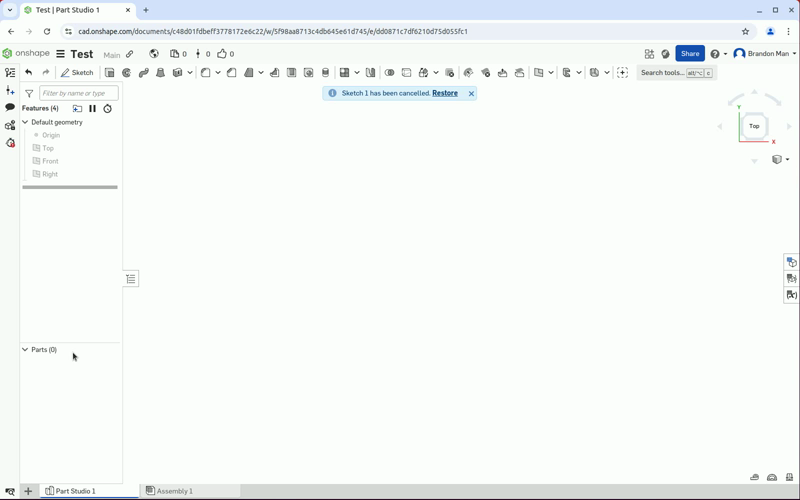
key_down(shift)
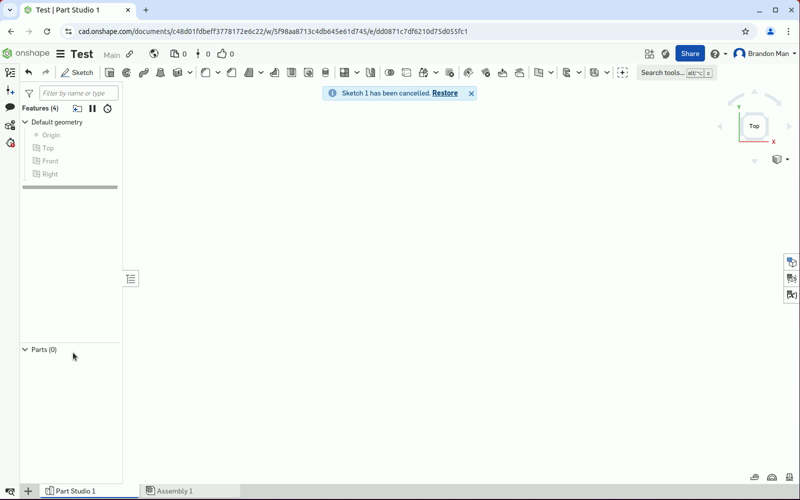
key(up)
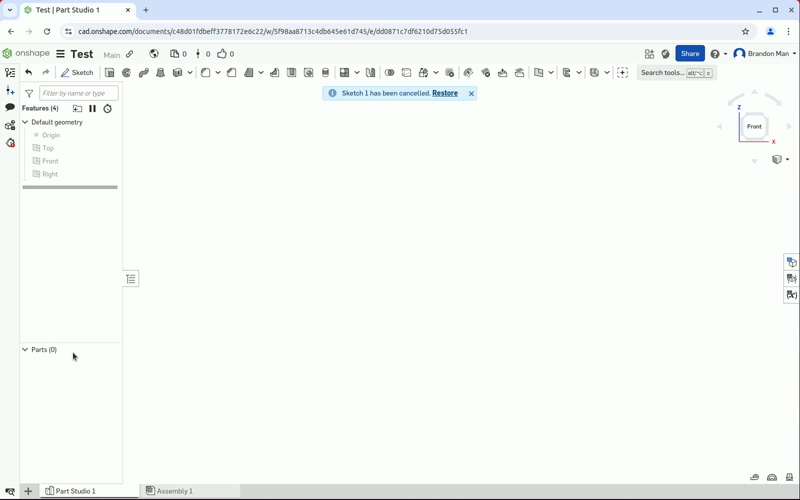
key_up(shift)
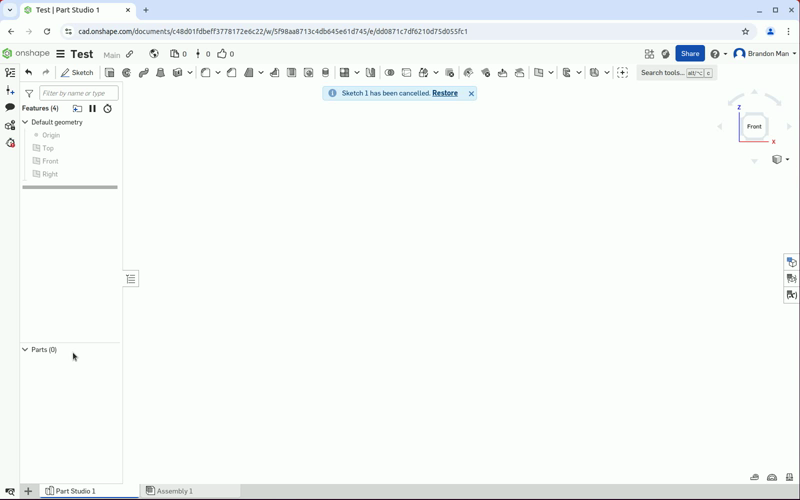
mouse_move(73, 352)
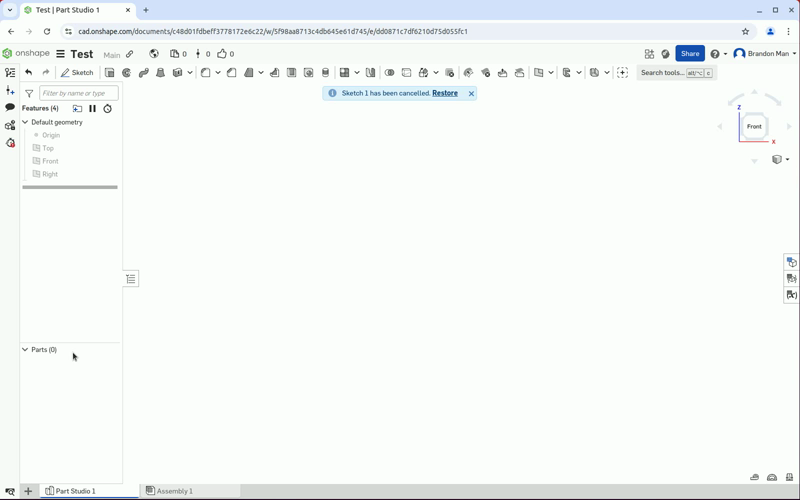
key(shift+y)
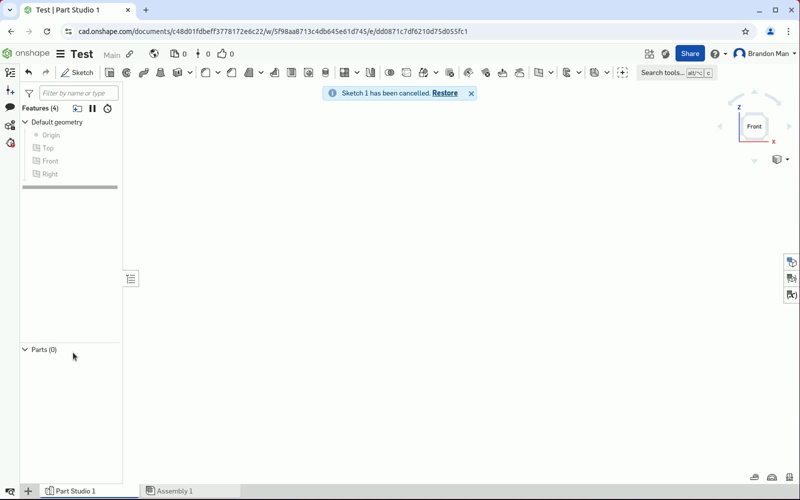
key(shift+s)
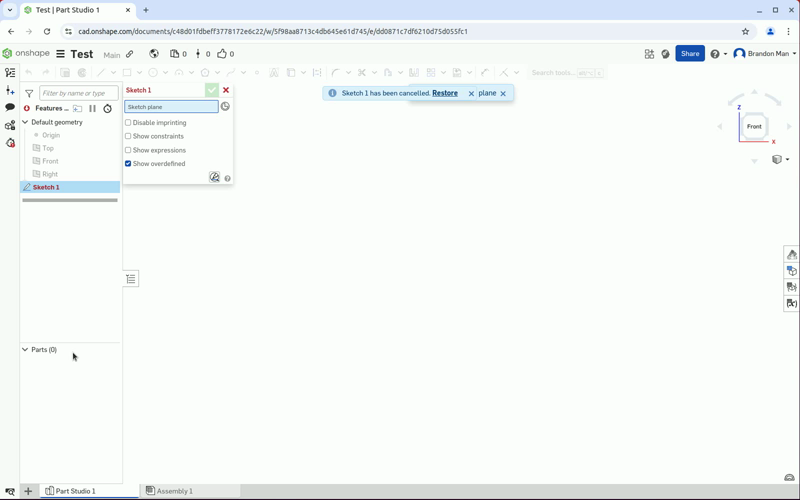
mouse_move(73, 163)
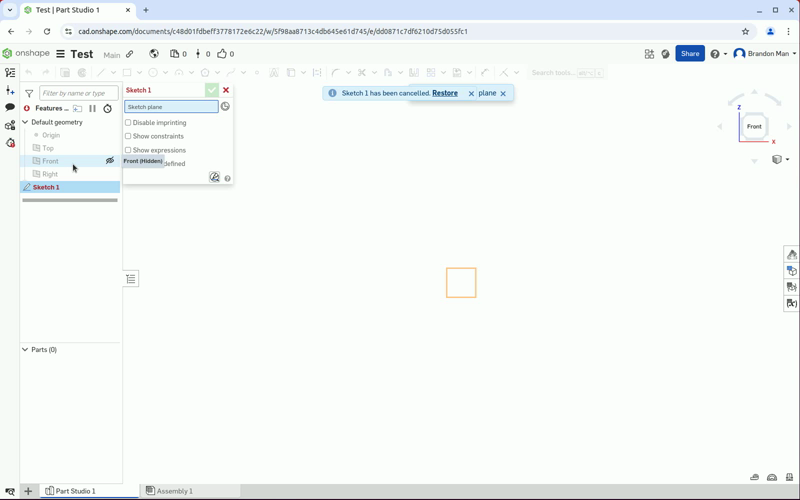
click(73, 163)
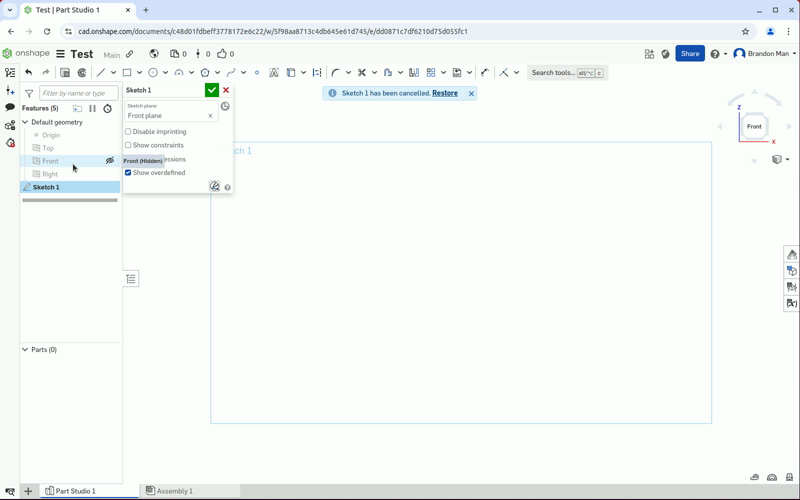
mouse_move(73, 352)
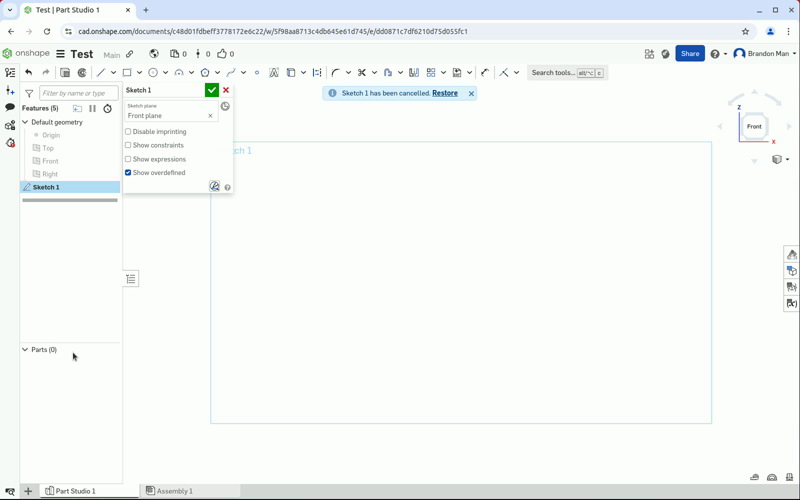
key(y)
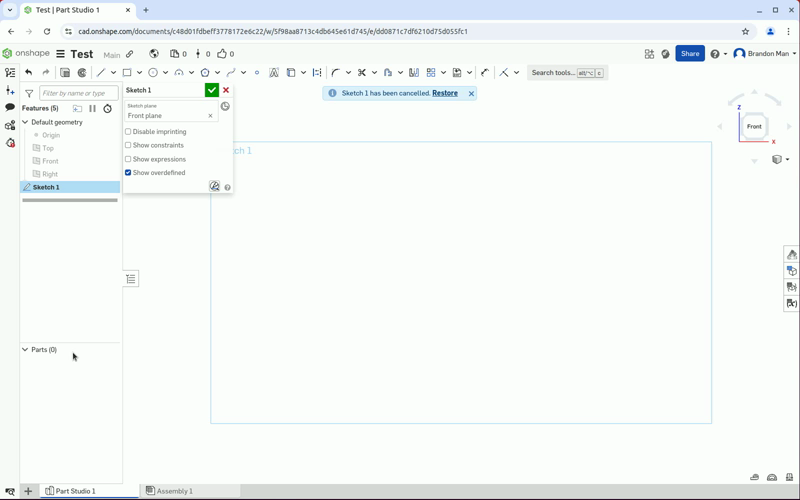
key(l)
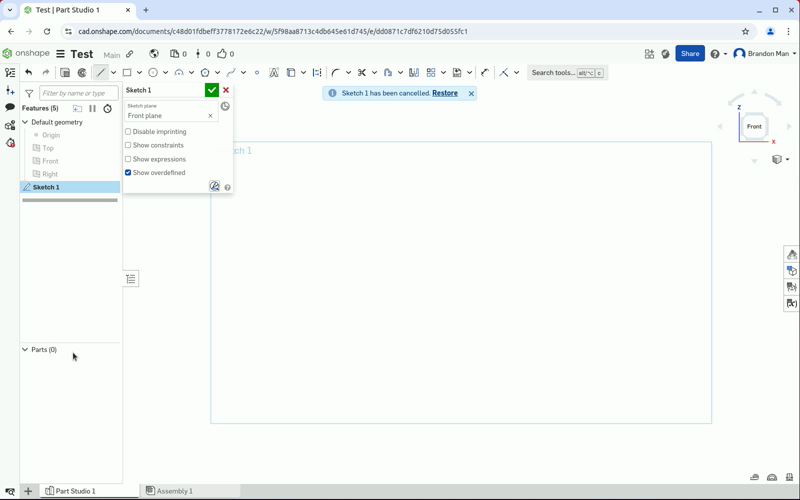
key_down(shift)
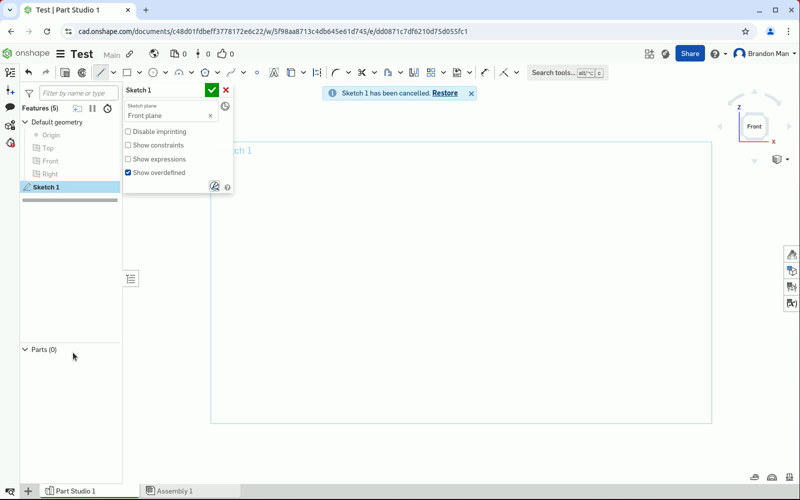
mouse_move(377, 315)
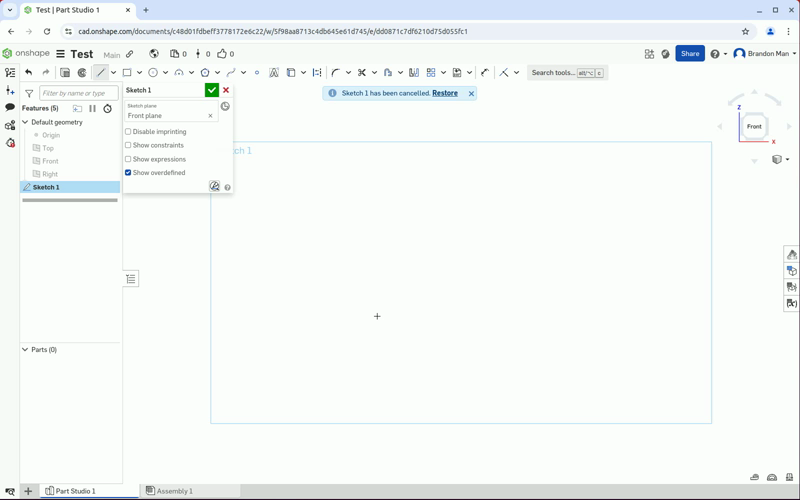
click(377, 315)
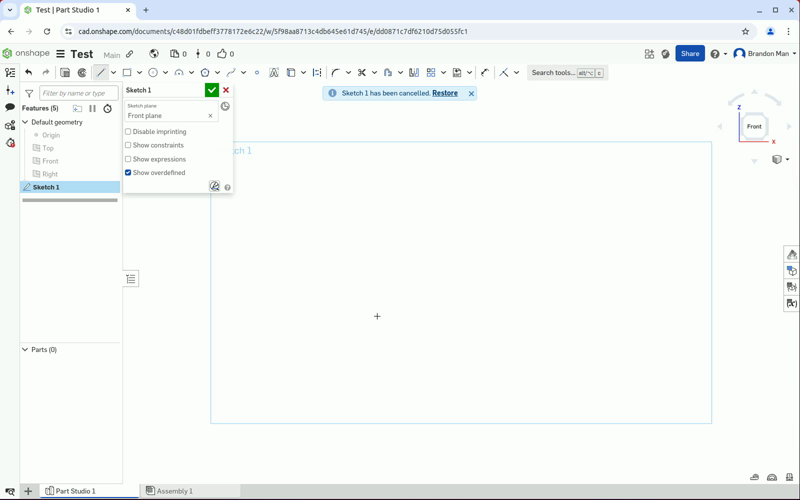
key_up(shift)
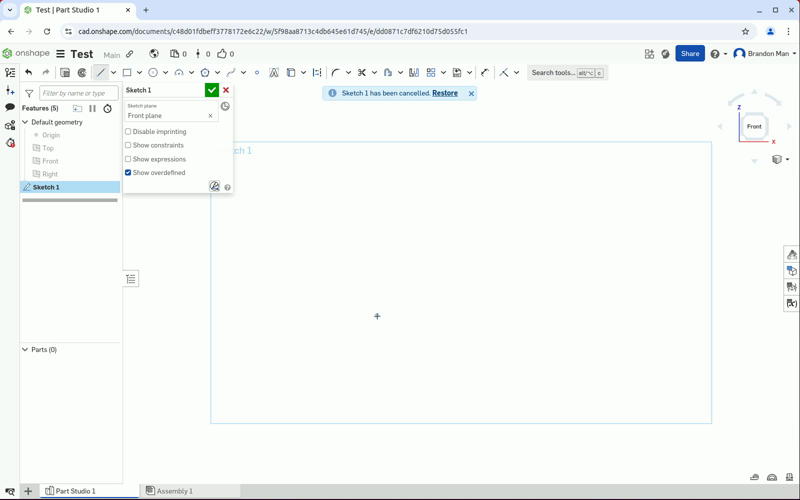
key_down(shift)
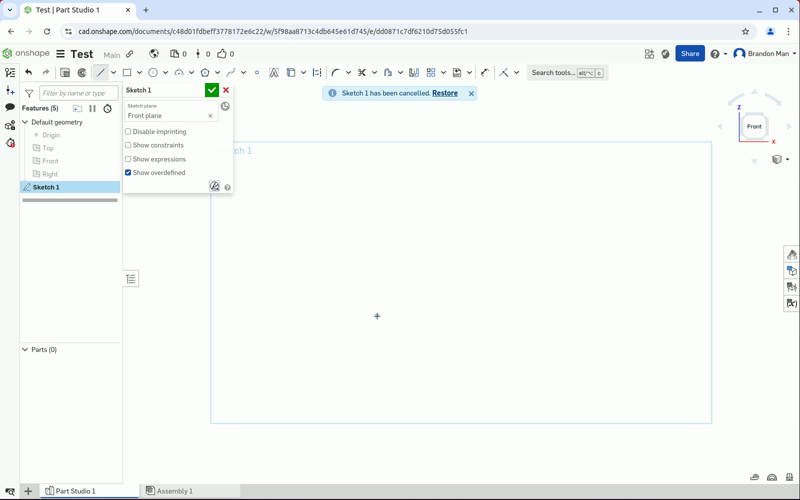
mouse_move(407, 315)
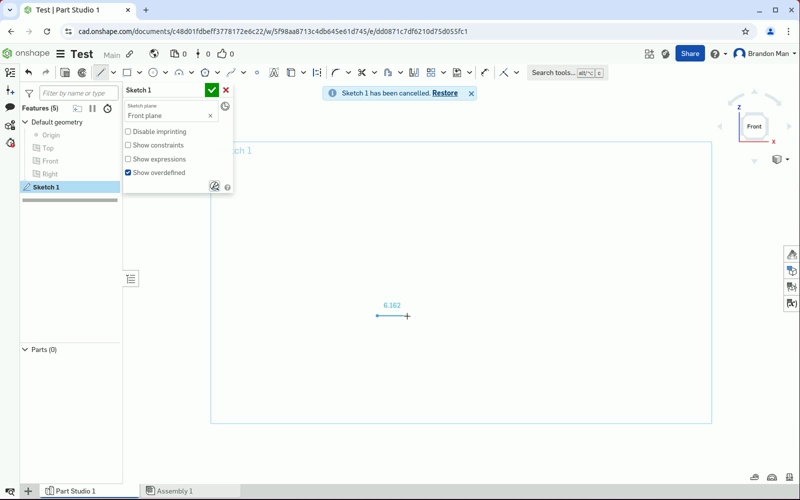
mouse_move(399, 328)
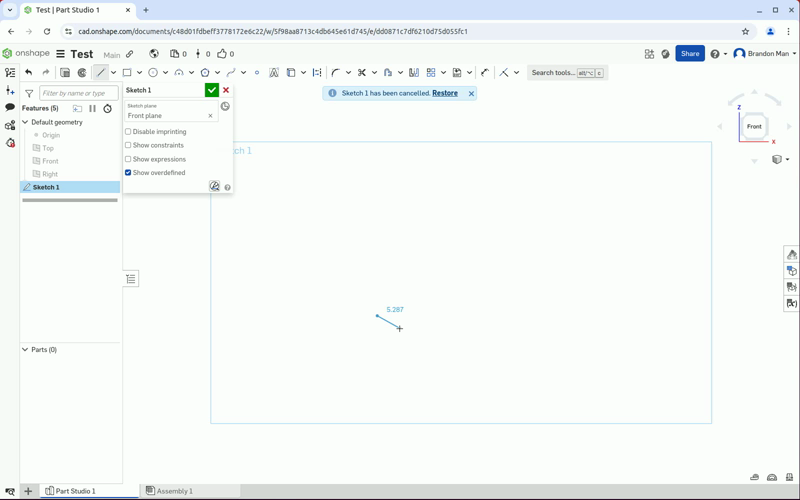
click(399, 328)
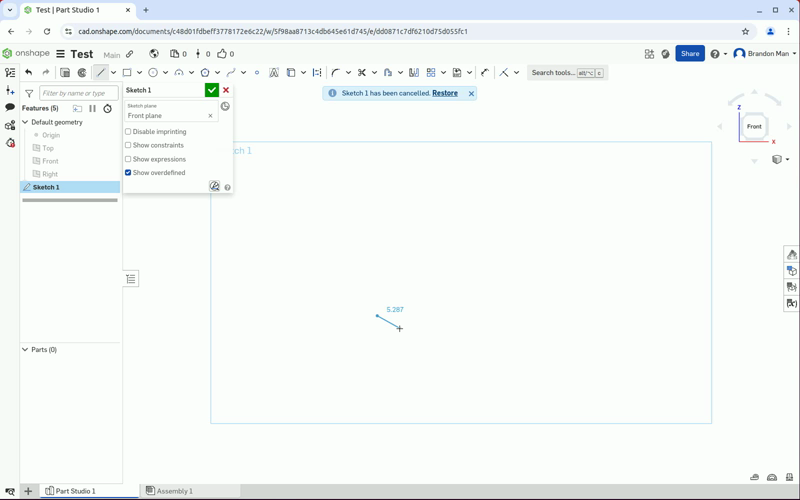
key_up(shift)
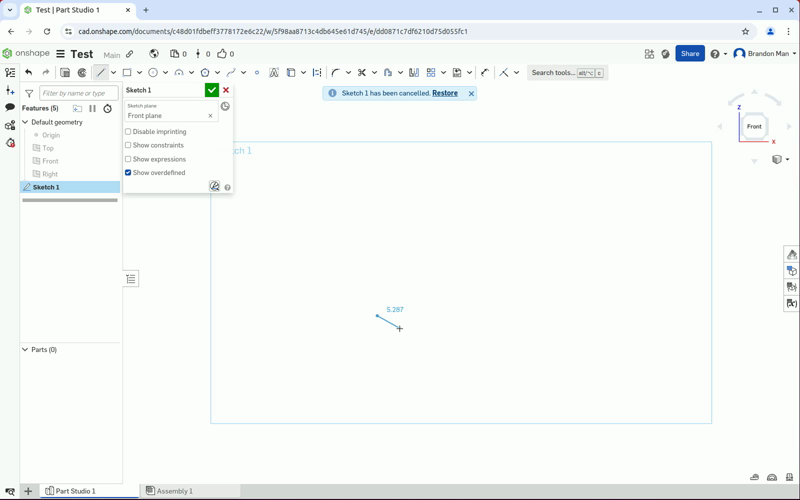
key_down(shift)
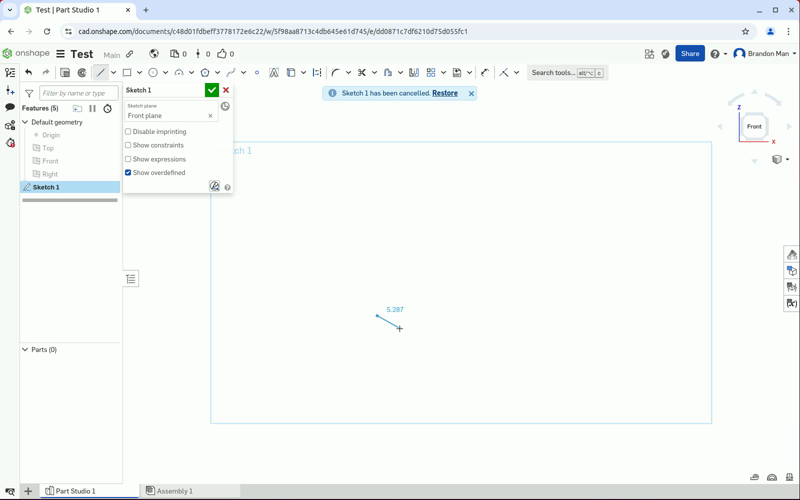
mouse_move(429, 328)
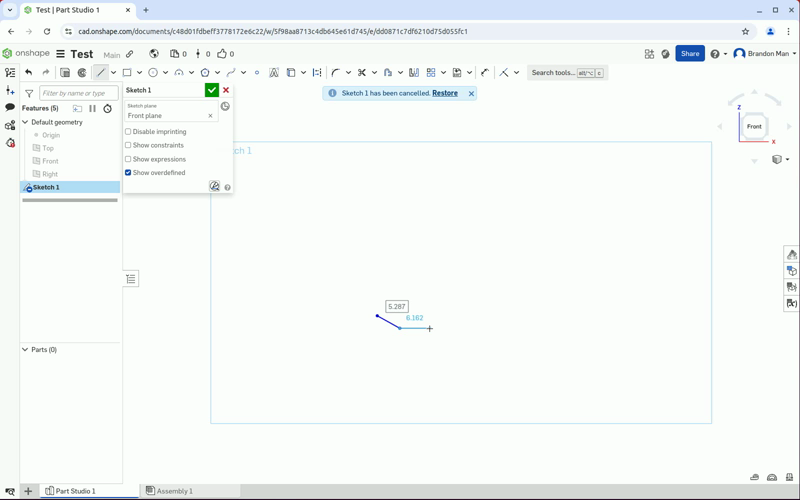
mouse_move(425, 328)
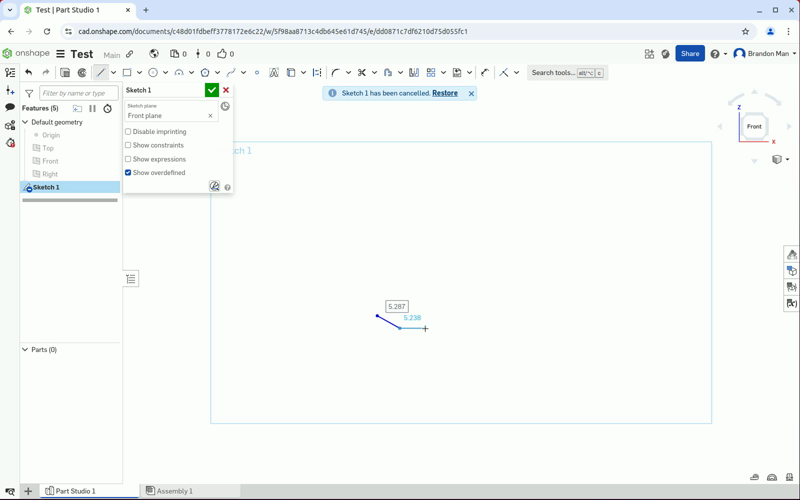
click(425, 328)
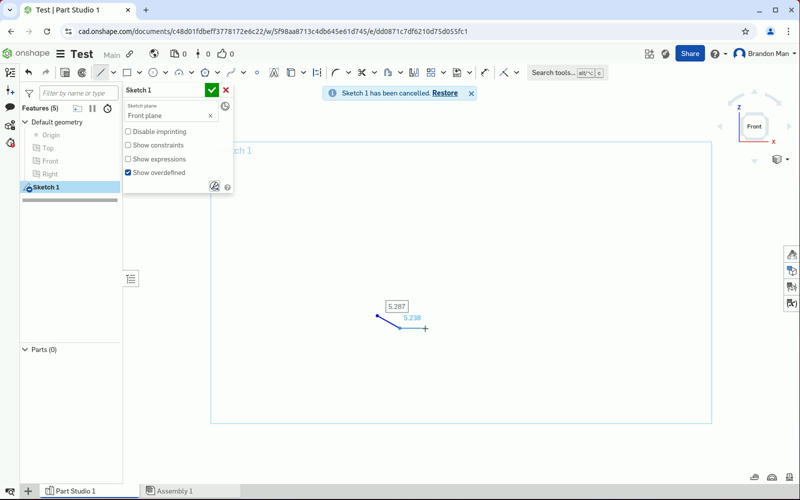
key_up(shift)
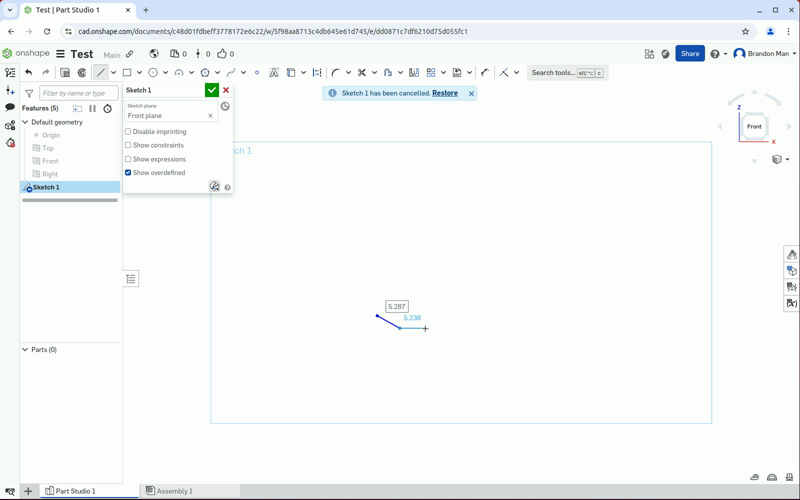
key_down(shift)
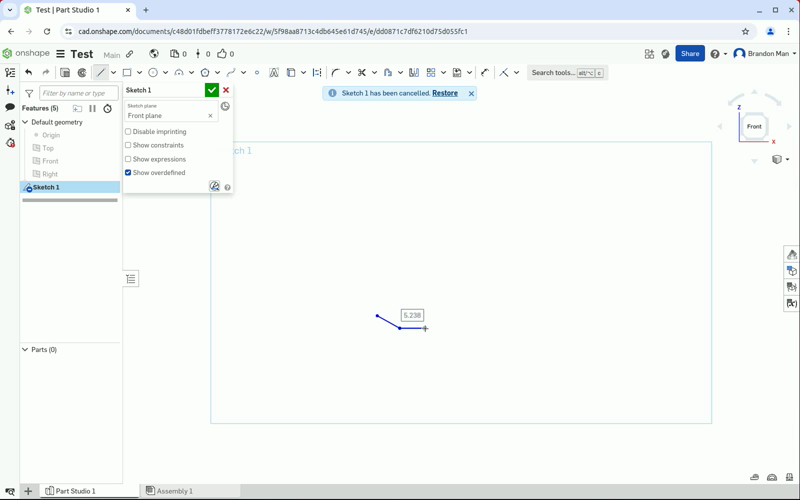
mouse_move(455, 328)
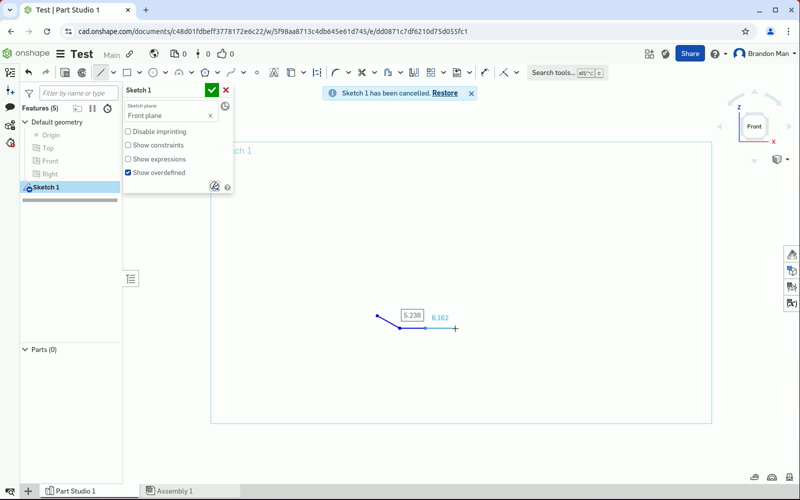
mouse_move(425, 323)
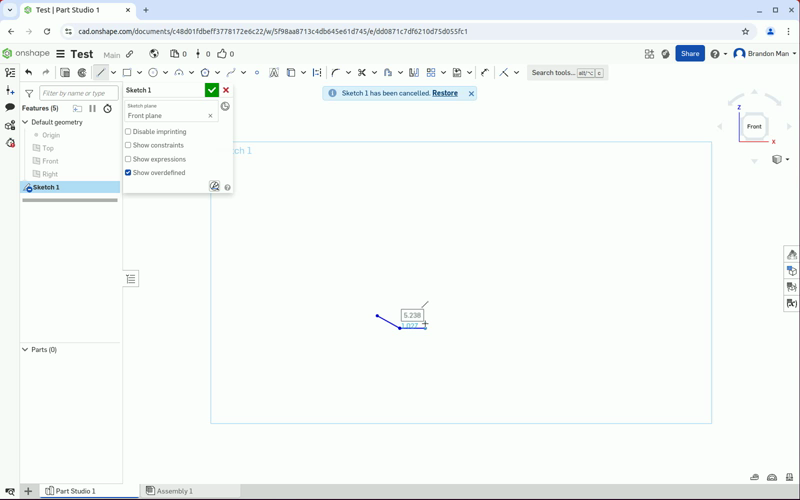
scroll(6)
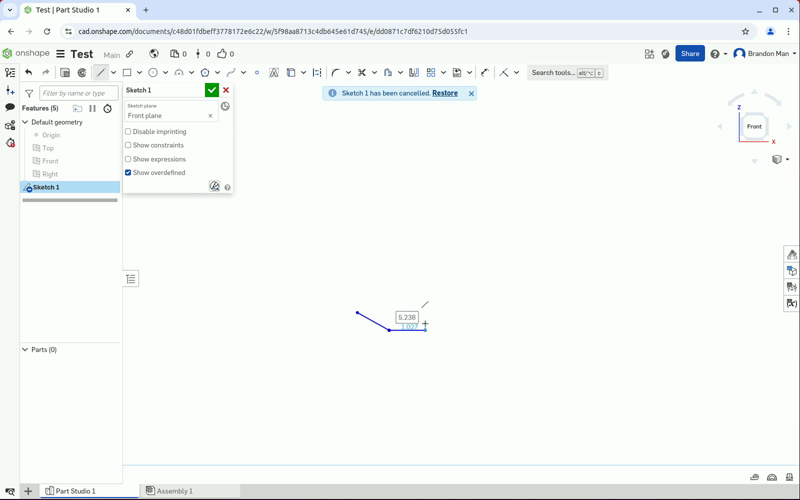
scroll(6)
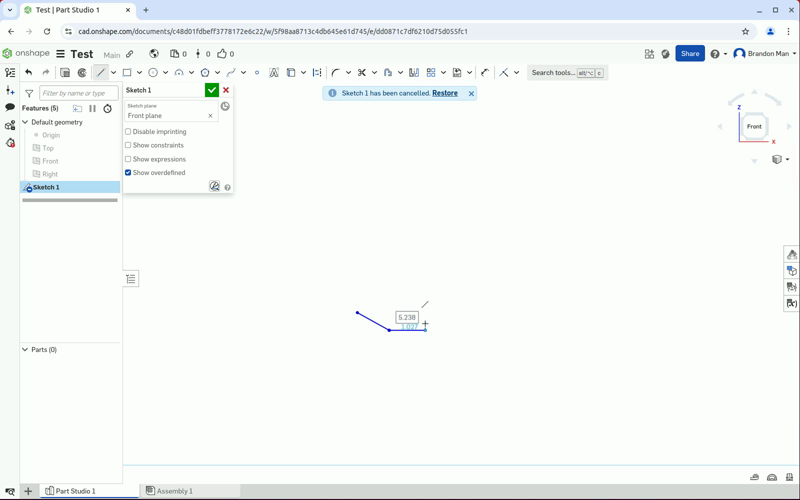
scroll(6)
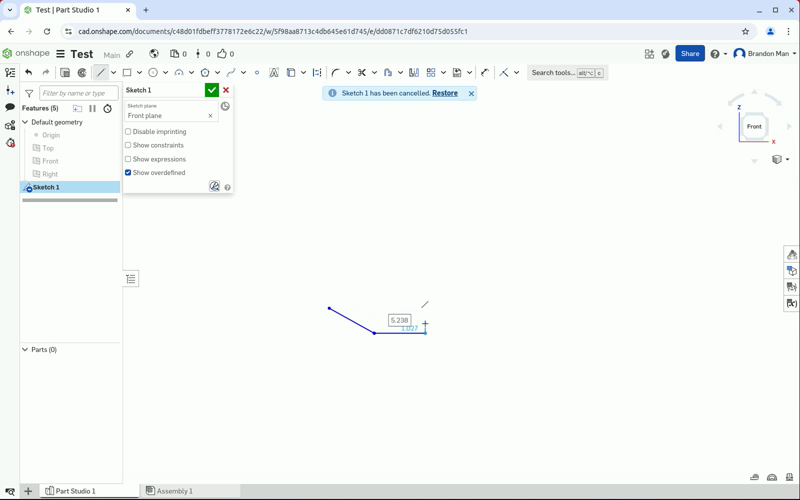
scroll(6)
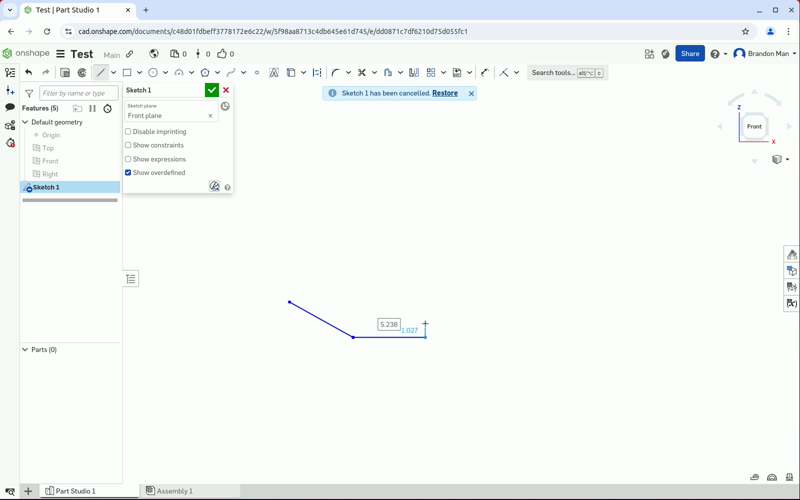
scroll(6)
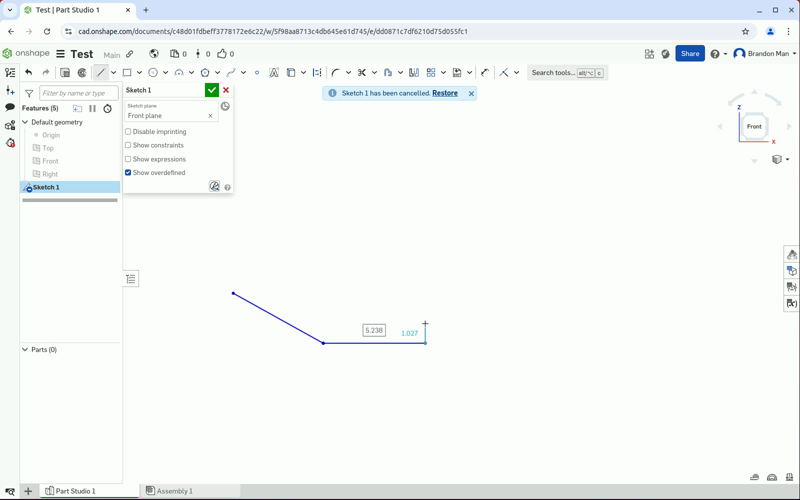
scroll(6)
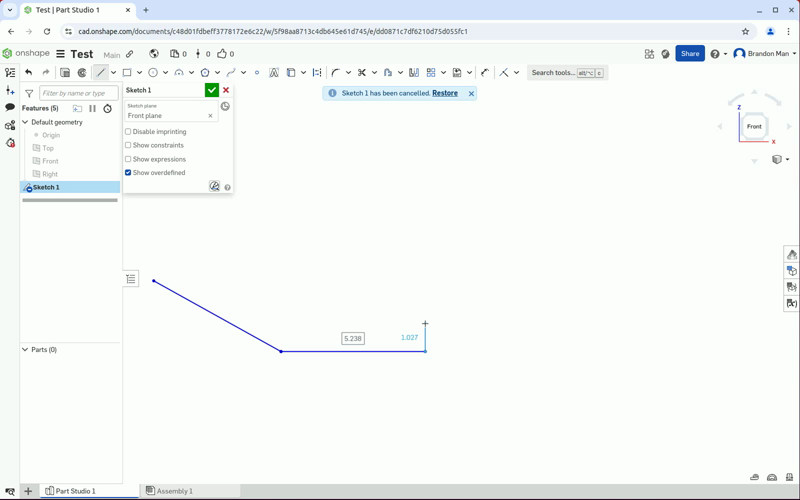
scroll(6)
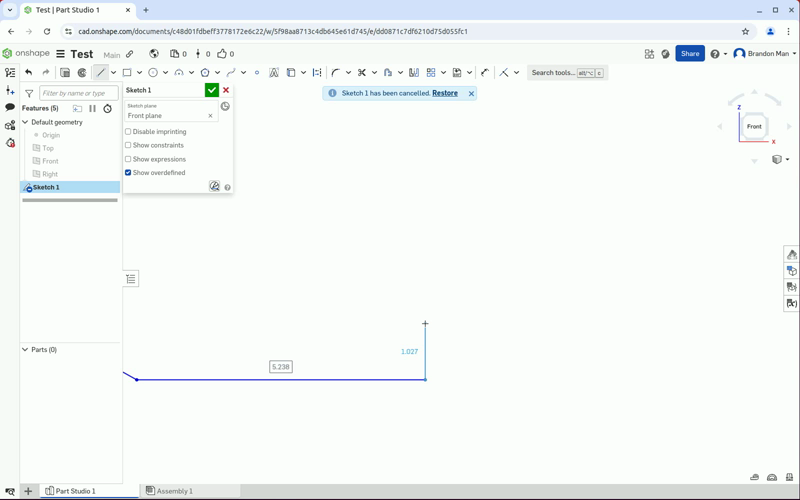
click(425, 323)
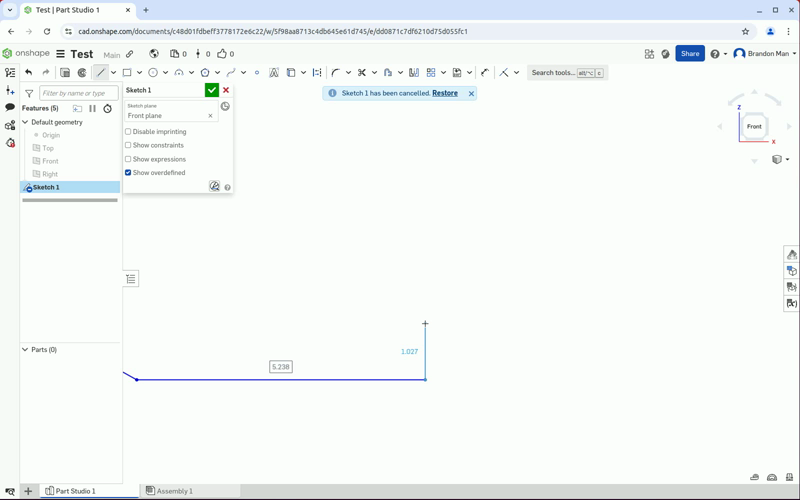
scroll(-6)
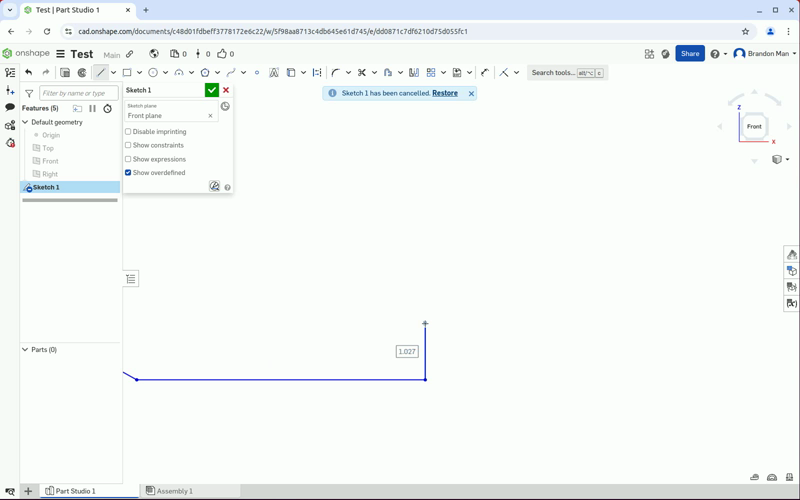
scroll(-6)
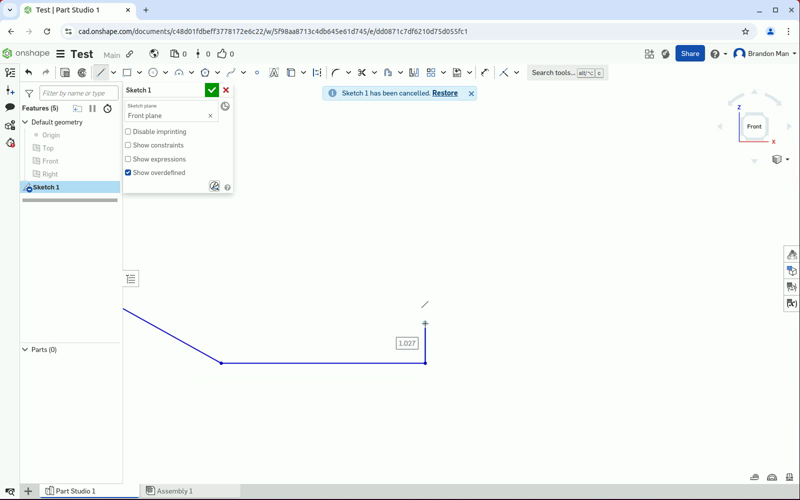
scroll(-6)
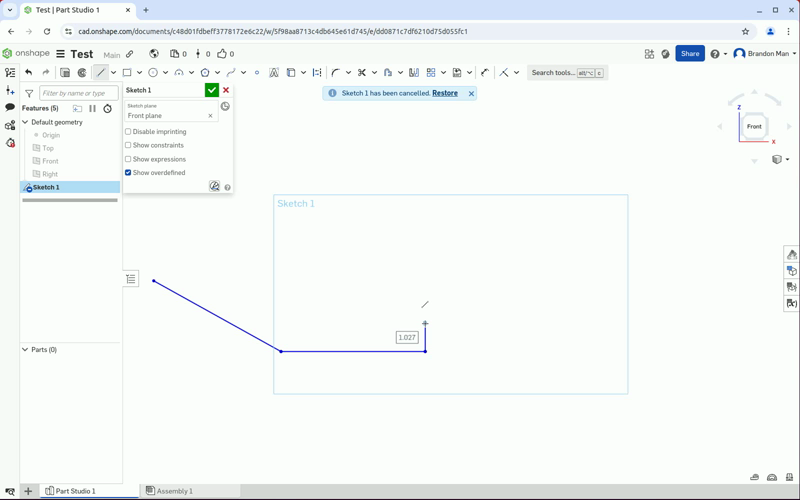
scroll(-6)
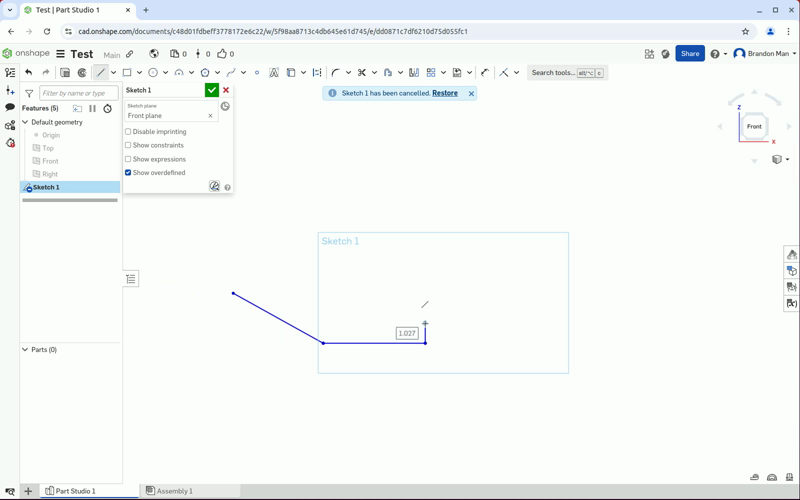
scroll(-6)
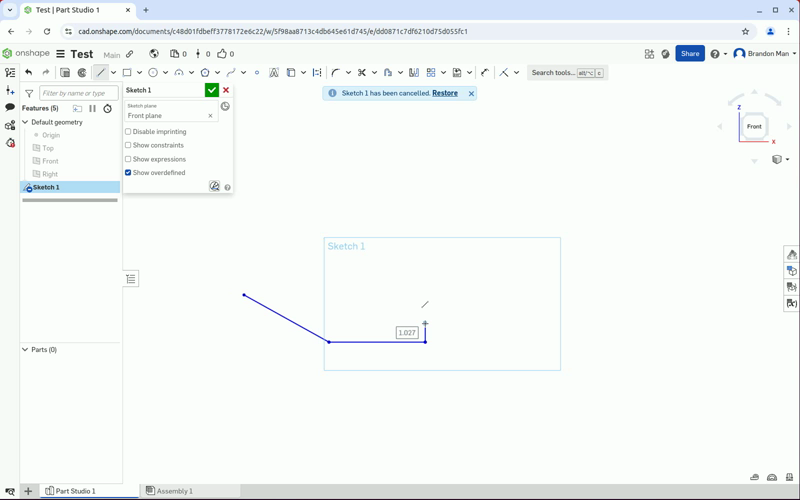
scroll(-6)
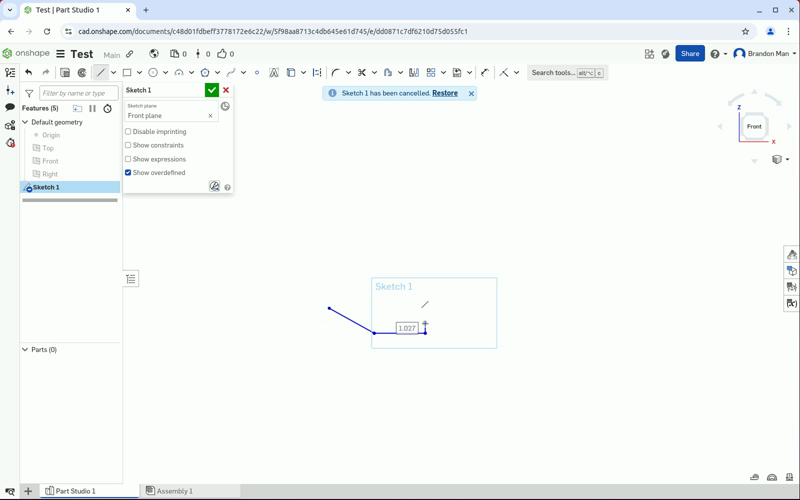
scroll(-6)
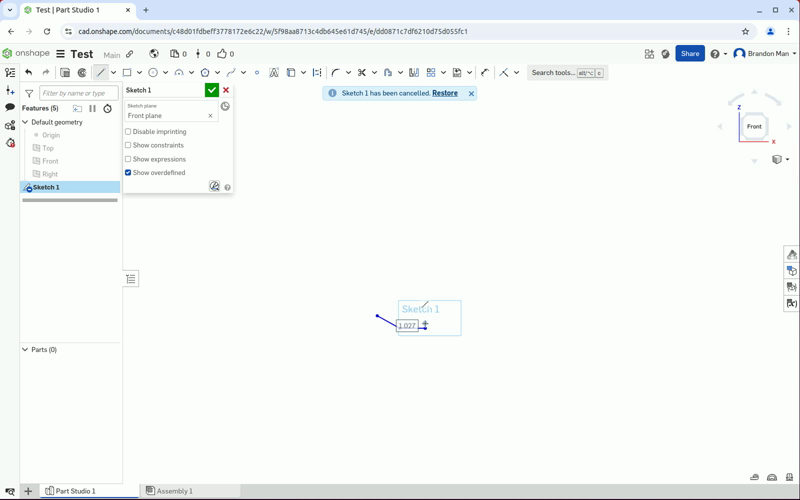
key_up(shift)
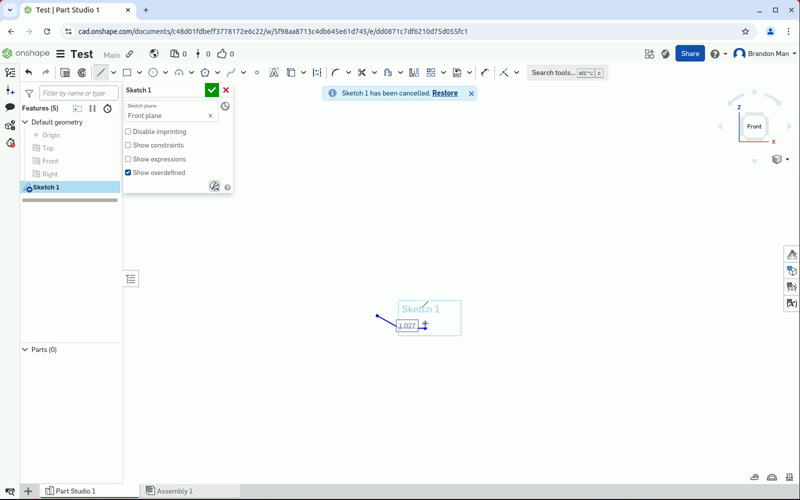
key_down(shift)
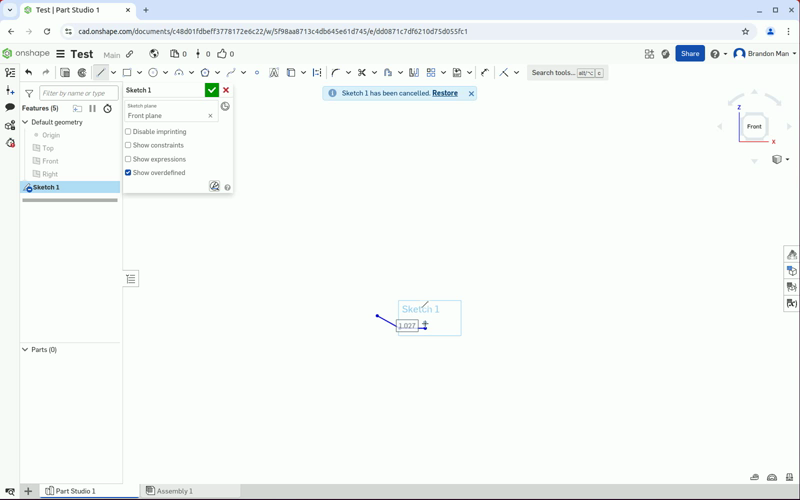
mouse_move(455, 323)
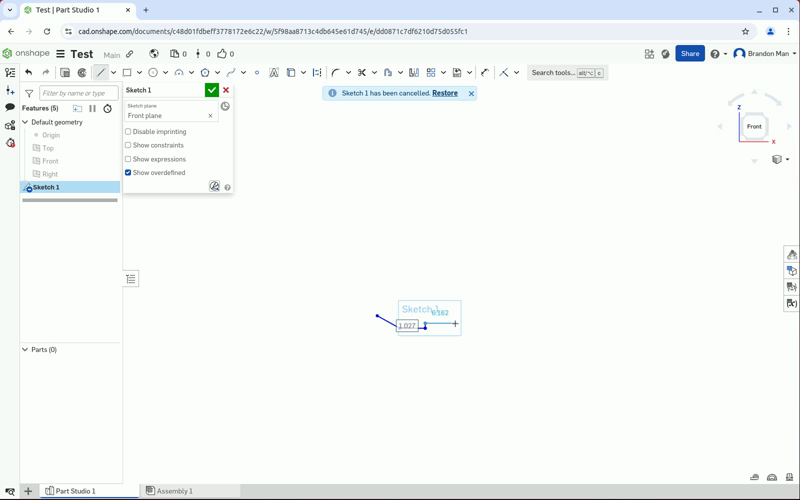
mouse_move(401, 323)
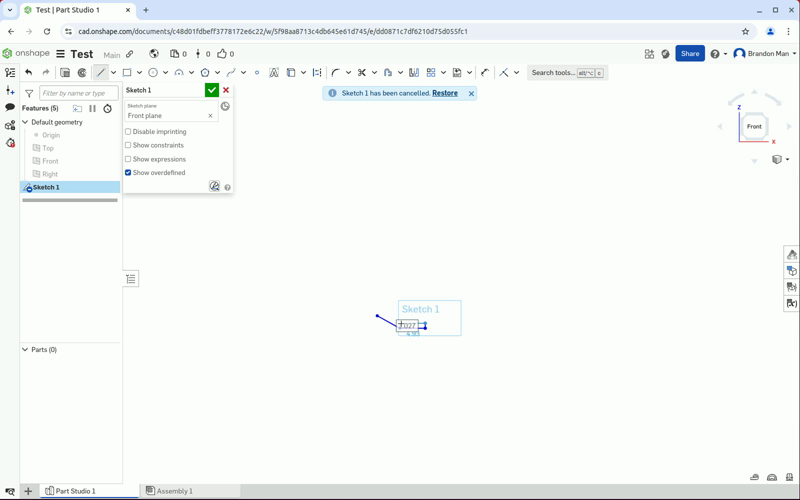
click(401, 323)
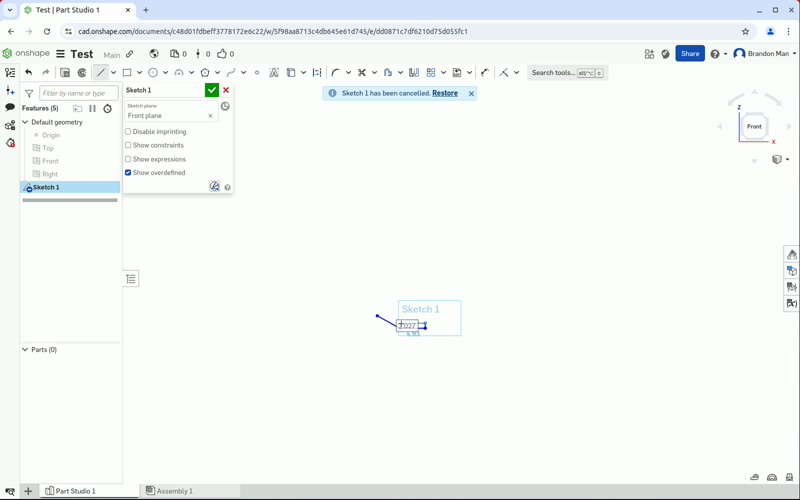
key_up(shift)
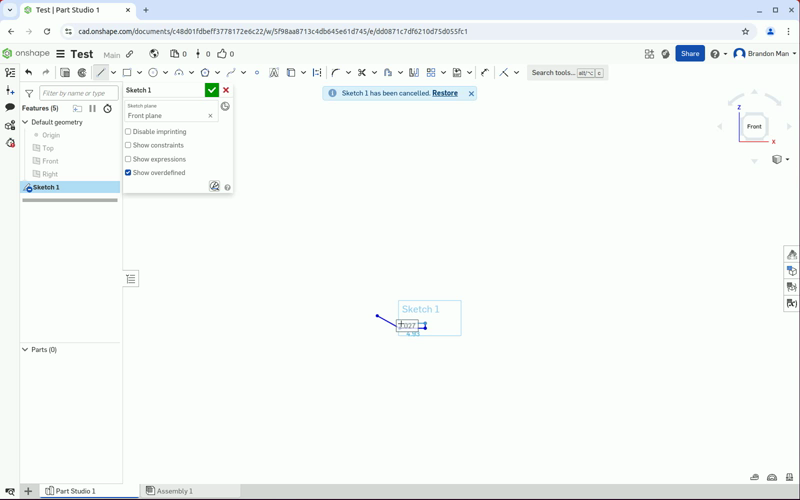
key_down(shift)
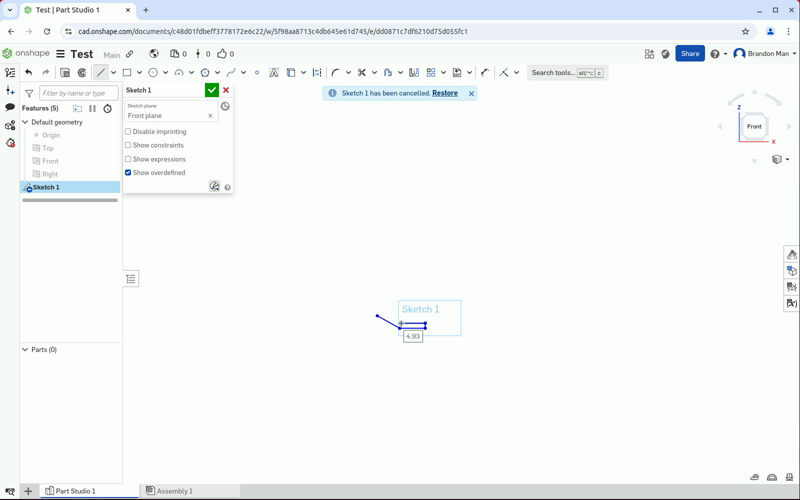
mouse_move(431, 323)
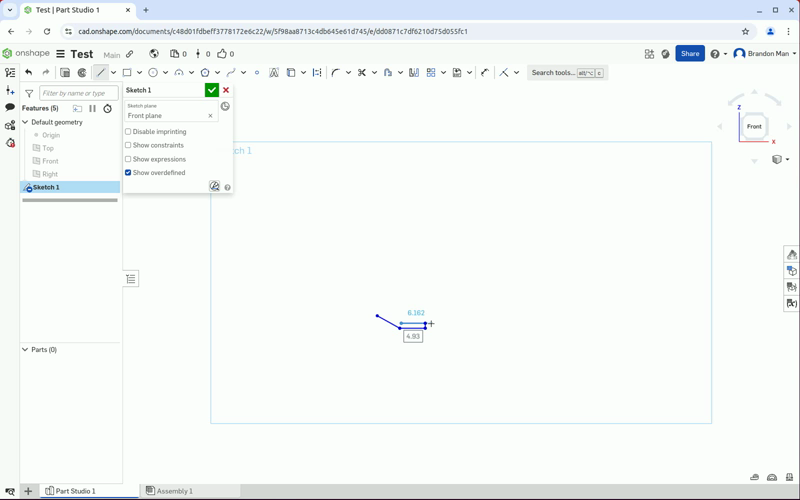
mouse_move(380, 311)
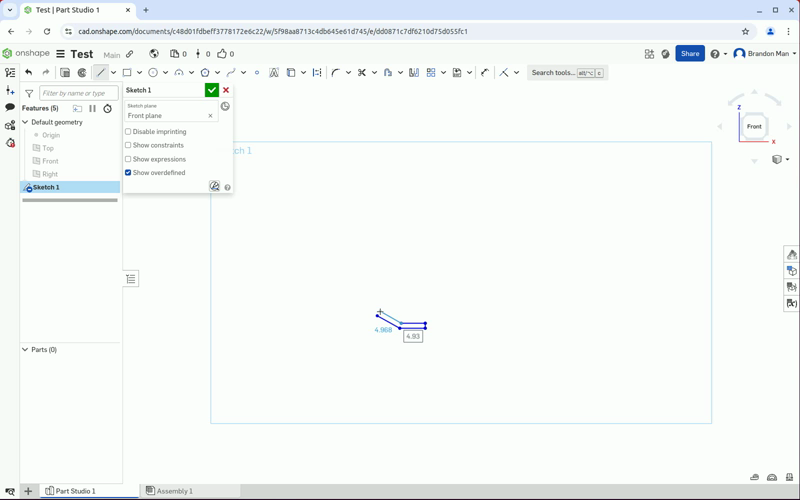
click(380, 311)
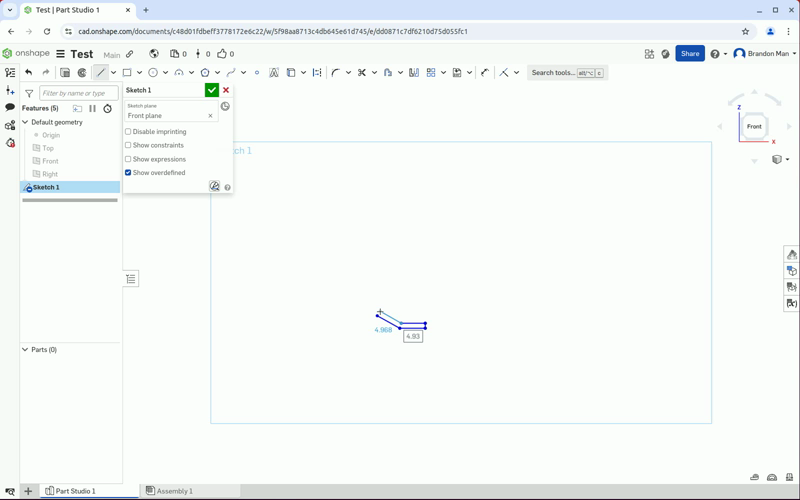
key_up(shift)
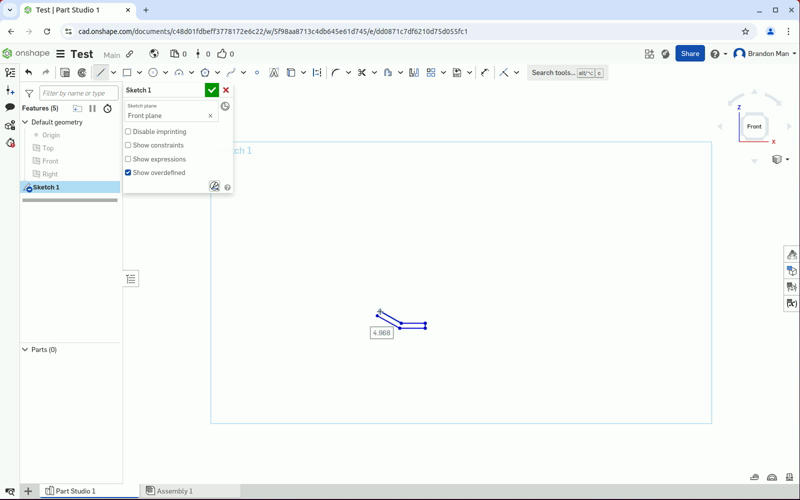
mouse_move(410, 311)
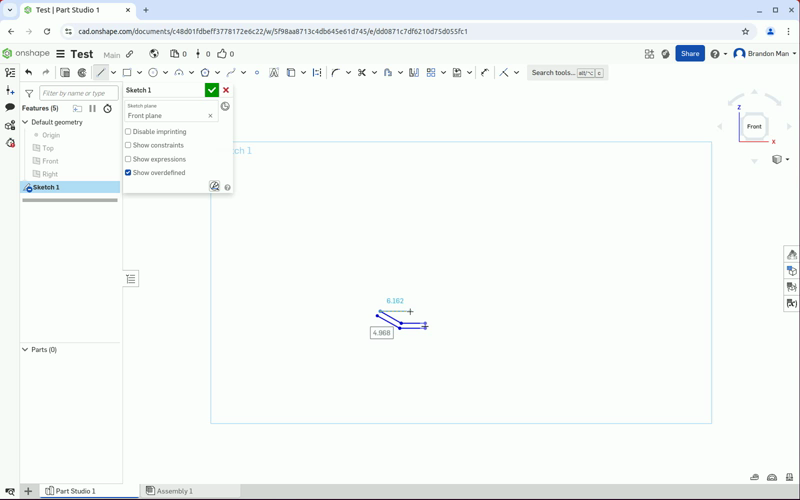
key_down(shift)
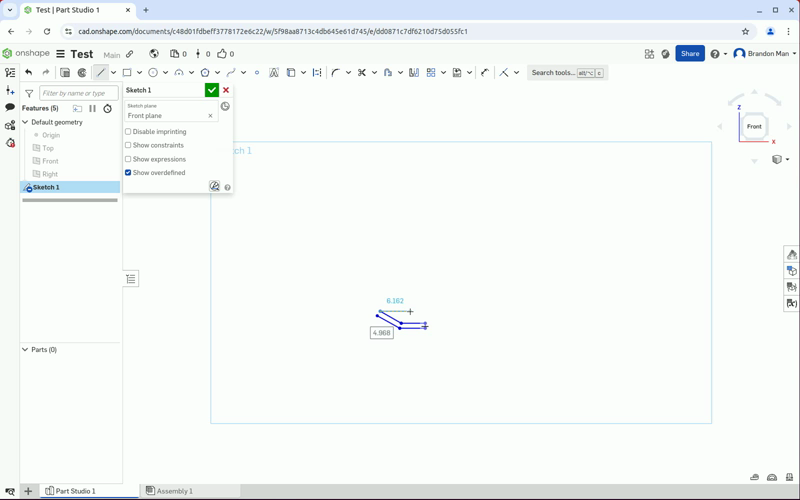
mouse_move(377, 315)
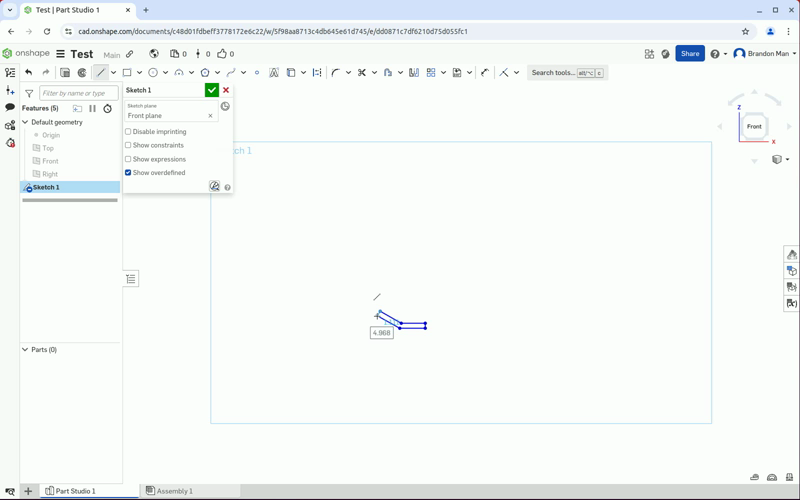
scroll(6)
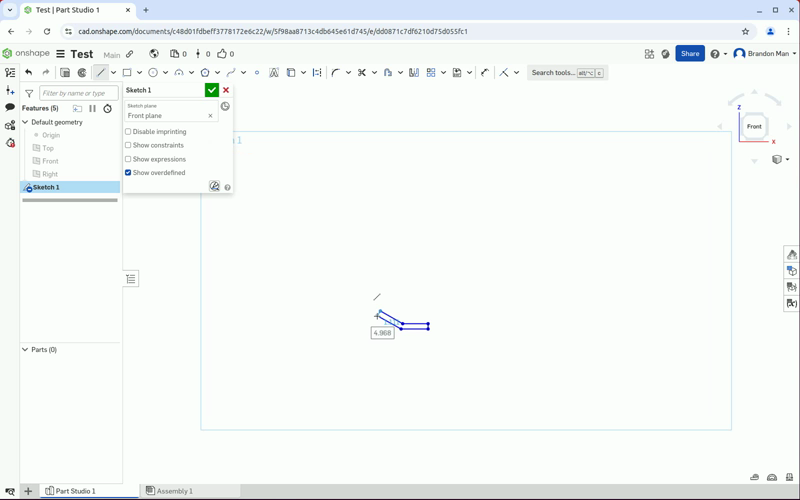
scroll(6)
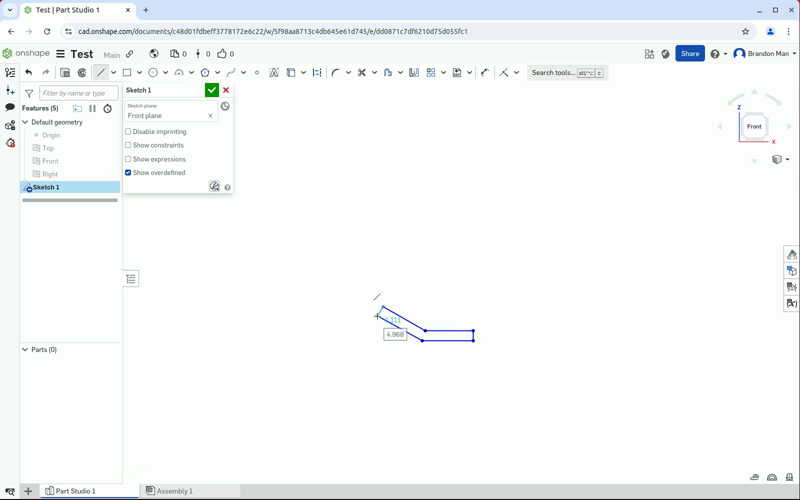
scroll(6)
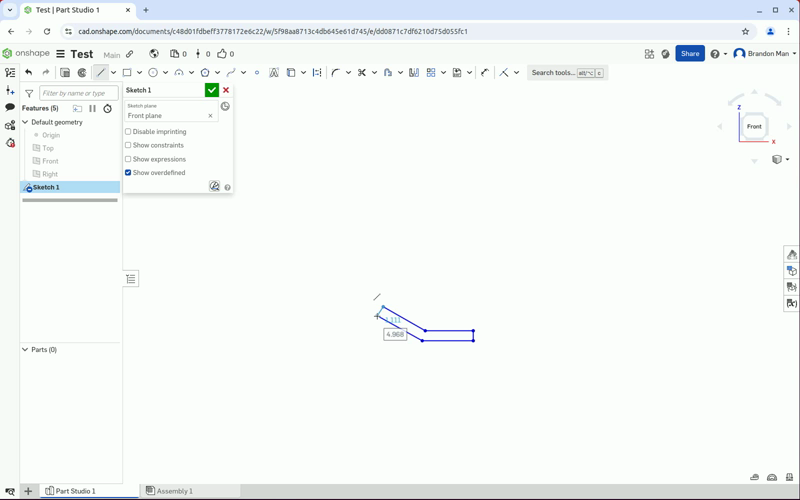
scroll(6)
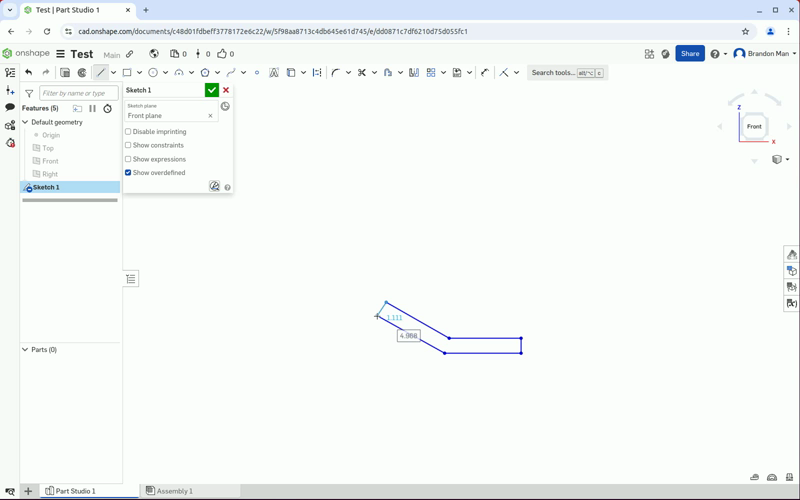
scroll(6)
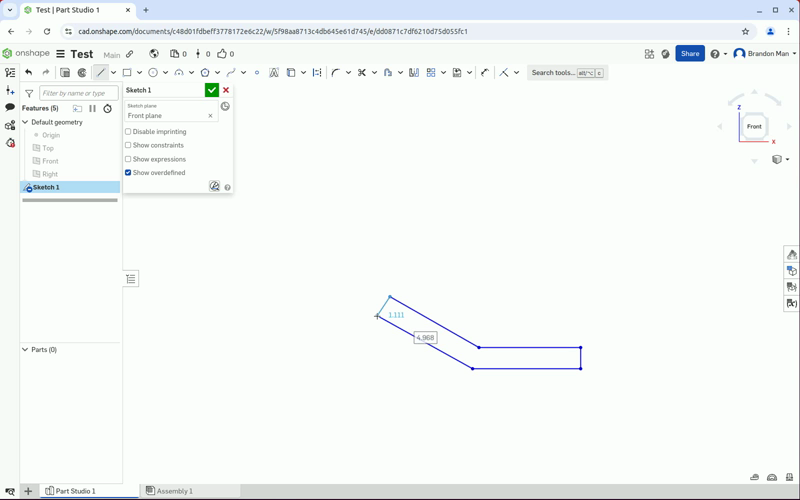
scroll(6)
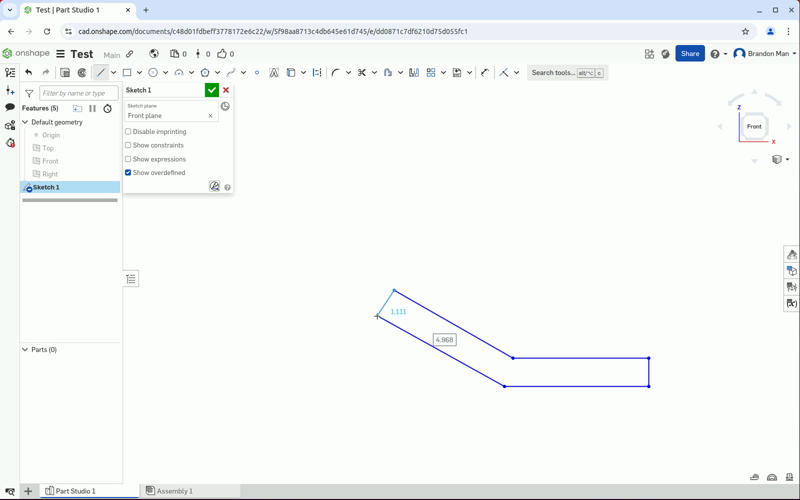
scroll(6)
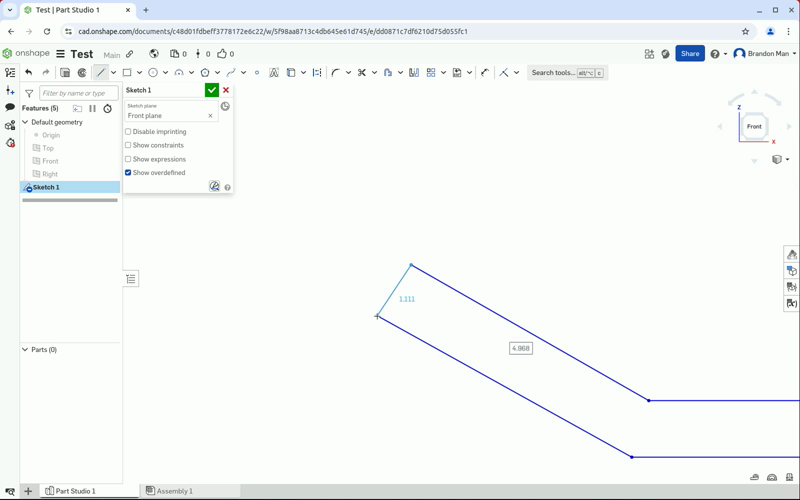
key_up(shift)
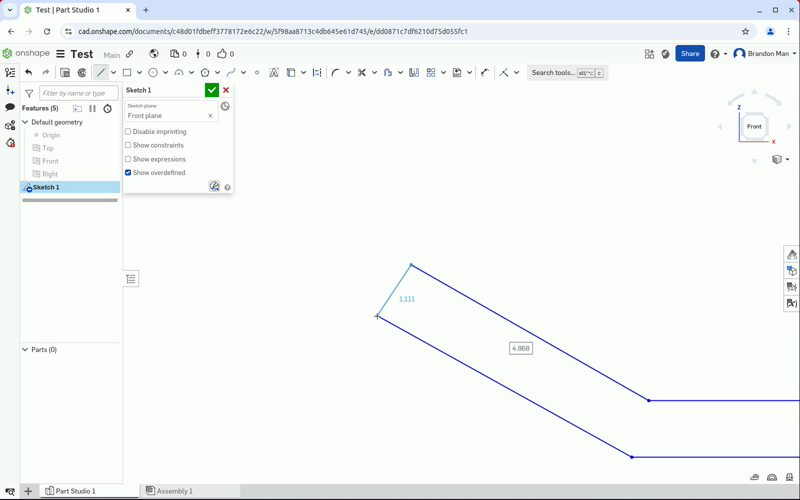
click(377, 315)
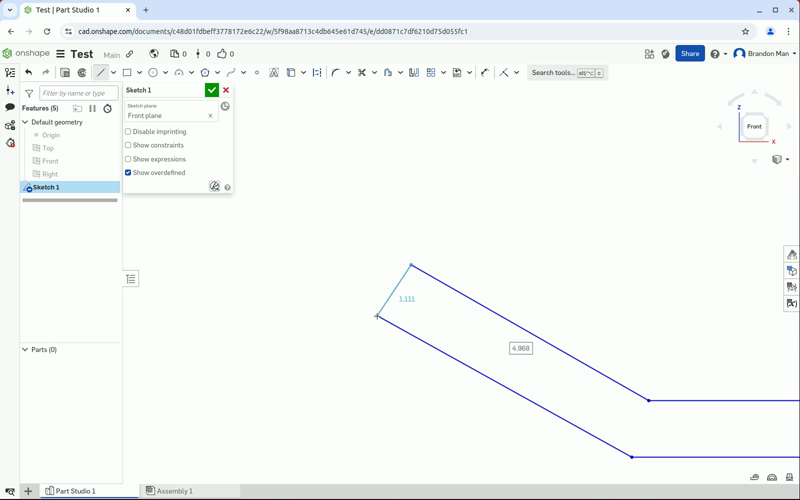
scroll(-6)
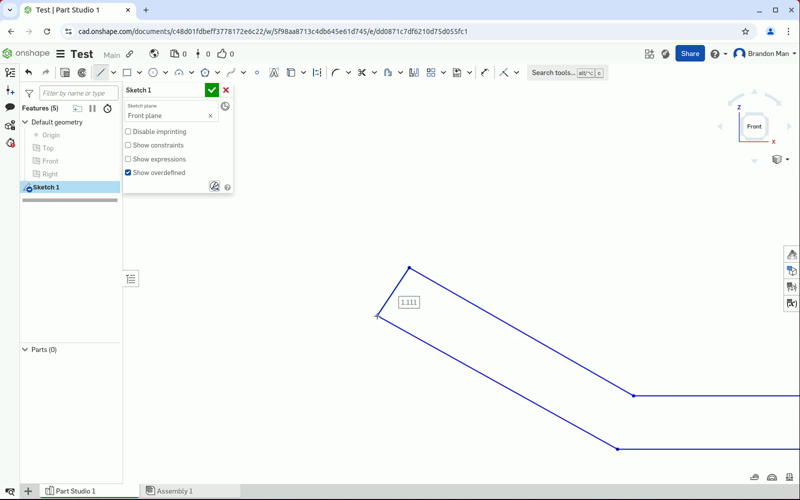
scroll(-6)
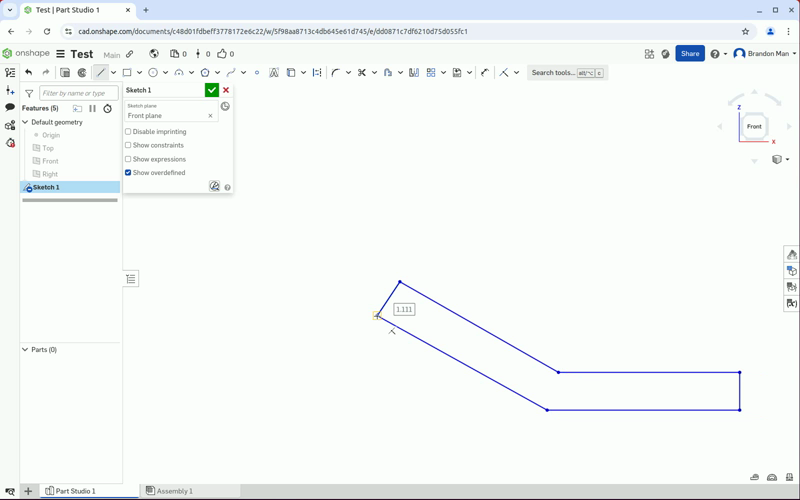
scroll(-6)
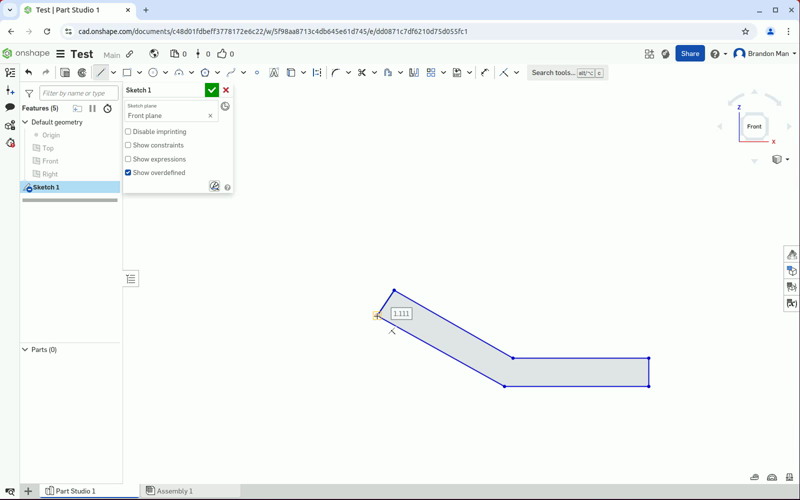
scroll(-6)
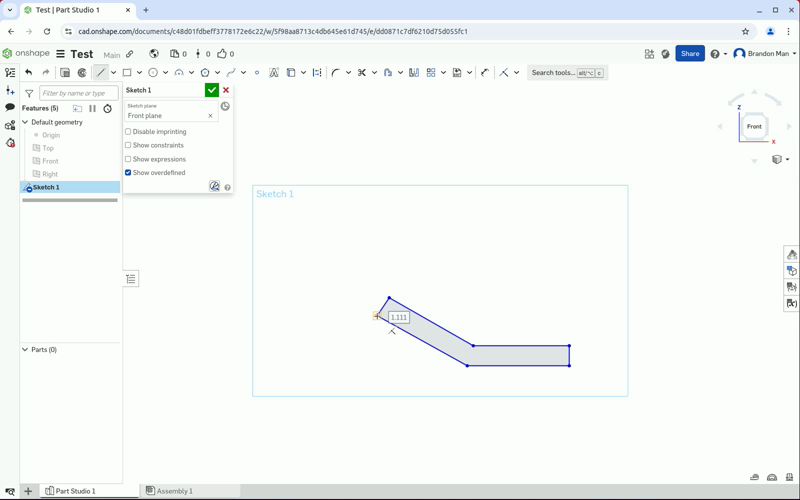
scroll(-6)
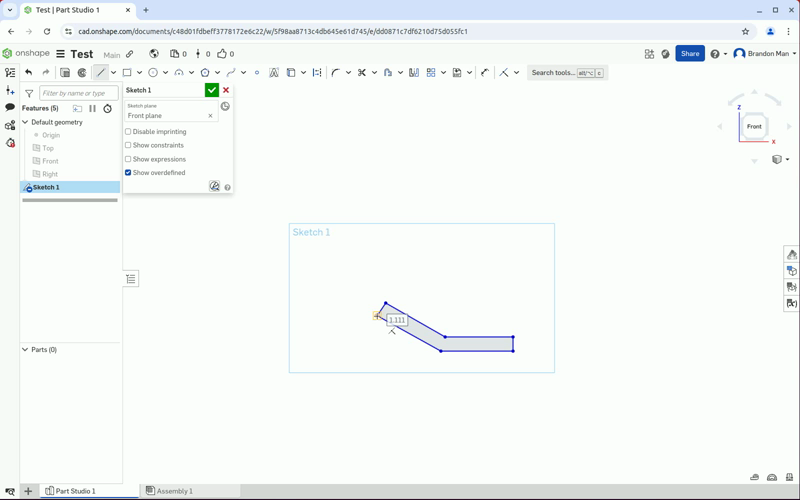
scroll(-6)
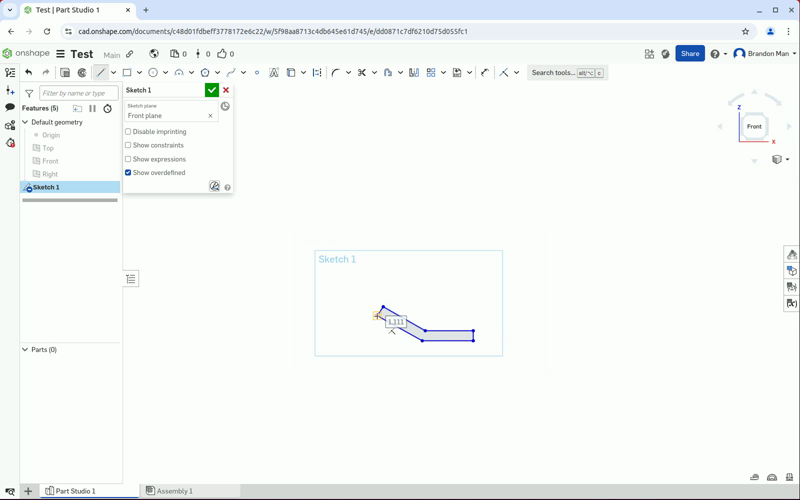
scroll(-6)
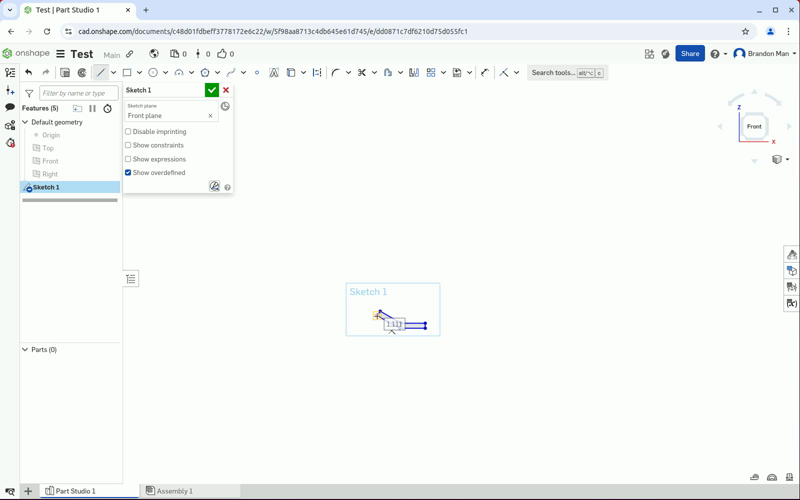
key(esc)
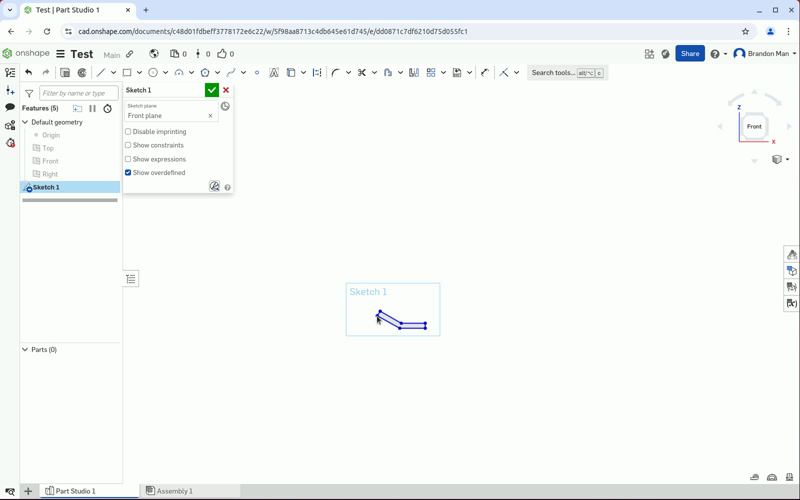
mouse_move(410, 326)
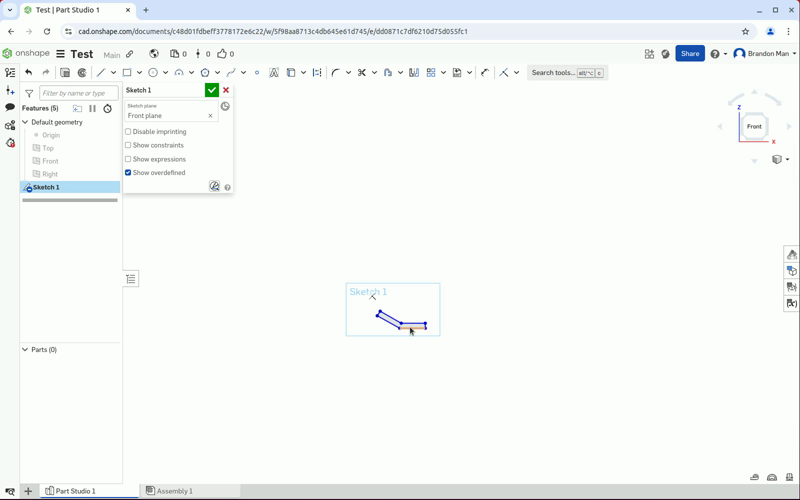
scroll(6)
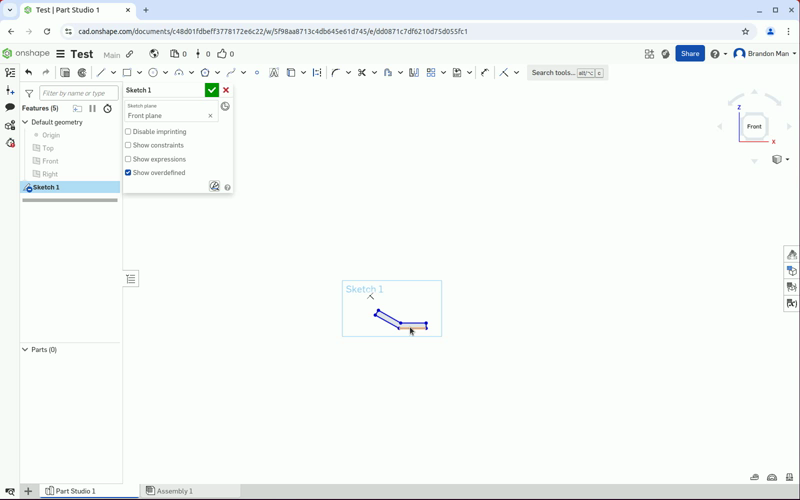
scroll(6)
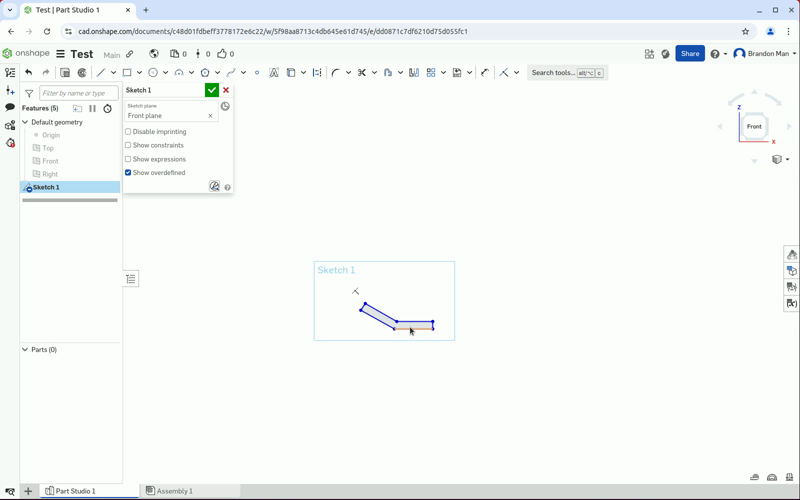
scroll(6)
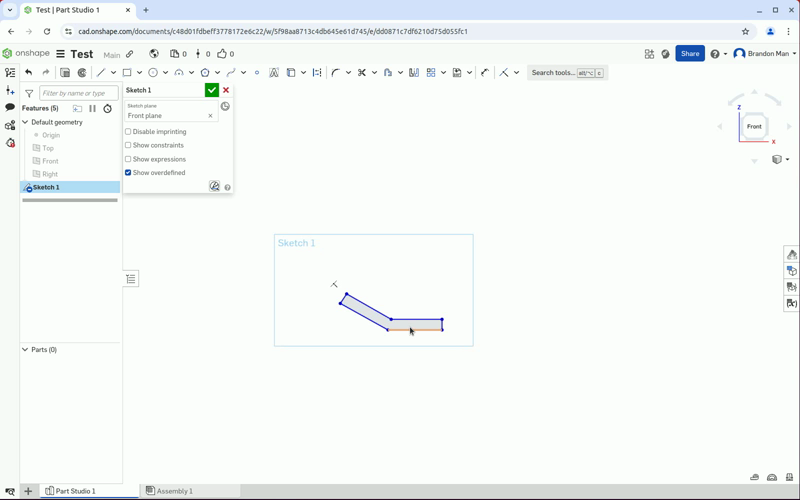
scroll(6)
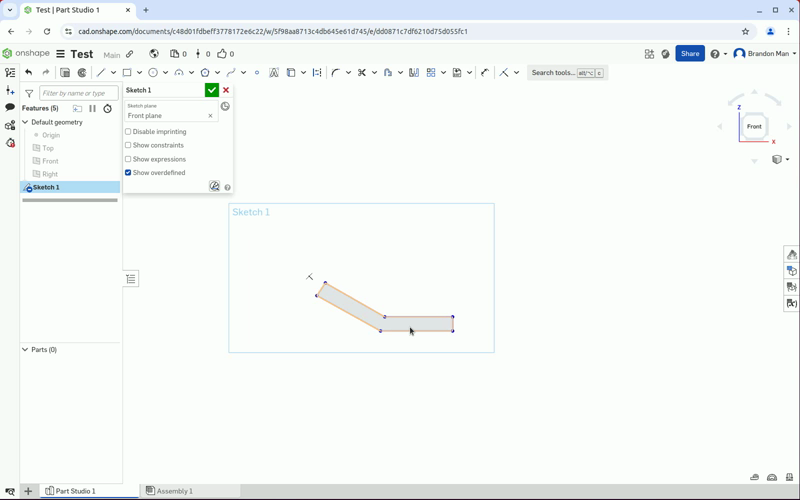
scroll(6)
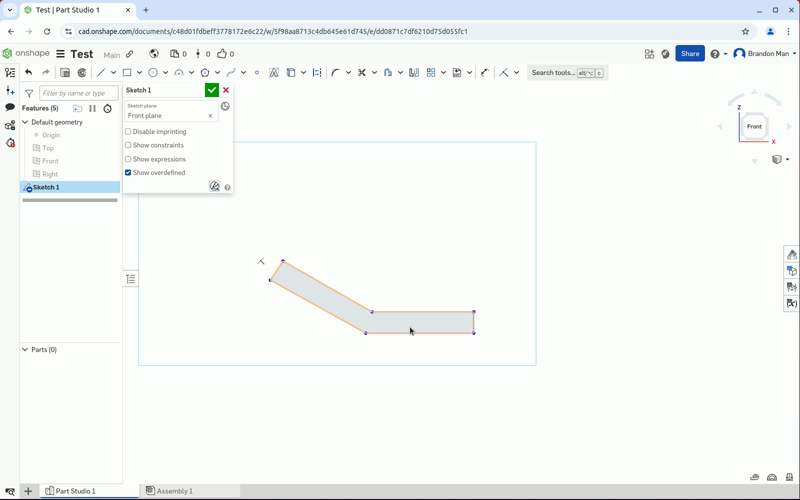
scroll(6)
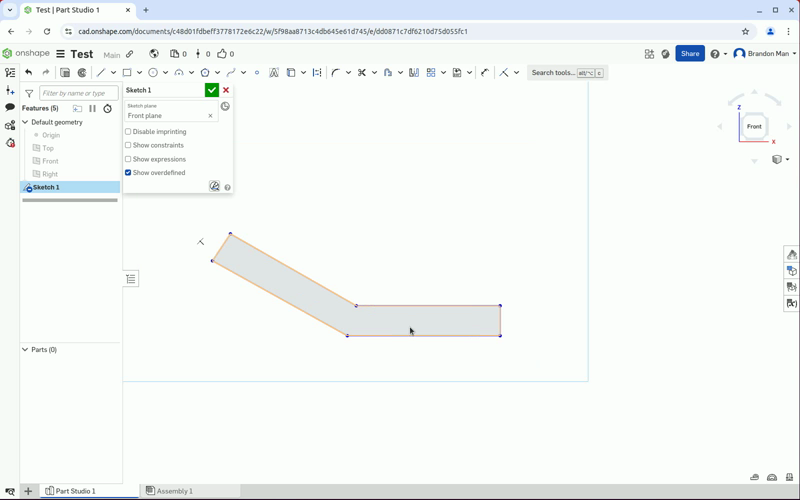
scroll(6)
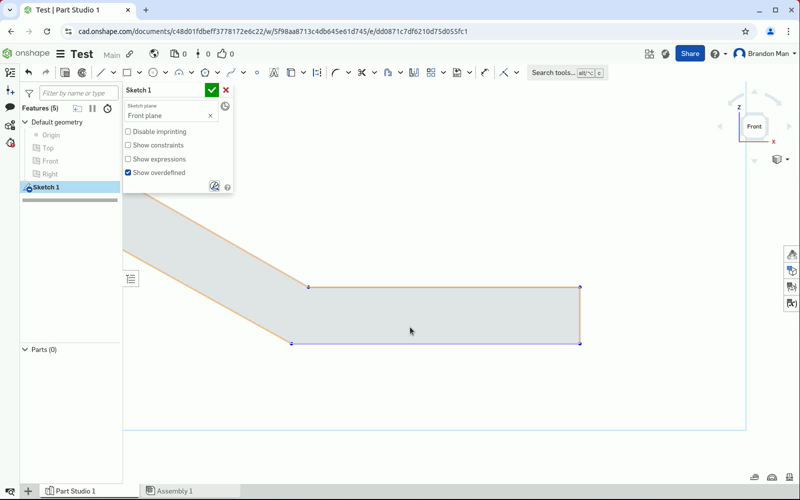
click(410, 326)
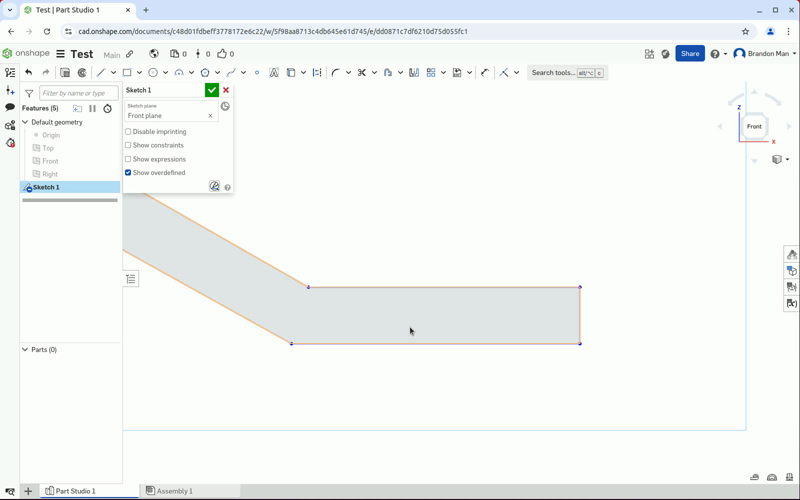
scroll(-6)
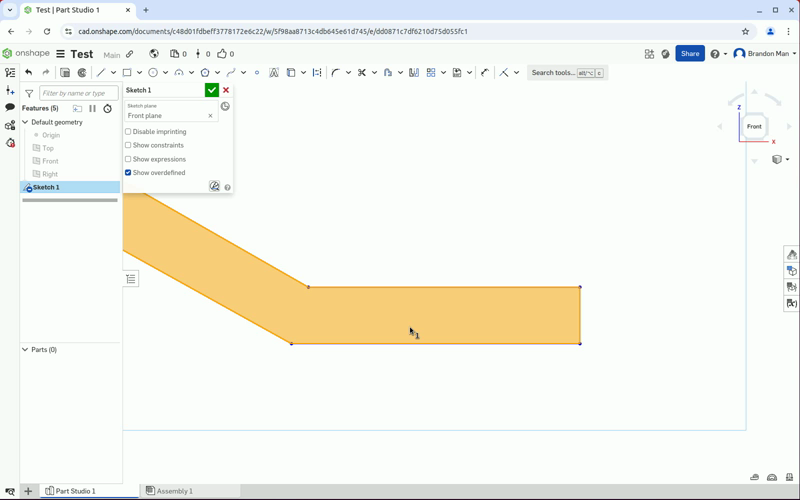
scroll(-6)
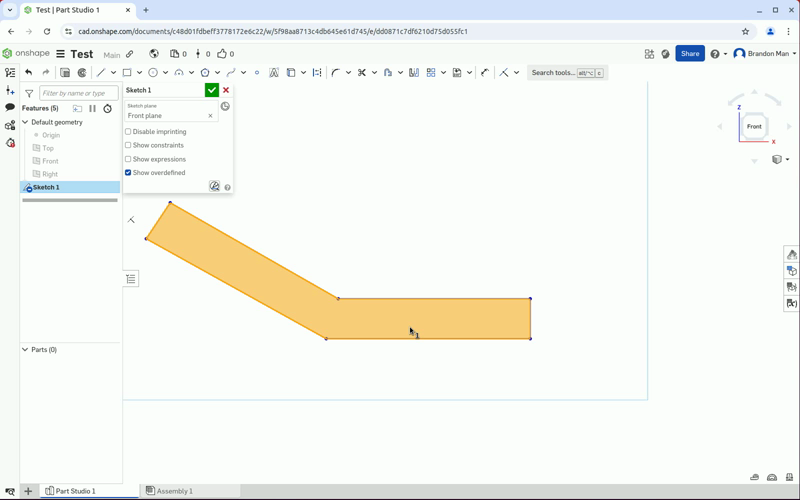
scroll(-6)
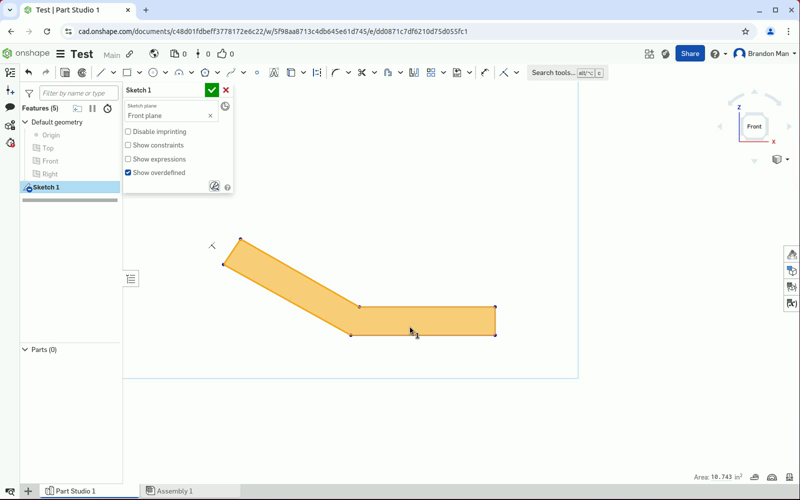
scroll(-6)
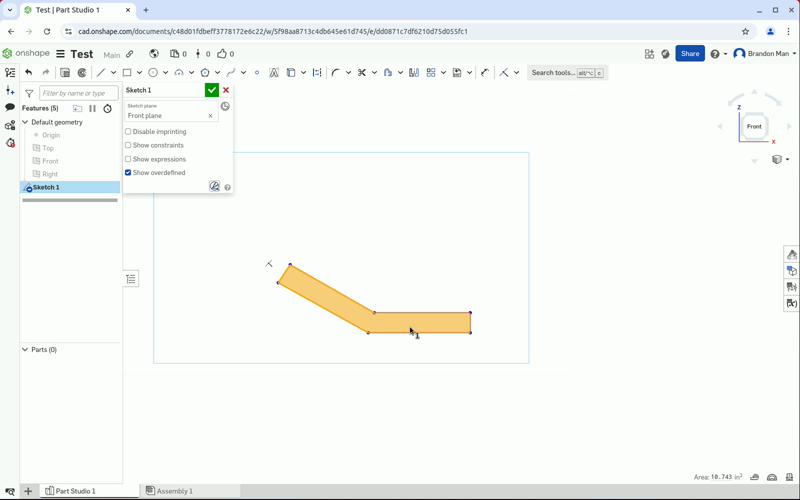
scroll(-6)
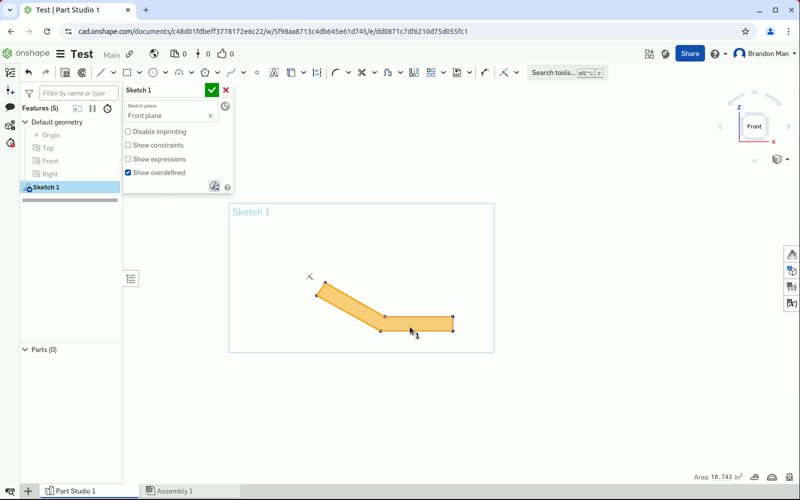
scroll(-6)
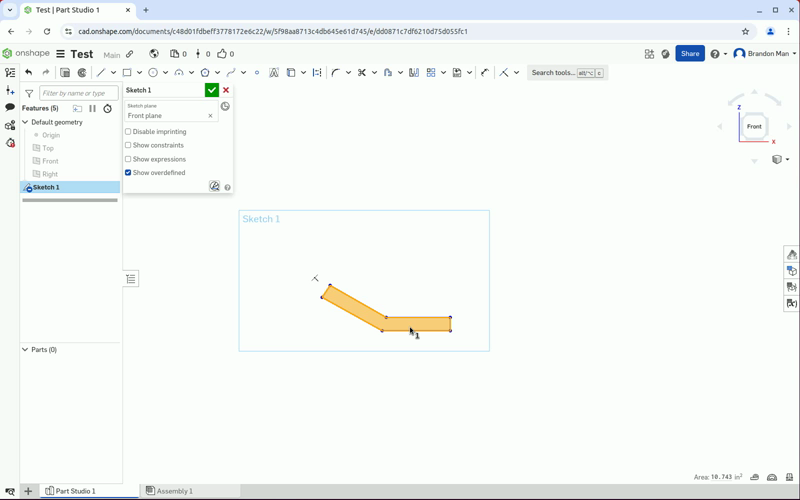
scroll(-6)
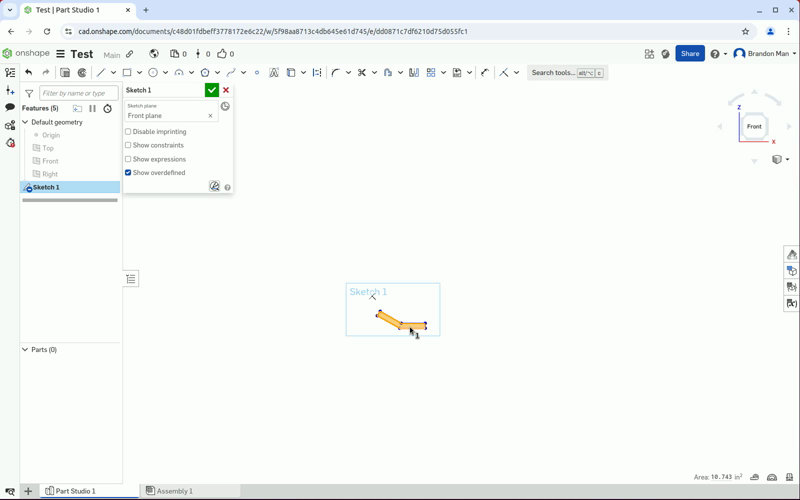
mouse_move(73, 352)
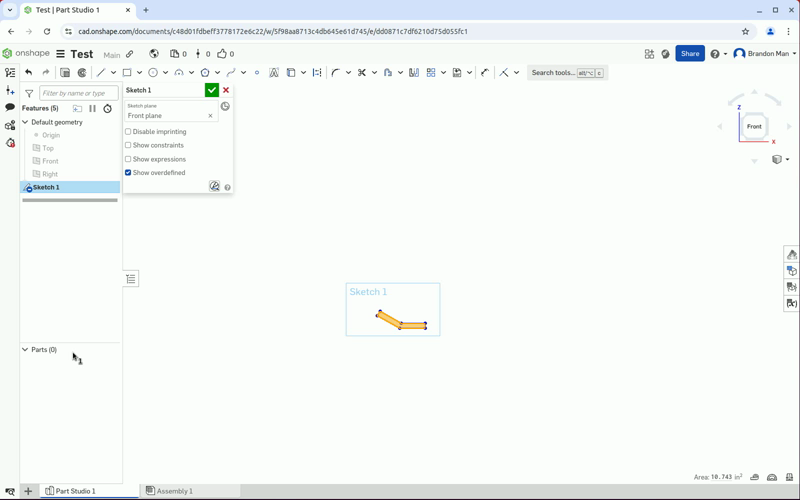
key(shift+y)
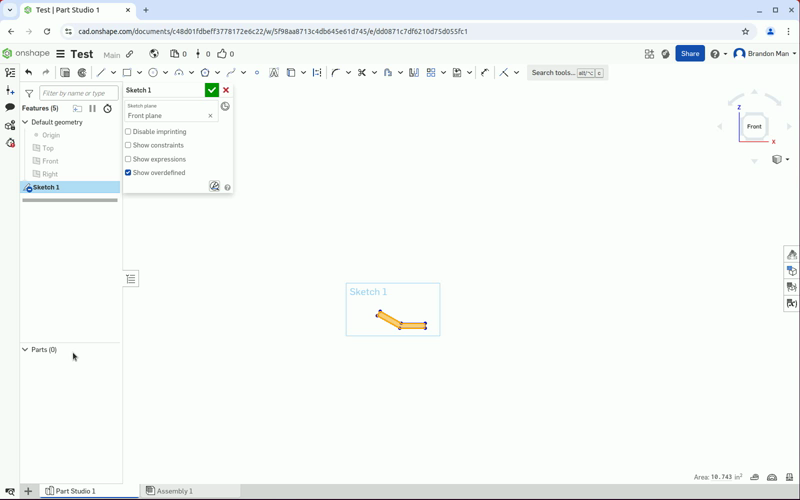
key(shift+e)
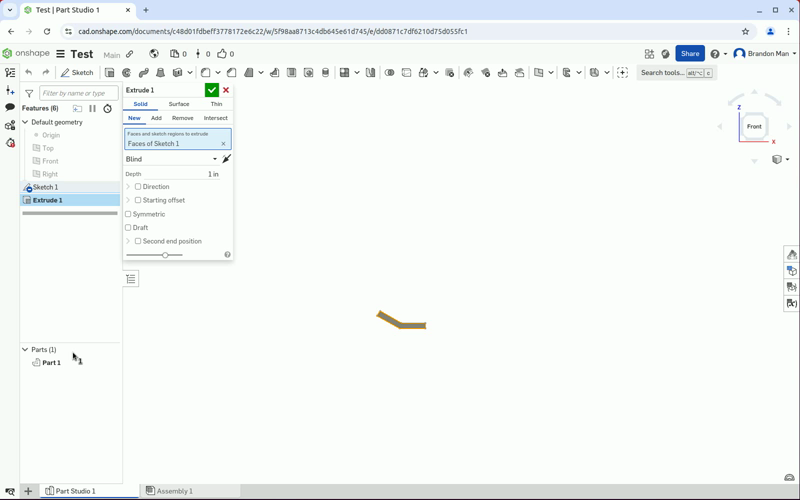
mouse_move(143, 106)
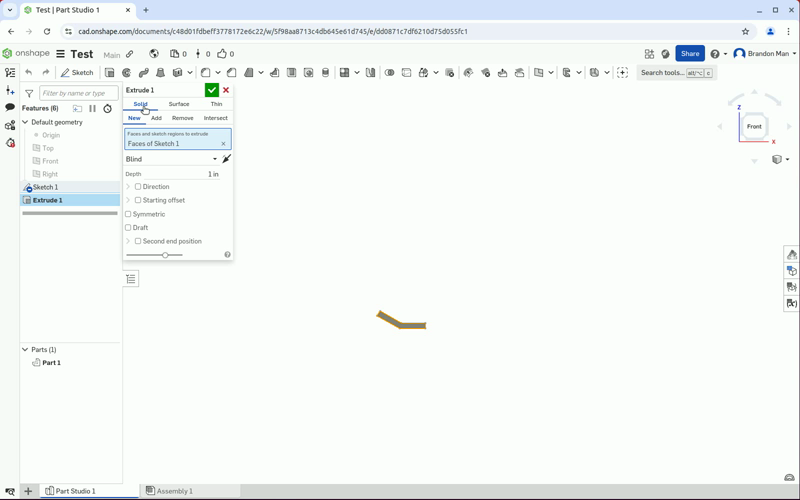
click(143, 106)
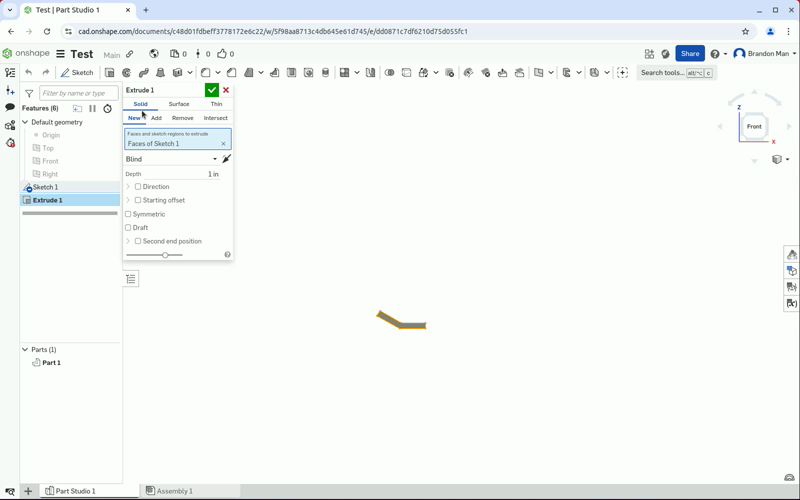
mouse_move(137, 120)
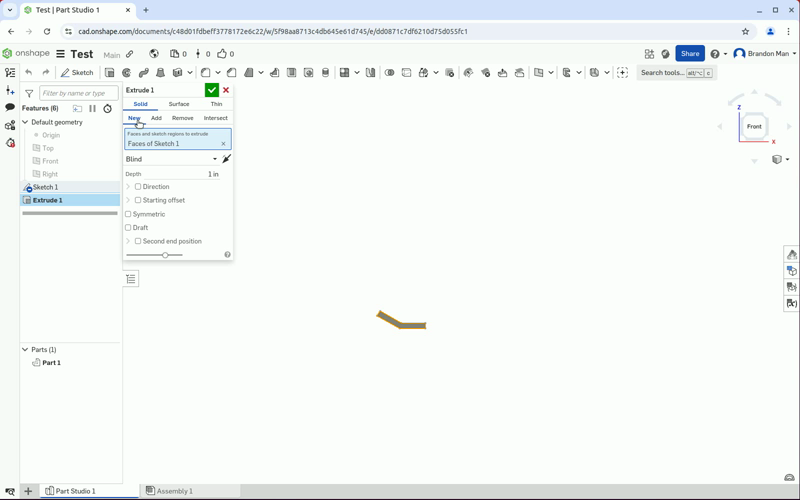
click(137, 120)
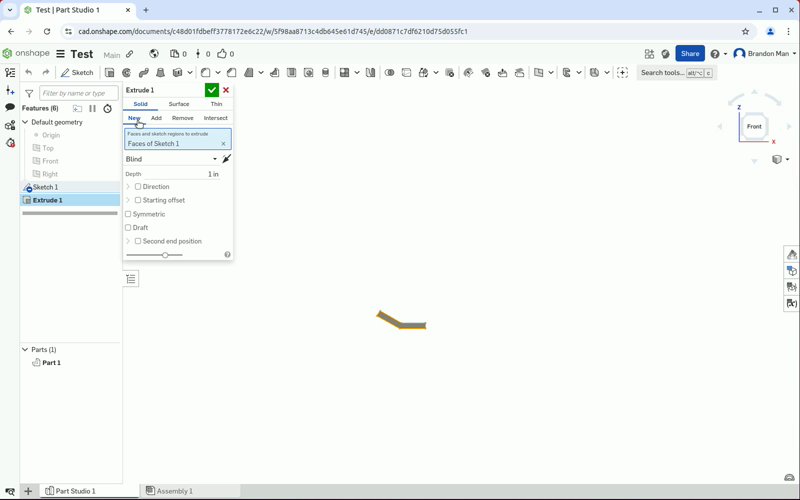
key(tab, 4)
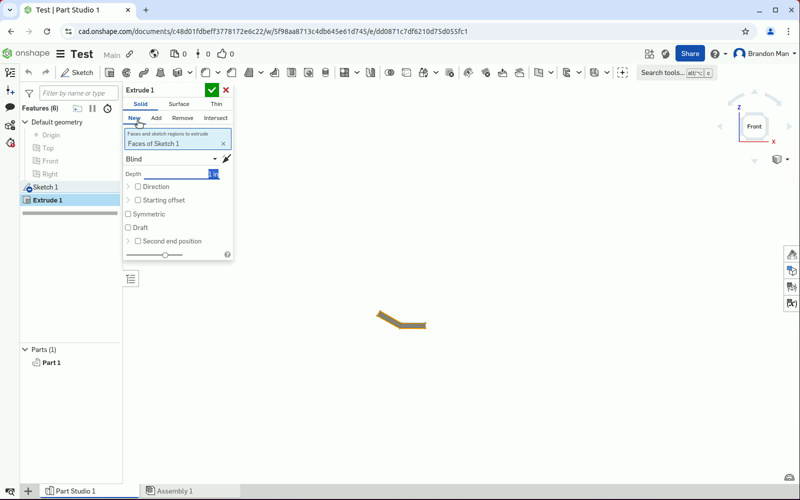
text(3.851)
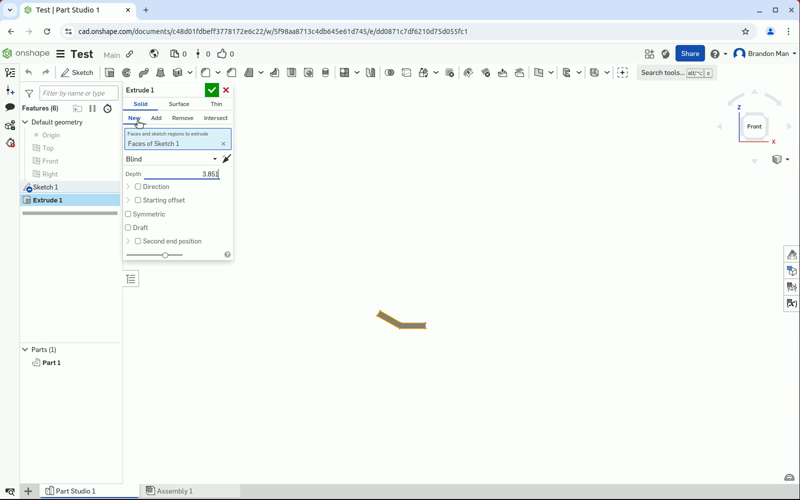
key(enter)
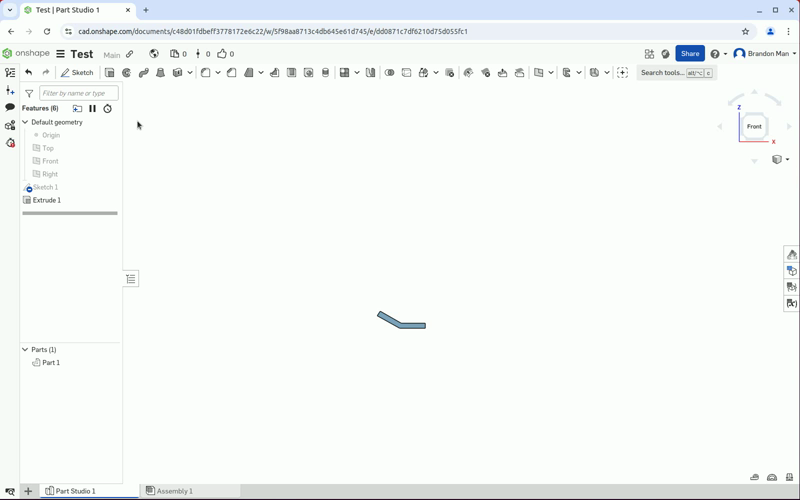
key(shift+h)
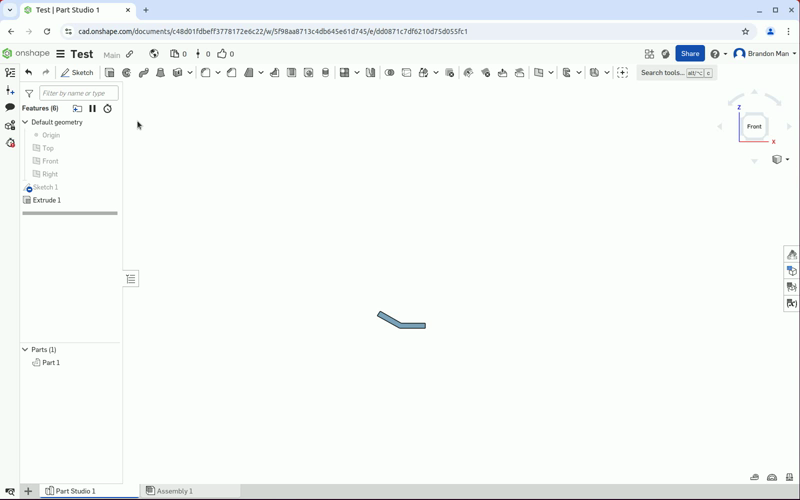
key(shift+h)
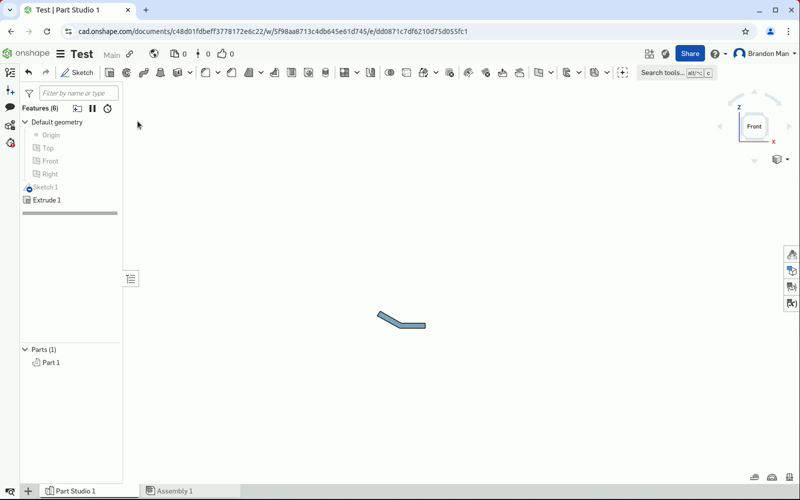
mouse_move(73, 189)
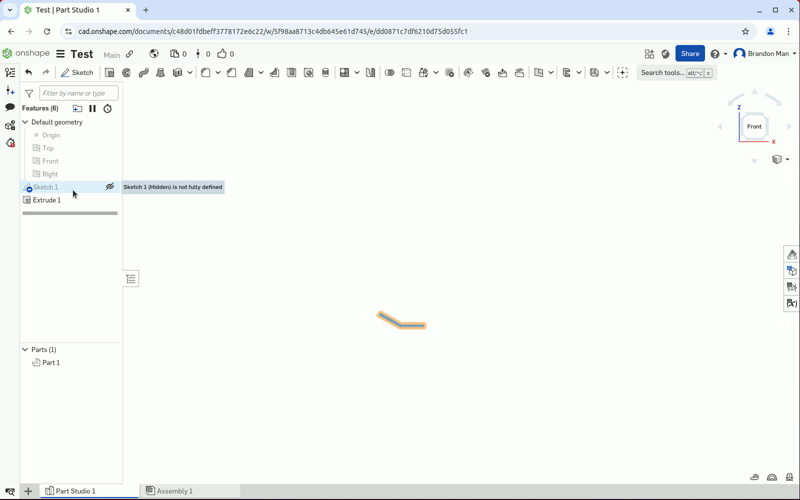
click(73, 189)
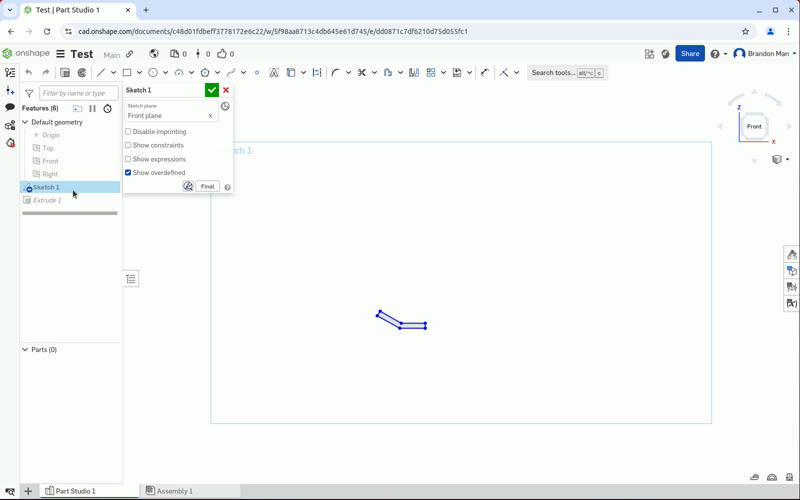
mouse_move(229, 92)
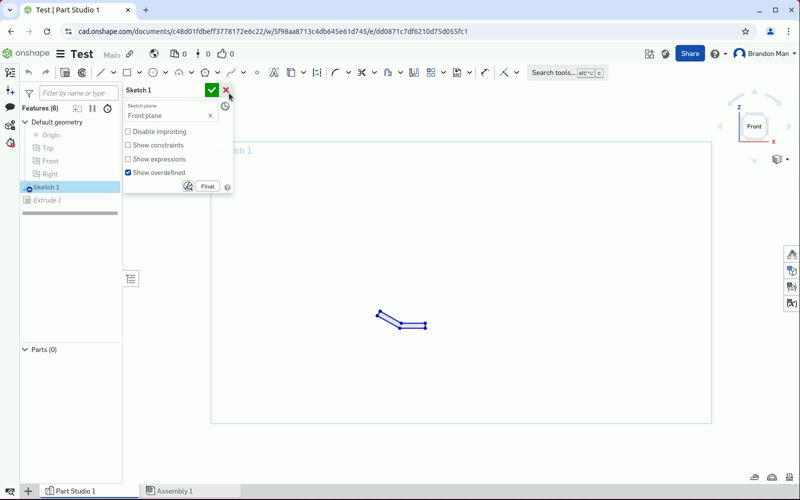
click(229, 92)
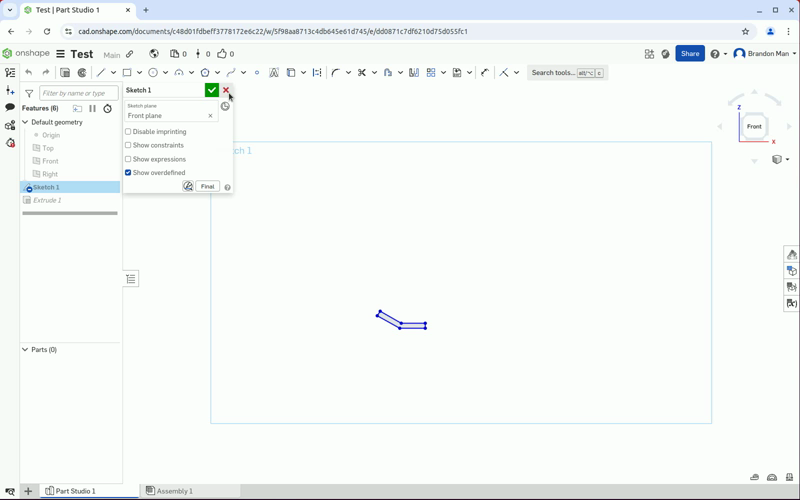
key(shift+s)
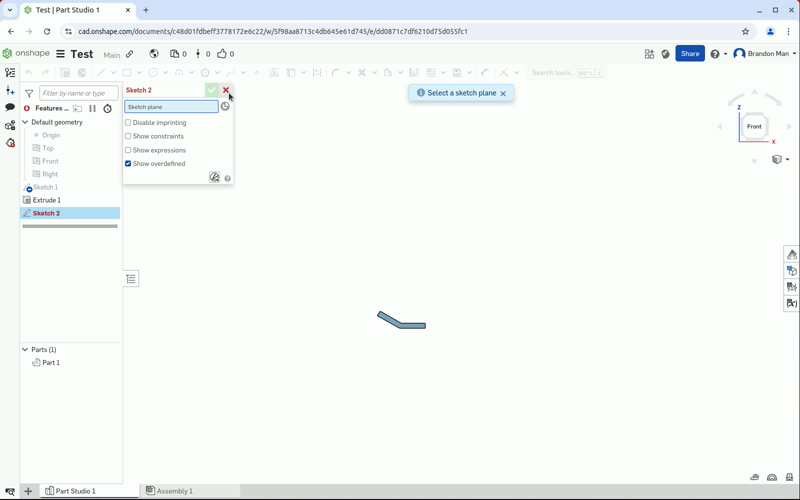
mouse_move(73, 163)
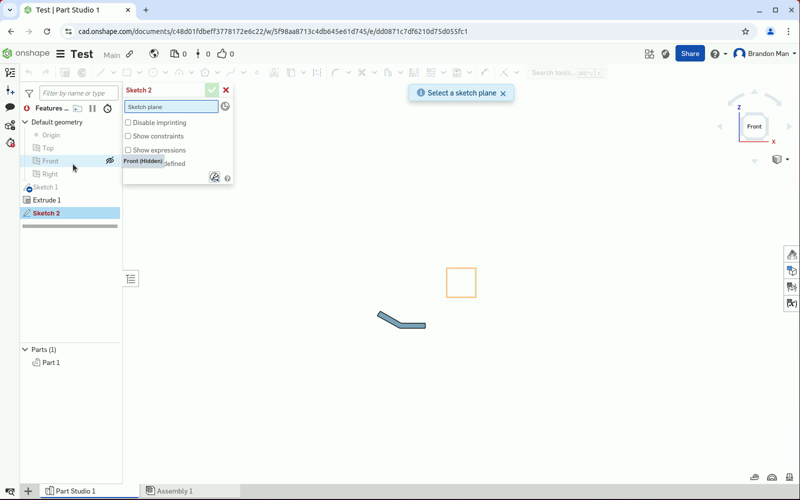
click(73, 163)
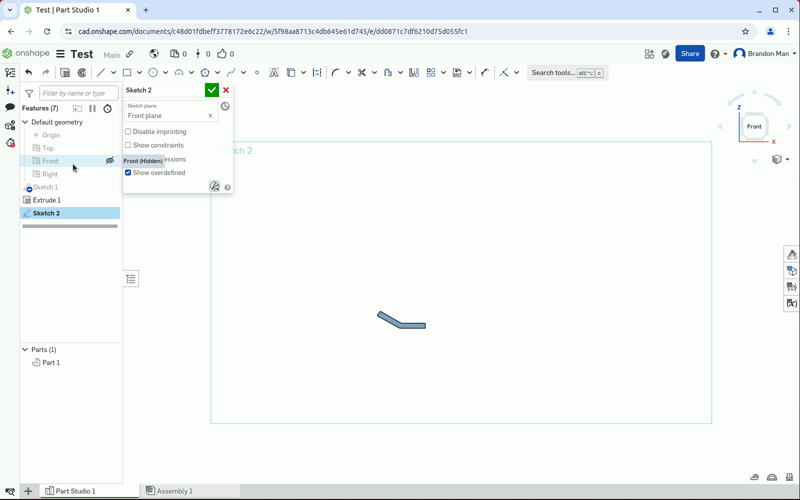
mouse_move(73, 352)
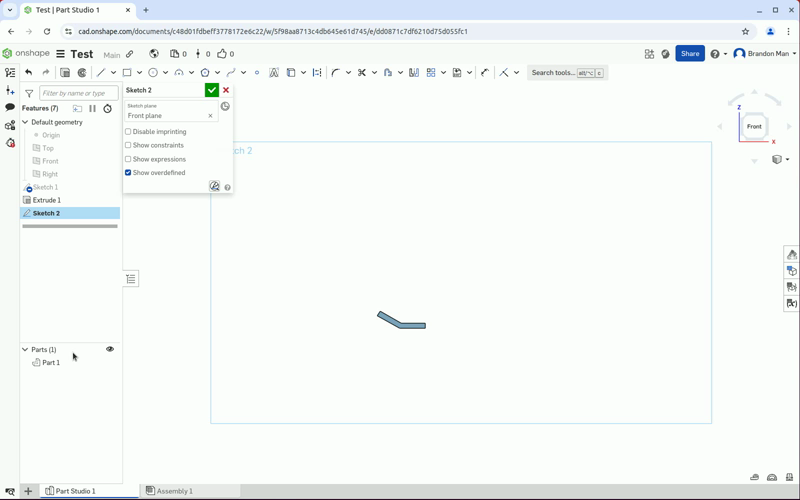
key(y)
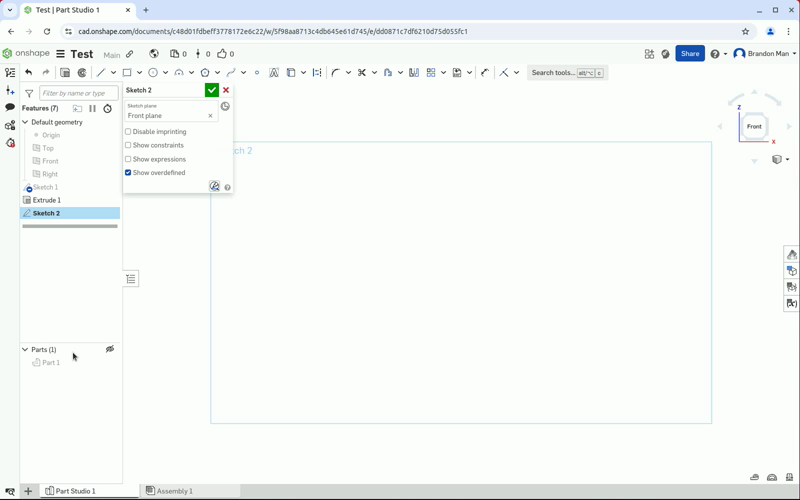
key(l)
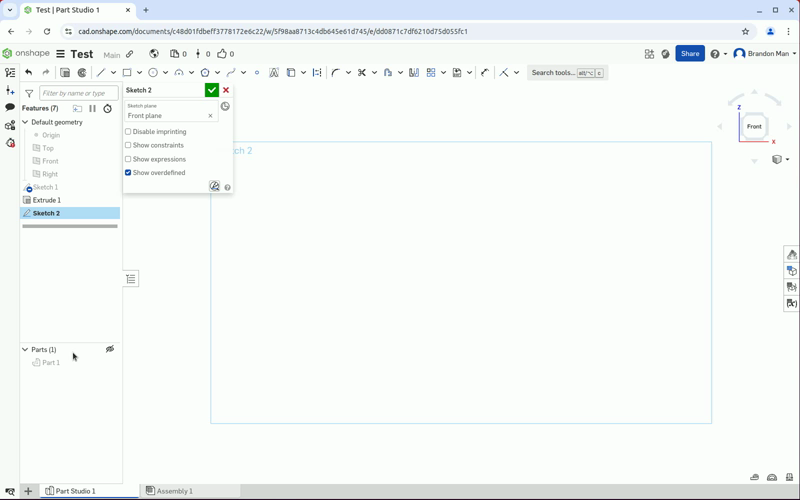
key_down(shift)
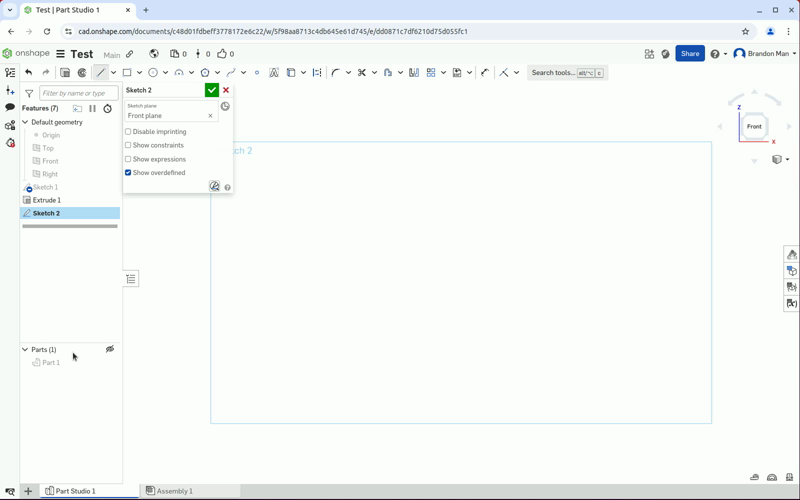
mouse_move(416, 314)
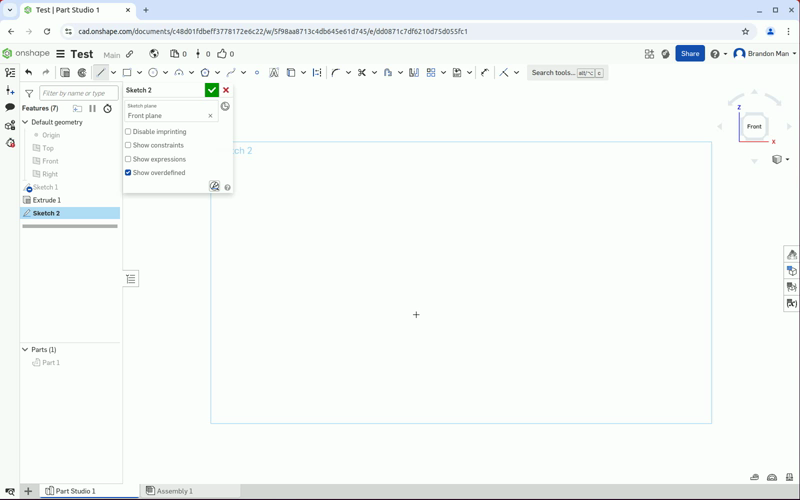
click(416, 314)
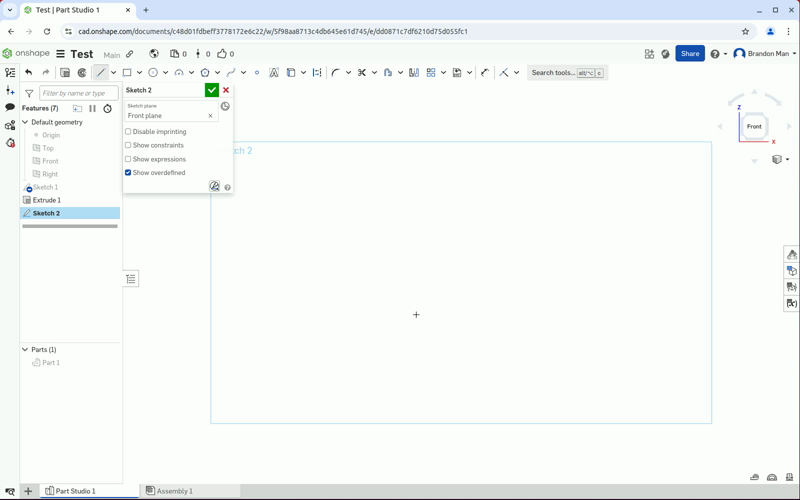
key_up(shift)
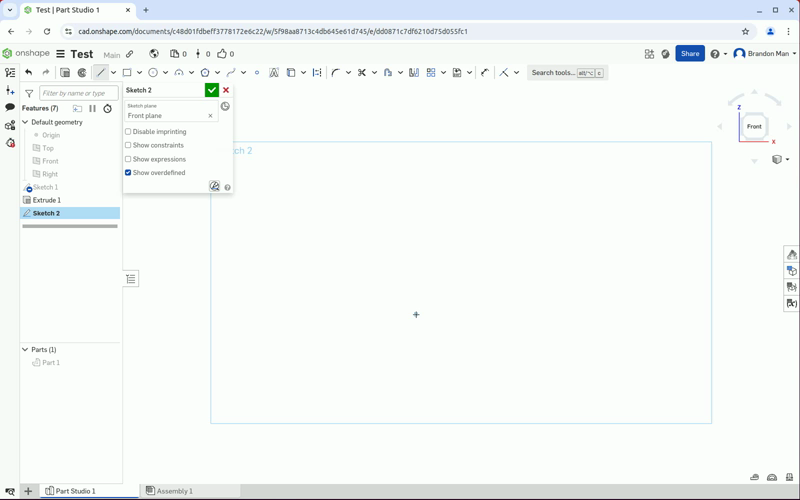
key_down(shift)
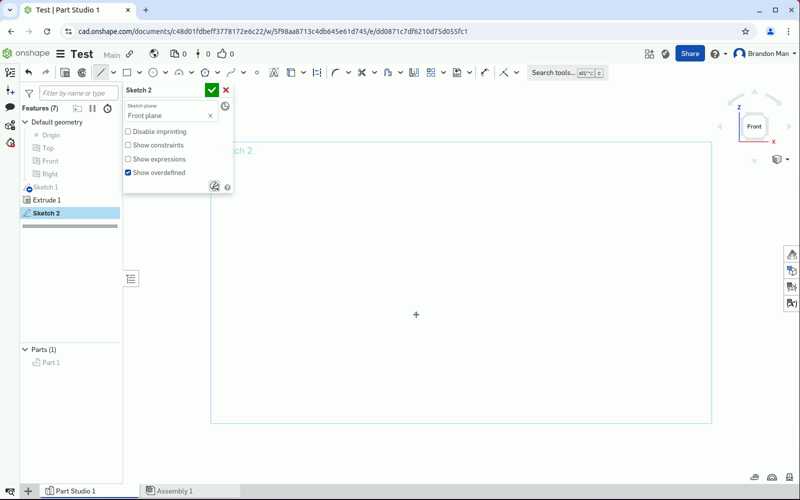
mouse_move(446, 314)
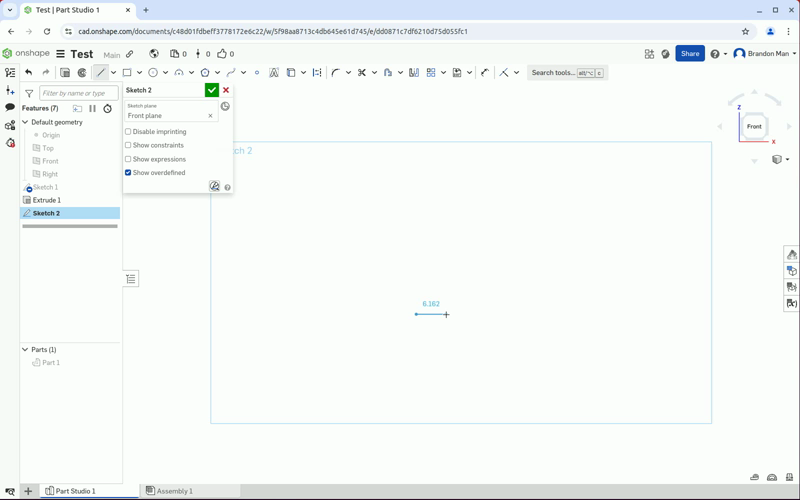
mouse_move(437, 329)
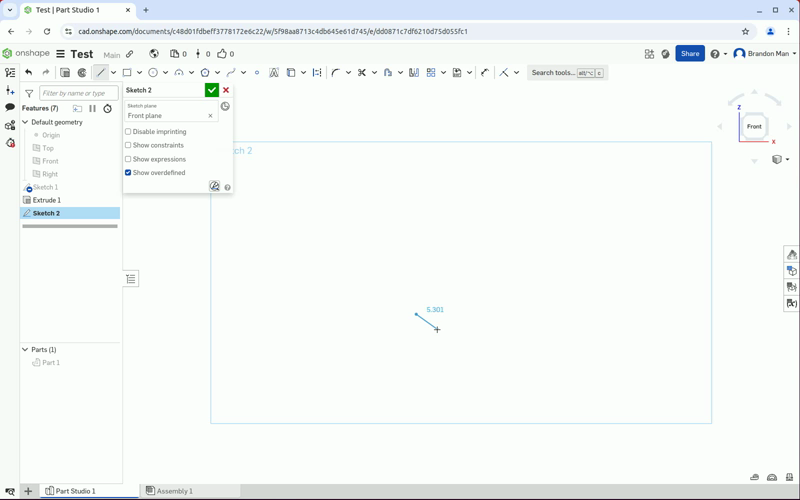
click(437, 329)
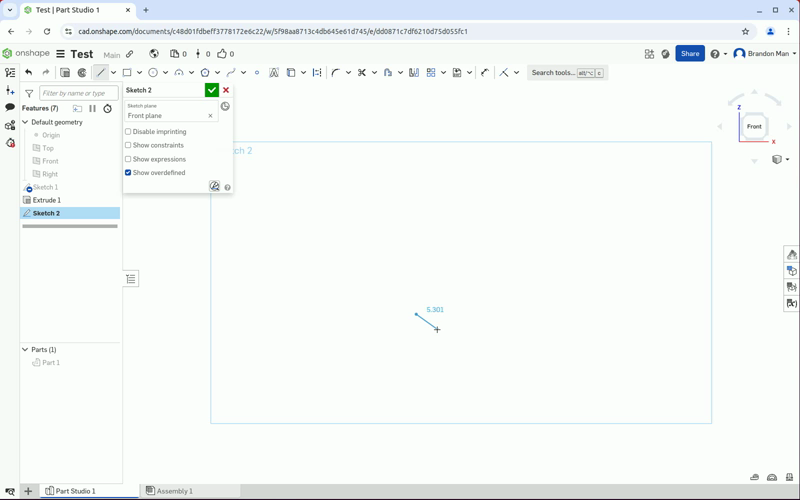
key_up(shift)
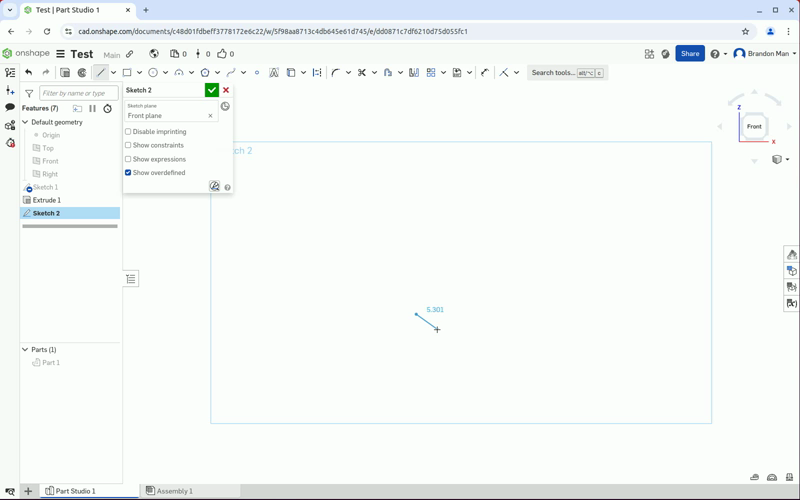
key_down(shift)
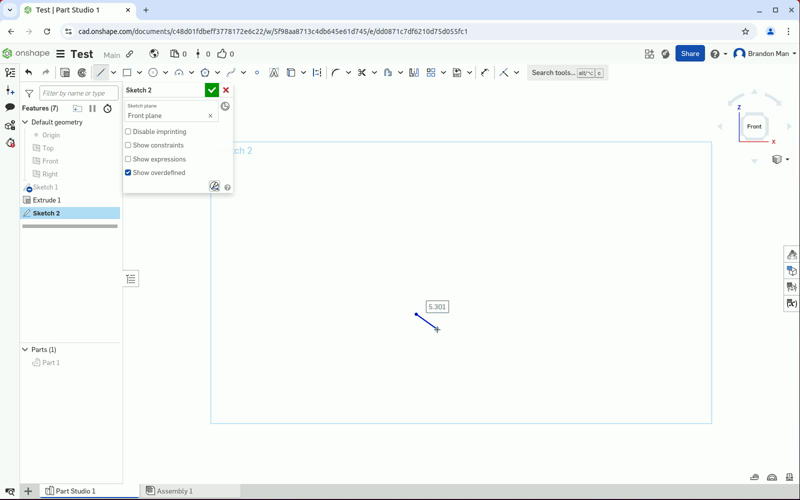
mouse_move(467, 329)
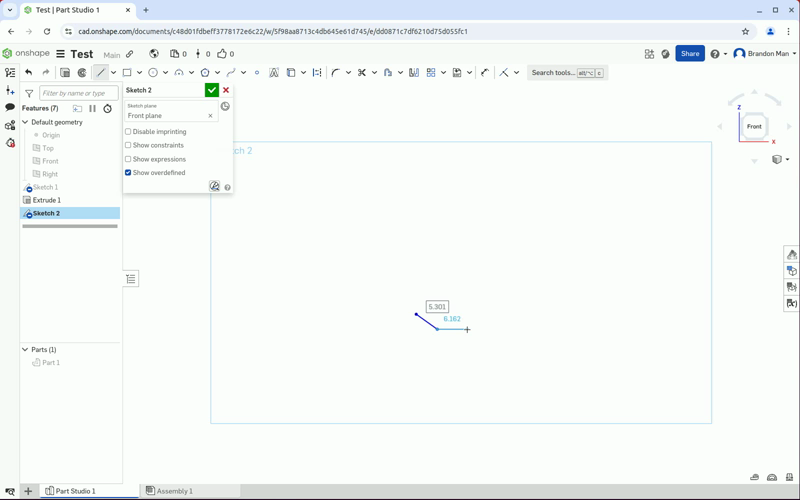
mouse_move(462, 329)
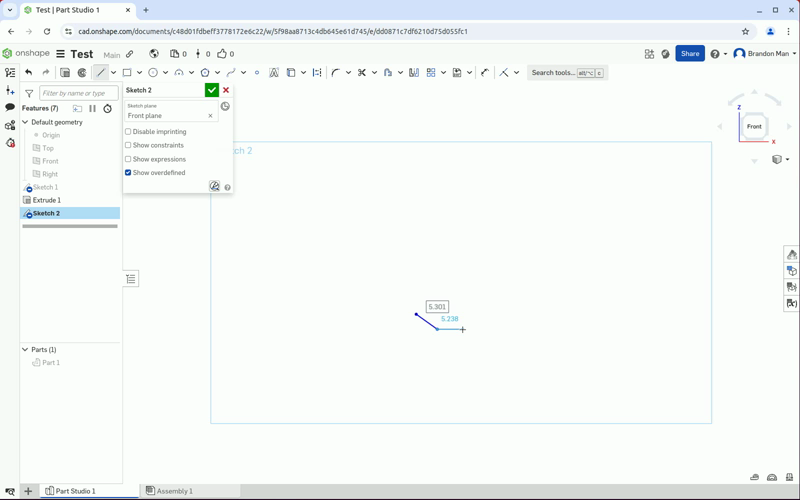
click(462, 329)
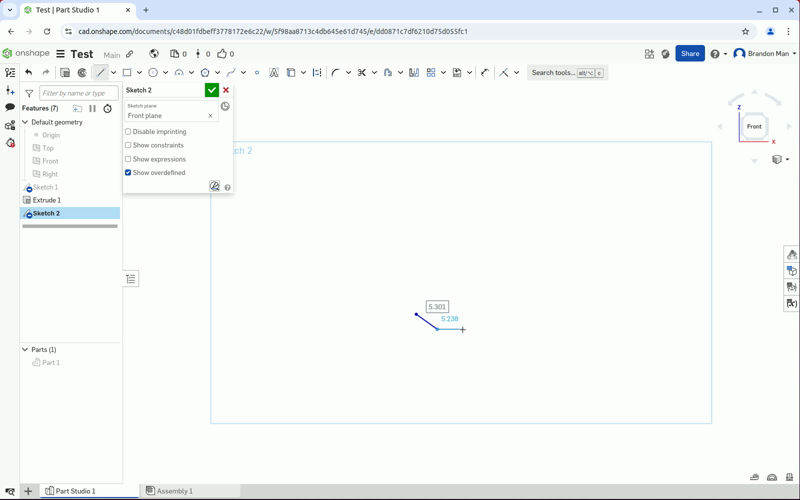
key_up(shift)
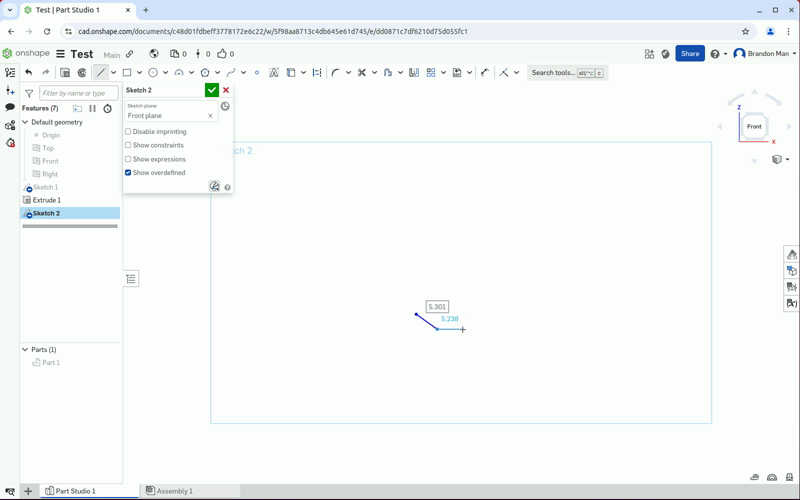
key_down(shift)
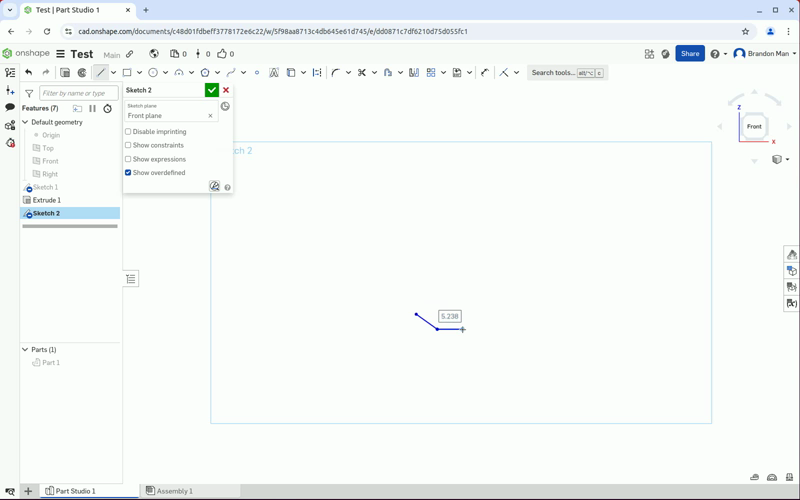
mouse_move(492, 329)
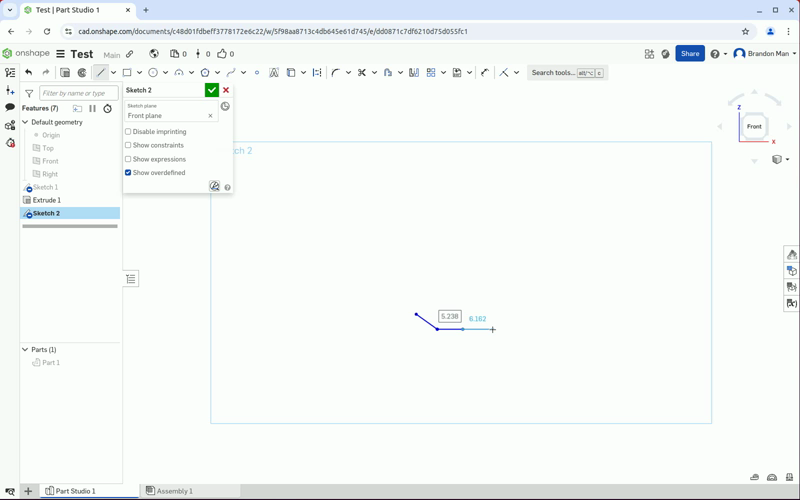
mouse_move(462, 324)
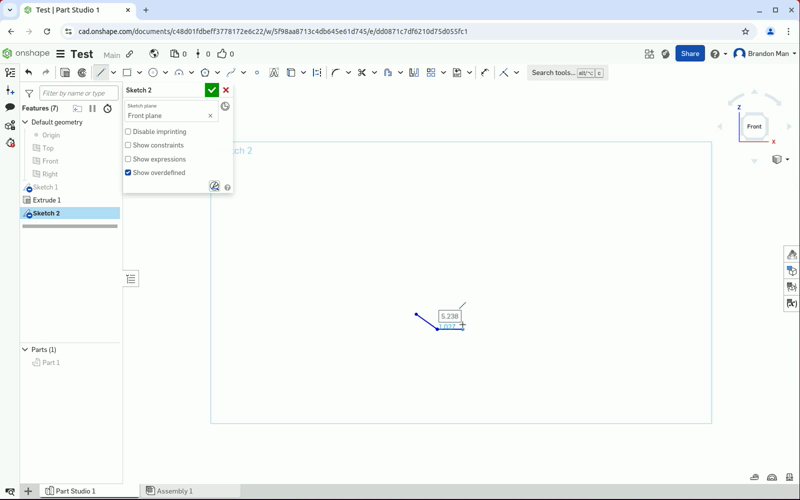
scroll(6)
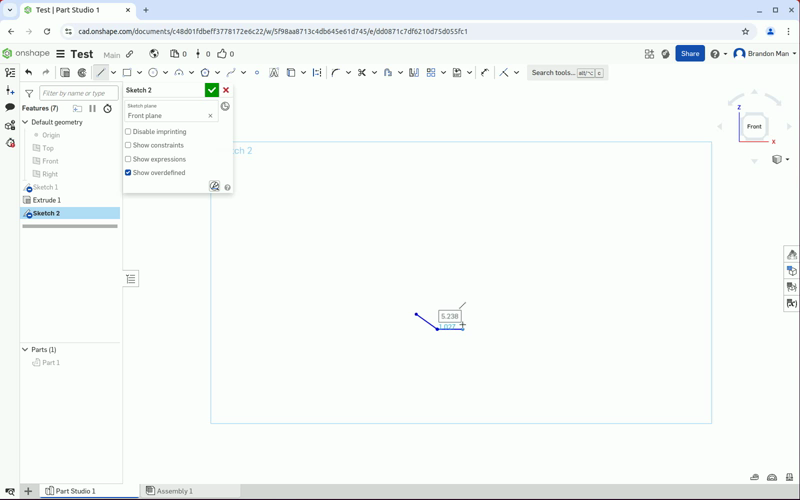
scroll(6)
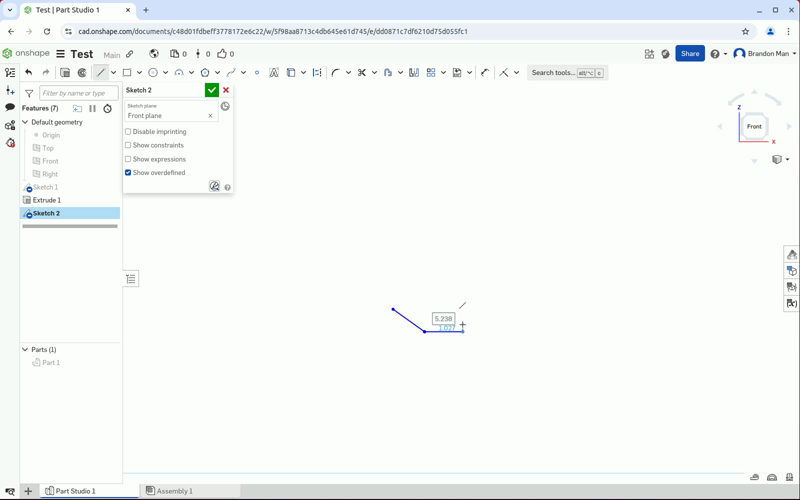
scroll(6)
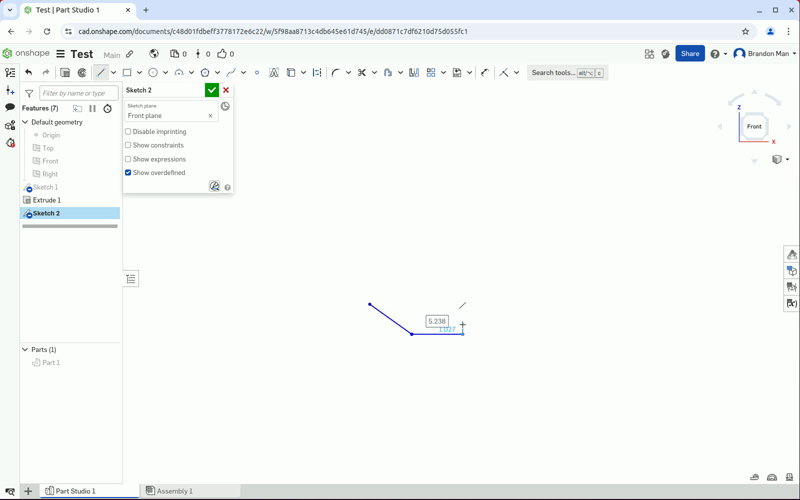
scroll(6)
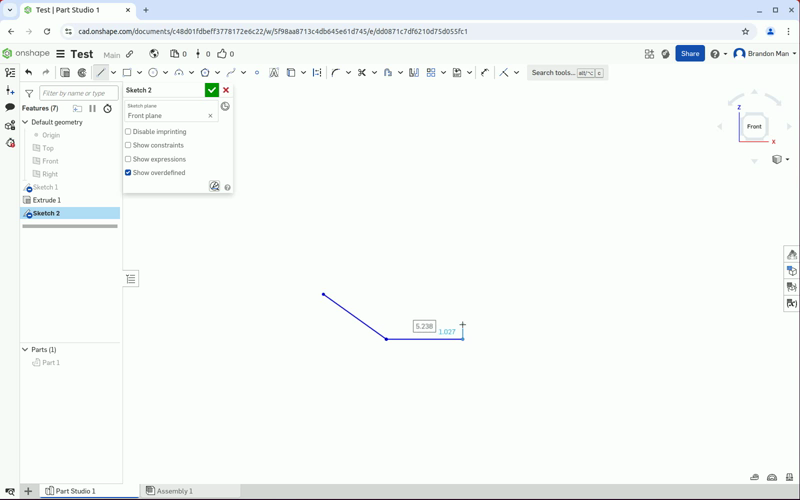
scroll(6)
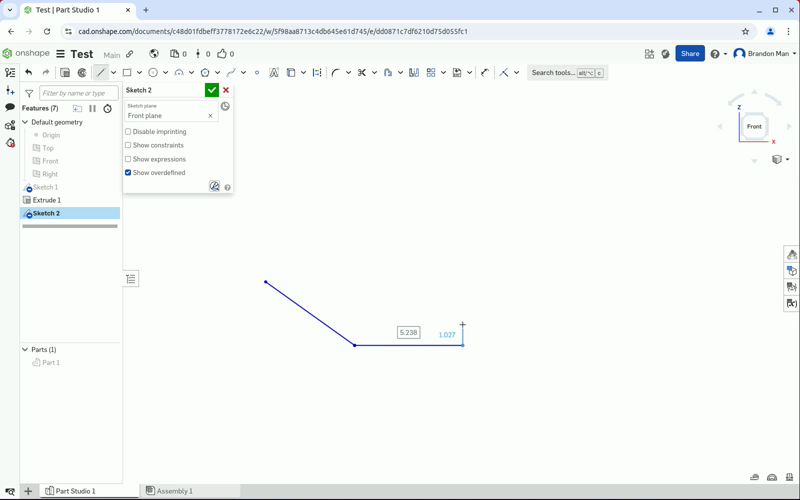
scroll(6)
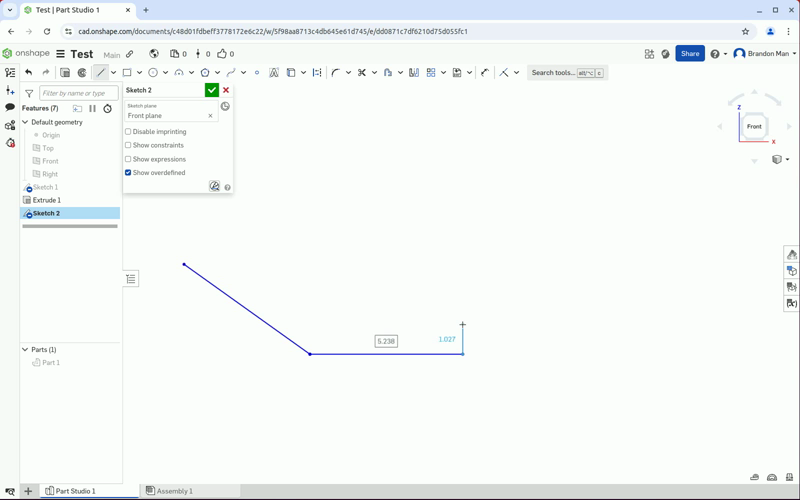
scroll(6)
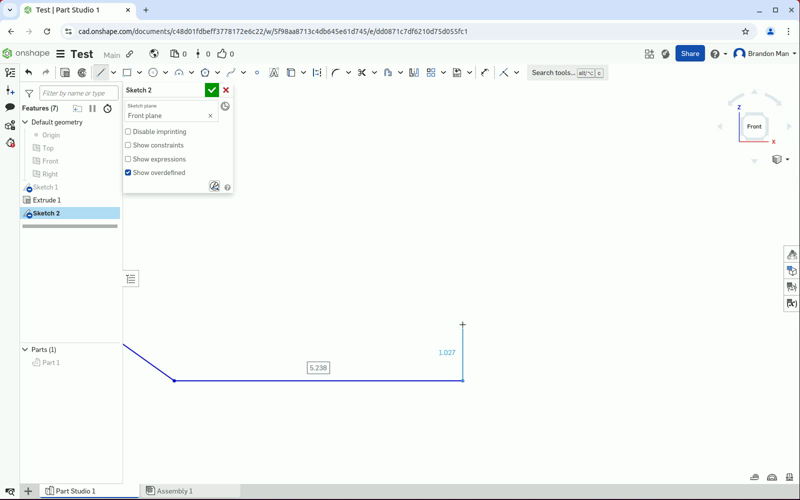
click(462, 324)
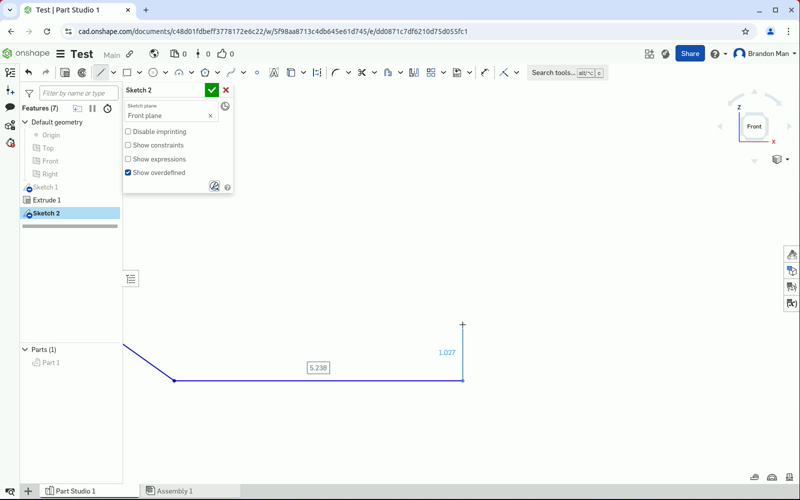
scroll(-6)
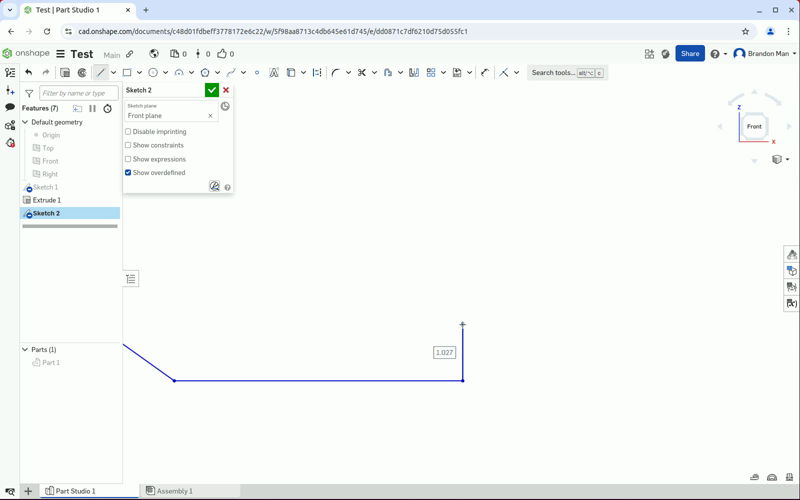
scroll(-6)
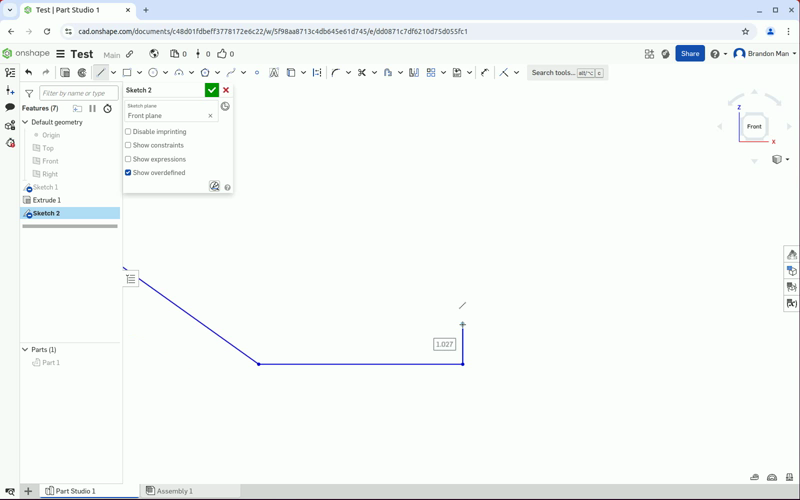
scroll(-6)
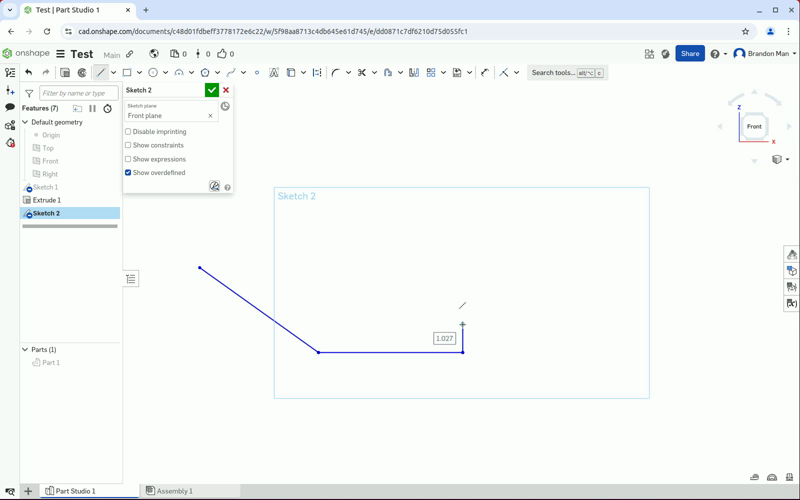
scroll(-6)
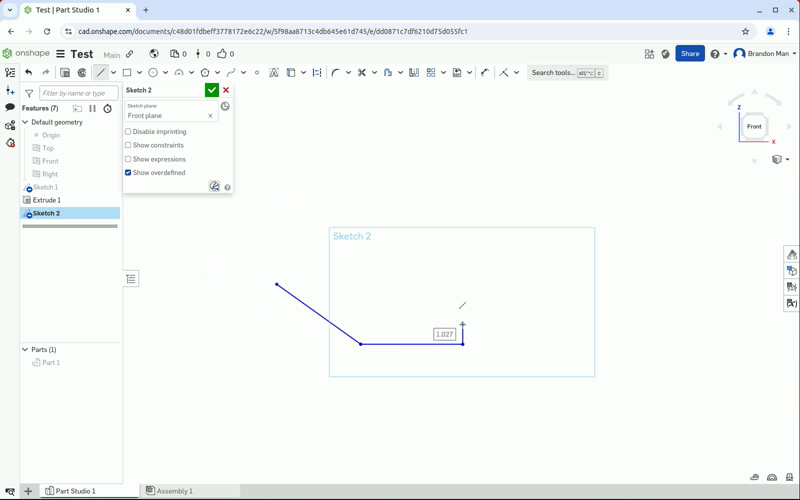
scroll(-6)
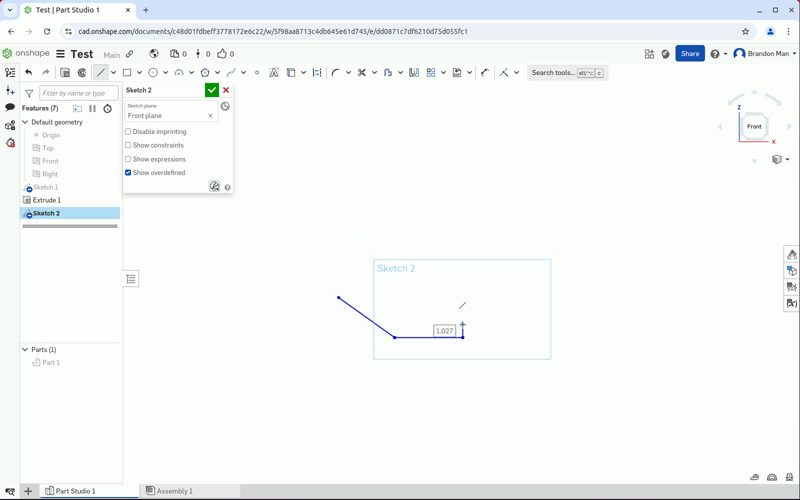
scroll(-6)
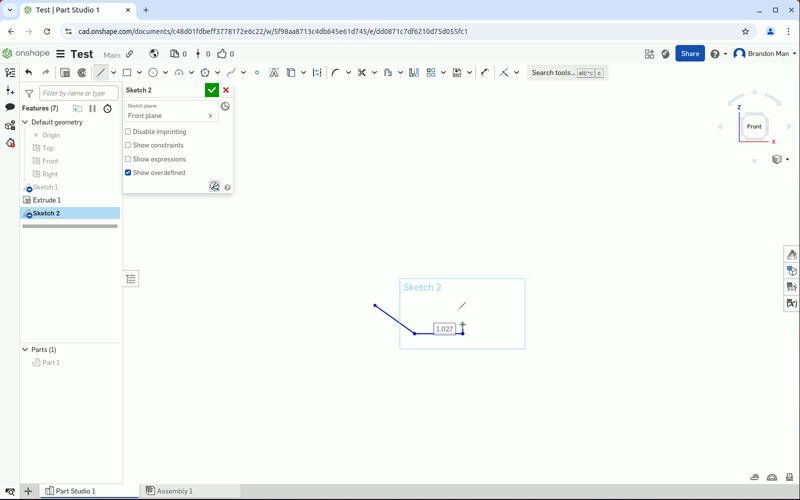
scroll(-6)
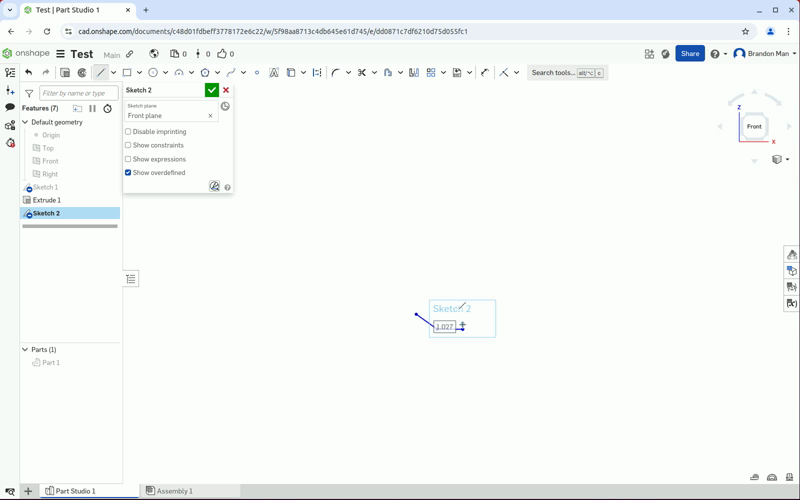
key_up(shift)
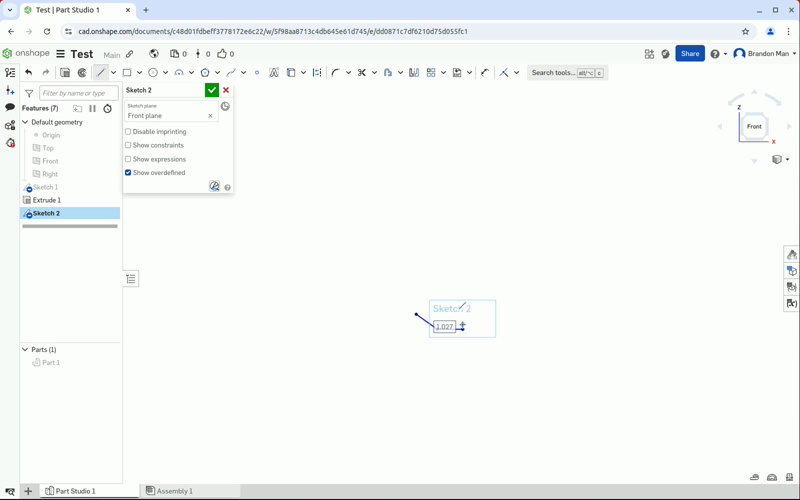
key_down(shift)
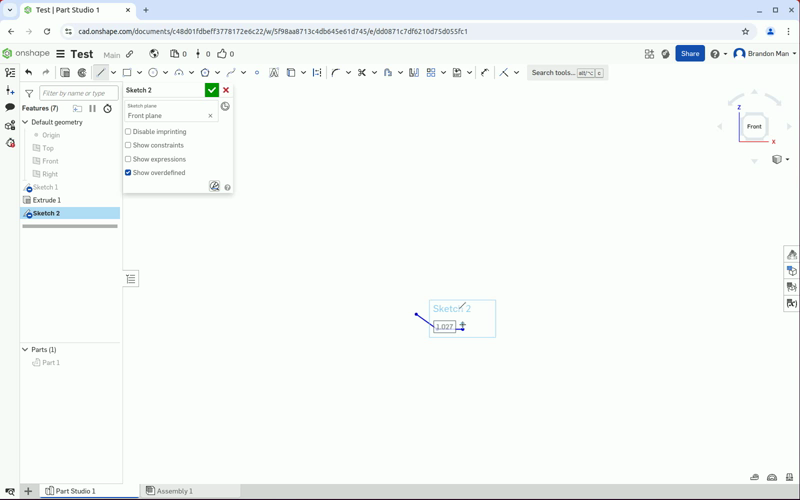
mouse_move(492, 324)
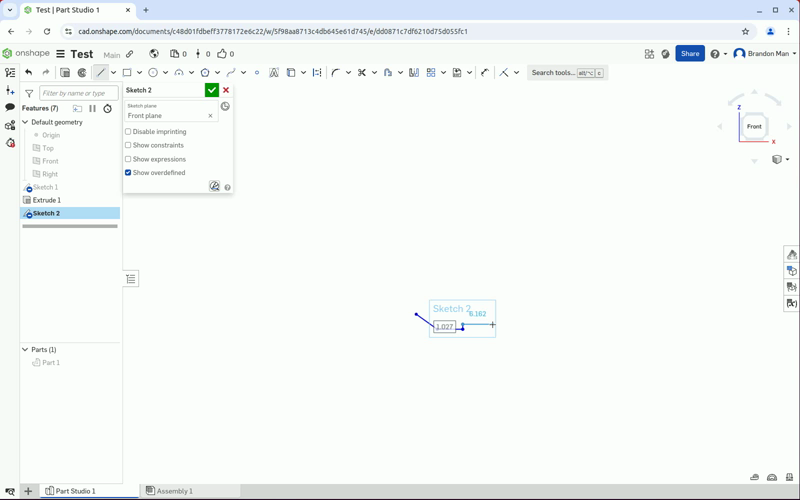
mouse_move(438, 324)
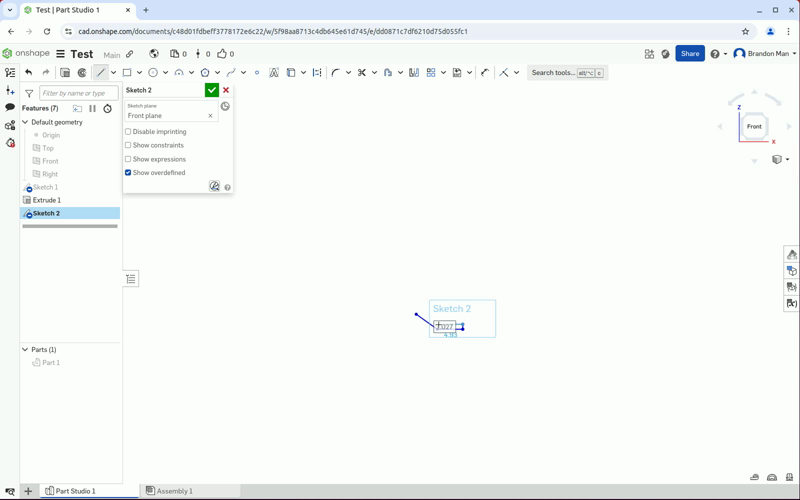
click(438, 324)
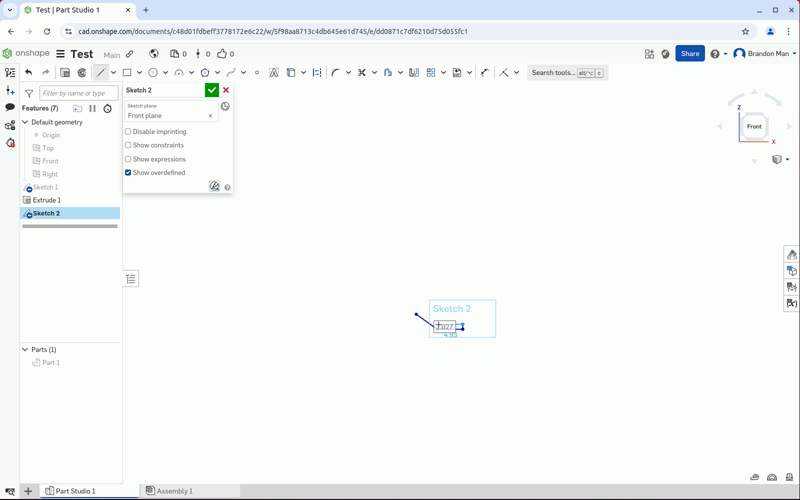
key_up(shift)
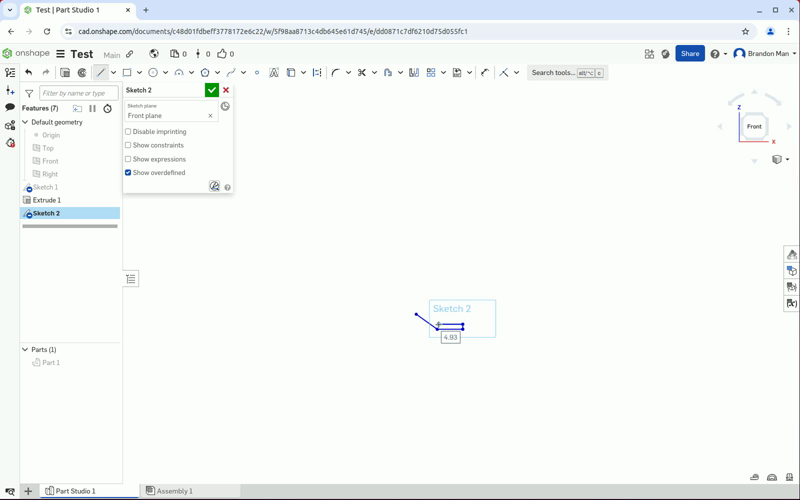
key_down(shift)
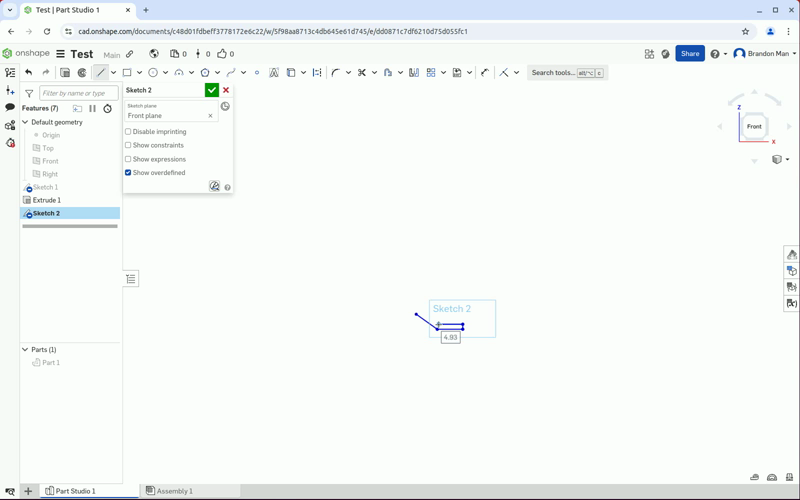
mouse_move(468, 324)
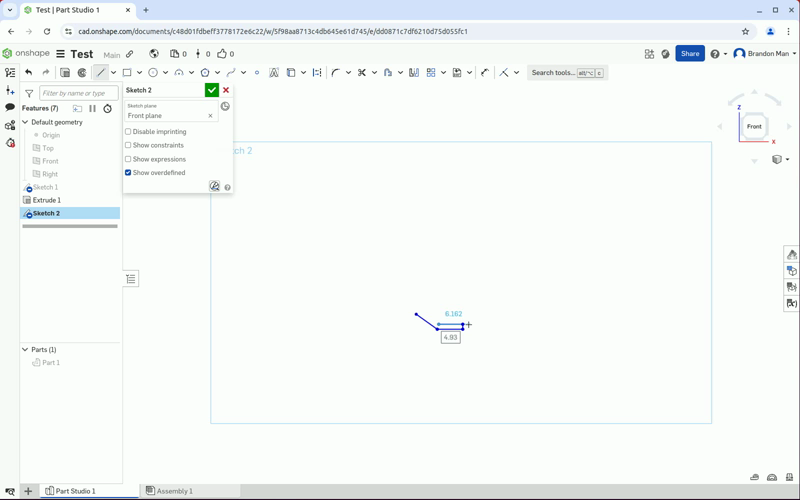
mouse_move(419, 310)
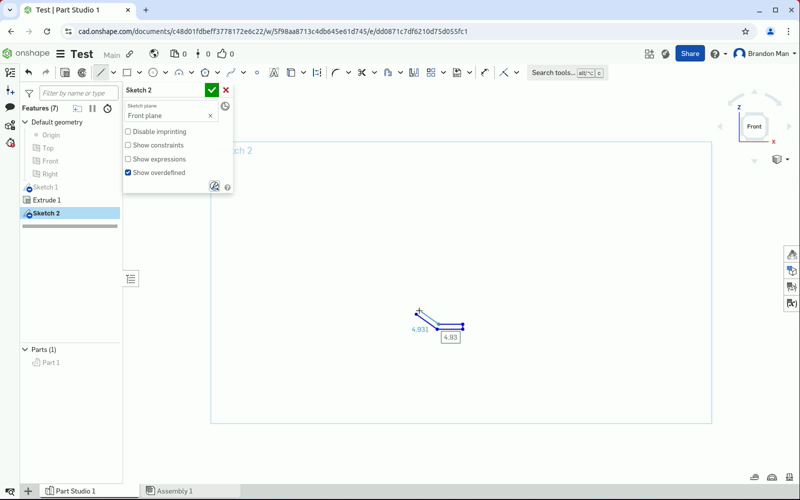
click(419, 310)
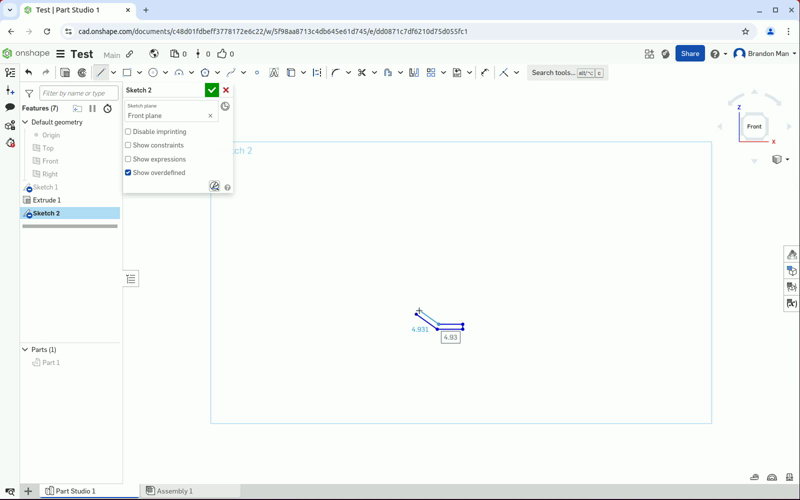
key_up(shift)
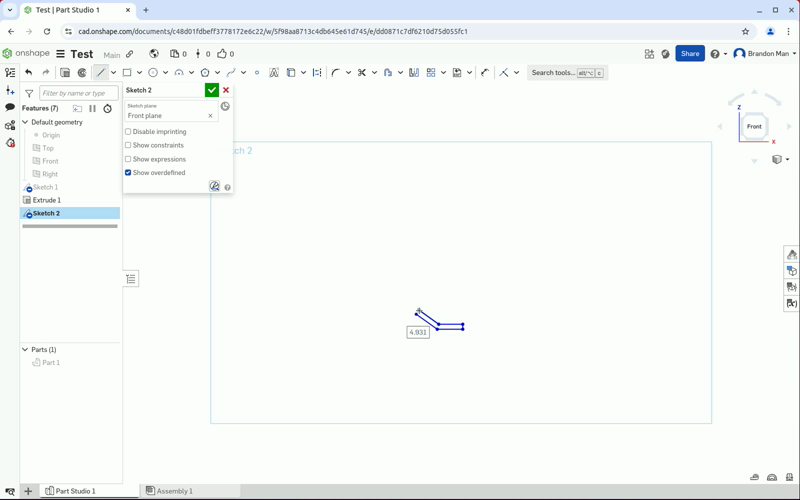
mouse_move(449, 310)
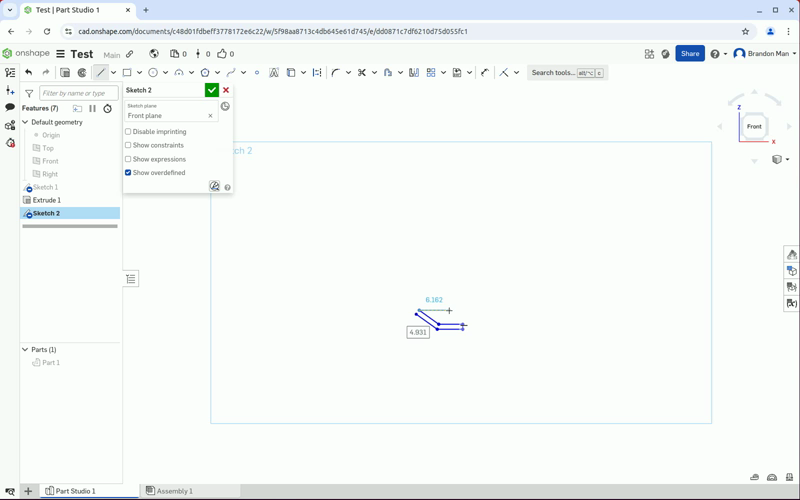
key_down(shift)
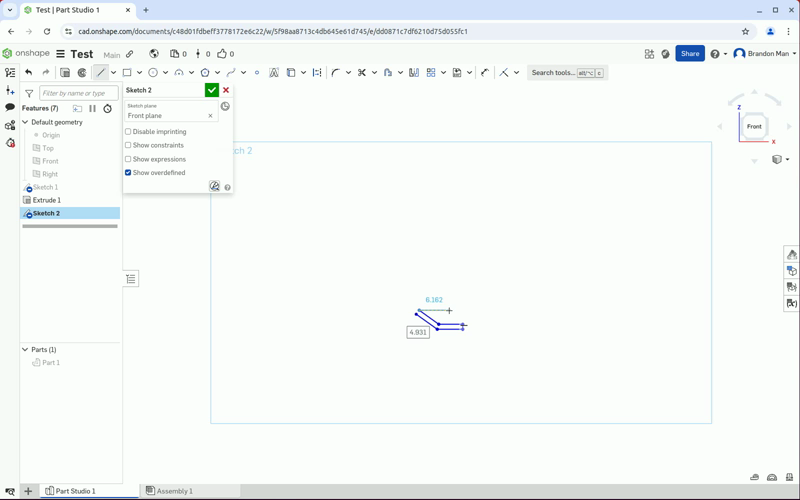
mouse_move(416, 314)
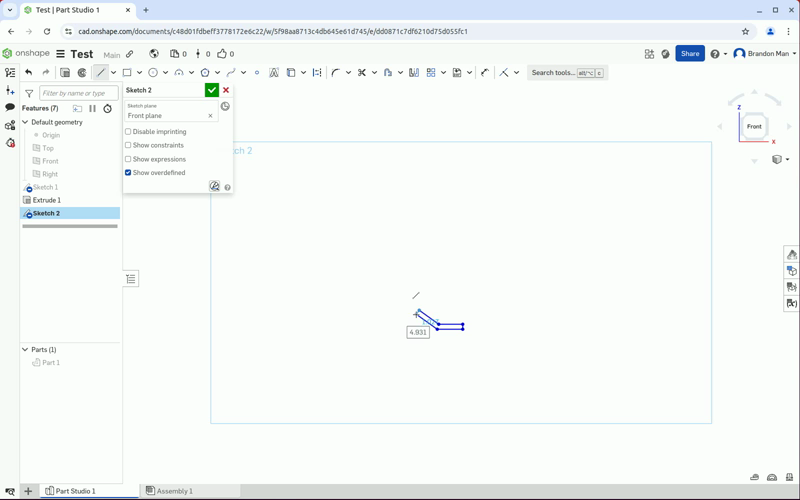
scroll(6)
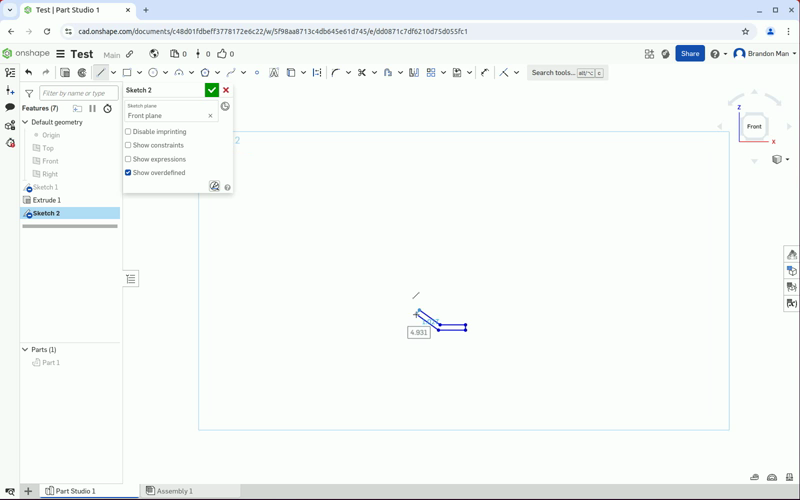
scroll(6)
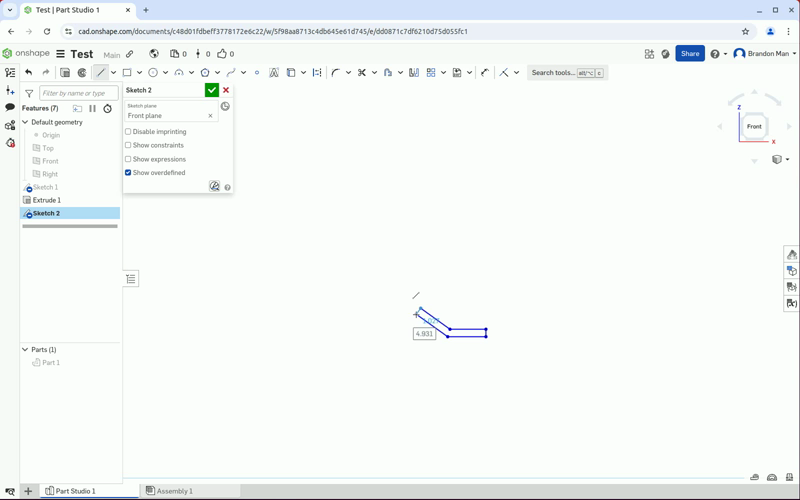
scroll(6)
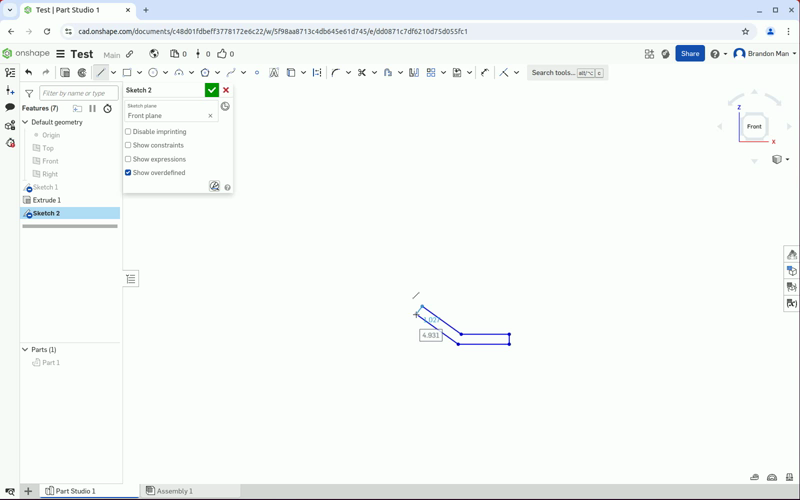
scroll(6)
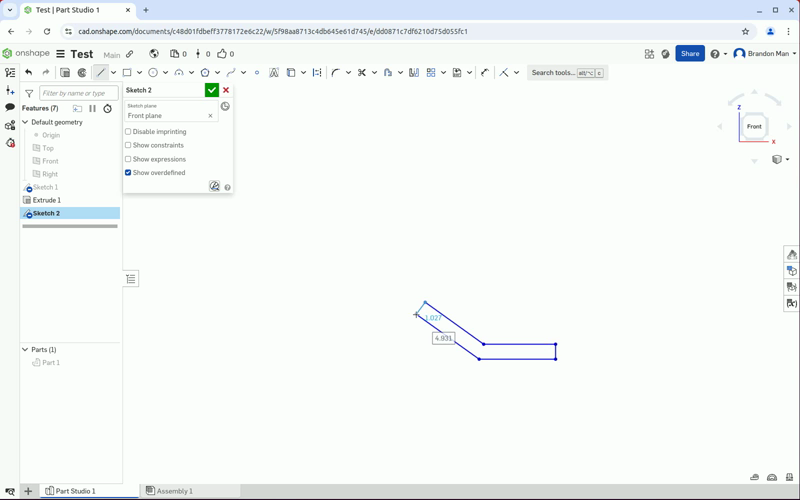
scroll(6)
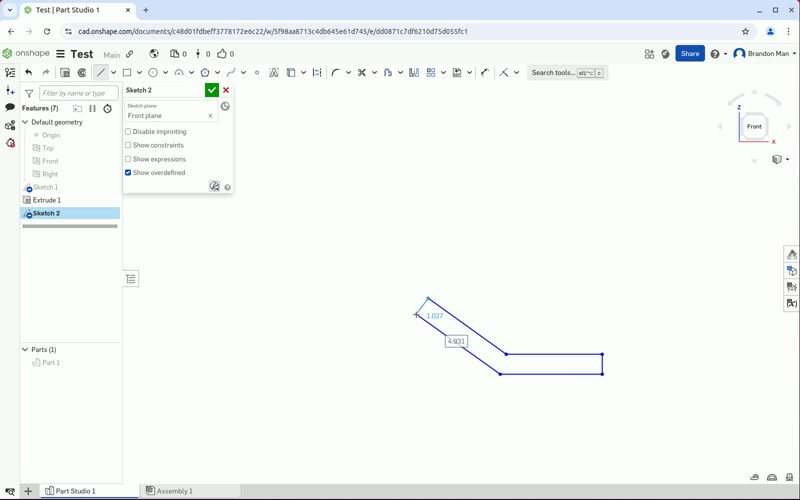
scroll(6)
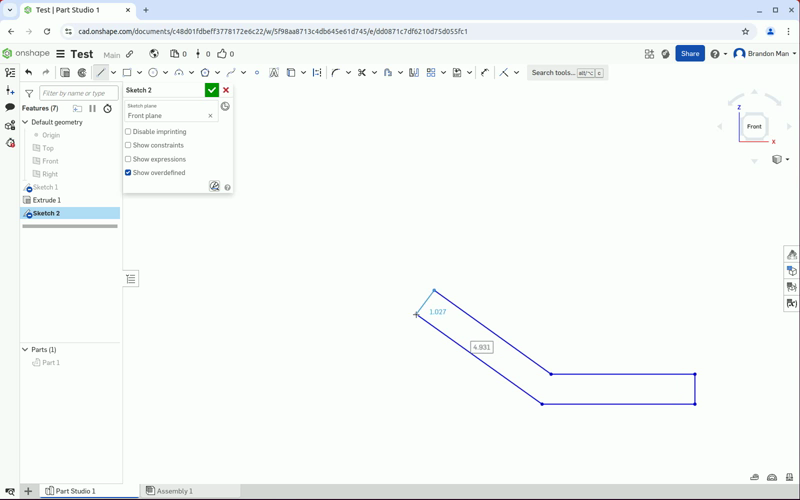
scroll(6)
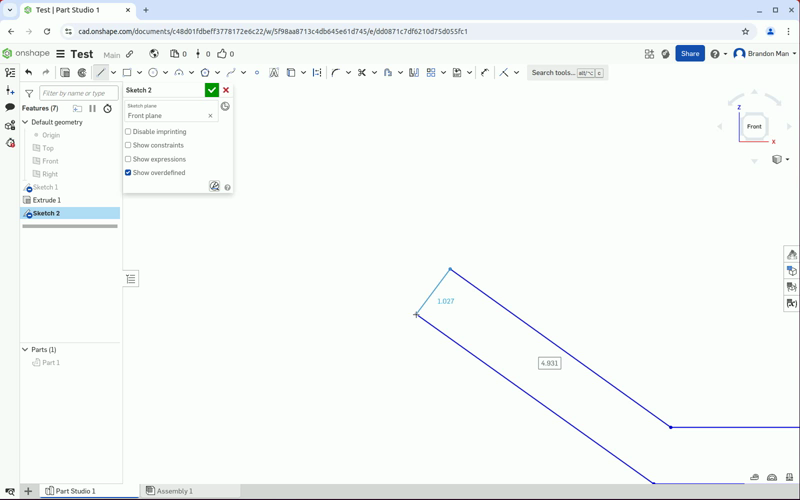
key_up(shift)
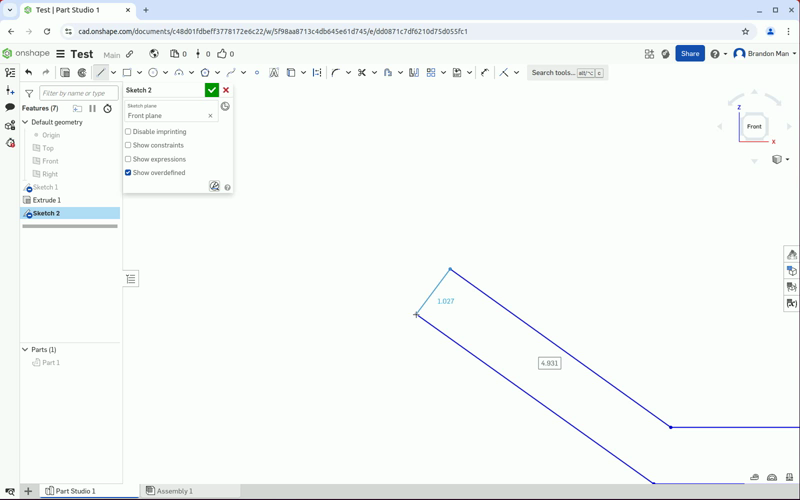
click(416, 314)
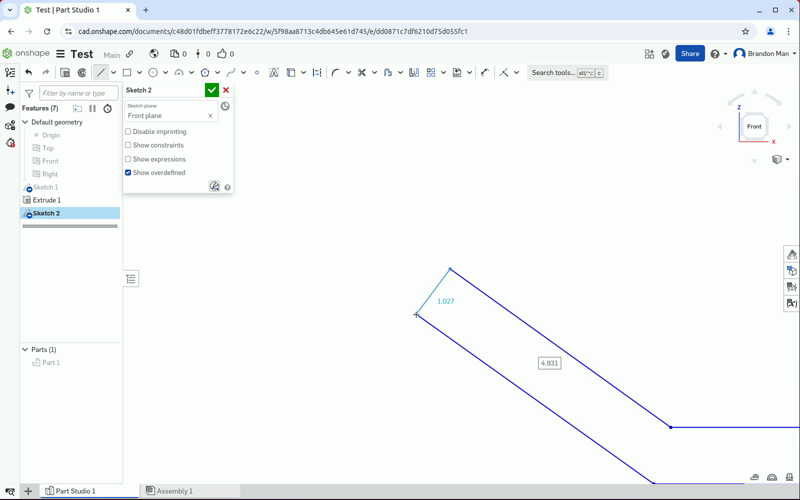
scroll(-6)
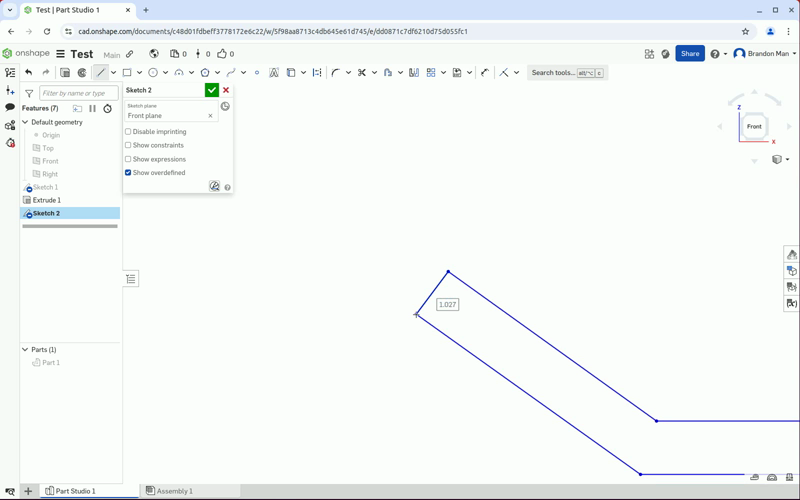
scroll(-6)
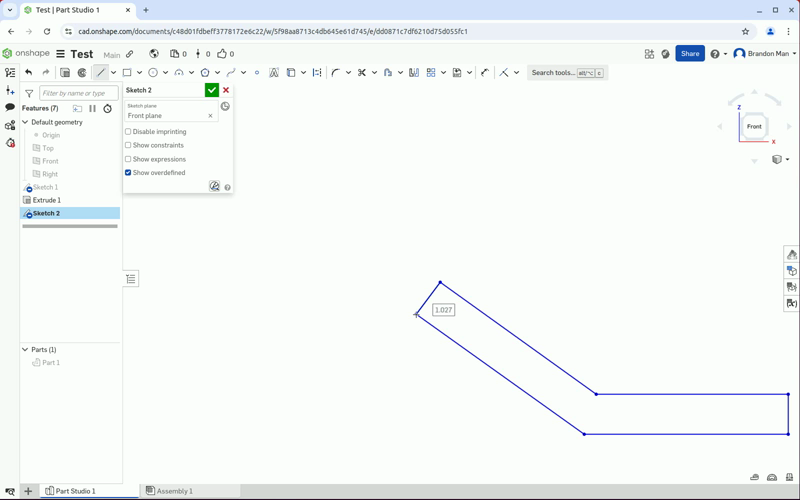
scroll(-6)
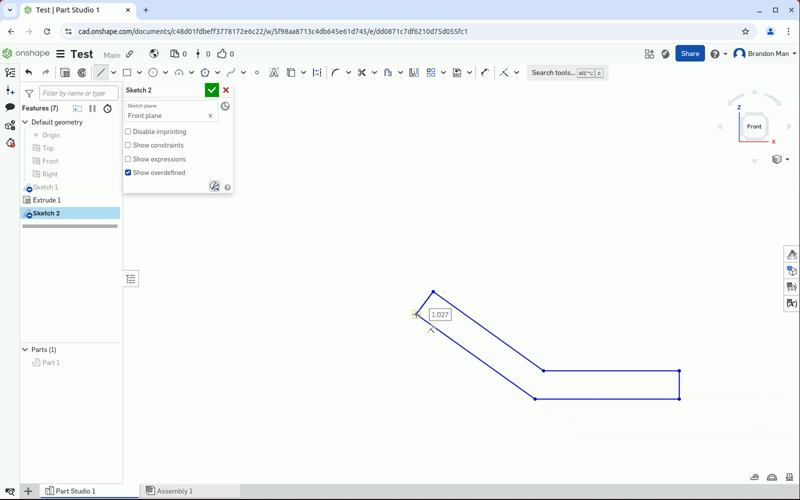
scroll(-6)
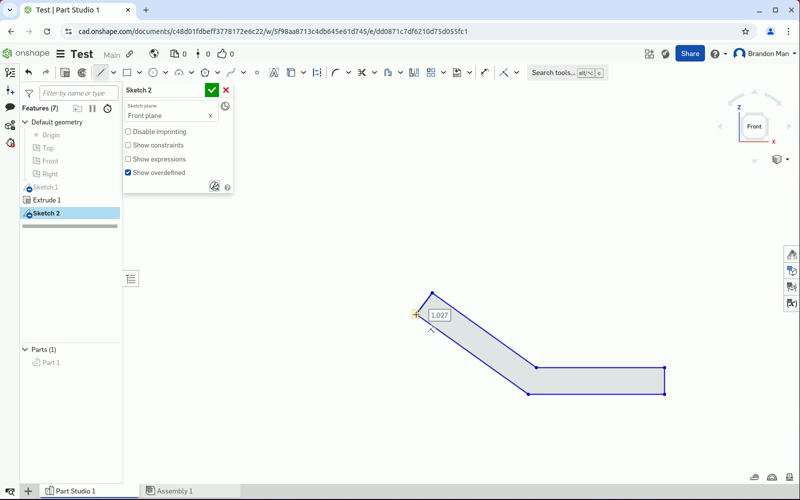
scroll(-6)
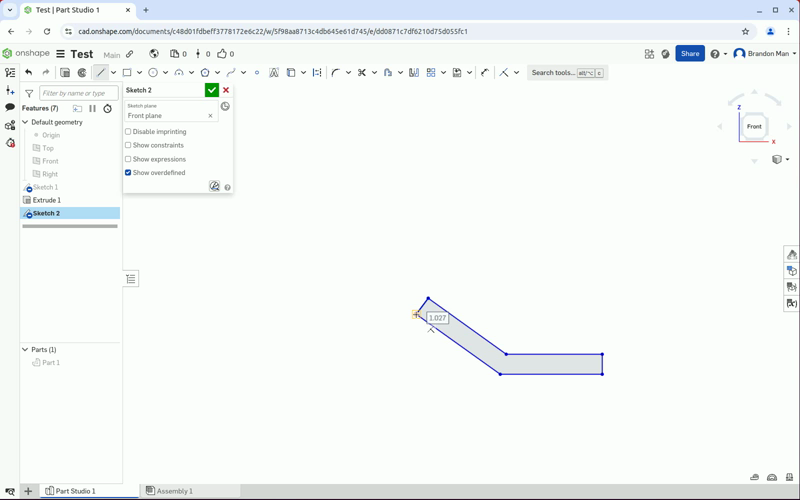
scroll(-6)
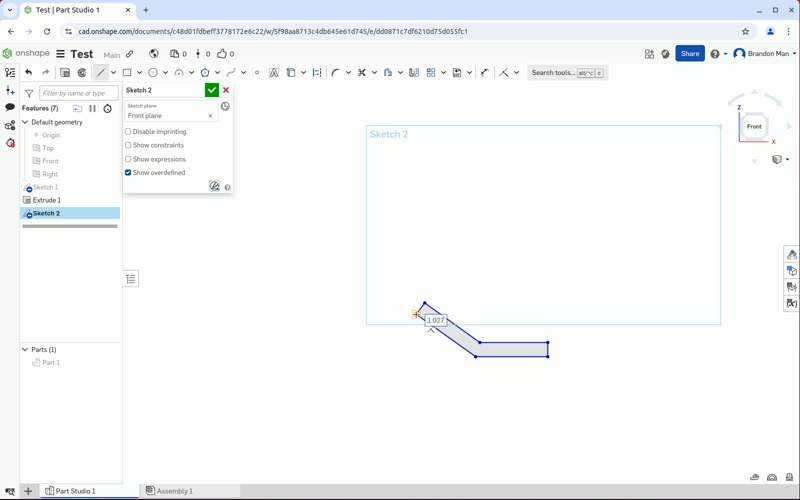
scroll(-6)
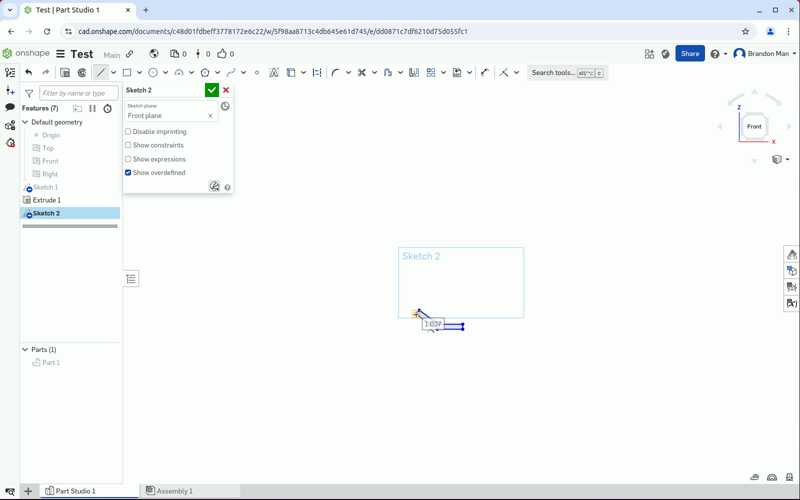
key(esc)
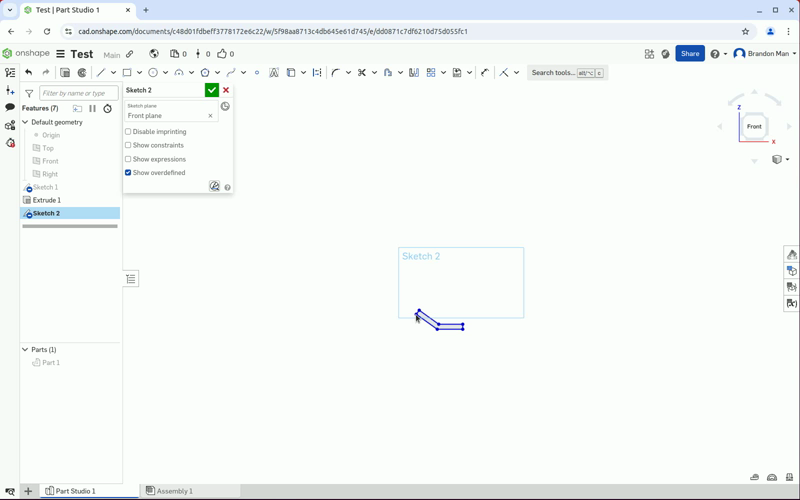
mouse_move(434, 326)
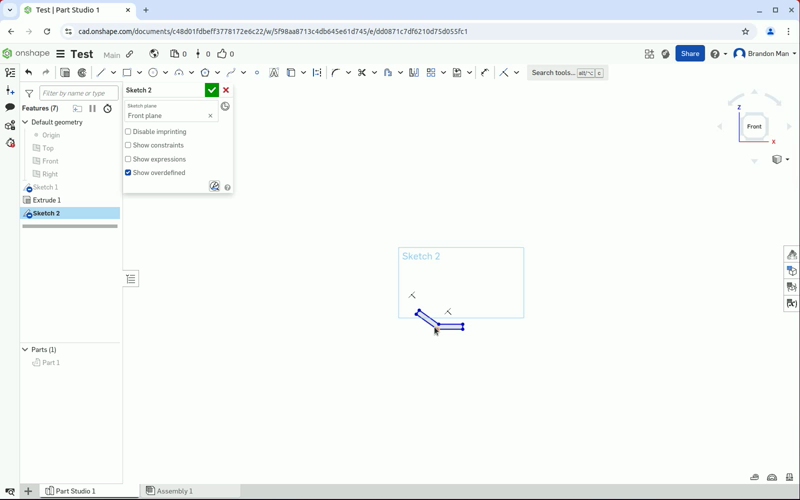
scroll(6)
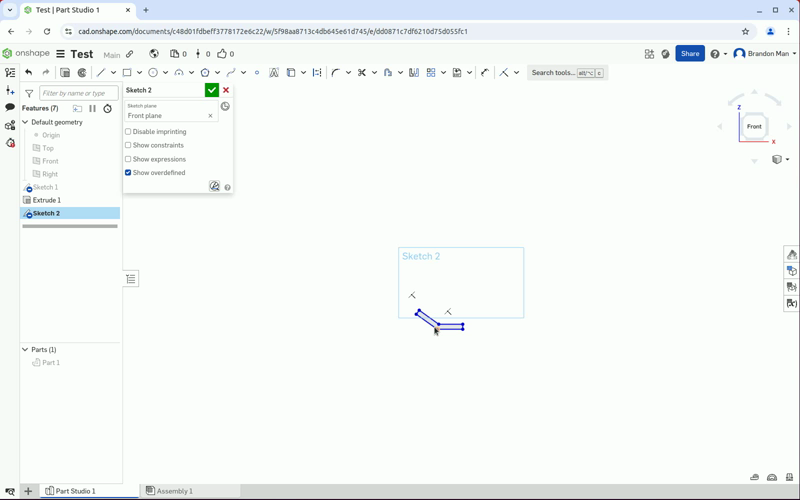
scroll(6)
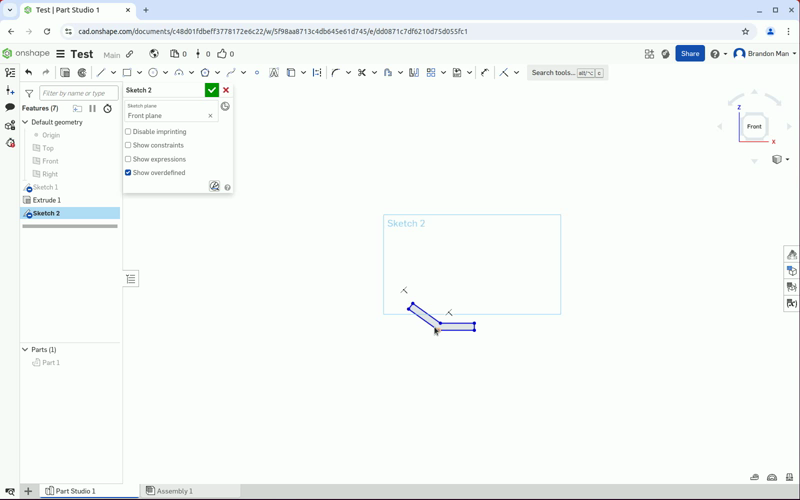
scroll(6)
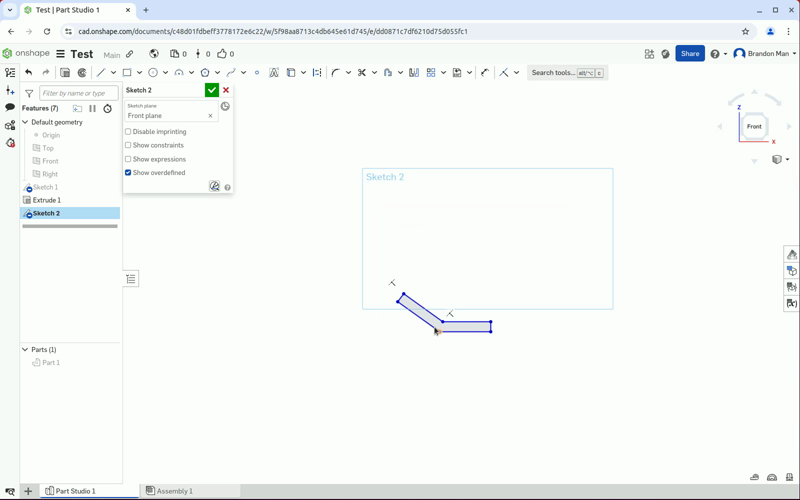
scroll(6)
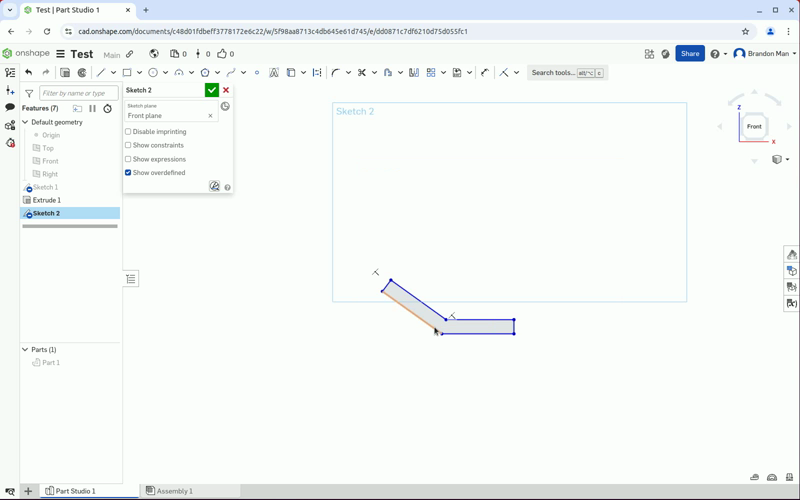
scroll(6)
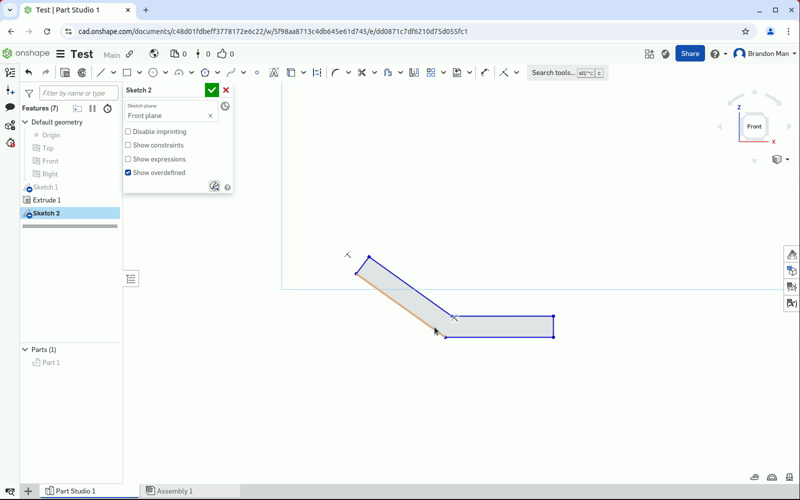
scroll(6)
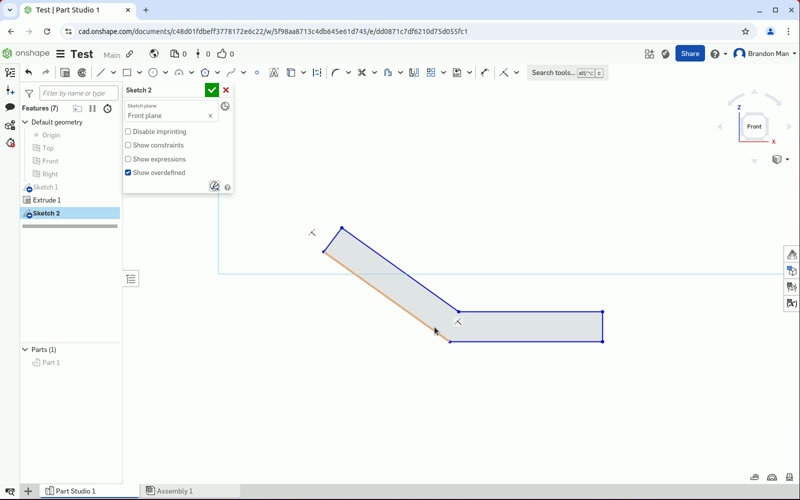
scroll(6)
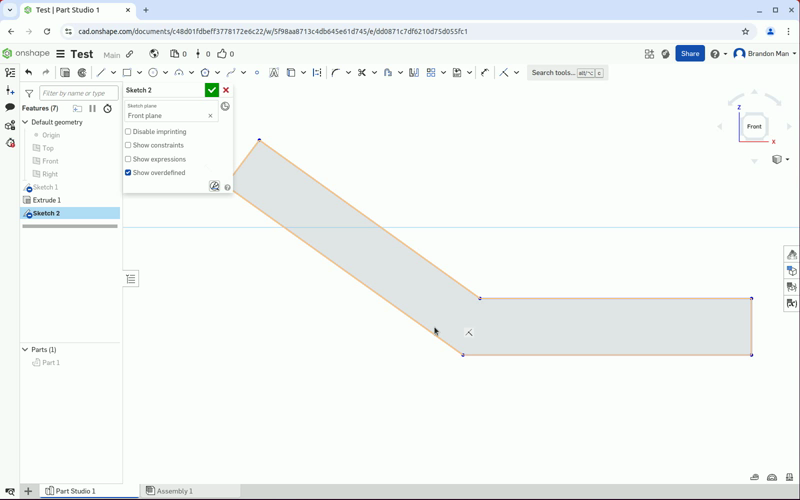
click(434, 326)
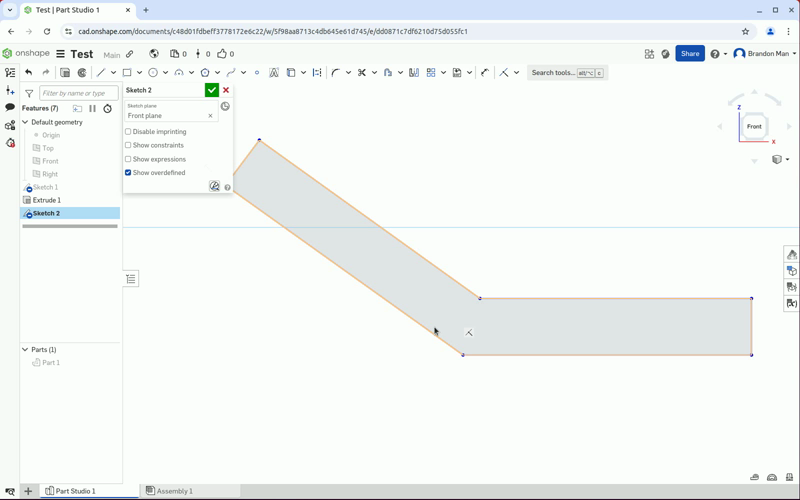
scroll(-6)
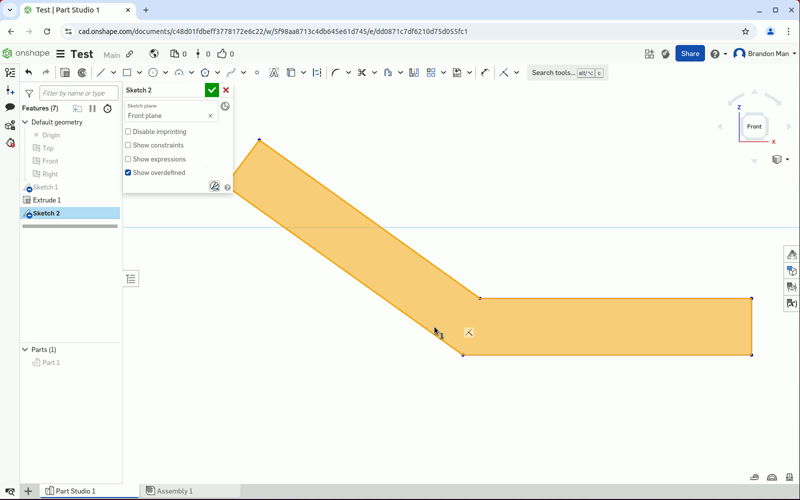
scroll(-6)
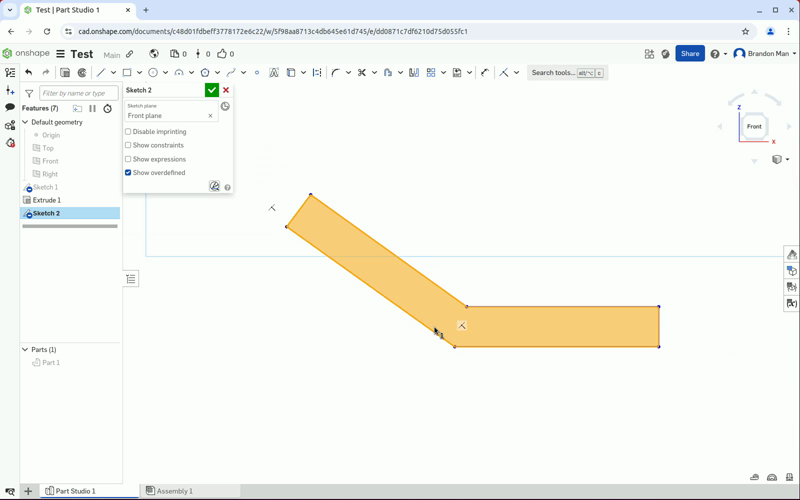
scroll(-6)
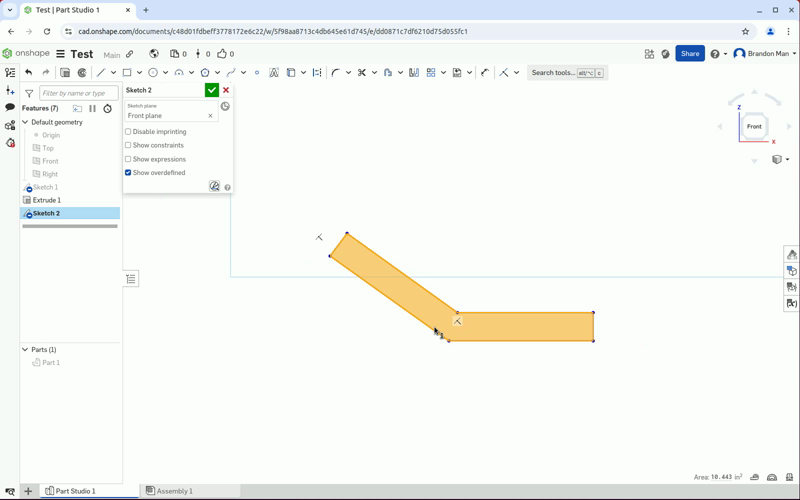
scroll(-6)
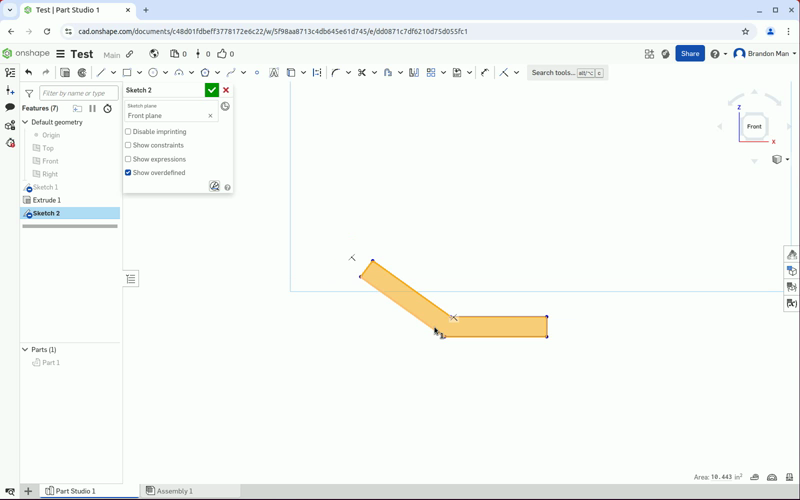
scroll(-6)
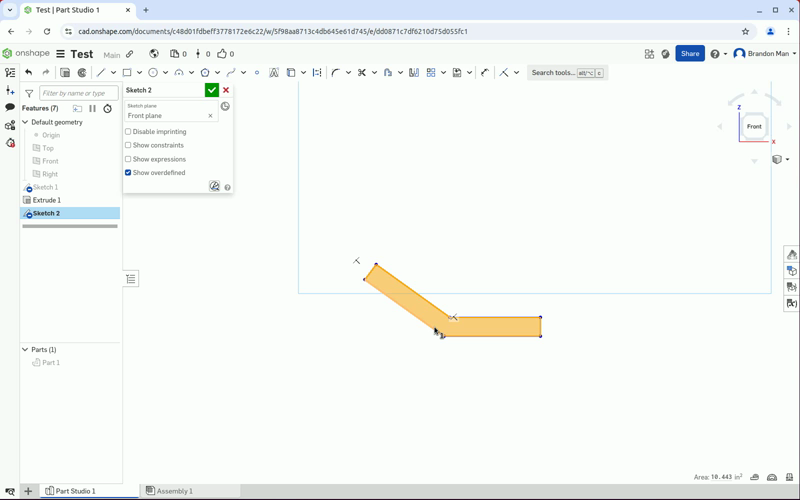
scroll(-6)
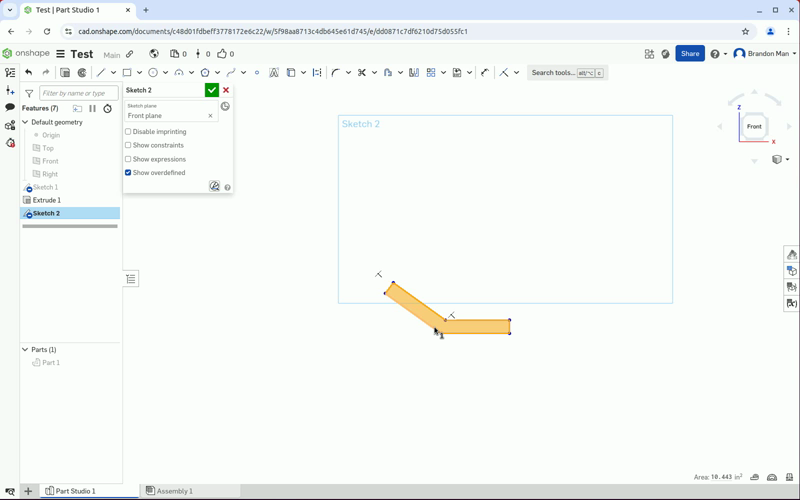
scroll(-6)
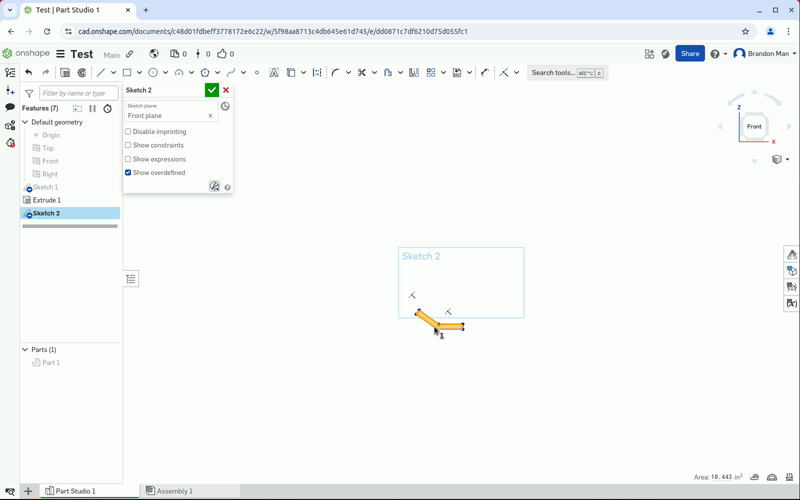
mouse_move(73, 352)
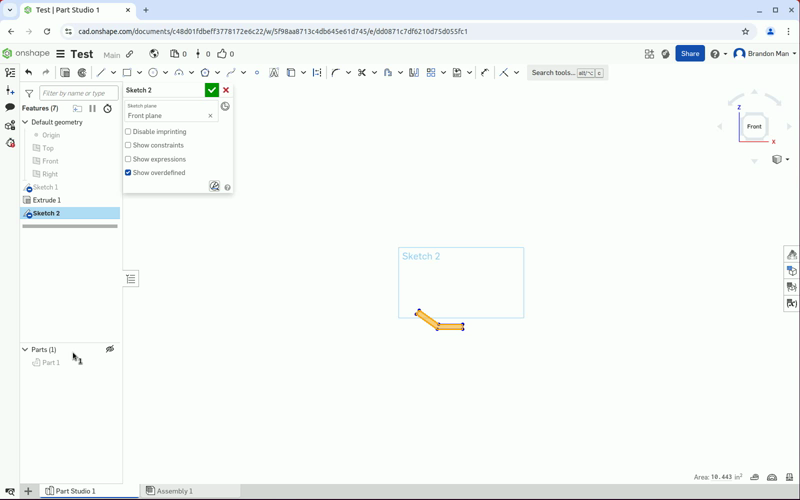
key(shift+y)
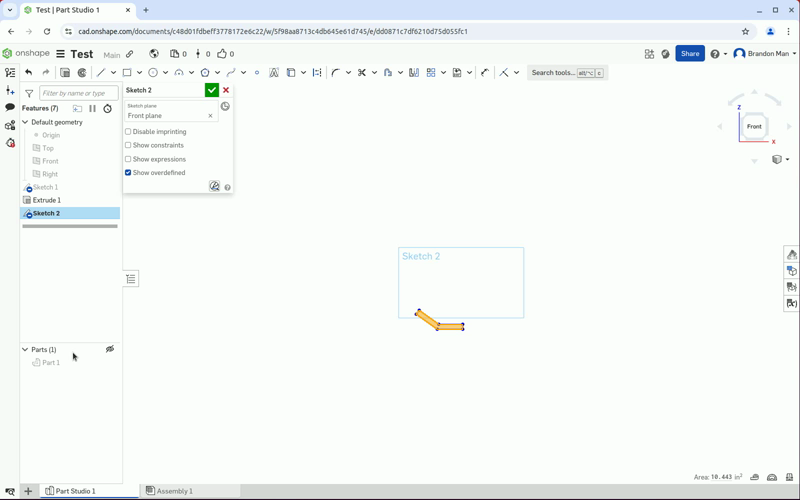
key(shift+e)
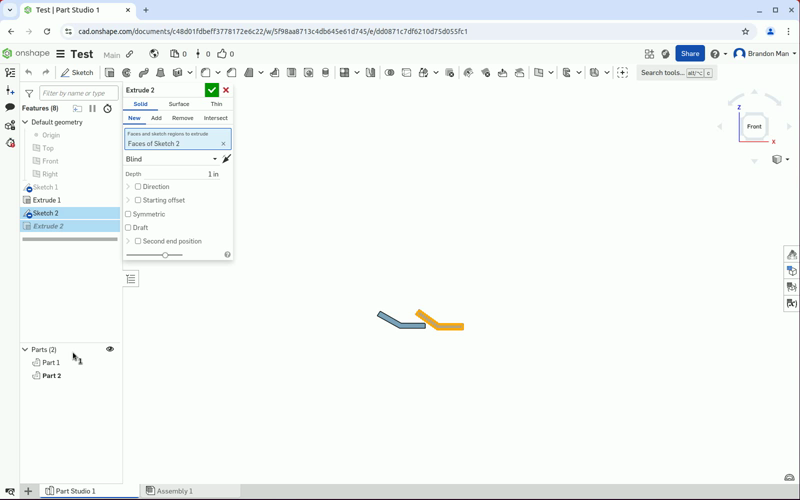
mouse_move(143, 106)
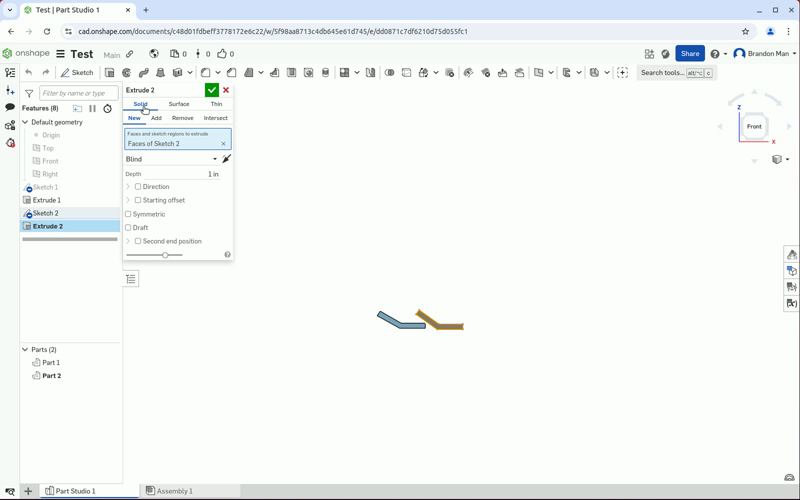
click(143, 106)
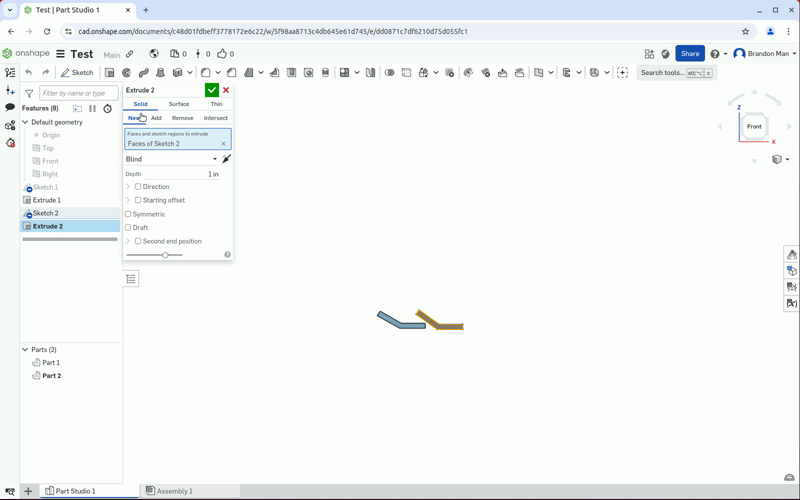
mouse_move(137, 120)
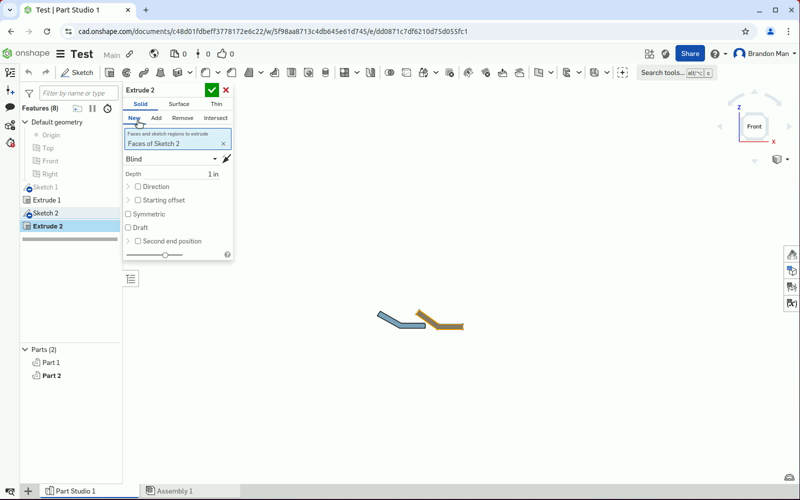
click(137, 120)
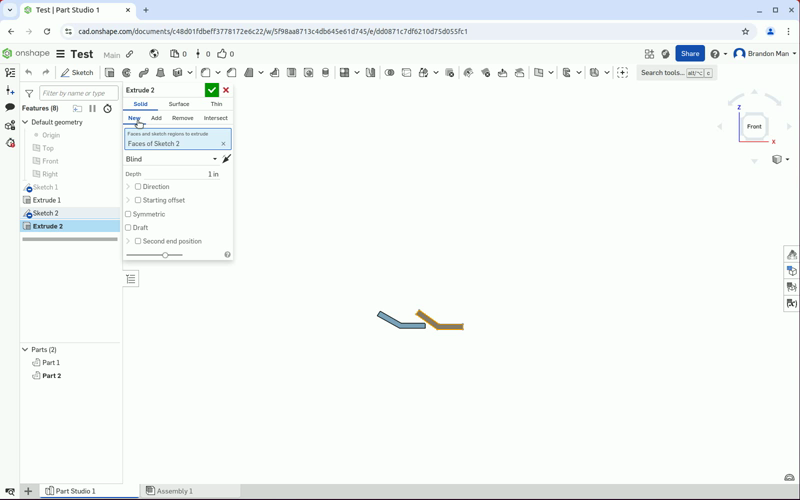
key(tab, 4)
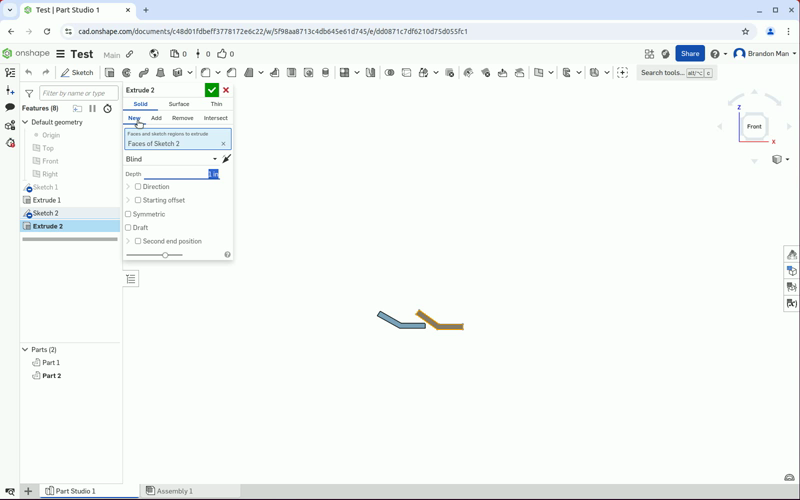
text(3.851)
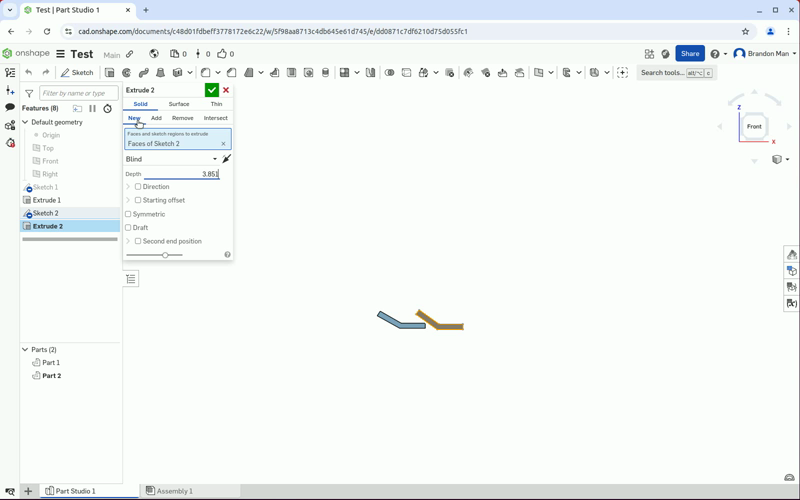
key(enter)
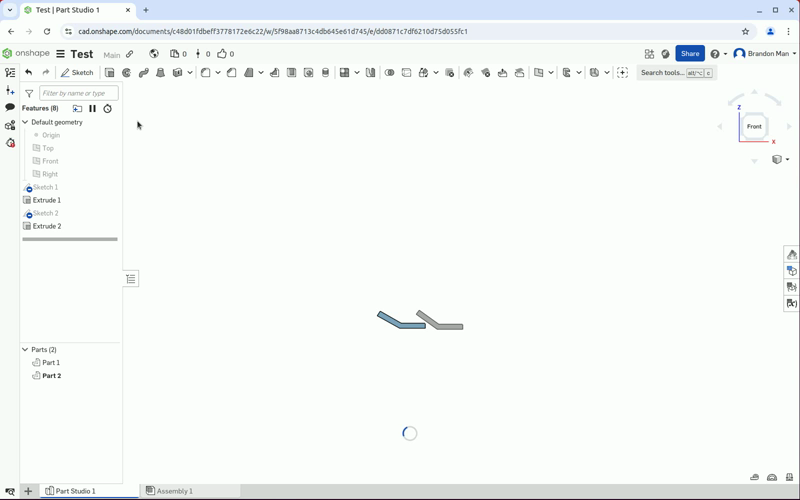
key(shift+h)
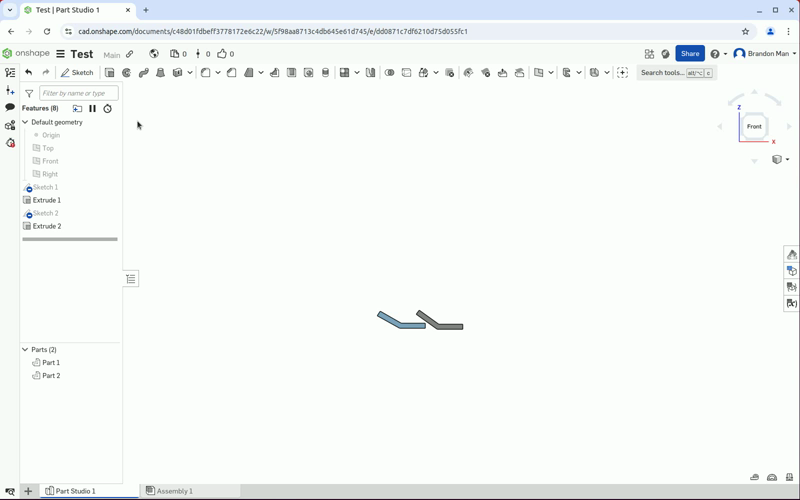
key(shift+h)
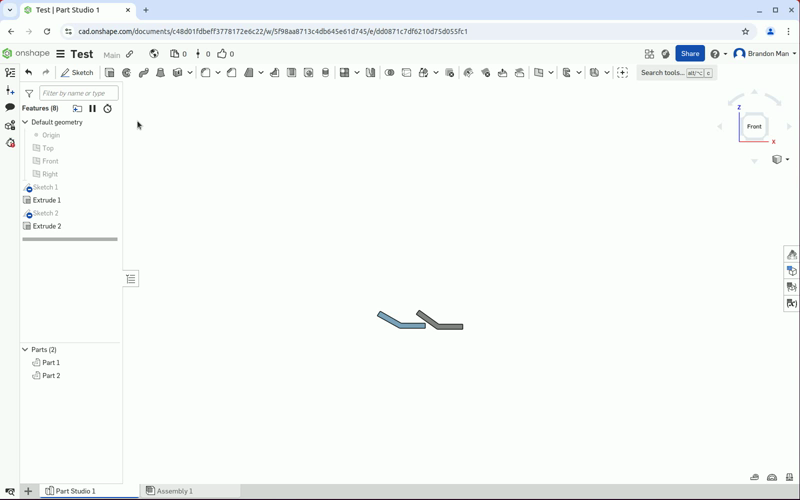
mouse_move(73, 189)
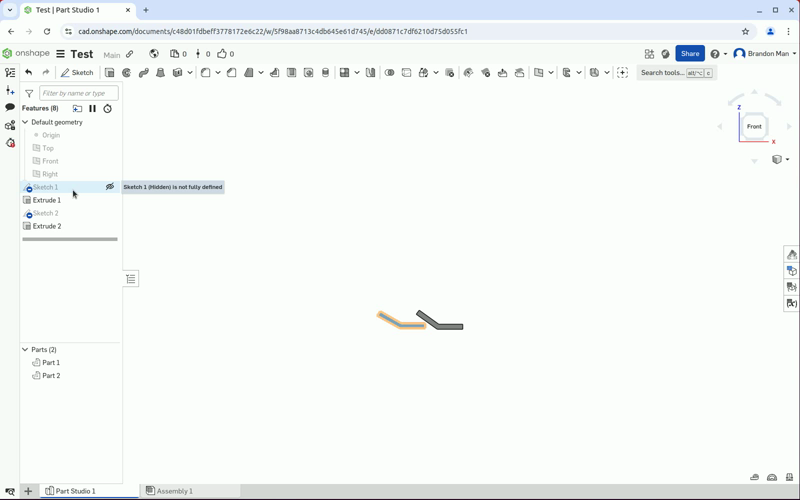
click(73, 189)
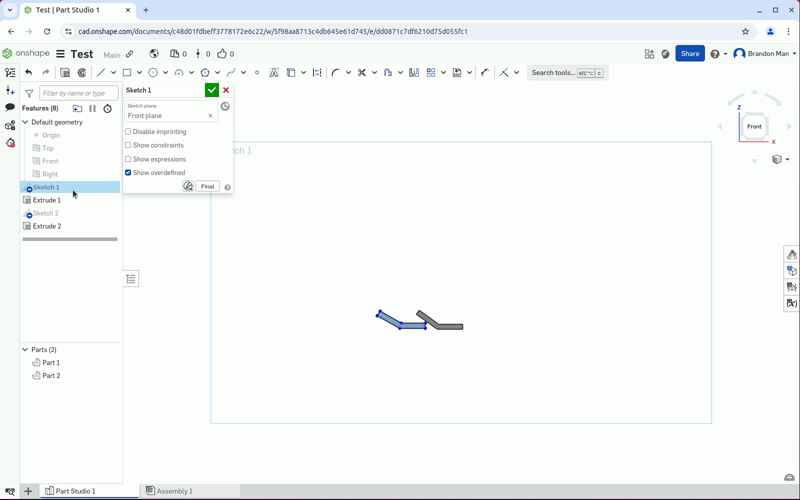
mouse_move(229, 92)
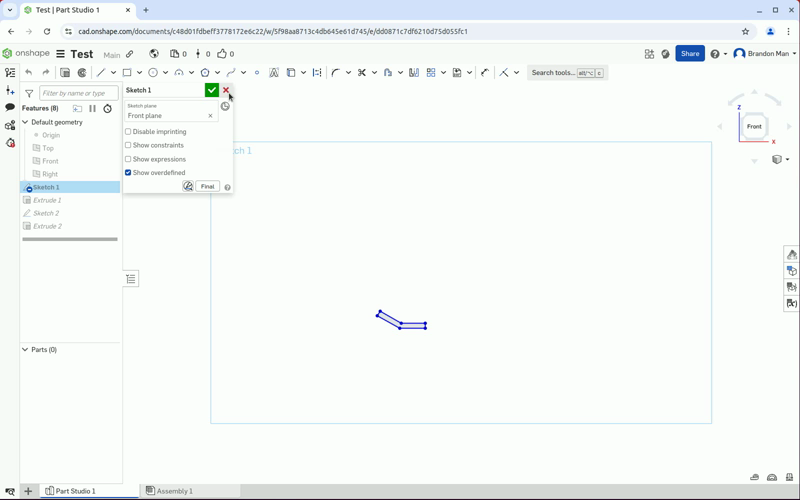
click(229, 92)
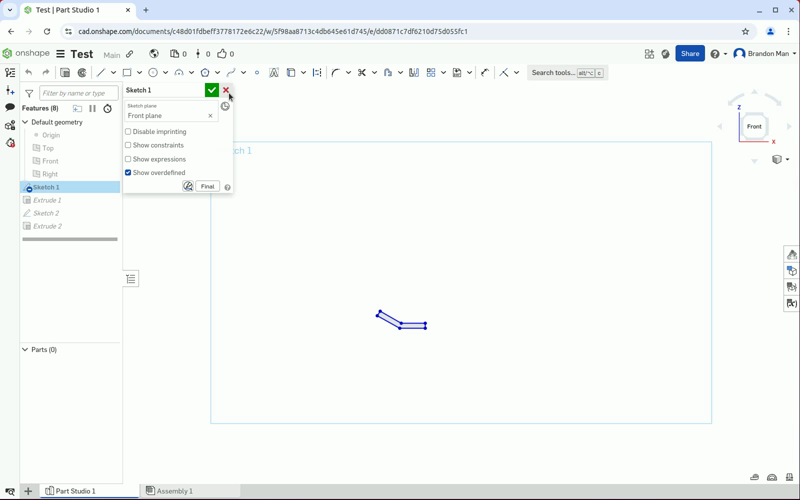
key(shift+s)
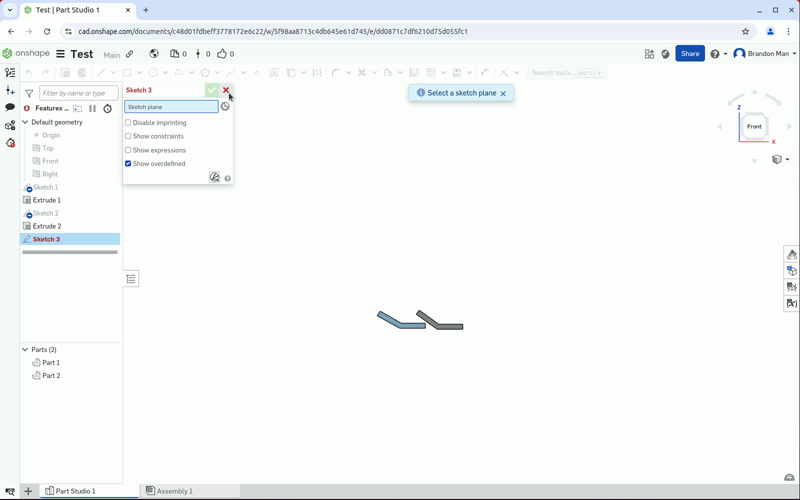
mouse_move(73, 163)
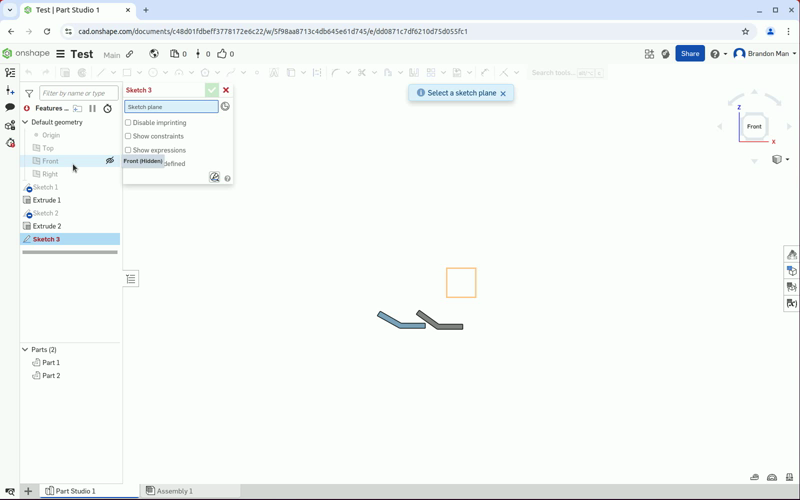
click(73, 163)
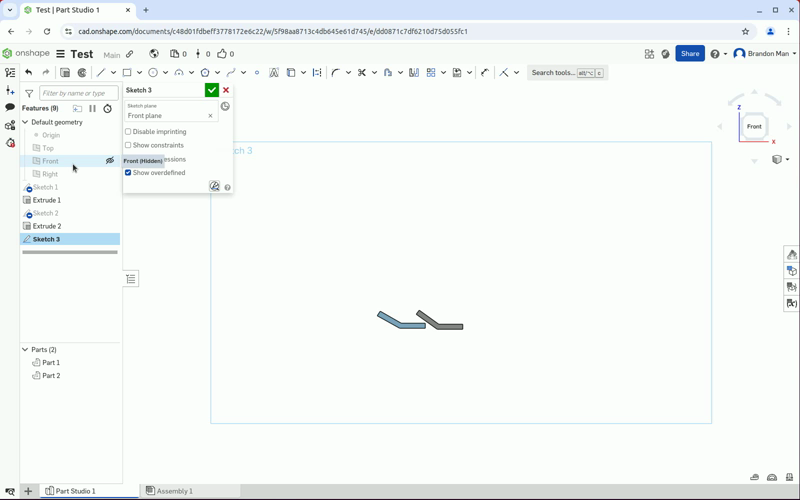
mouse_move(73, 352)
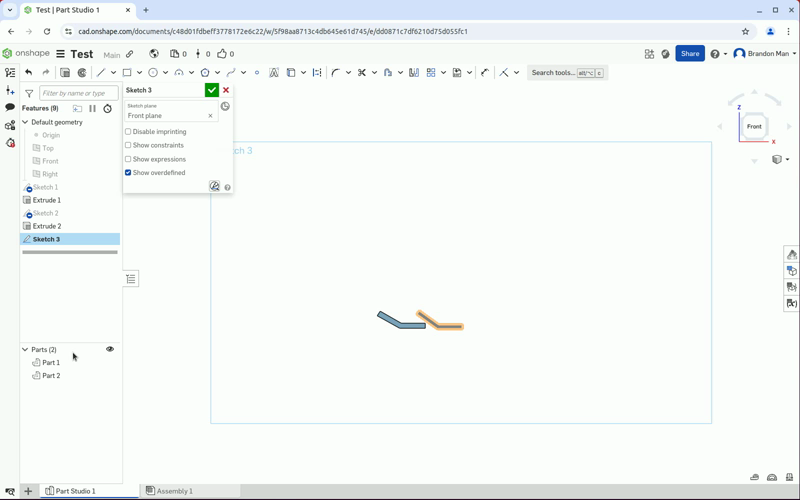
key(y)
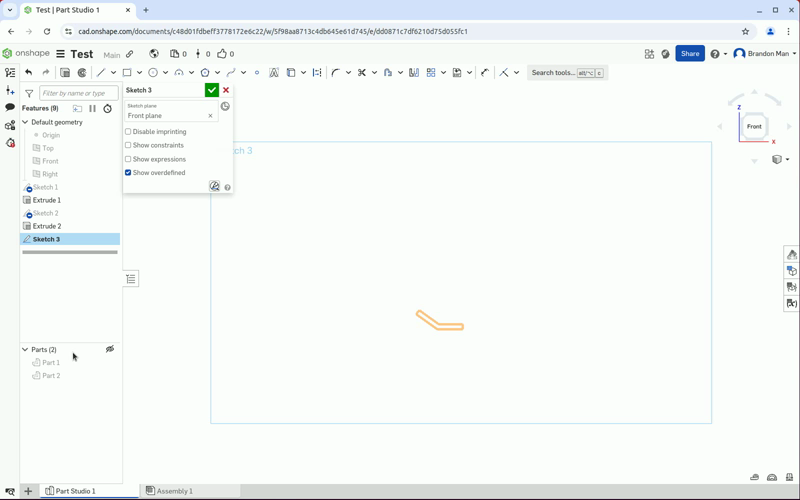
key(l)
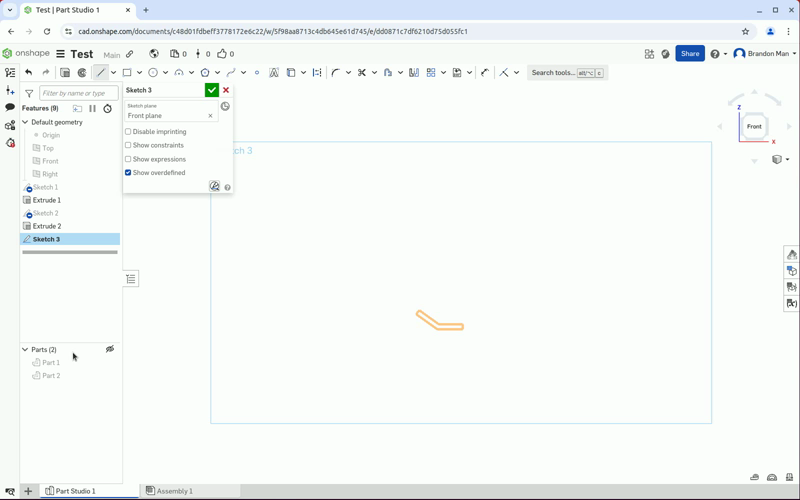
key_down(shift)
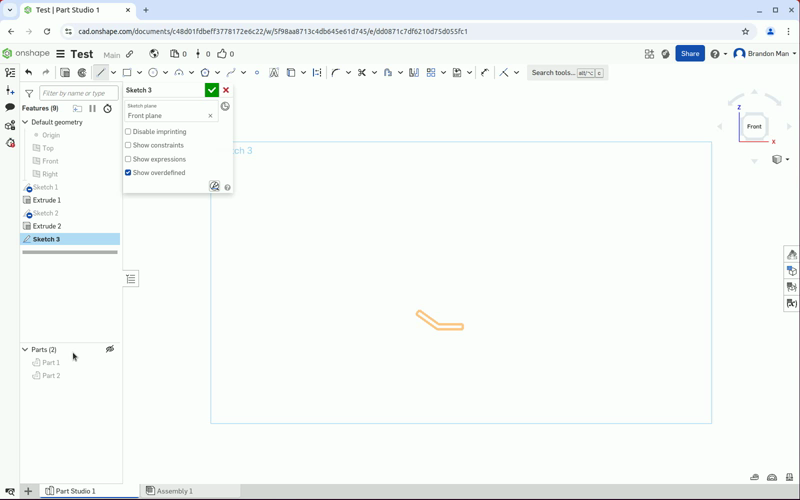
mouse_move(454, 312)
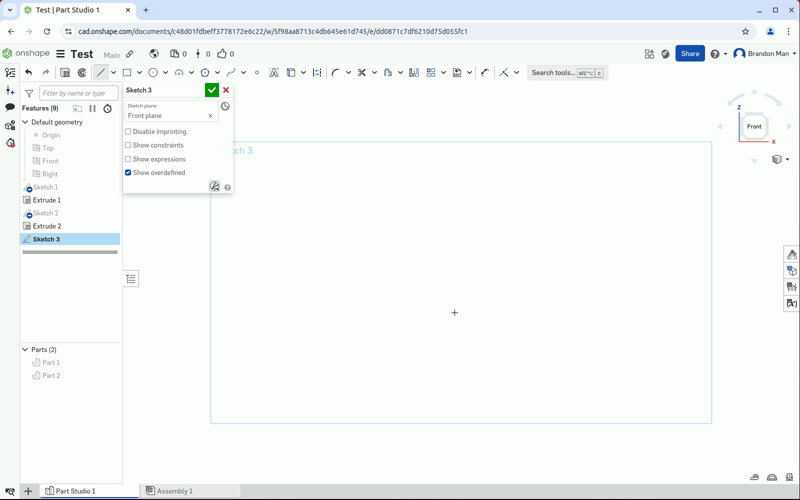
click(454, 312)
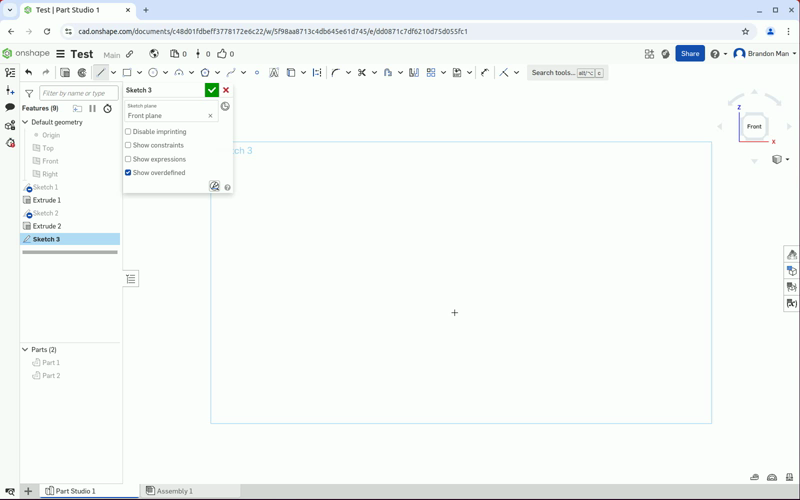
key_up(shift)
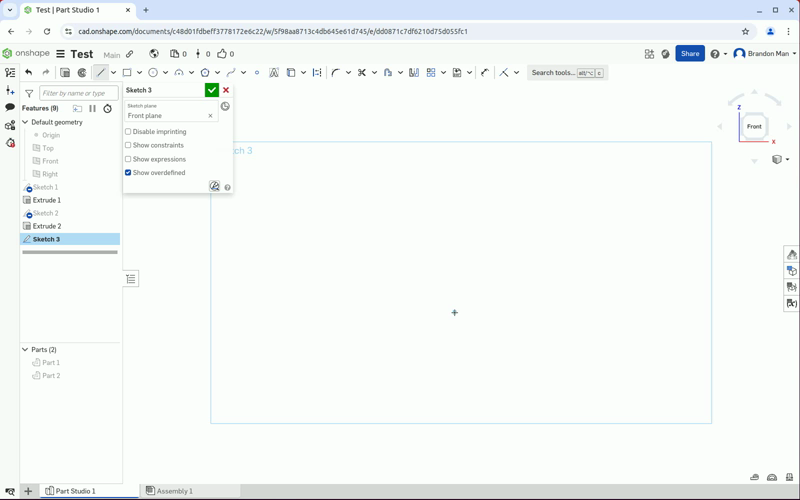
key_down(shift)
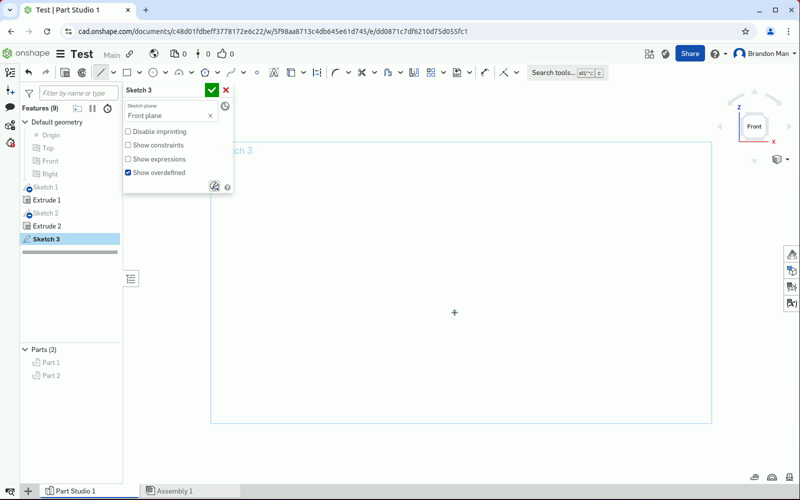
mouse_move(484, 312)
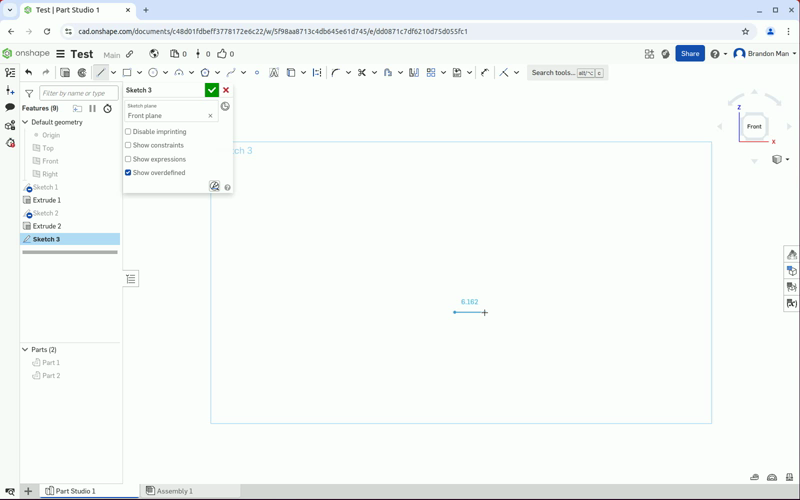
mouse_move(474, 328)
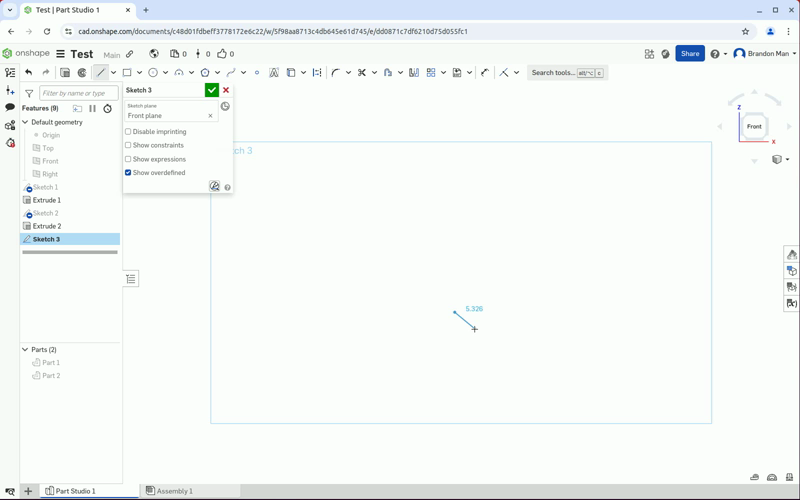
click(474, 328)
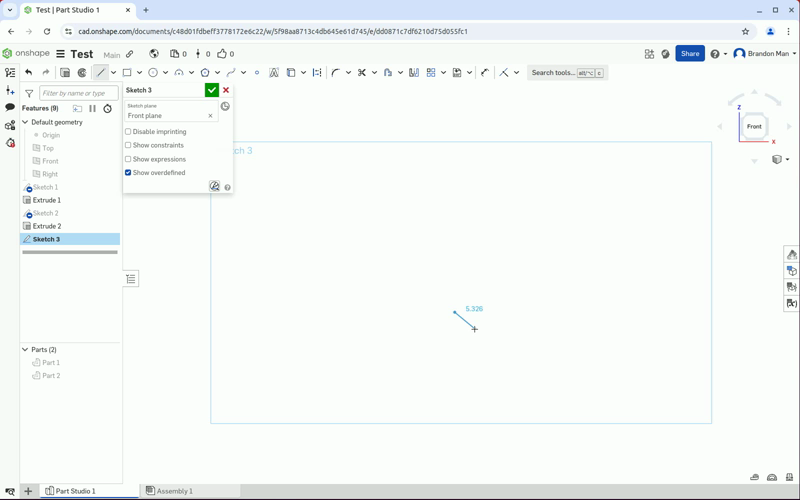
key_up(shift)
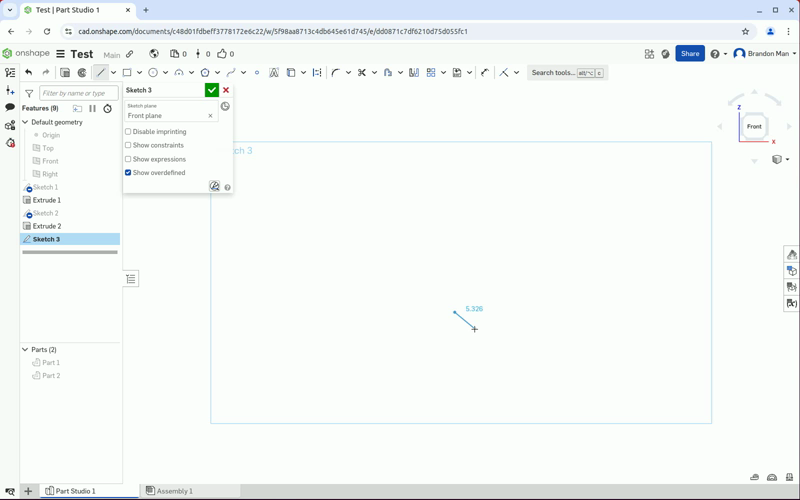
key_down(shift)
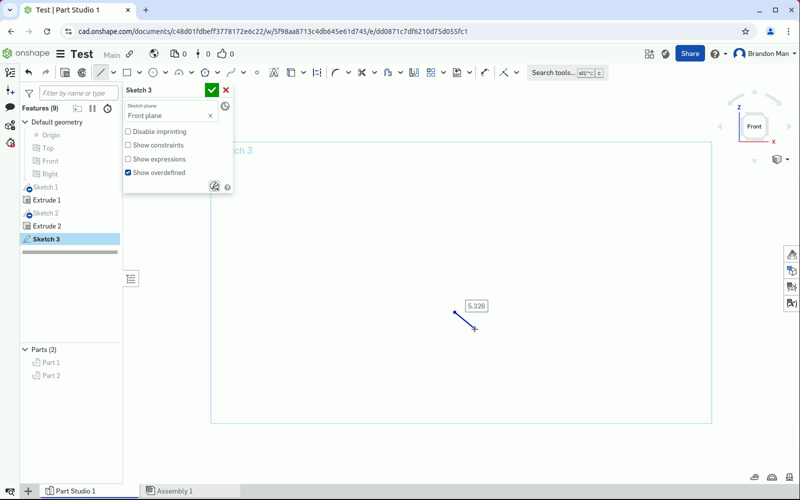
mouse_move(504, 328)
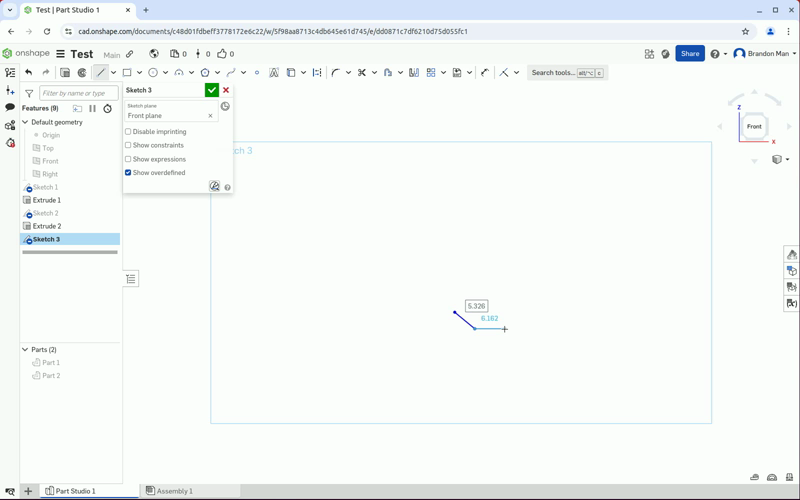
mouse_move(500, 328)
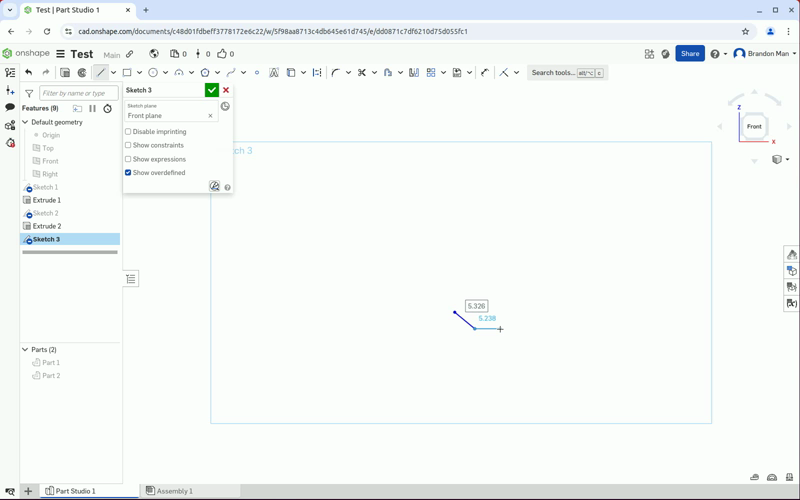
click(500, 328)
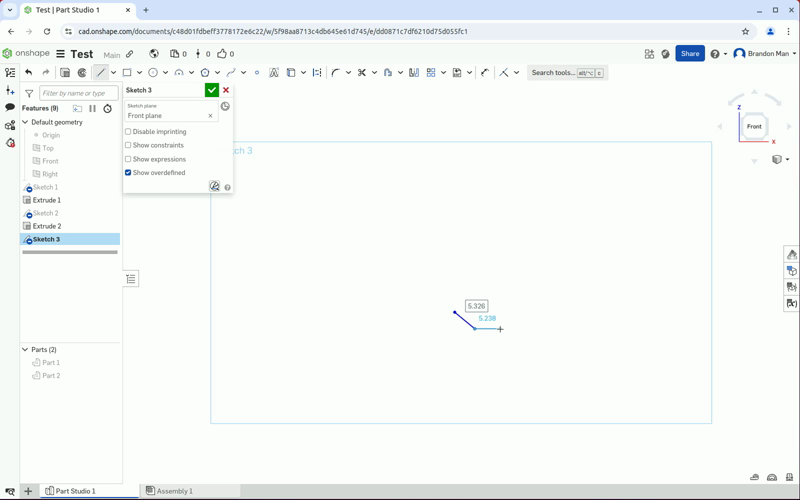
key_up(shift)
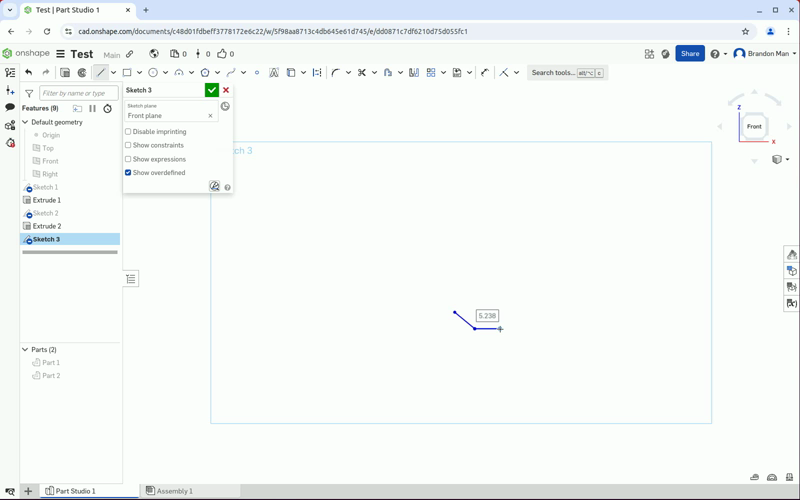
key_down(shift)
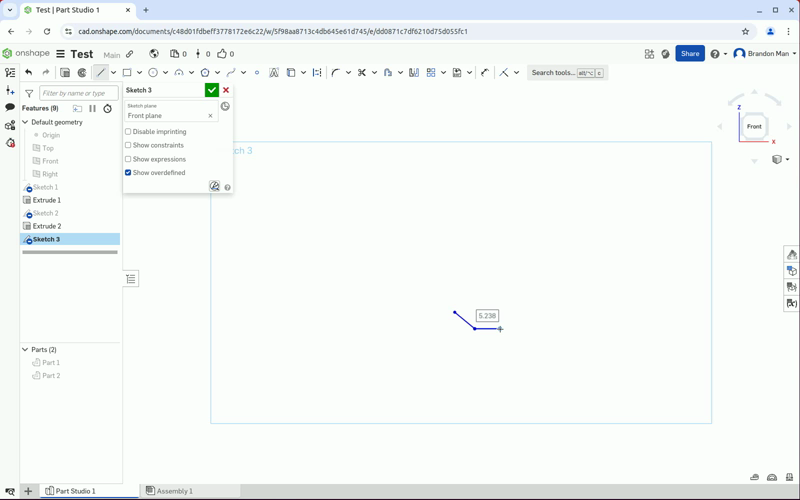
mouse_move(530, 328)
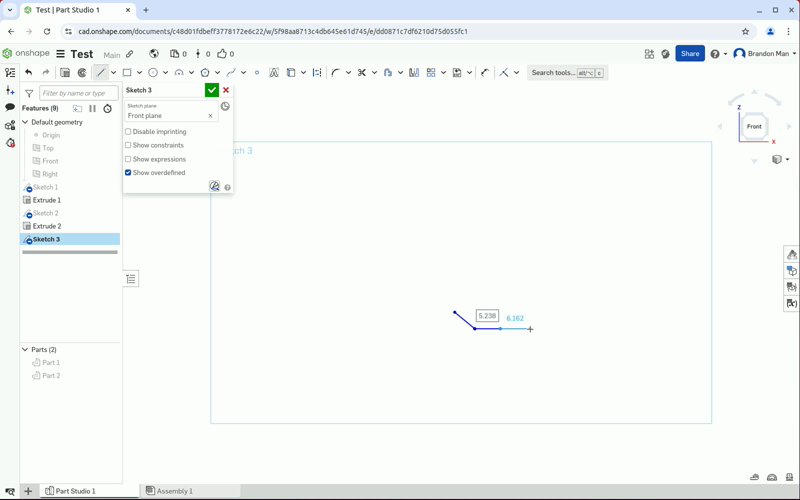
mouse_move(500, 323)
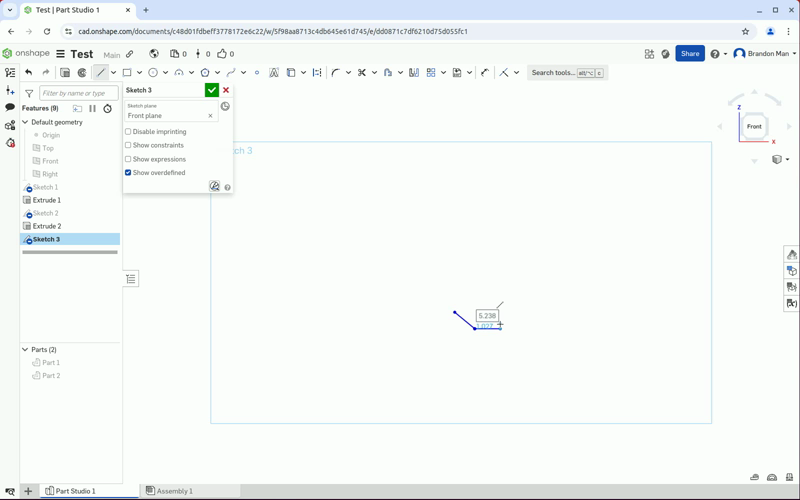
scroll(6)
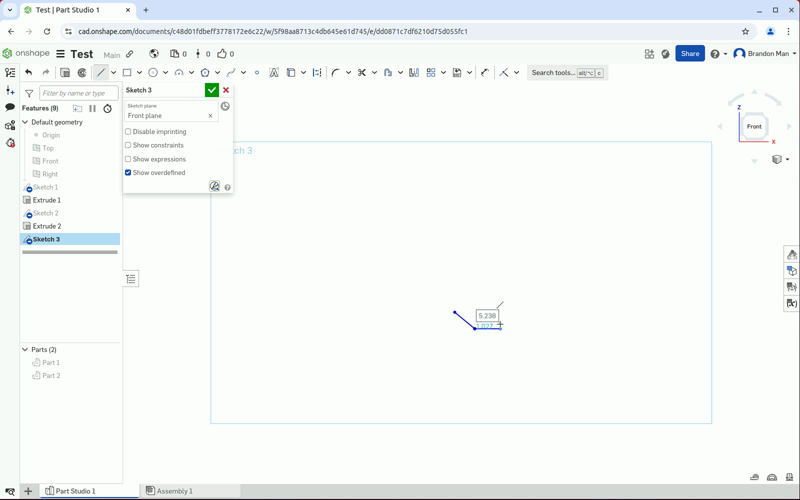
scroll(6)
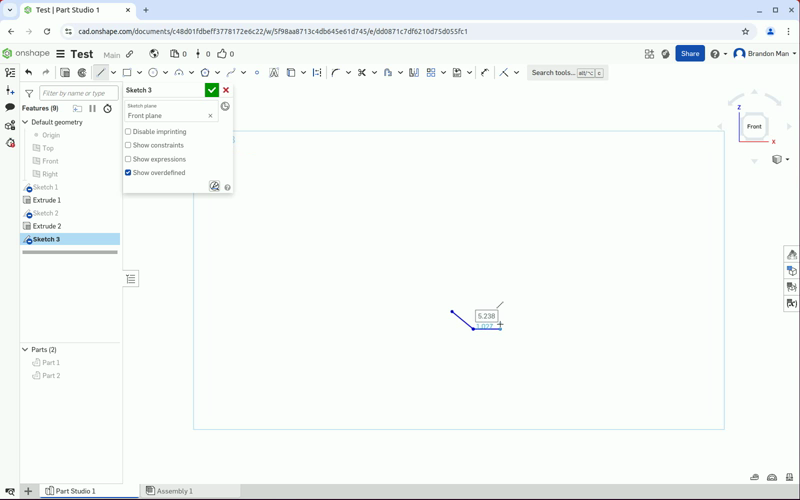
scroll(6)
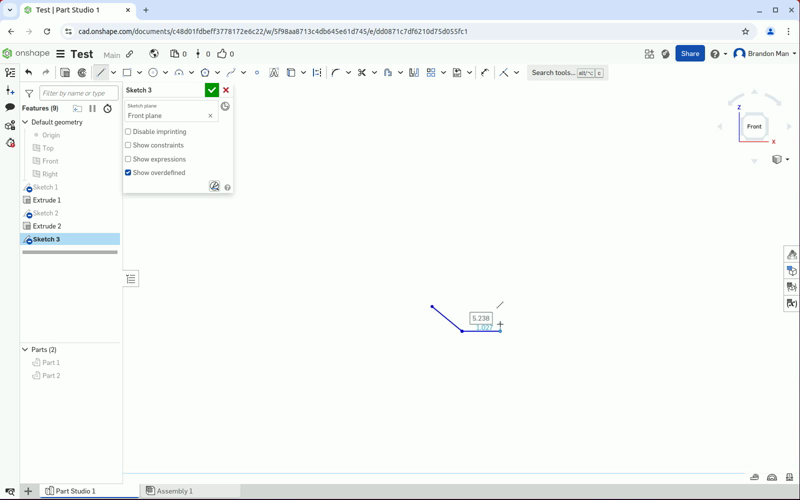
scroll(6)
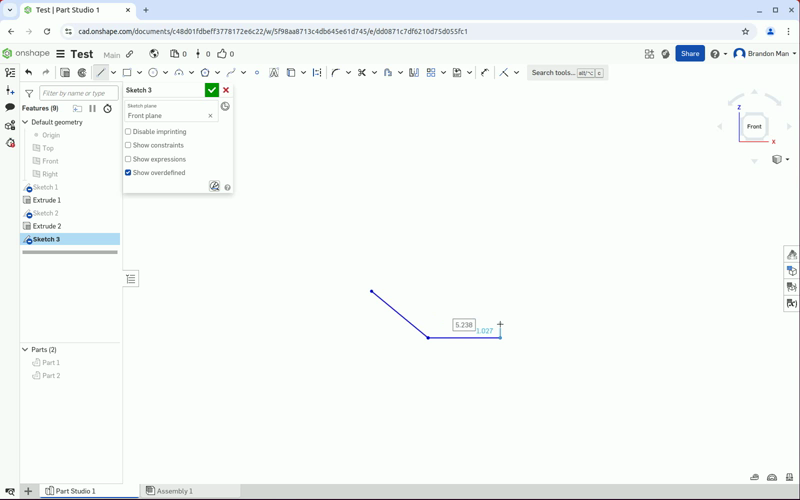
scroll(6)
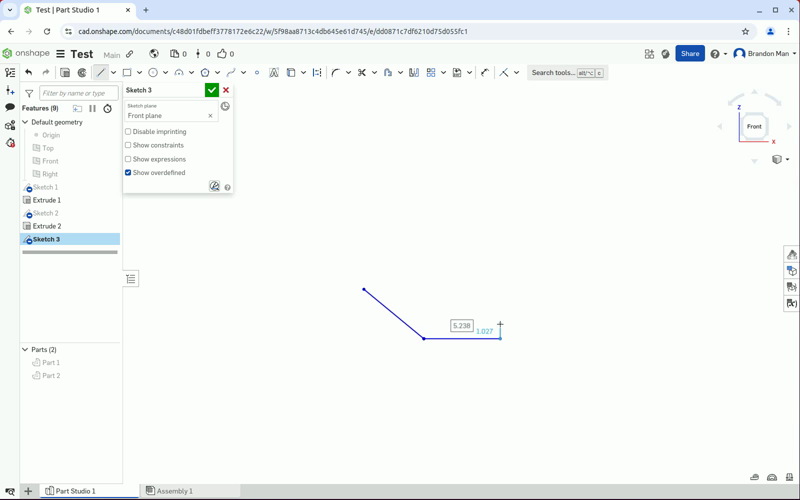
scroll(6)
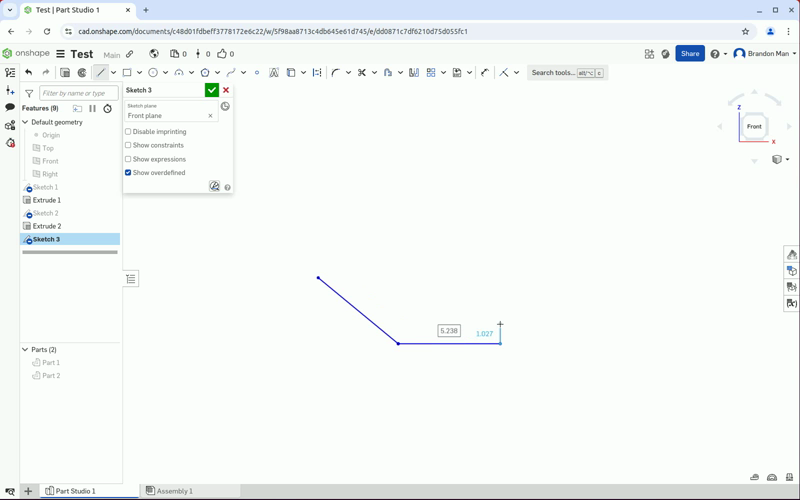
scroll(6)
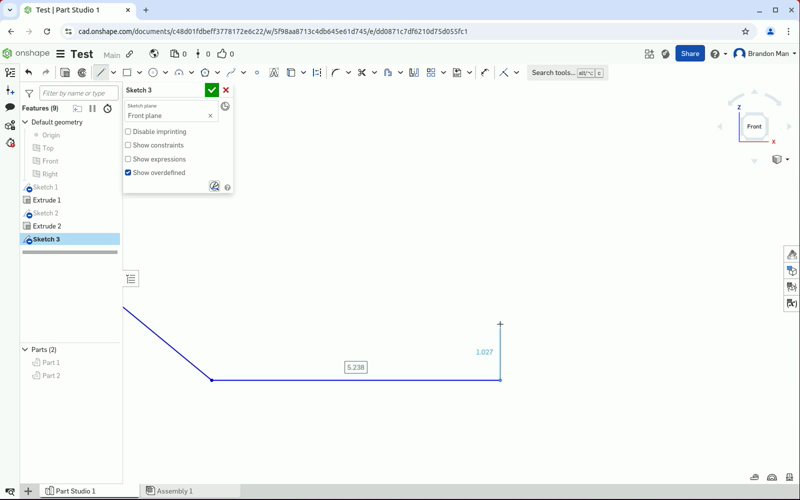
click(500, 323)
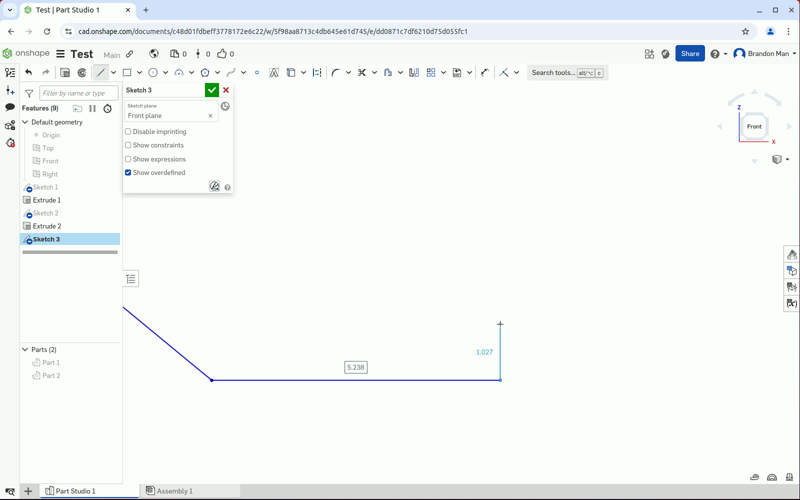
scroll(-6)
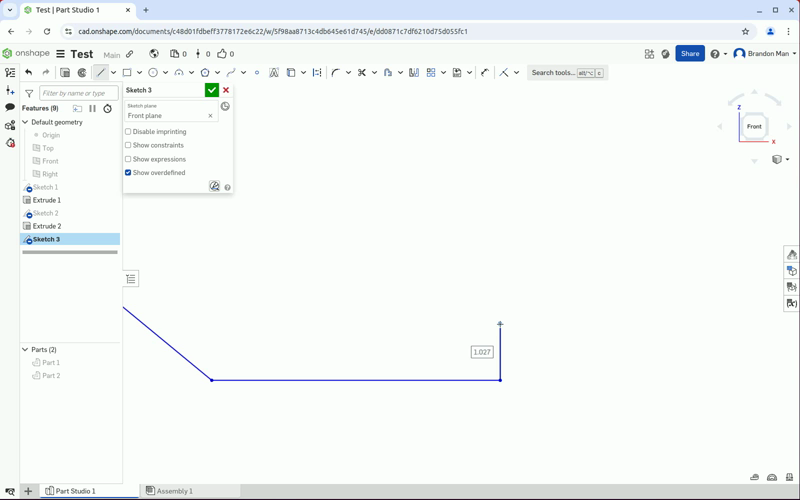
scroll(-6)
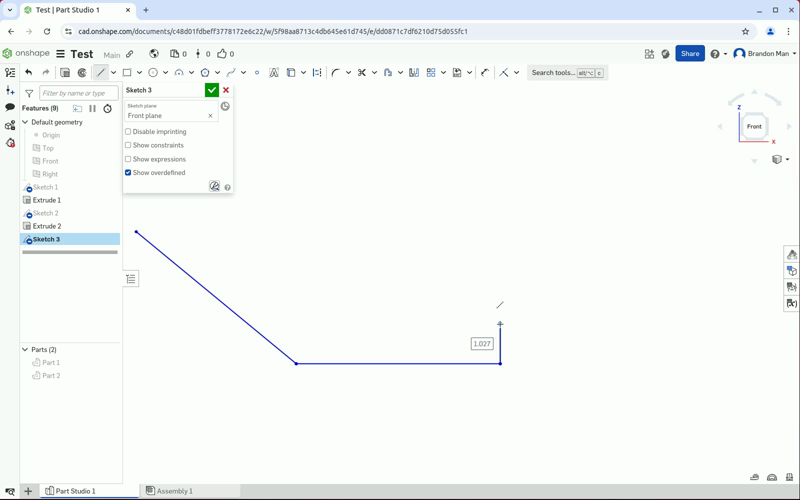
scroll(-6)
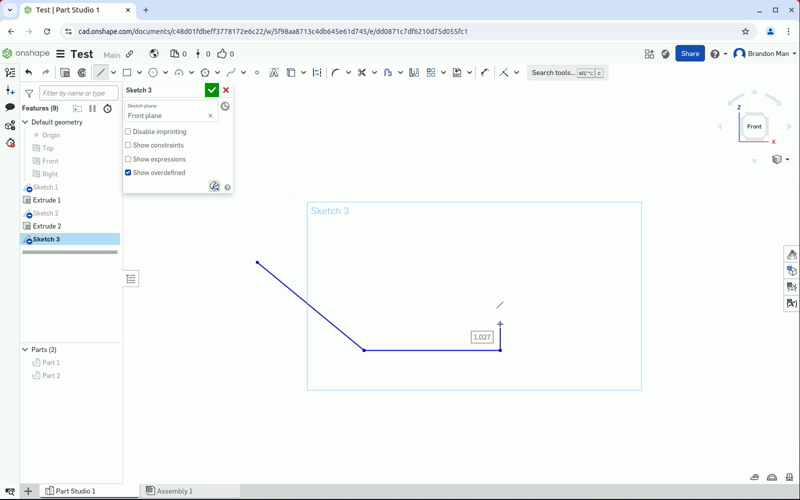
scroll(-6)
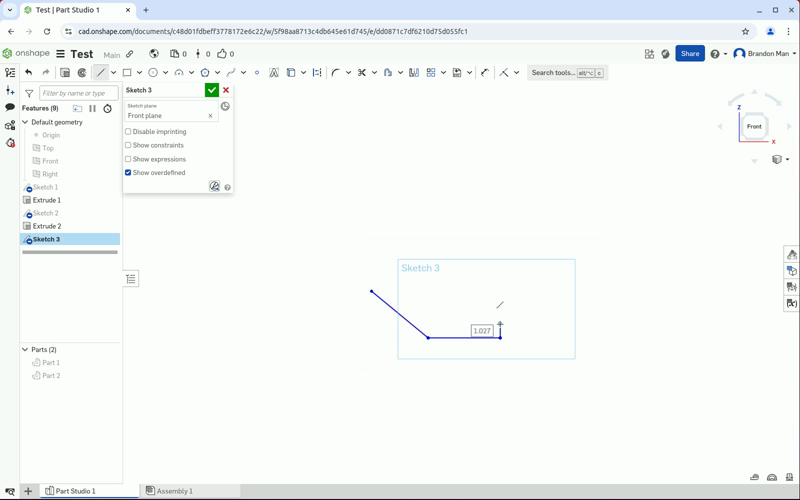
scroll(-6)
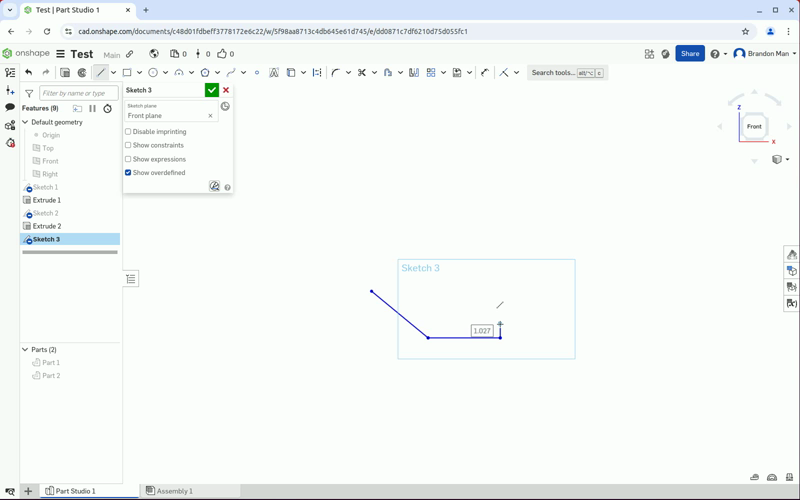
scroll(-6)
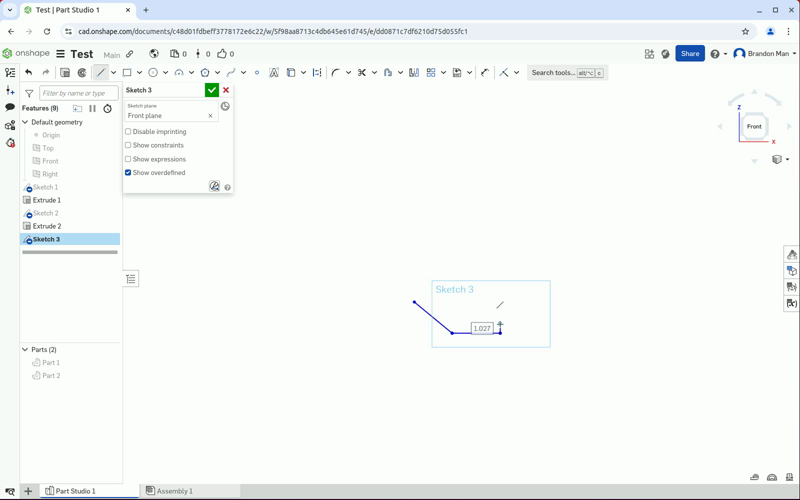
scroll(-6)
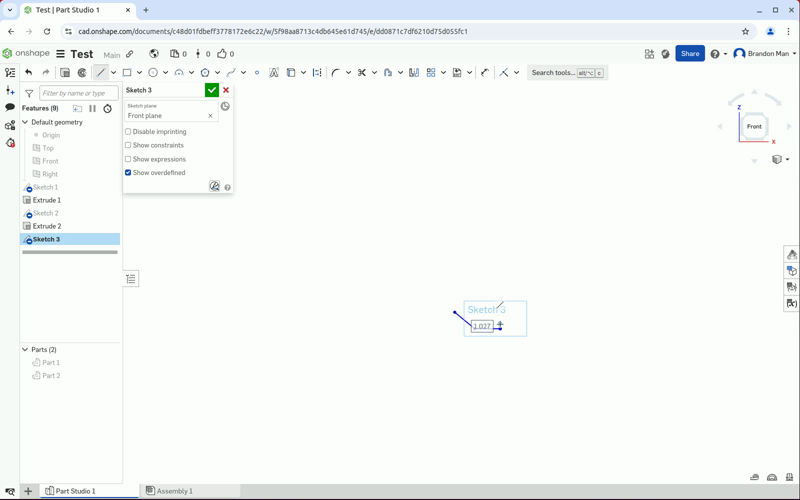
key_up(shift)
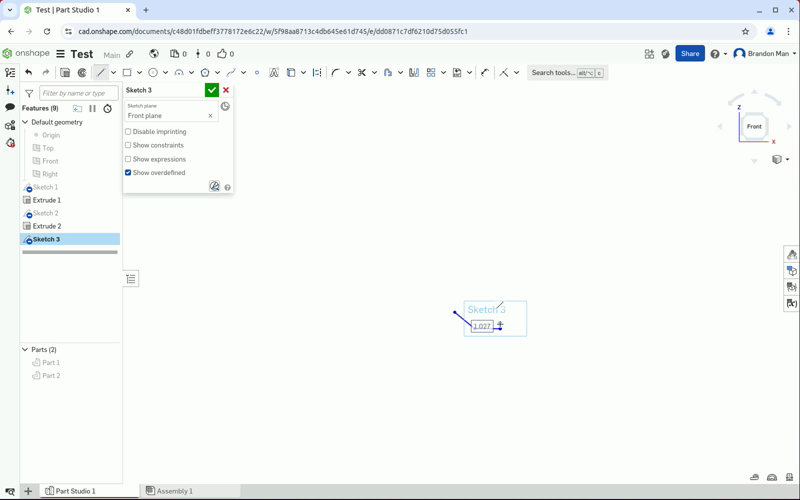
key_down(shift)
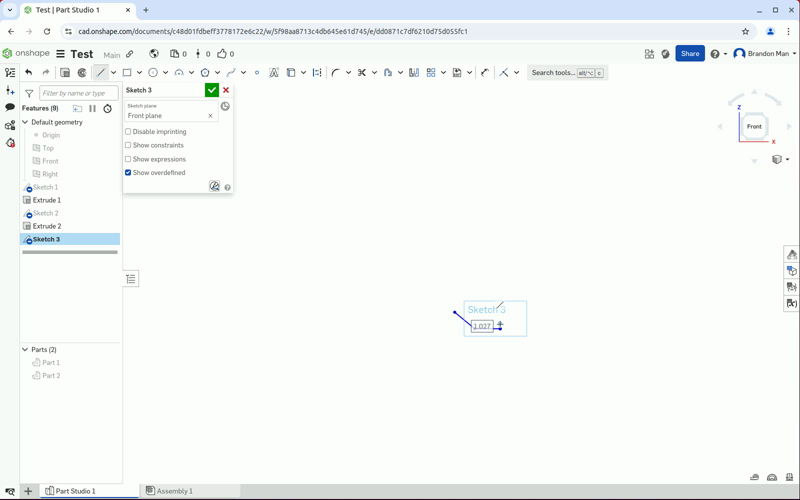
mouse_move(530, 323)
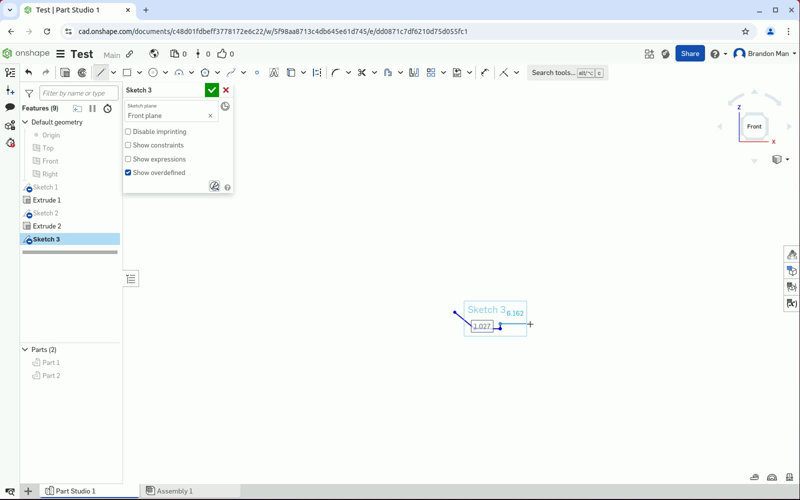
mouse_move(476, 323)
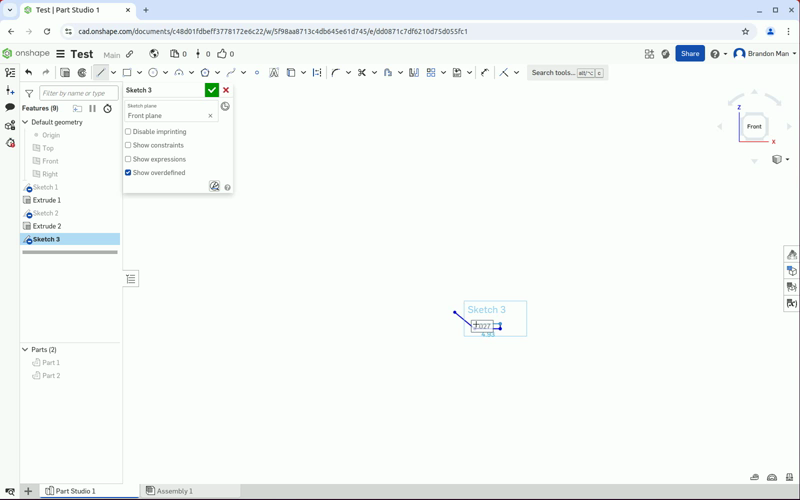
click(476, 323)
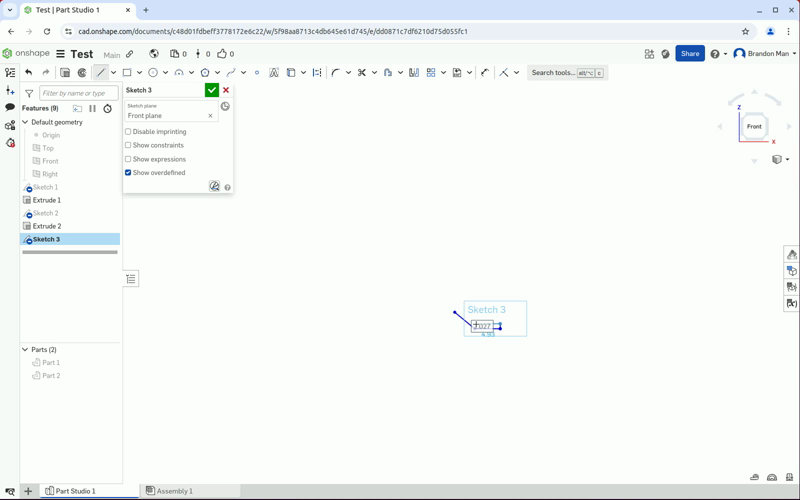
key_up(shift)
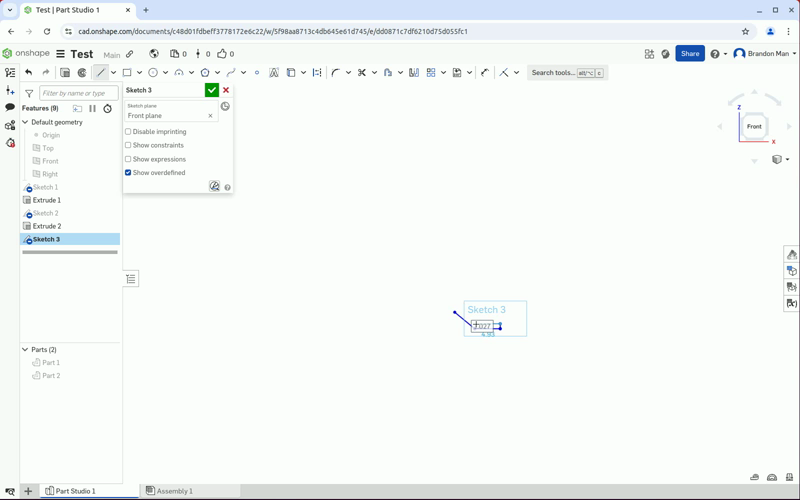
key_down(shift)
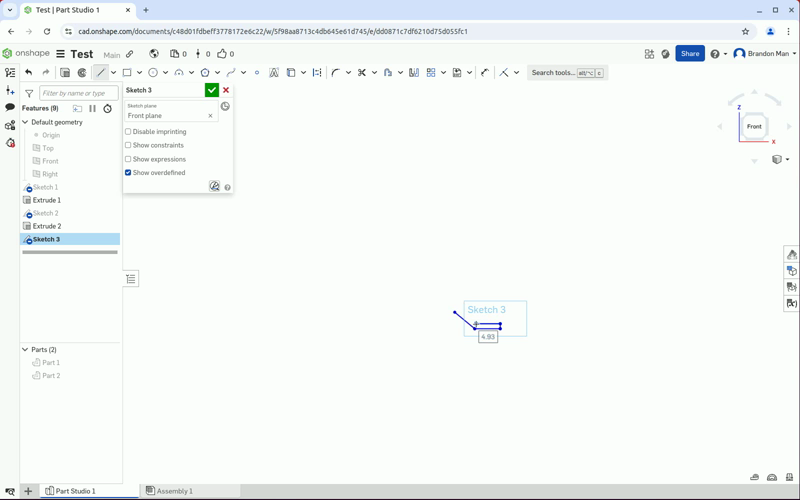
mouse_move(506, 323)
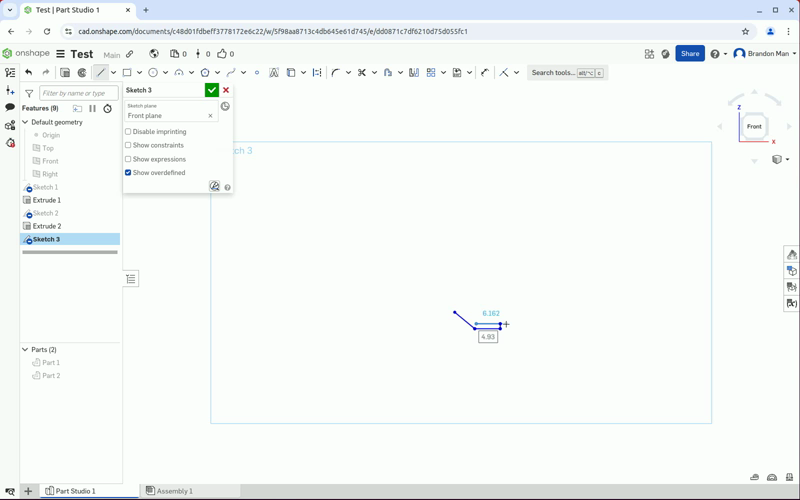
mouse_move(458, 308)
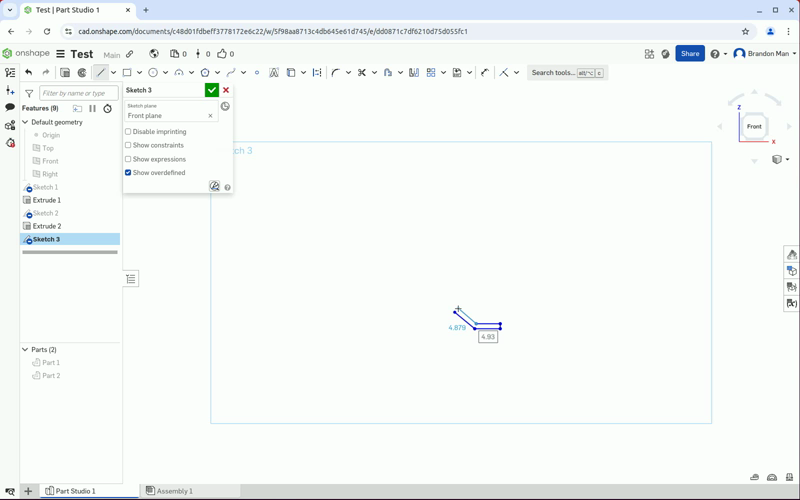
click(458, 308)
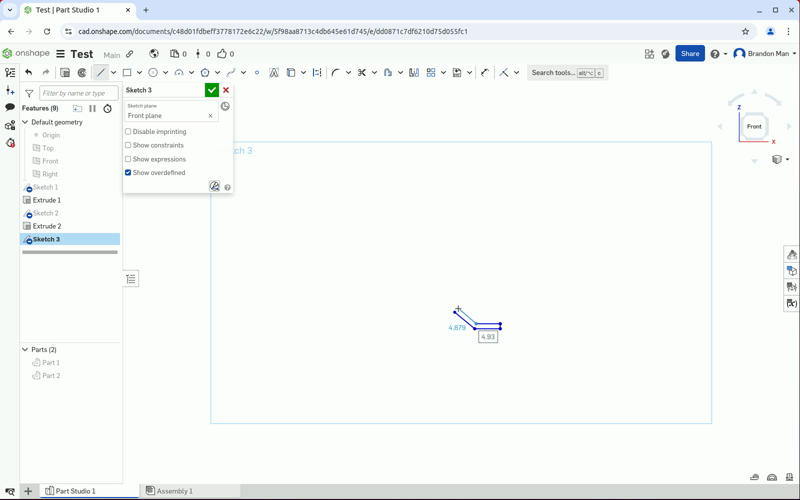
key_up(shift)
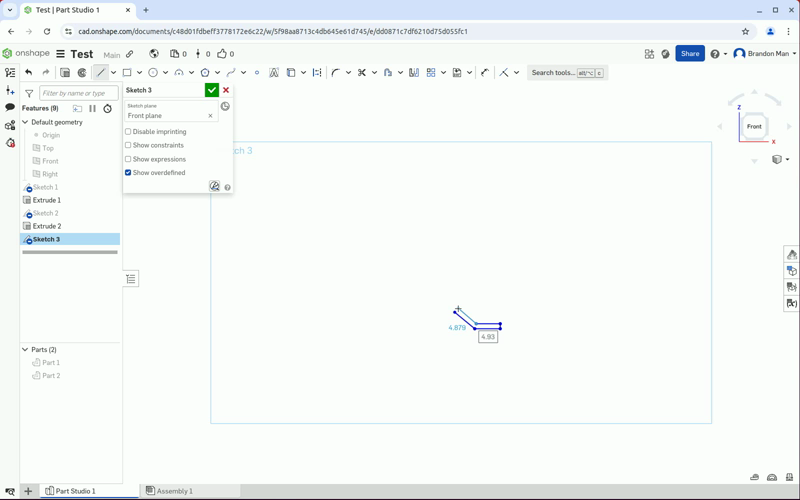
mouse_move(488, 308)
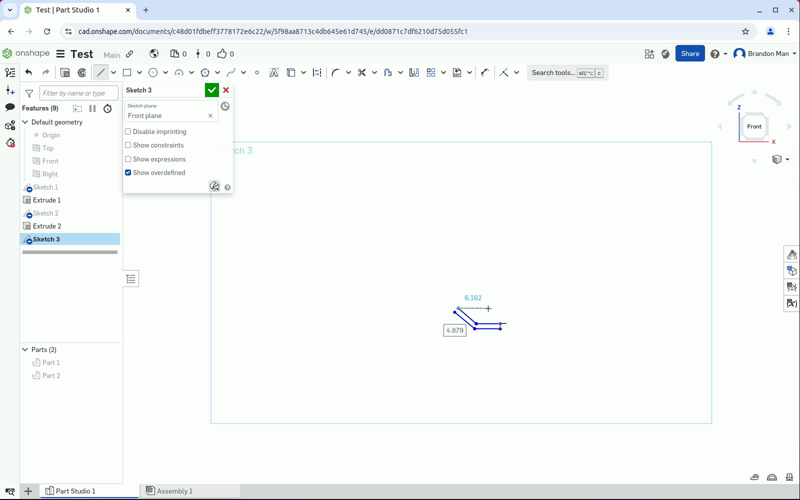
key_down(shift)
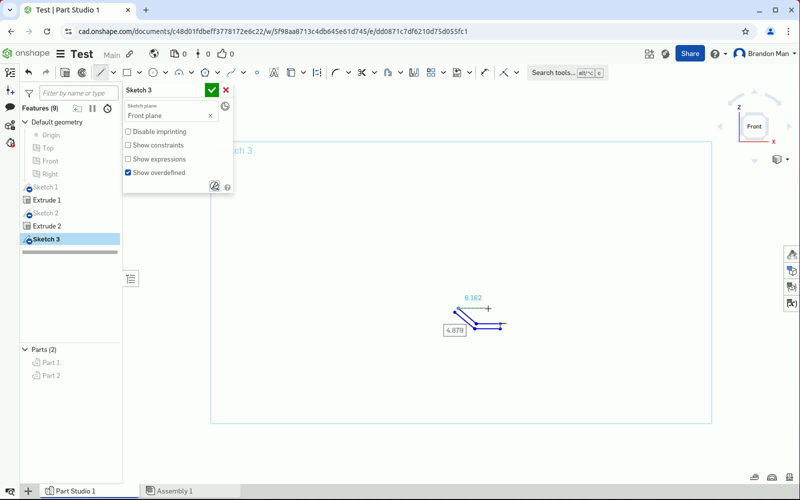
mouse_move(454, 312)
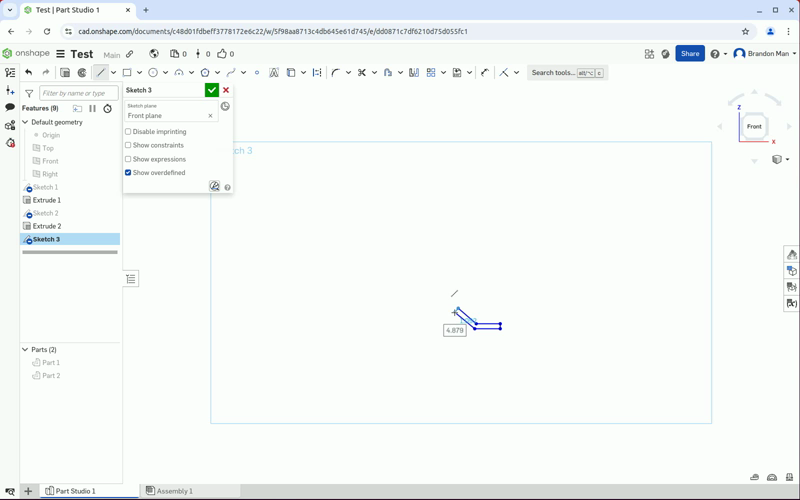
scroll(6)
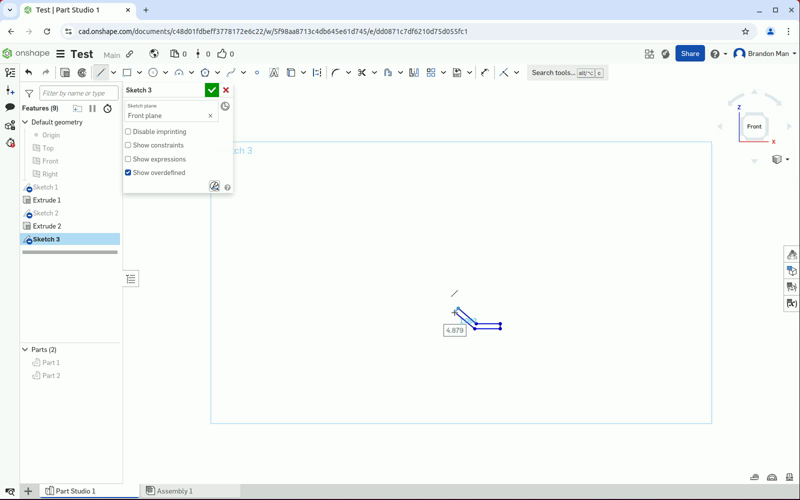
scroll(6)
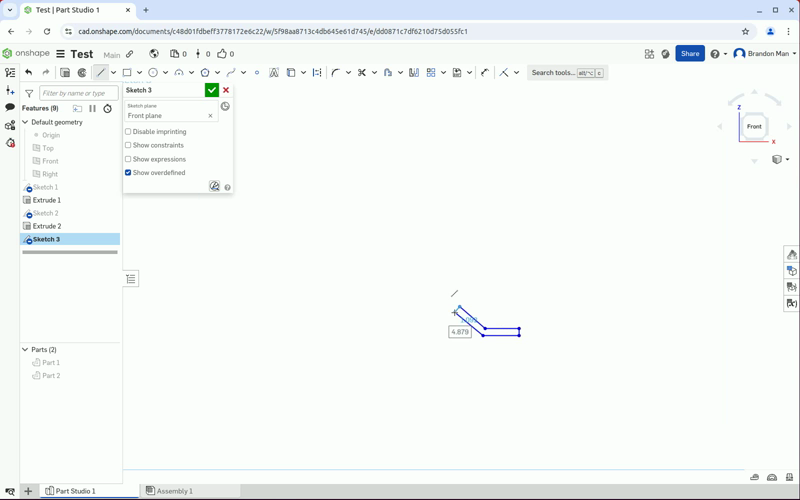
scroll(6)
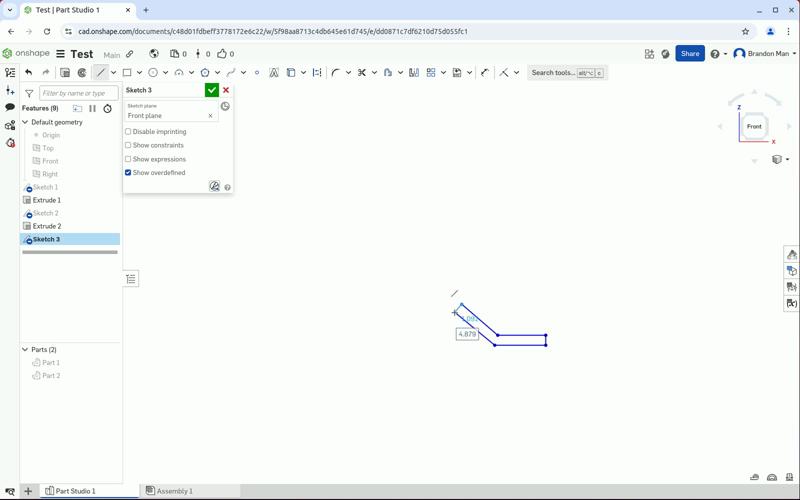
scroll(6)
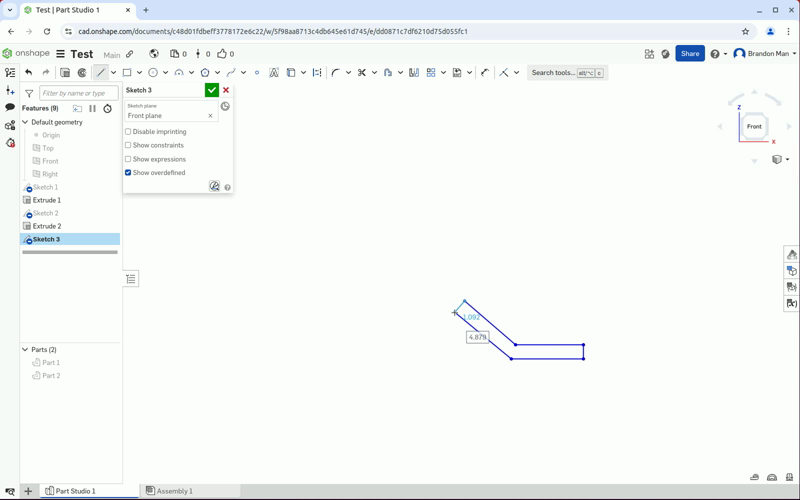
scroll(6)
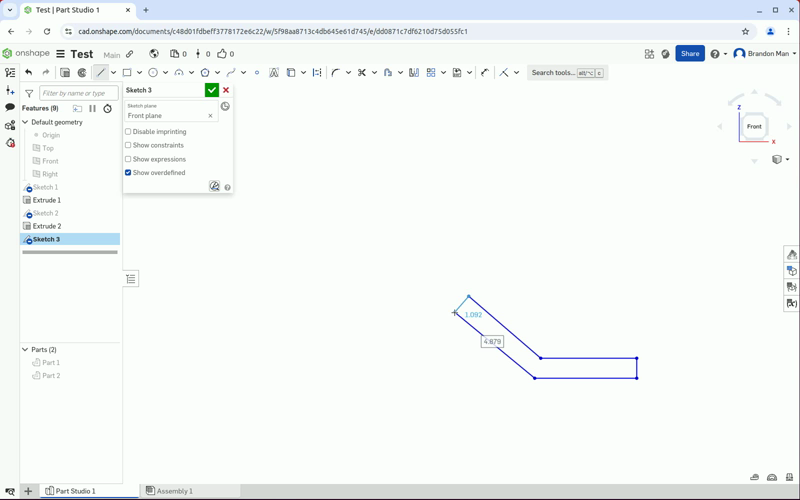
scroll(6)
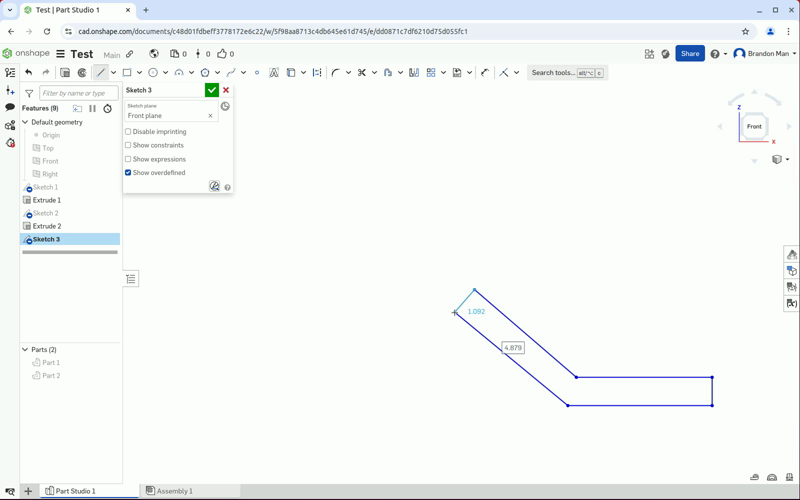
scroll(6)
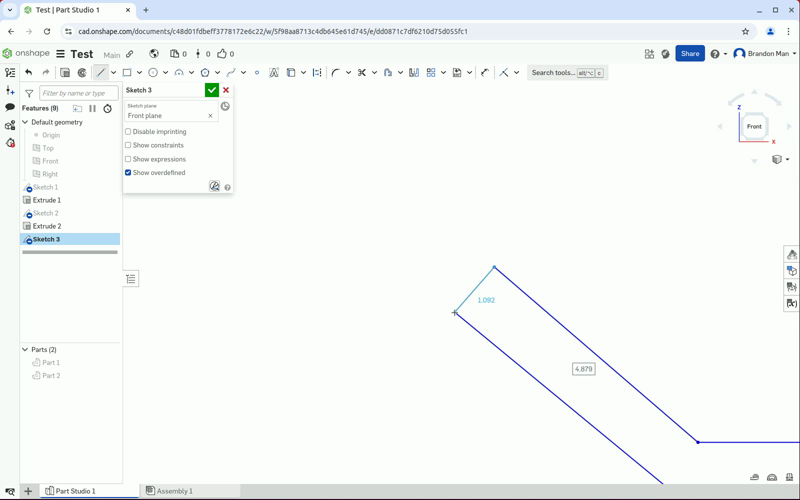
key_up(shift)
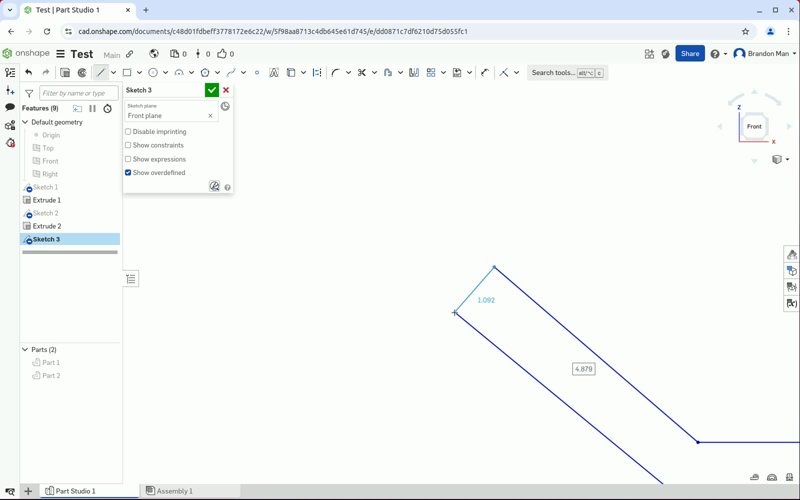
click(454, 312)
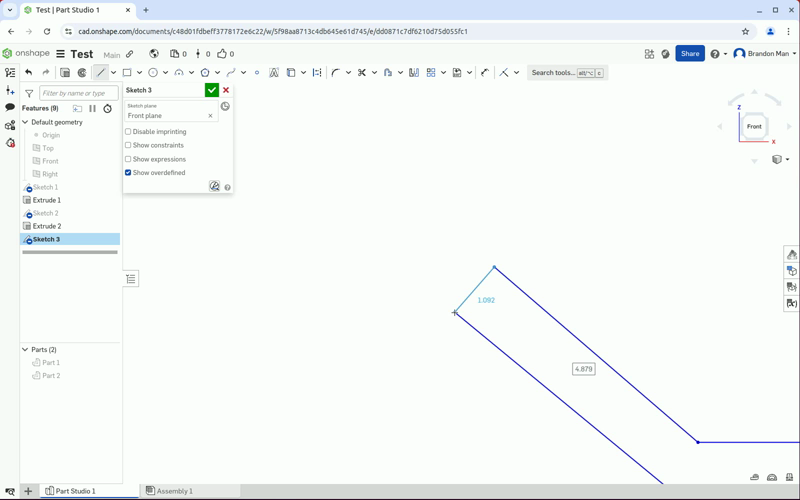
scroll(-6)
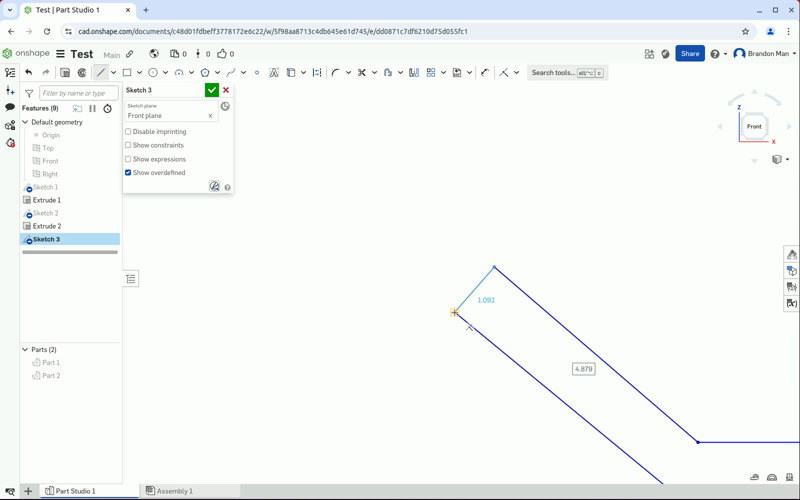
scroll(-6)
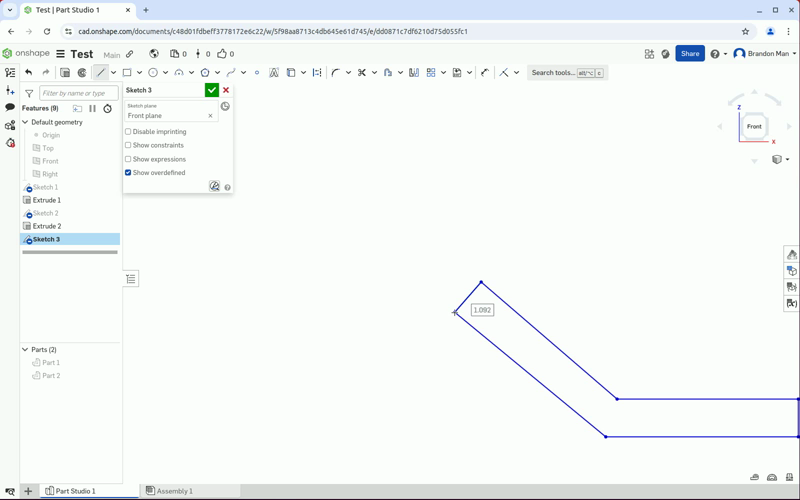
scroll(-6)
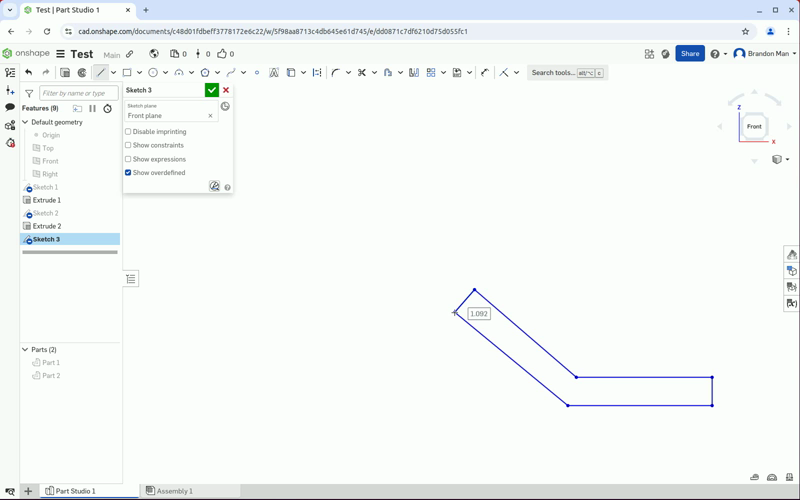
scroll(-6)
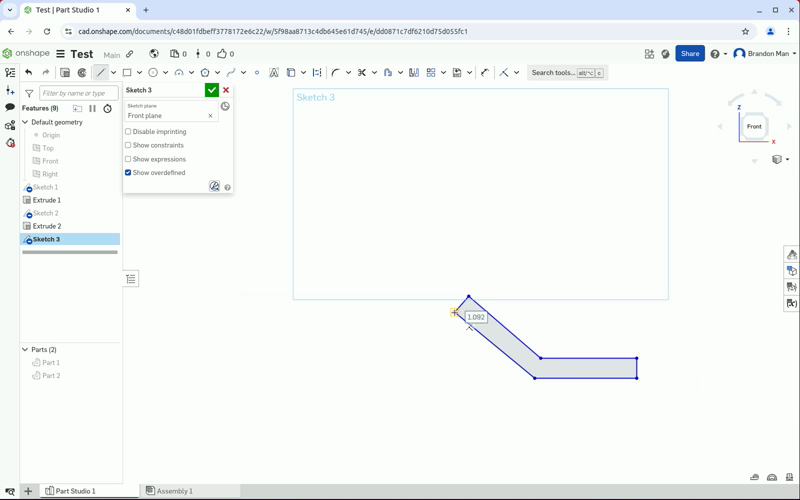
scroll(-6)
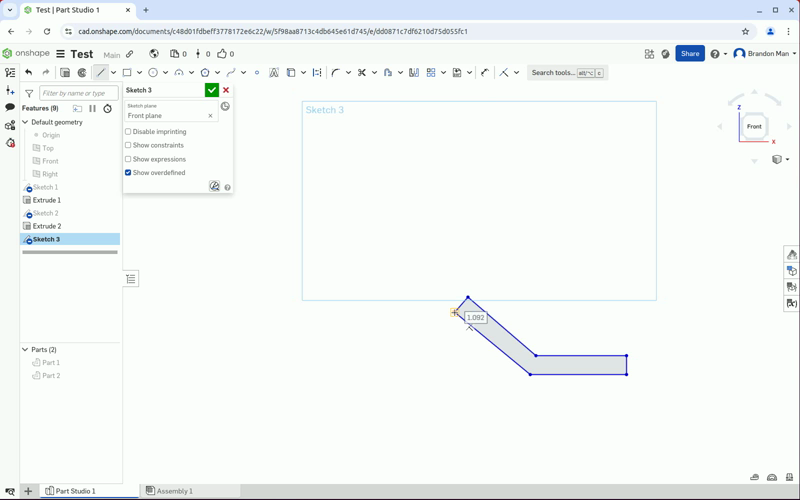
scroll(-6)
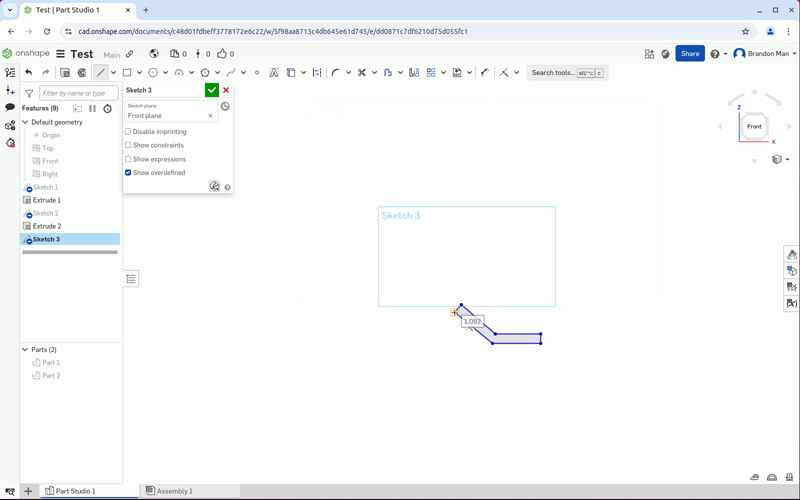
scroll(-6)
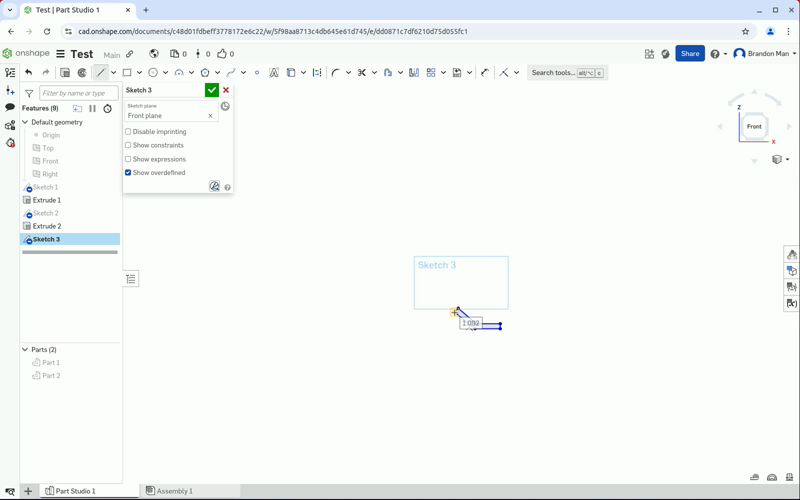
key(esc)
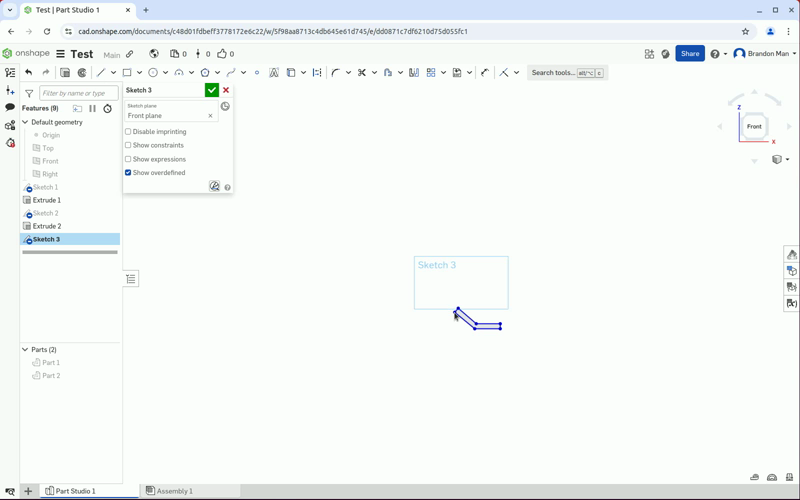
mouse_move(480, 325)
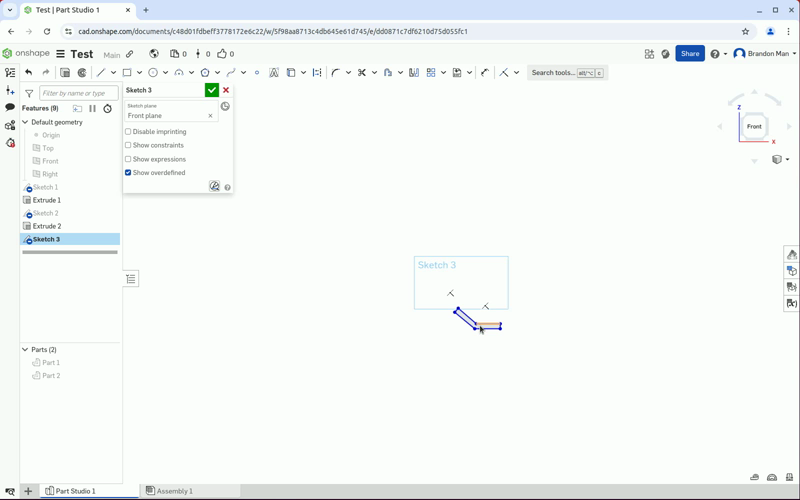
scroll(6)
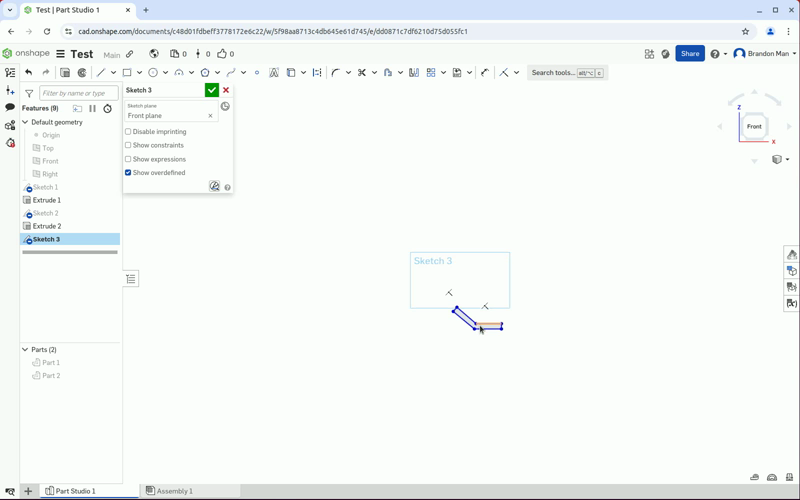
scroll(6)
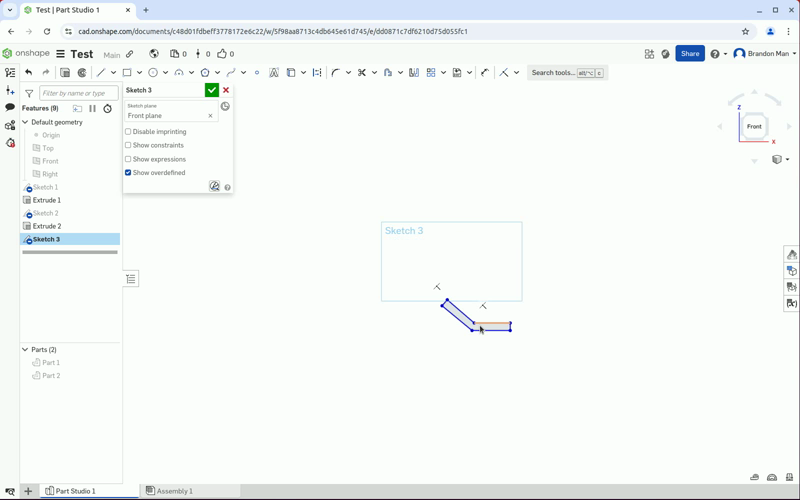
scroll(6)
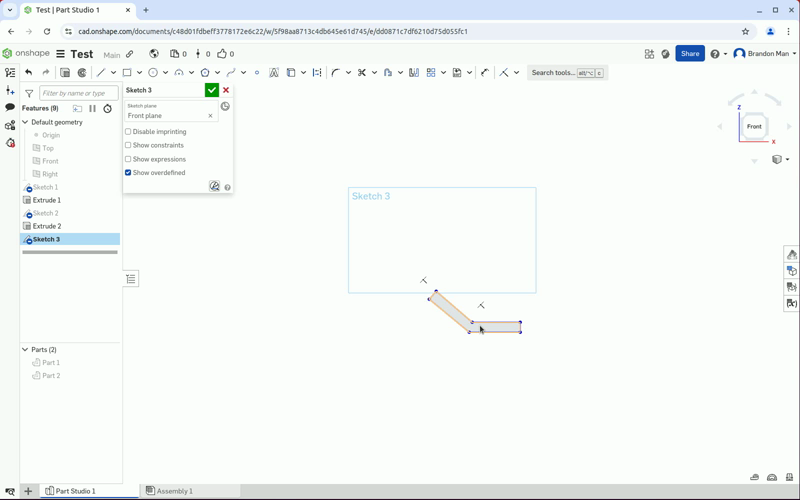
scroll(6)
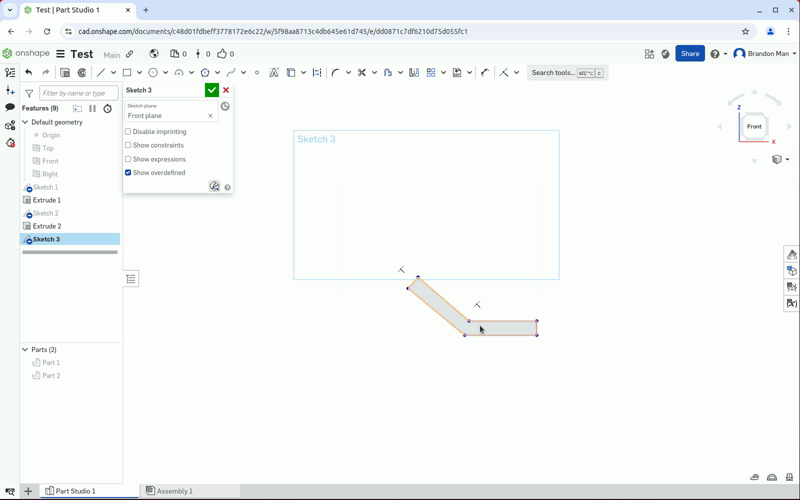
scroll(6)
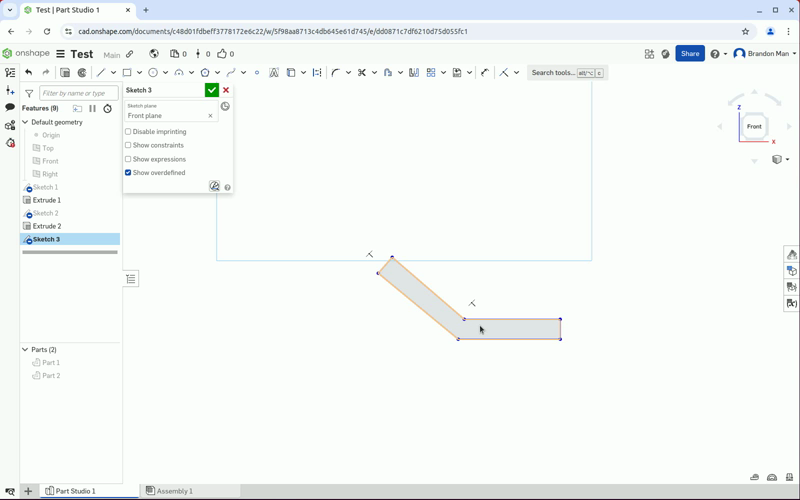
scroll(6)
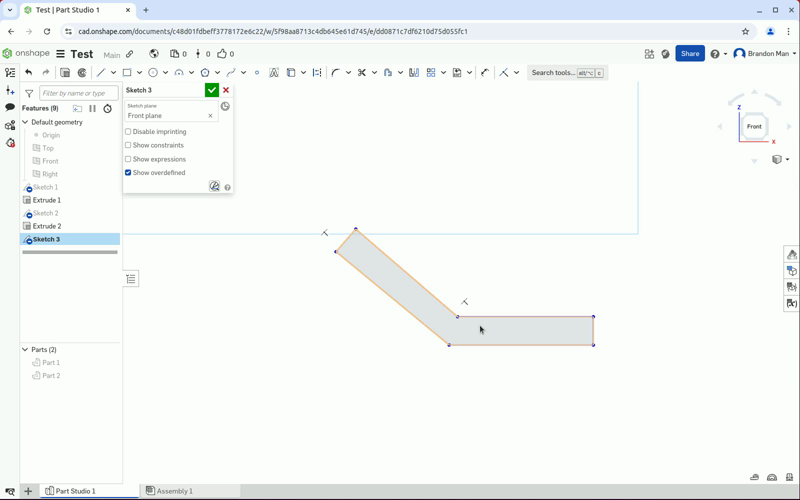
scroll(6)
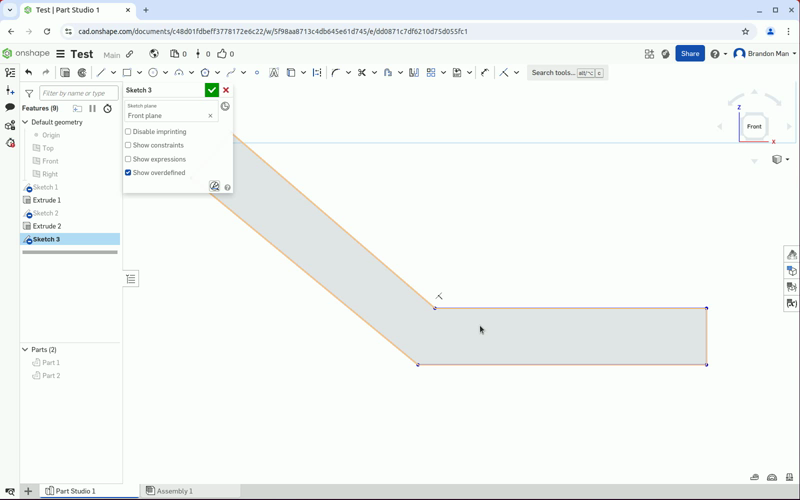
click(480, 325)
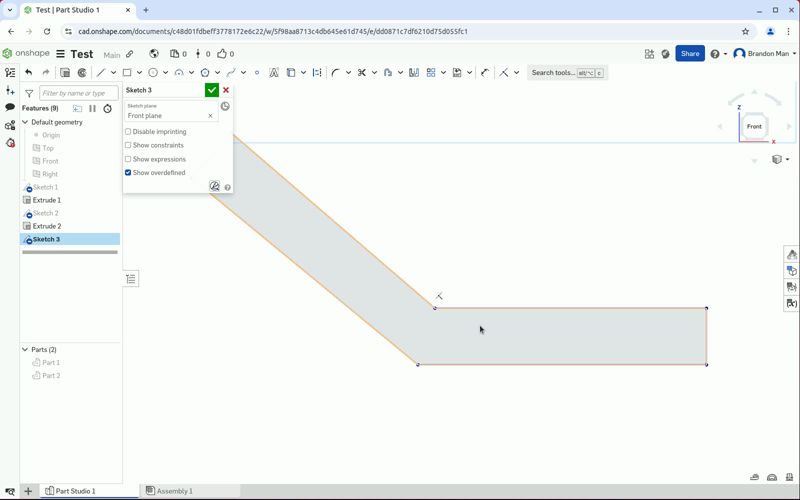
scroll(-6)
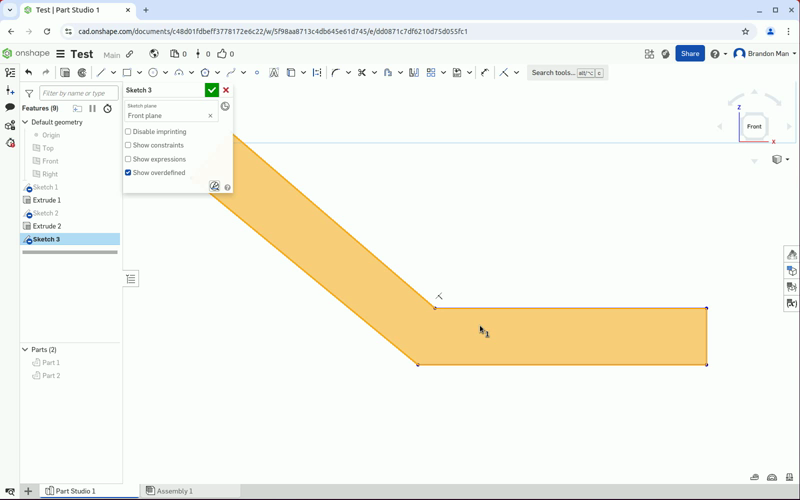
scroll(-6)
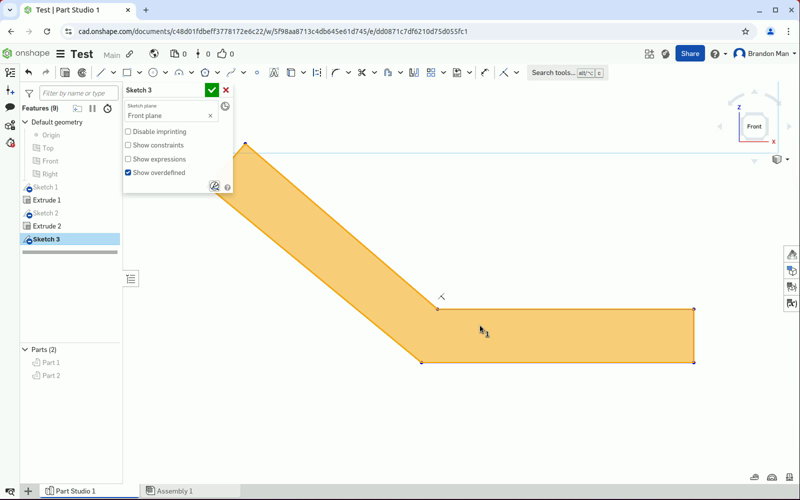
scroll(-6)
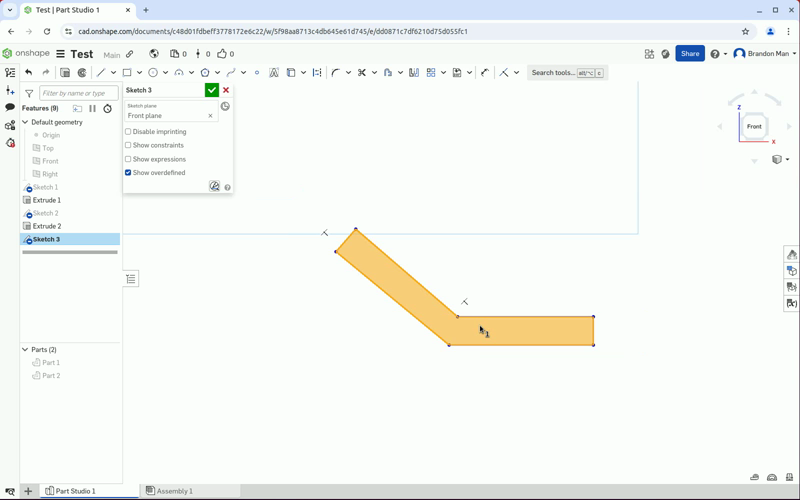
scroll(-6)
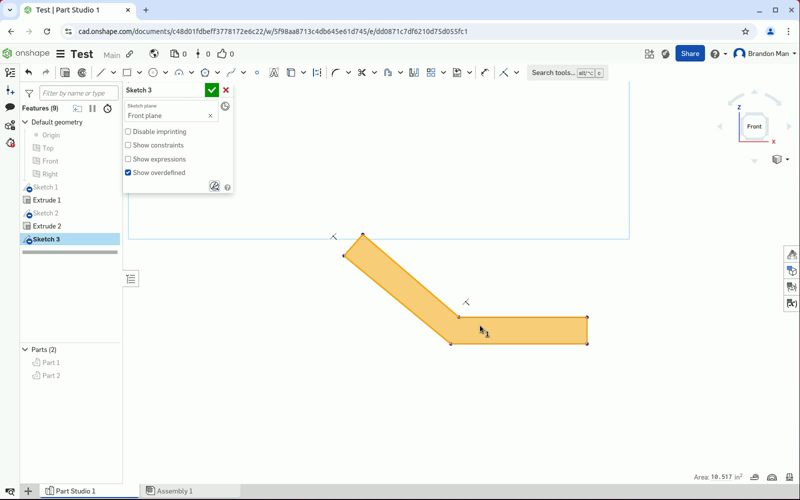
scroll(-6)
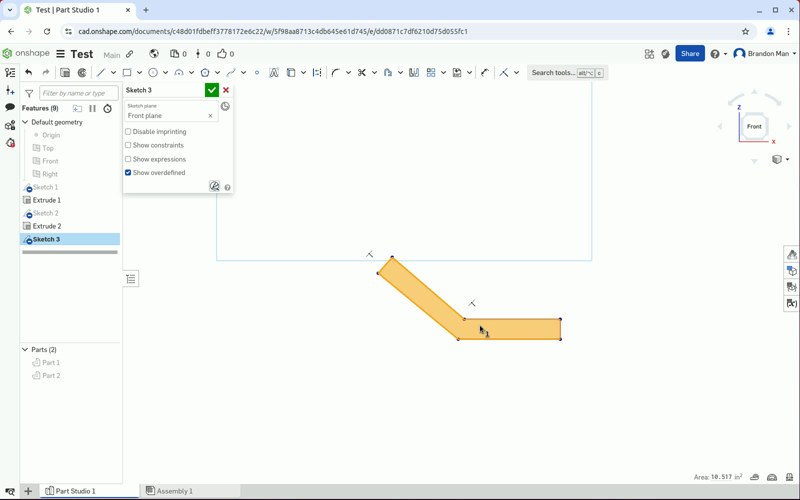
scroll(-6)
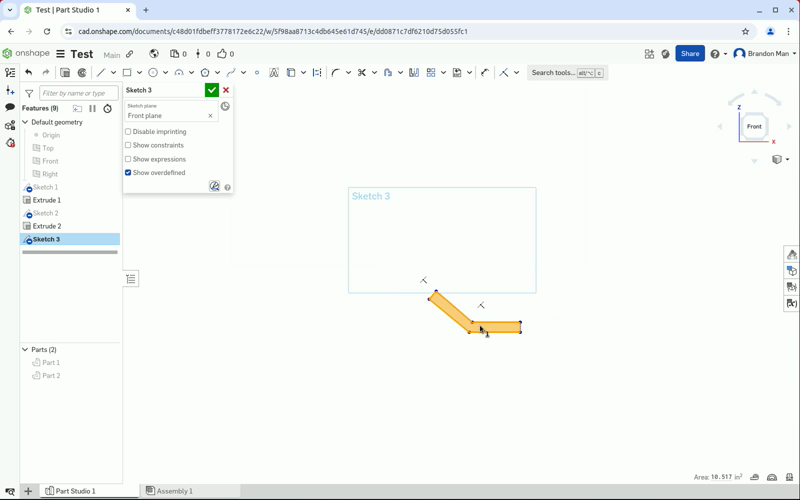
scroll(-6)
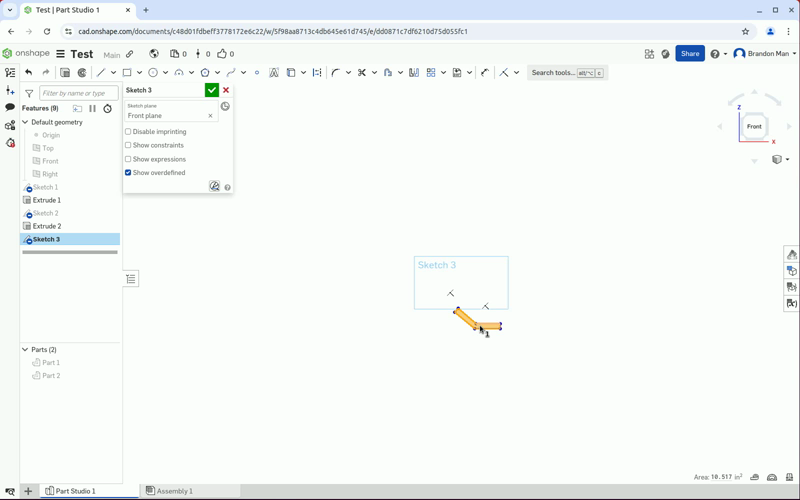
mouse_move(73, 352)
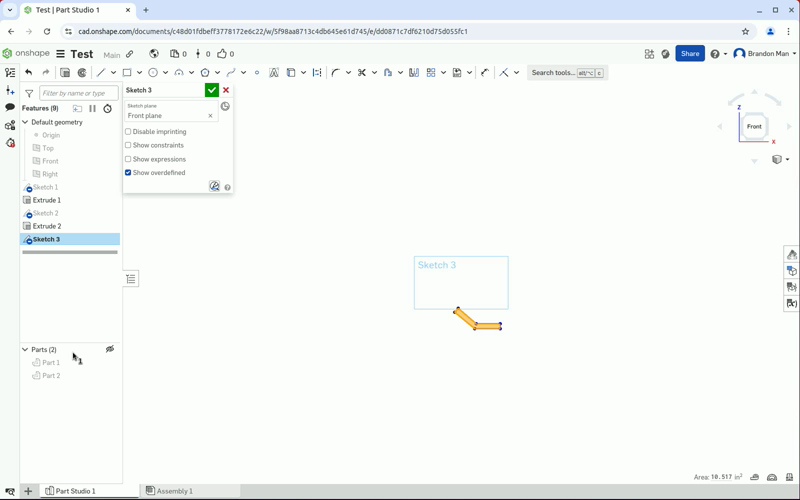
key(shift+y)
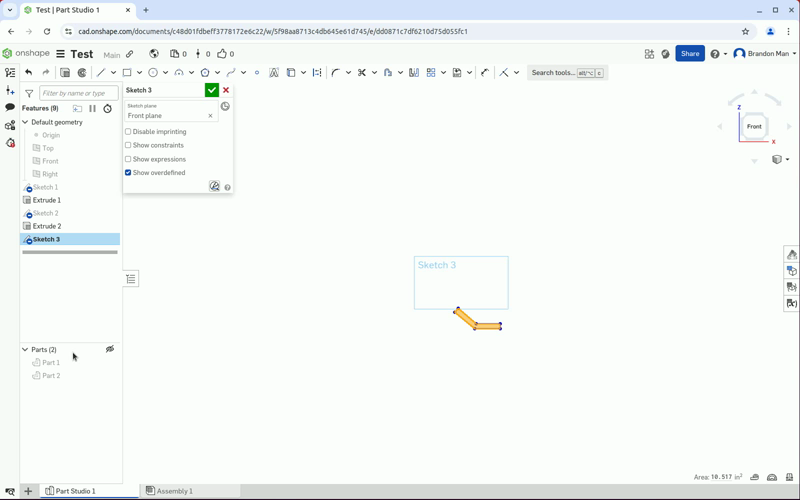
key(shift+e)
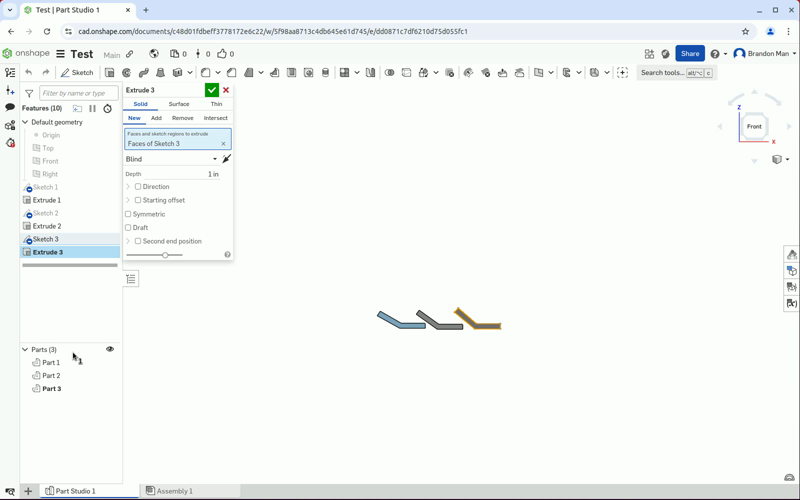
mouse_move(143, 106)
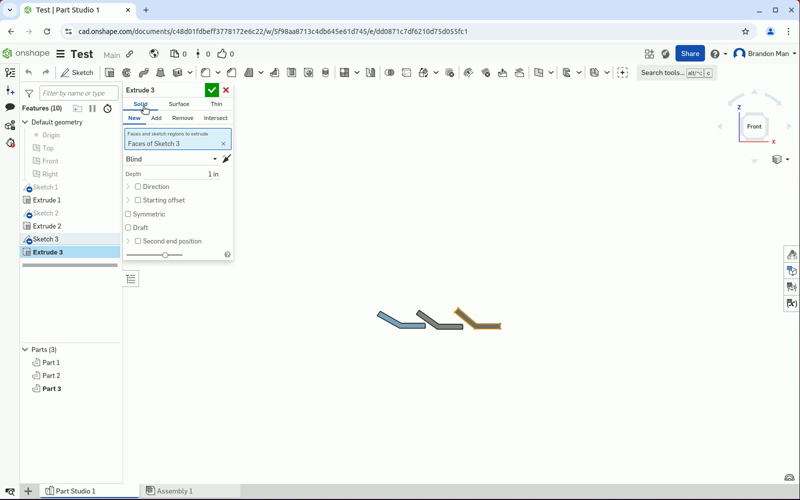
click(143, 106)
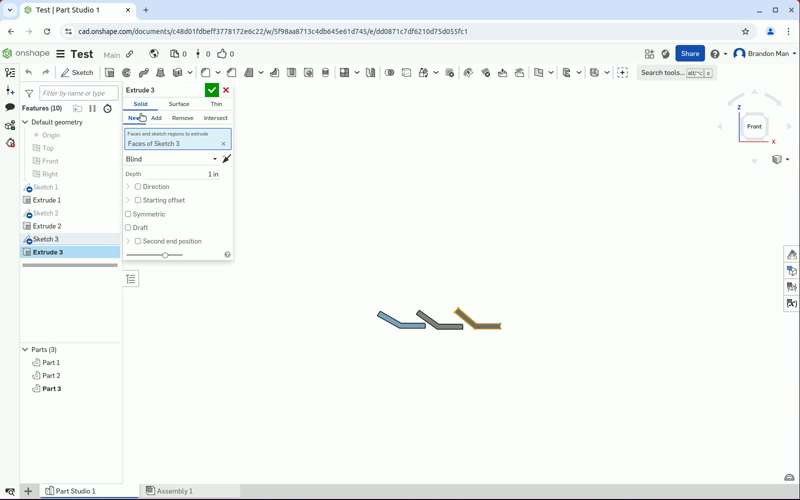
mouse_move(137, 120)
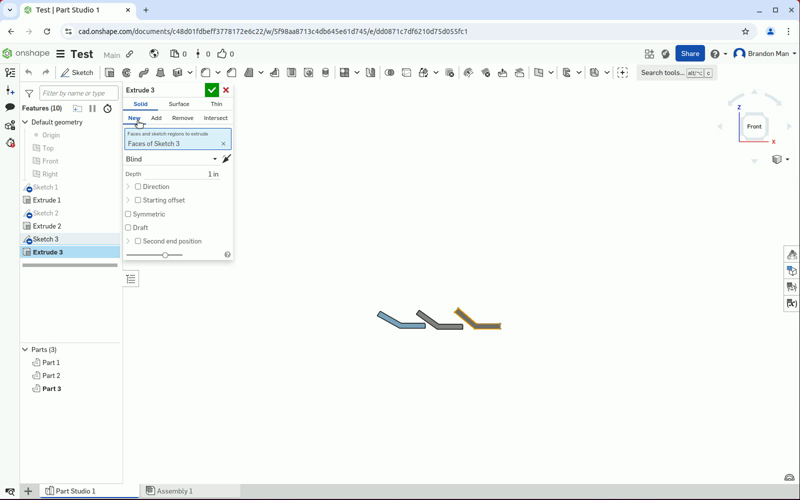
click(137, 120)
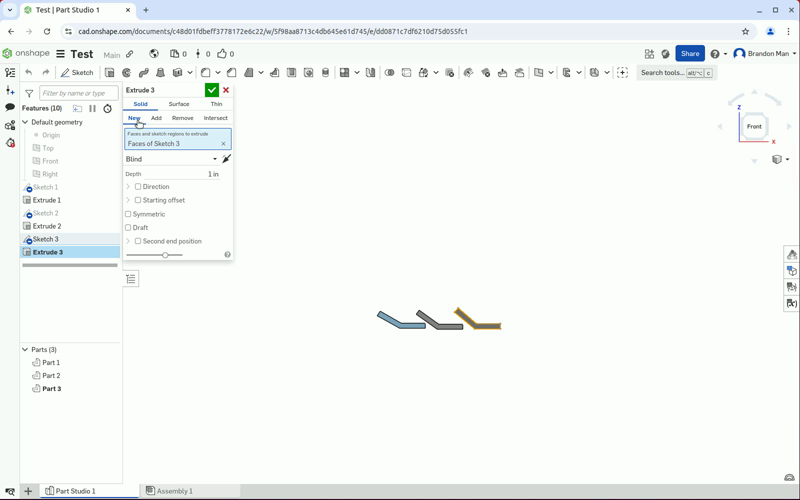
key(tab, 4)
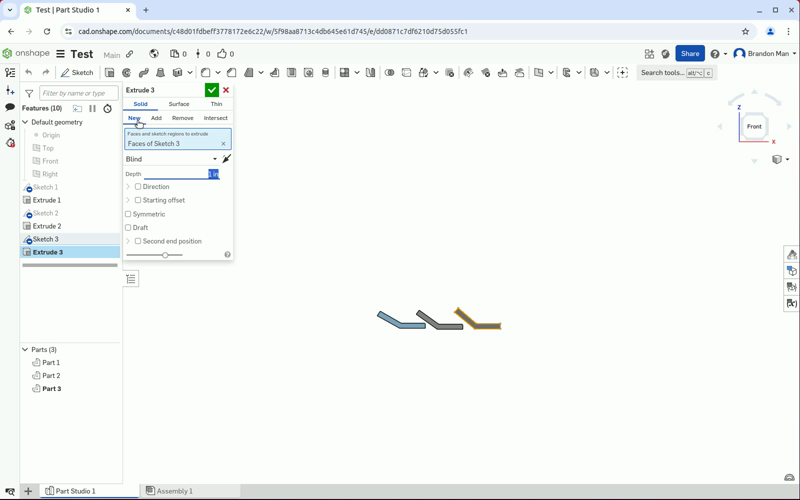
text(3.851)
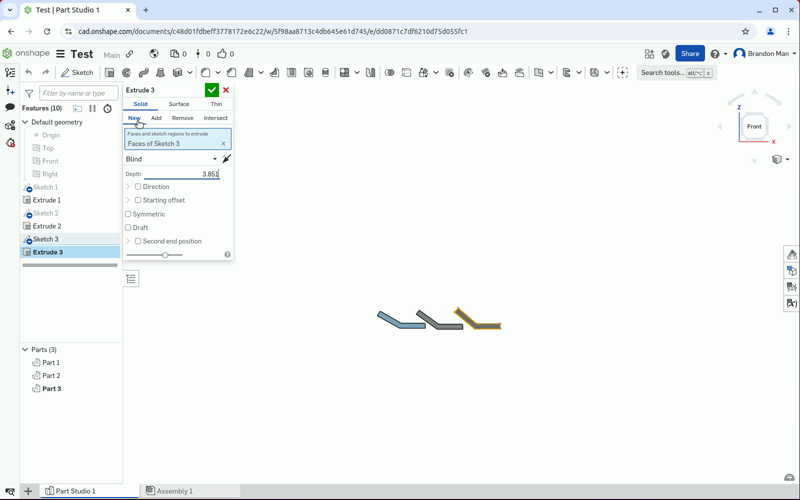
key(enter)
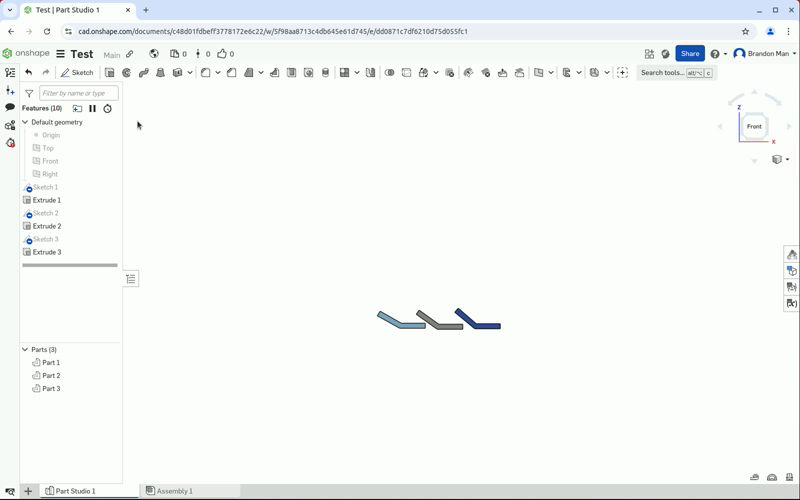
key(shift+h)
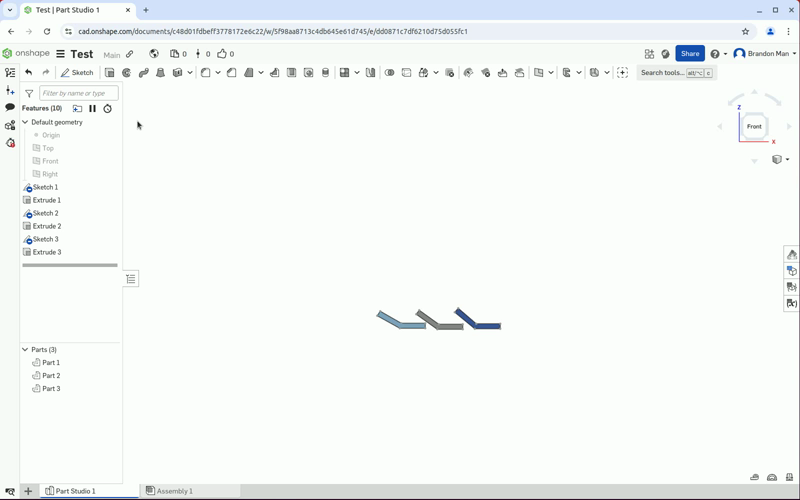
key(shift+h)
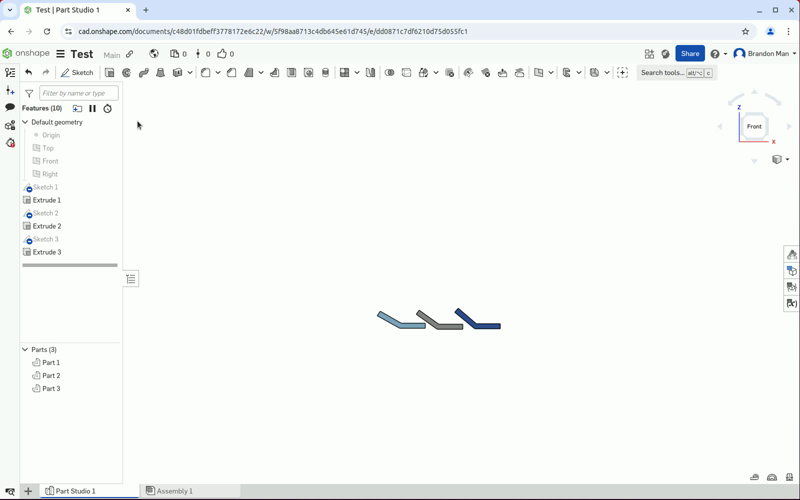
mouse_move(73, 189)
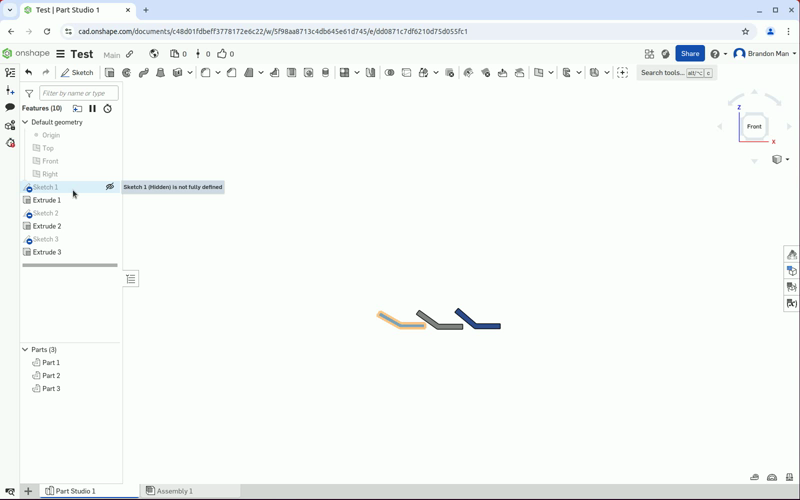
click(73, 189)
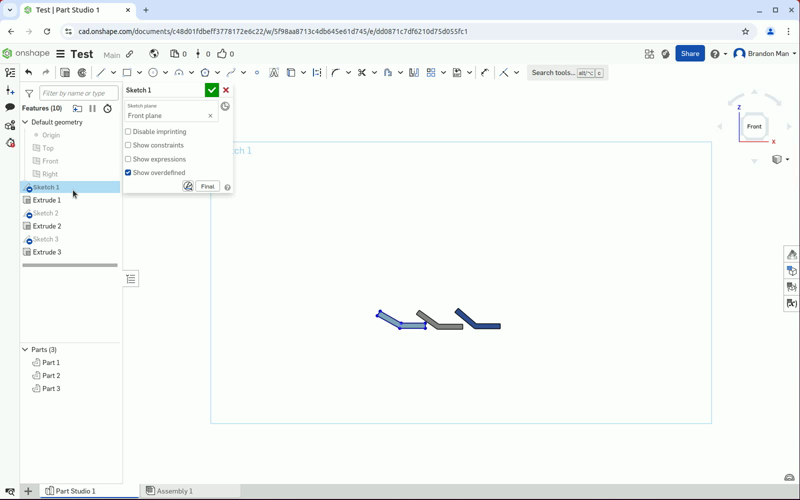
mouse_move(229, 92)
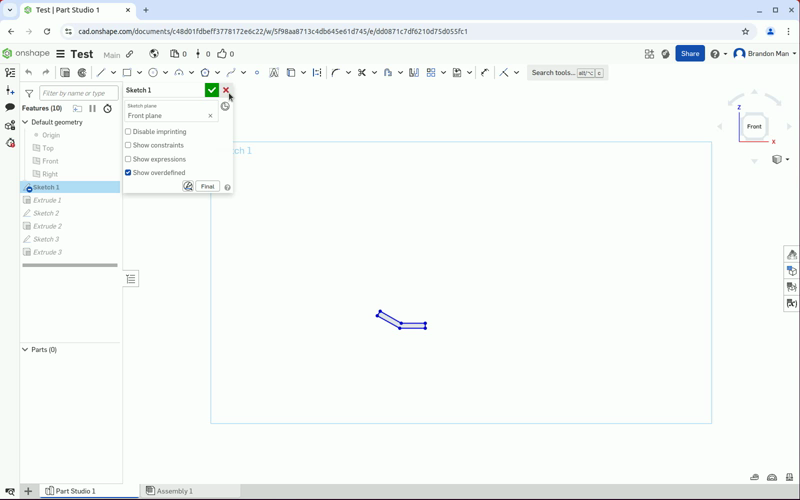
click(229, 92)
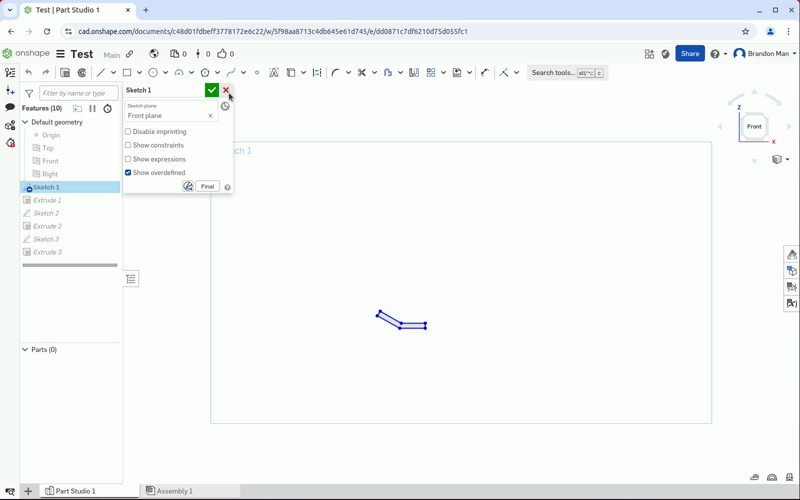
key(shift+s)
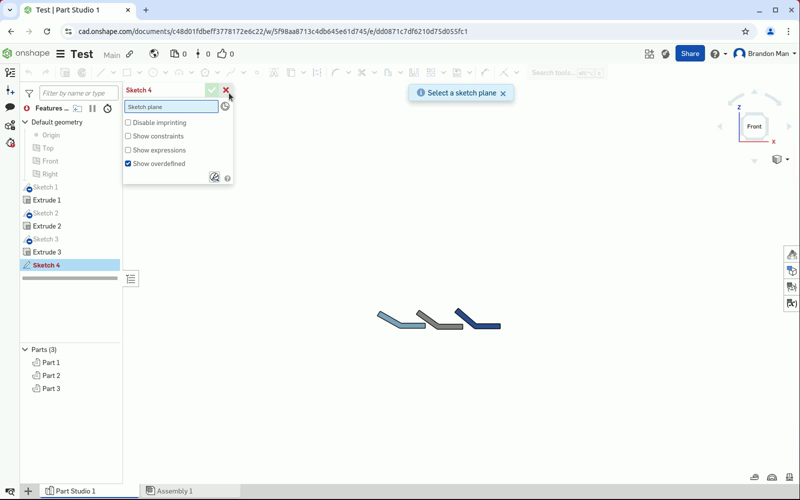
mouse_move(73, 163)
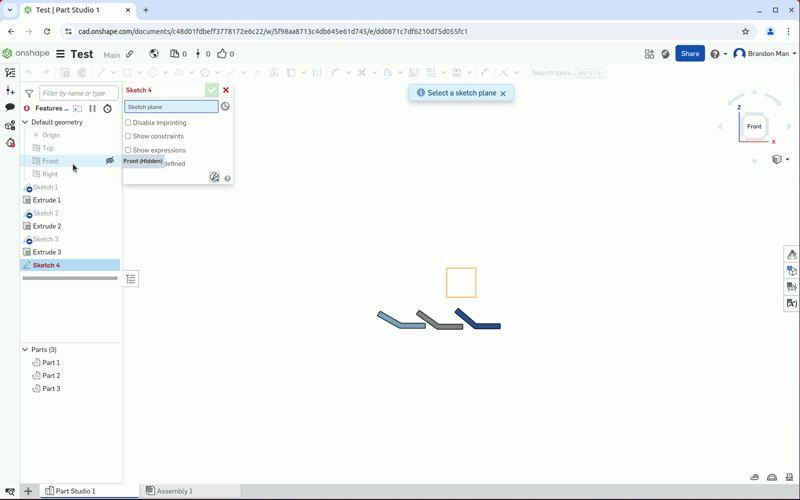
click(73, 163)
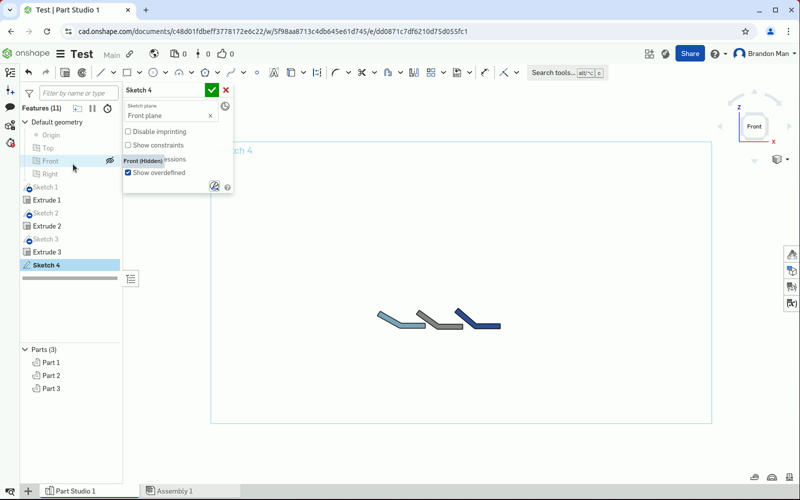
mouse_move(73, 352)
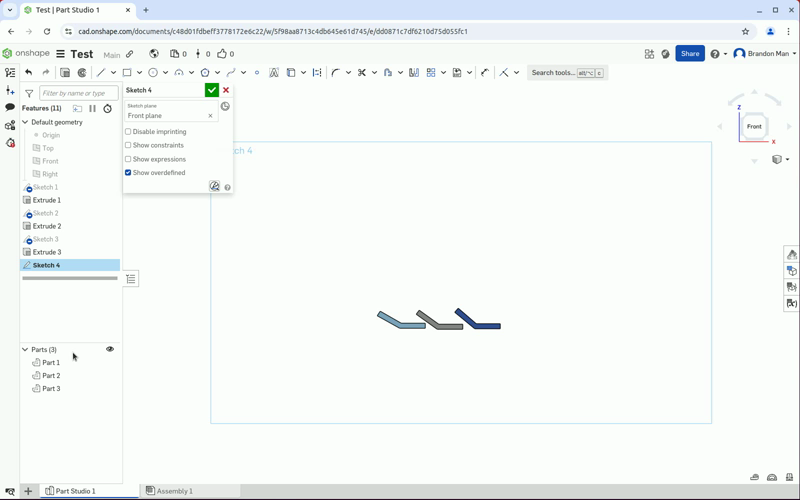
key(y)
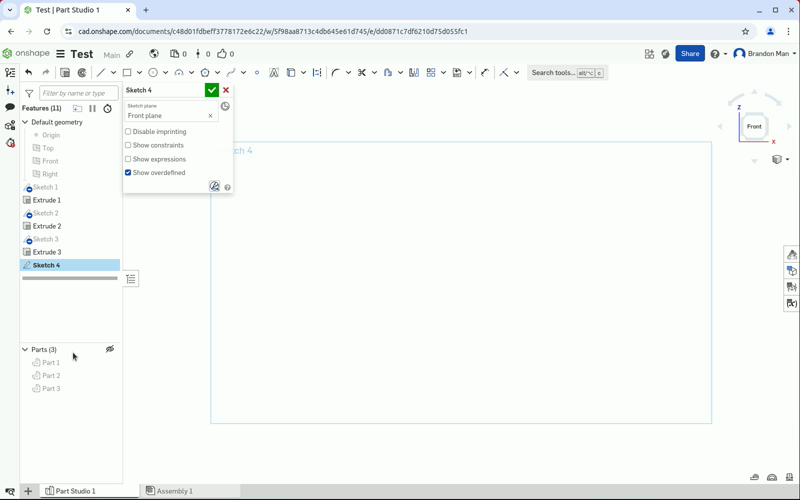
key(l)
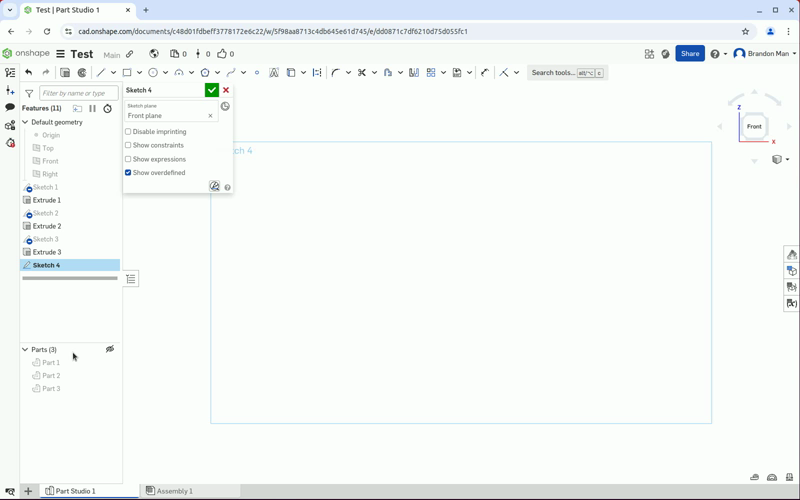
key_down(shift)
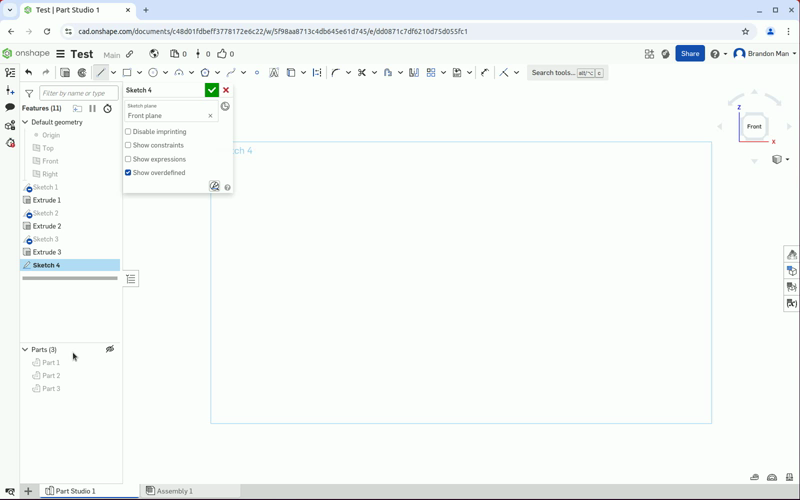
mouse_move(493, 311)
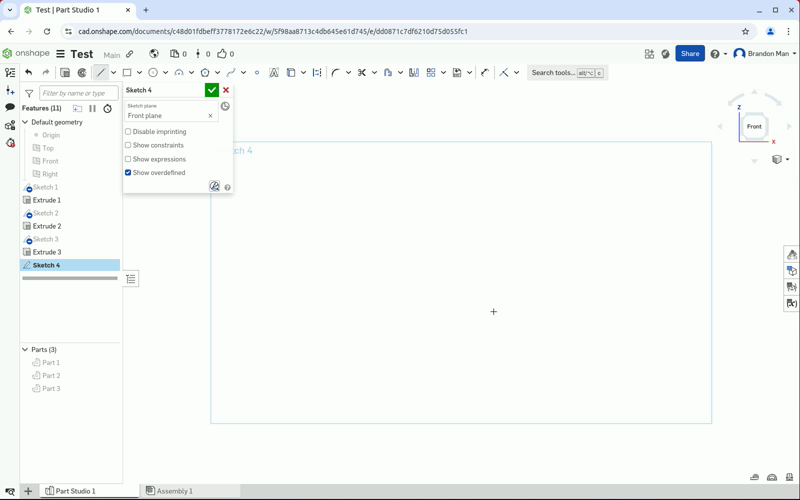
click(493, 311)
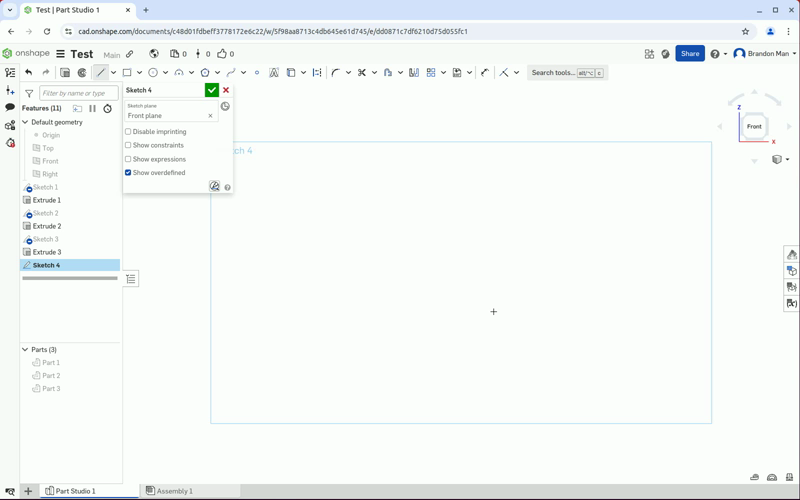
key_up(shift)
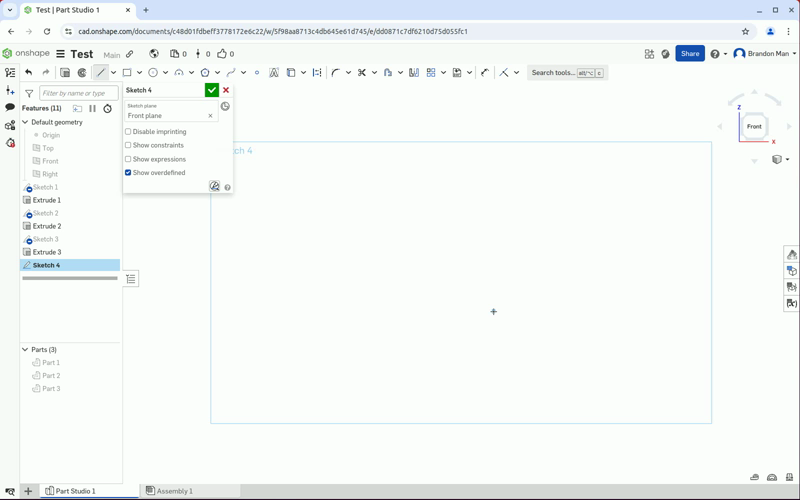
key_down(shift)
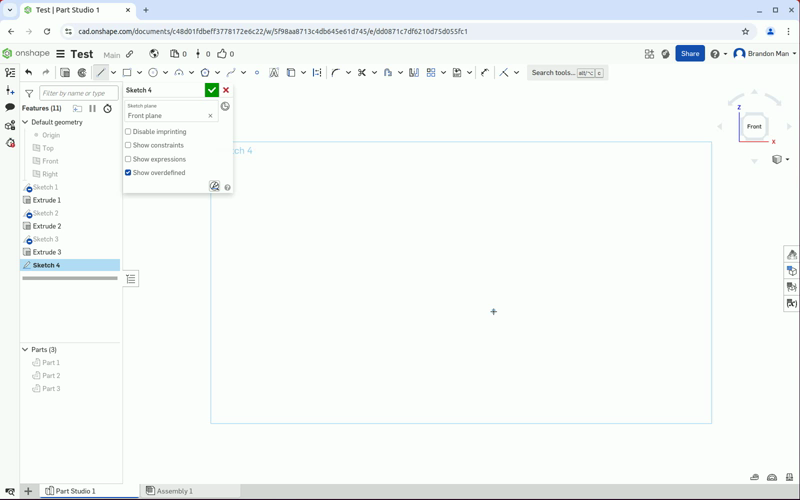
mouse_move(523, 311)
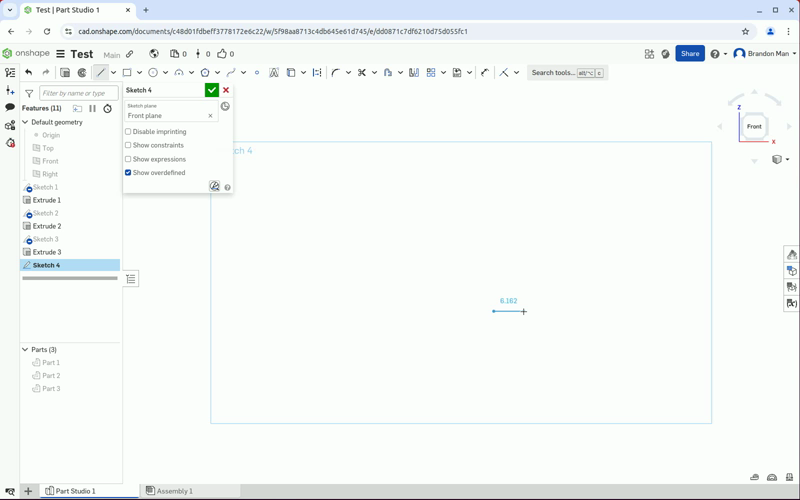
mouse_move(511, 328)
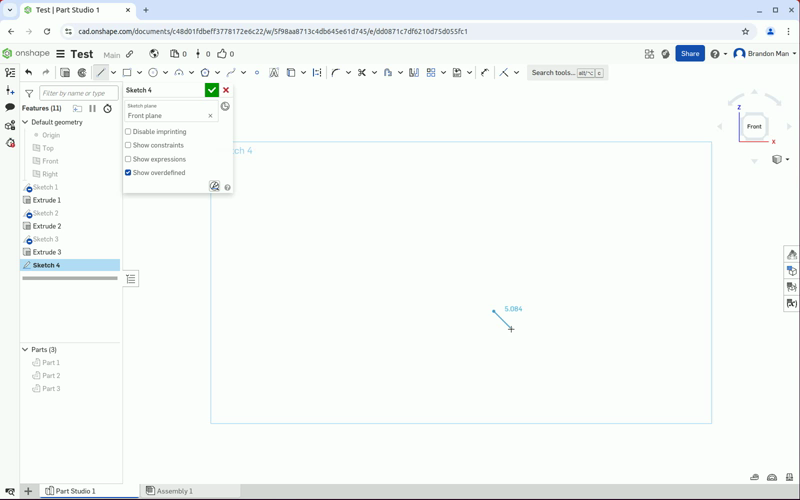
click(511, 328)
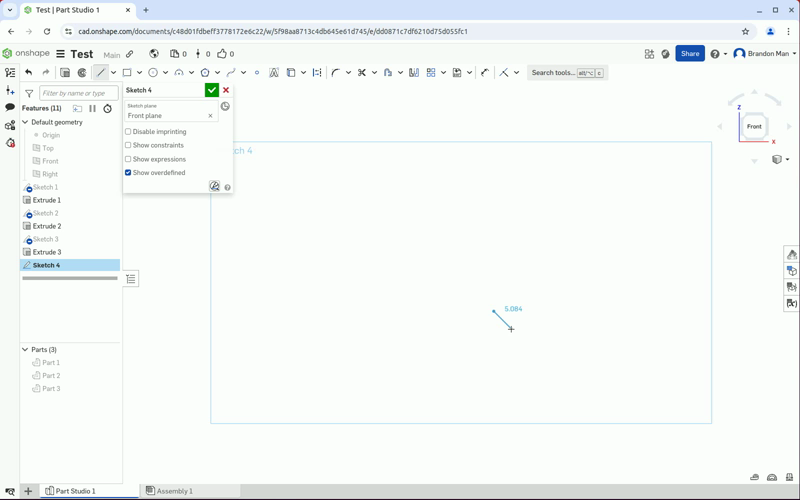
key_up(shift)
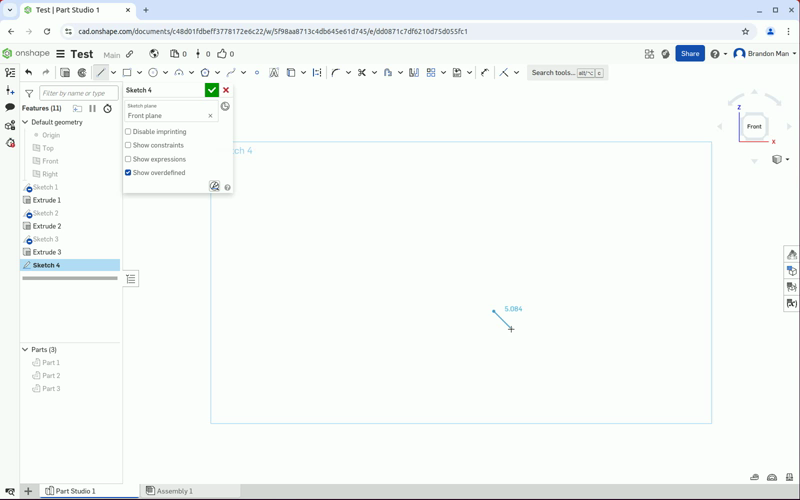
key_down(shift)
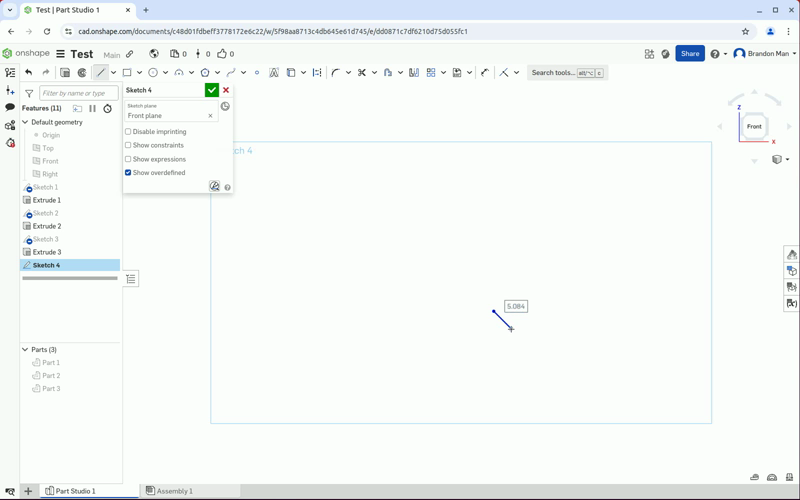
mouse_move(541, 328)
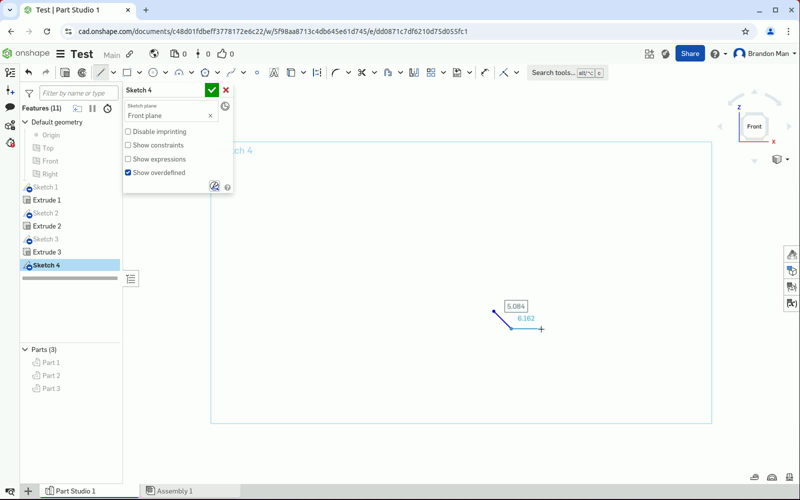
mouse_move(536, 328)
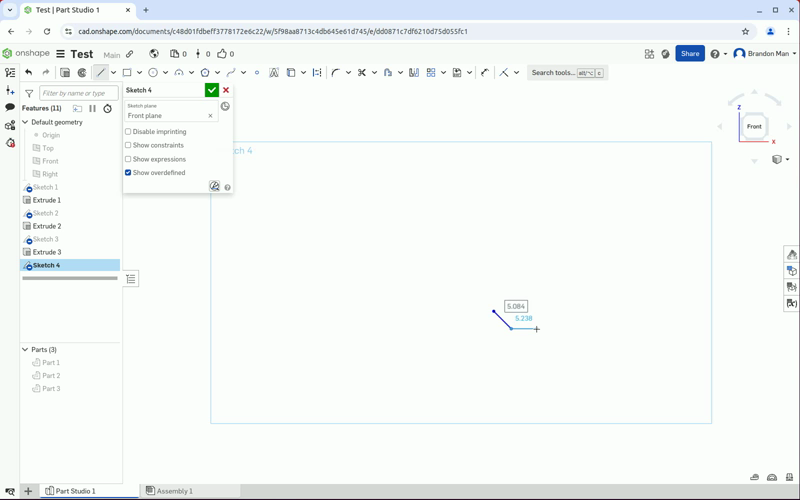
click(536, 328)
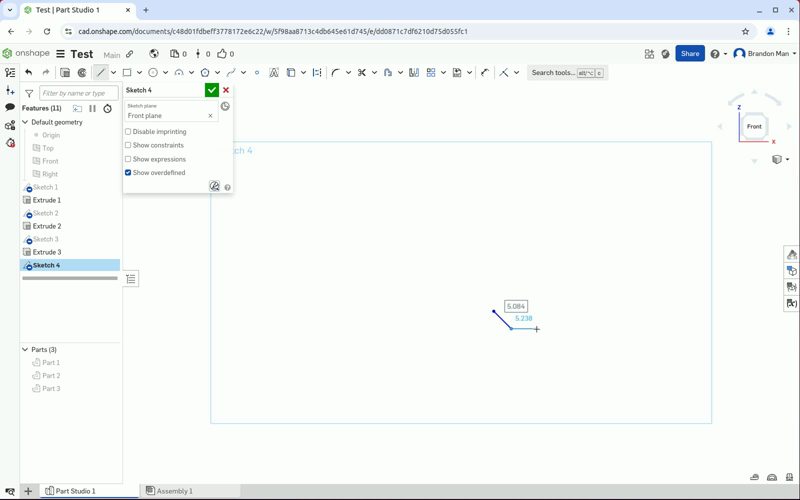
key_up(shift)
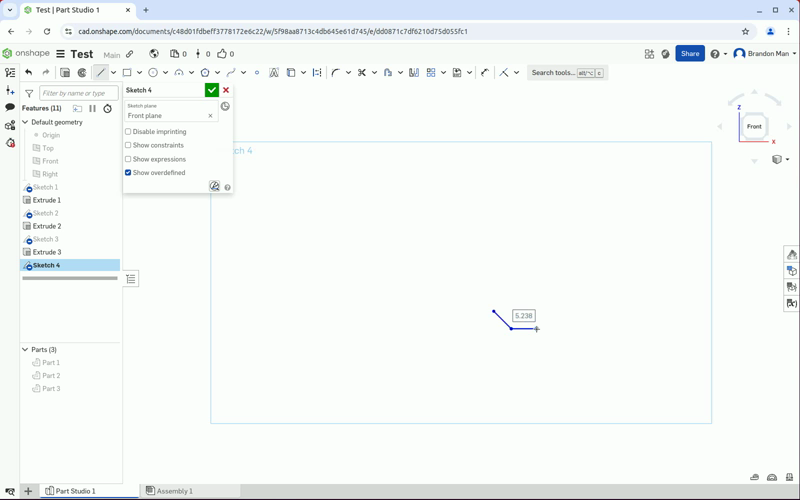
key_down(shift)
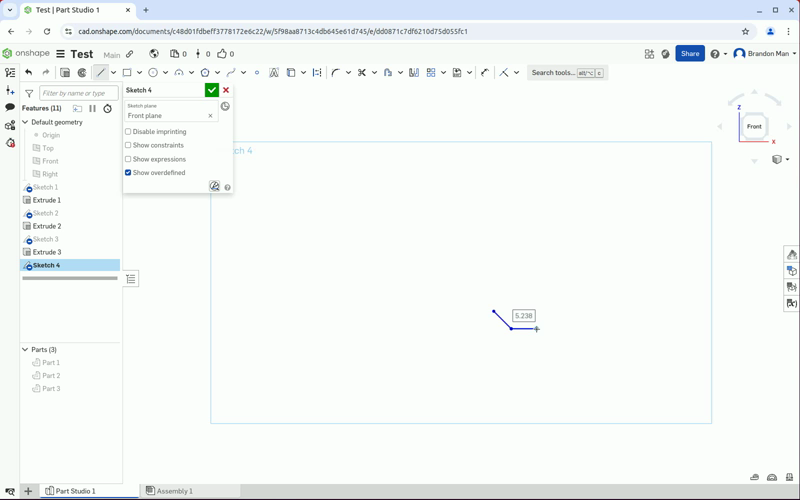
mouse_move(566, 328)
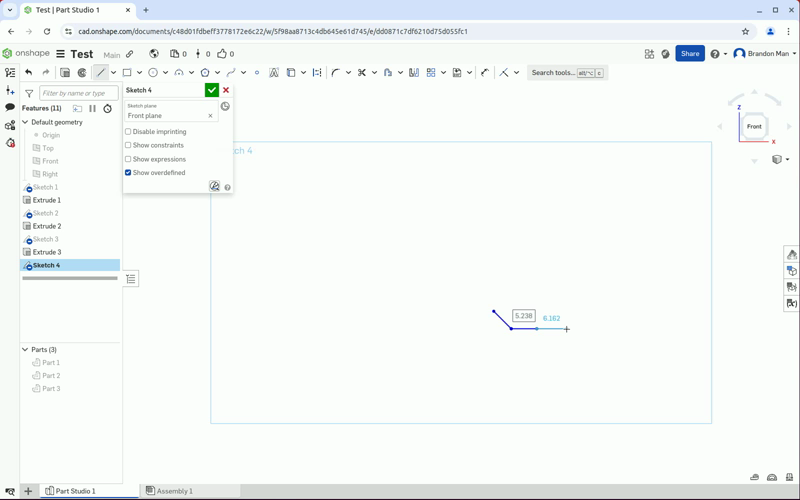
mouse_move(536, 323)
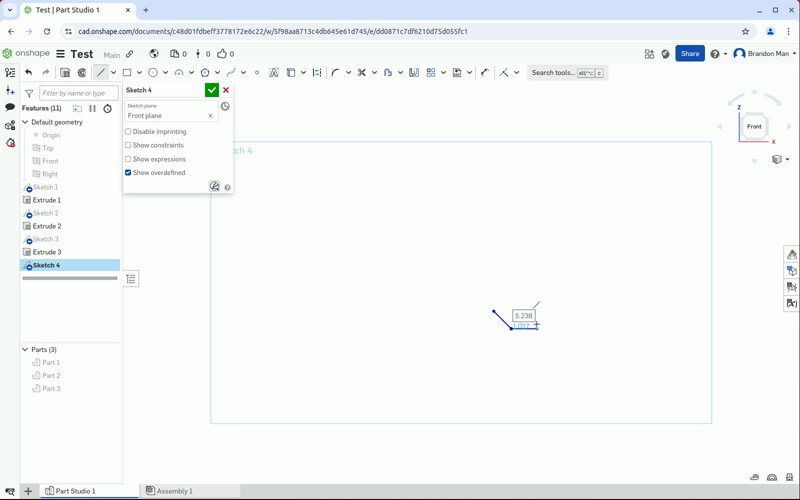
scroll(6)
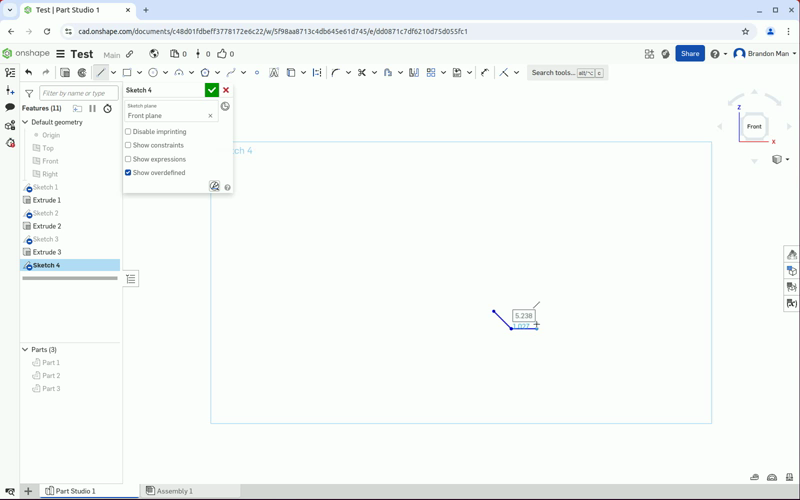
scroll(6)
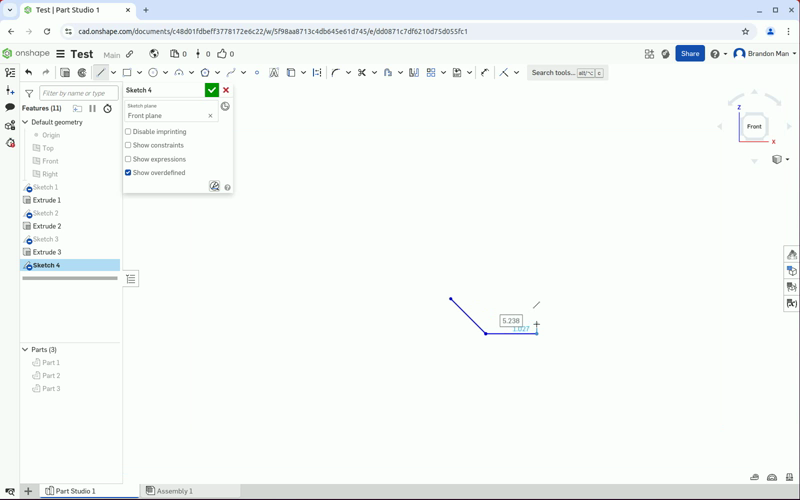
scroll(6)
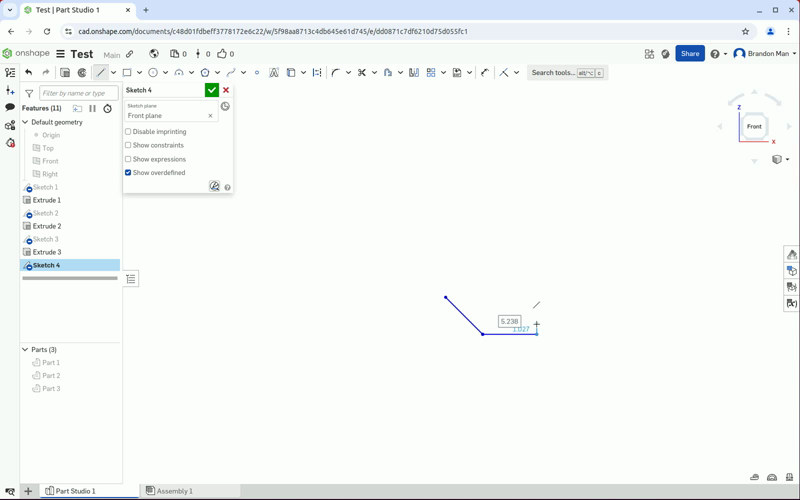
scroll(6)
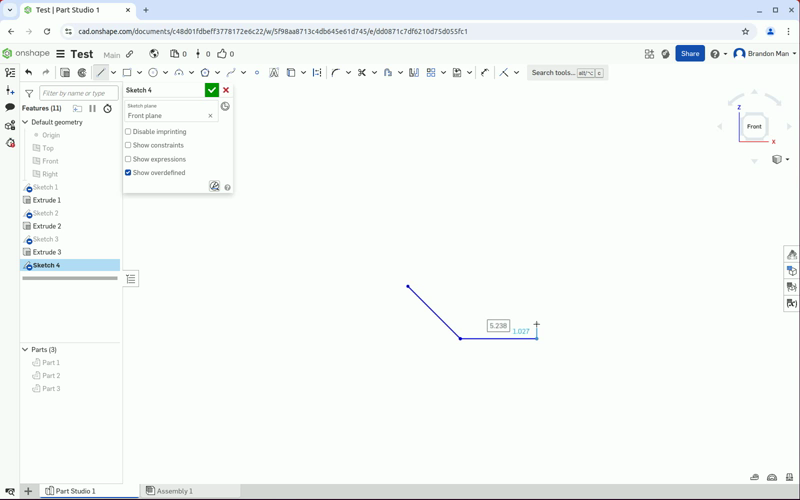
scroll(6)
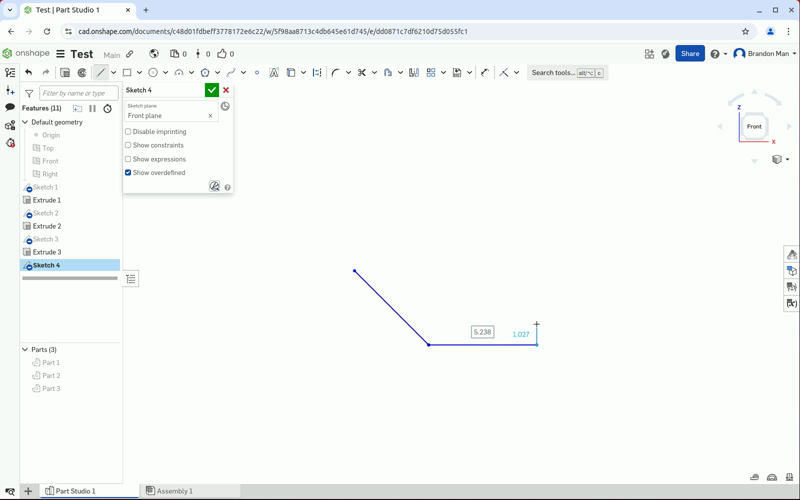
scroll(6)
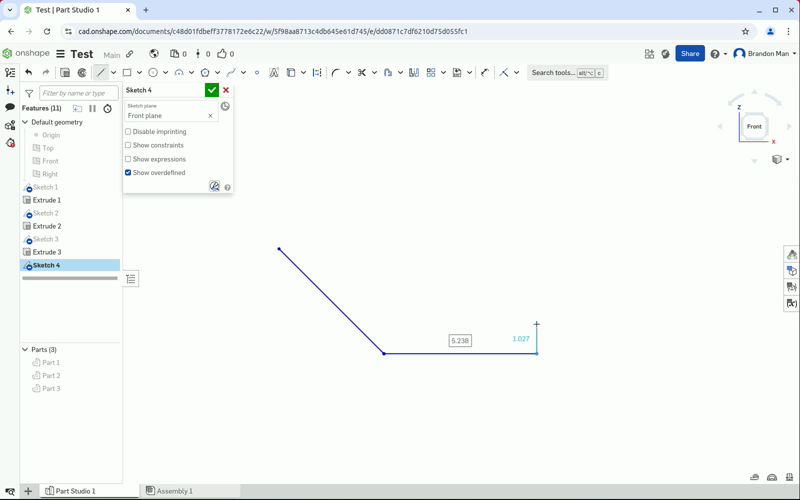
scroll(6)
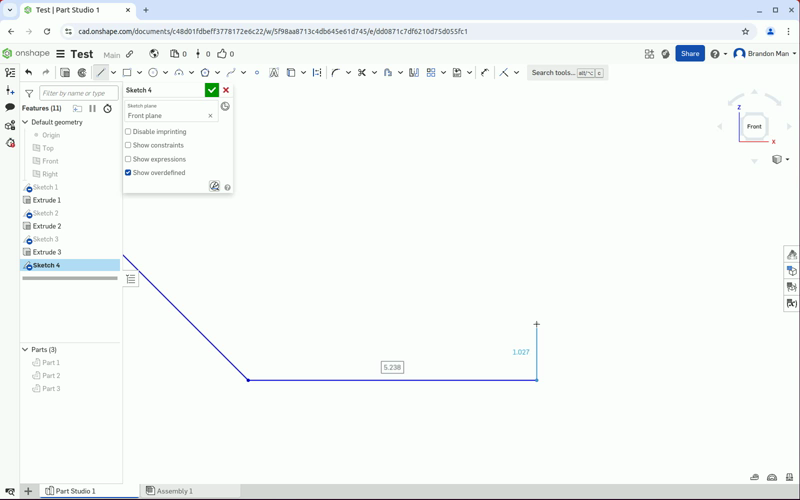
click(536, 323)
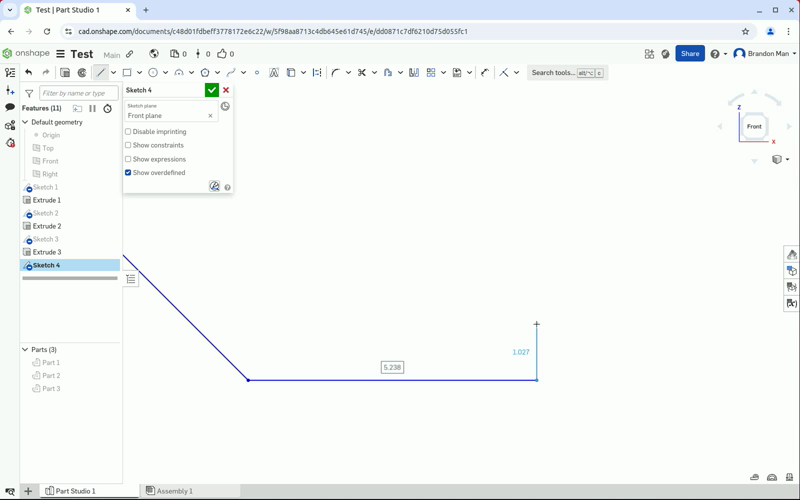
scroll(-6)
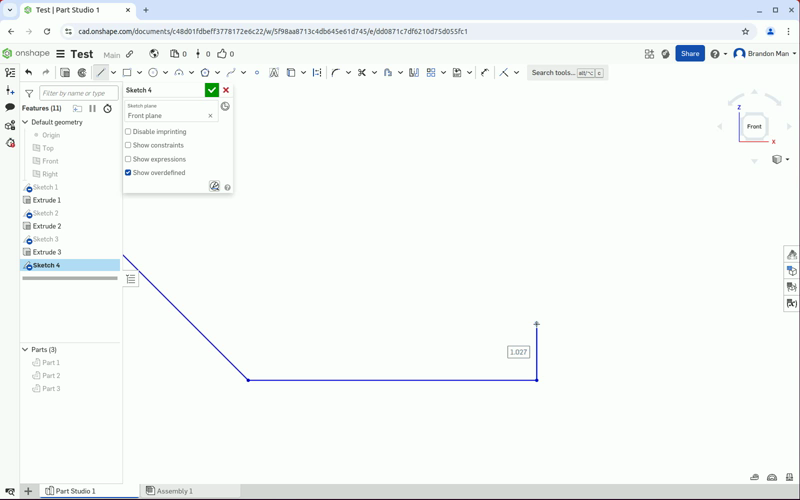
scroll(-6)
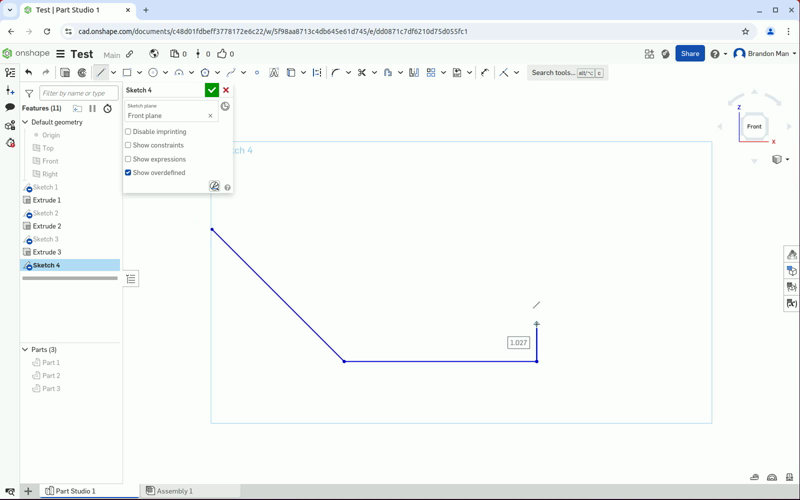
scroll(-6)
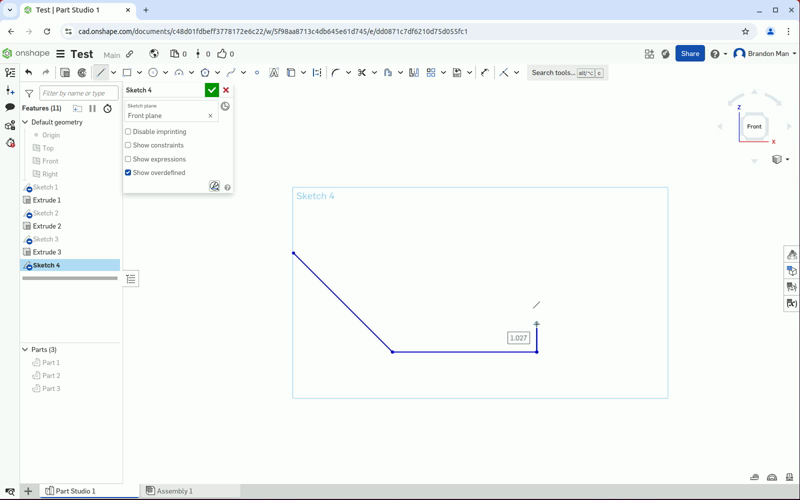
scroll(-6)
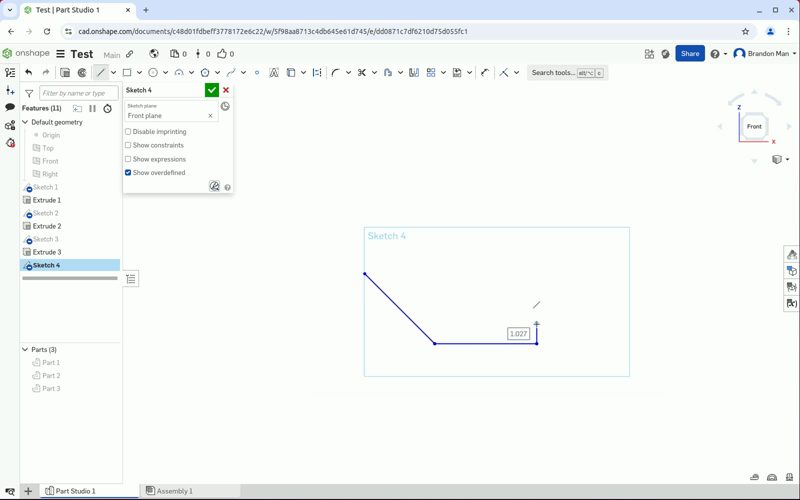
scroll(-6)
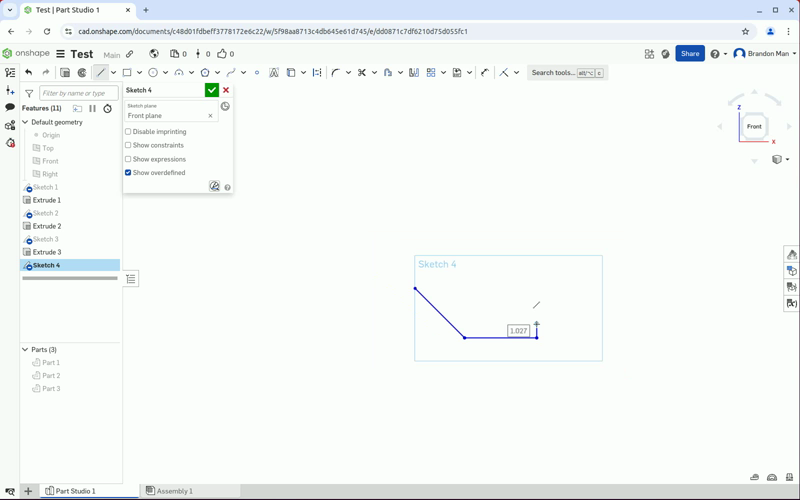
scroll(-6)
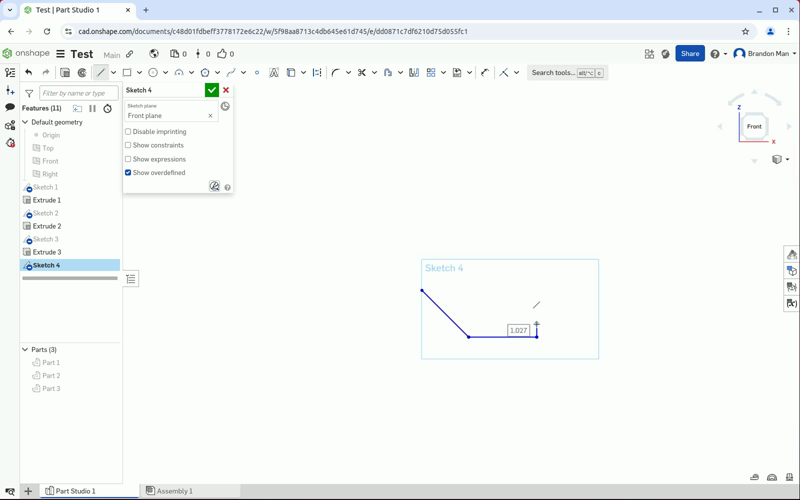
scroll(-6)
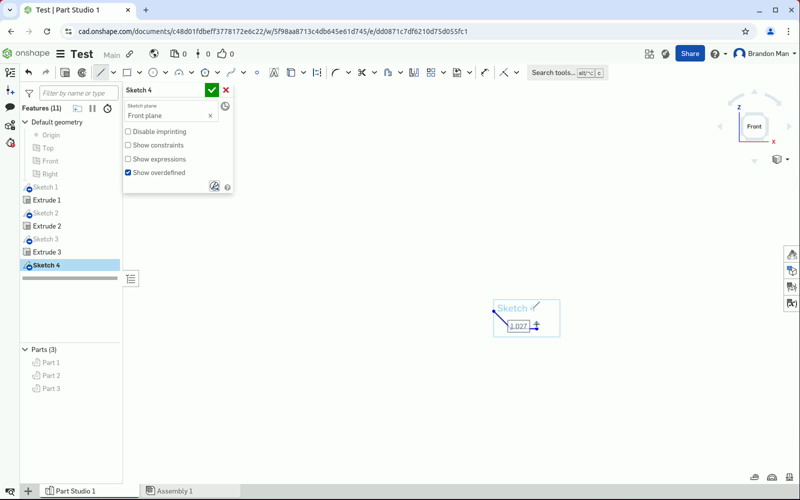
key_up(shift)
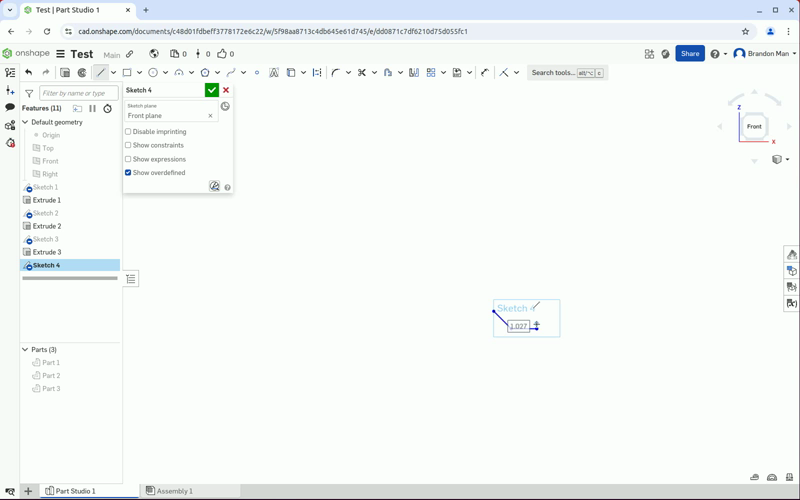
key_down(shift)
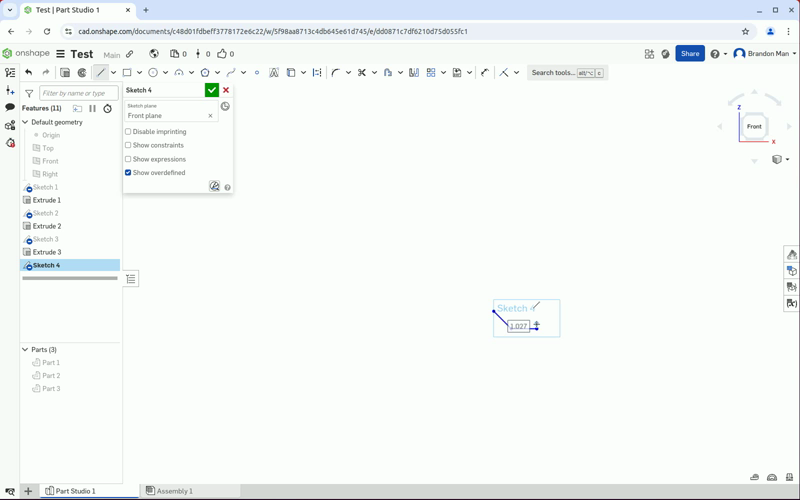
mouse_move(566, 323)
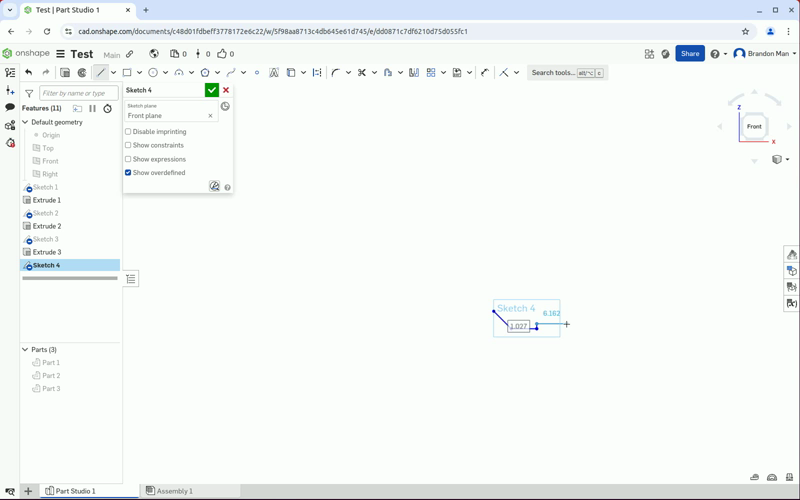
mouse_move(513, 323)
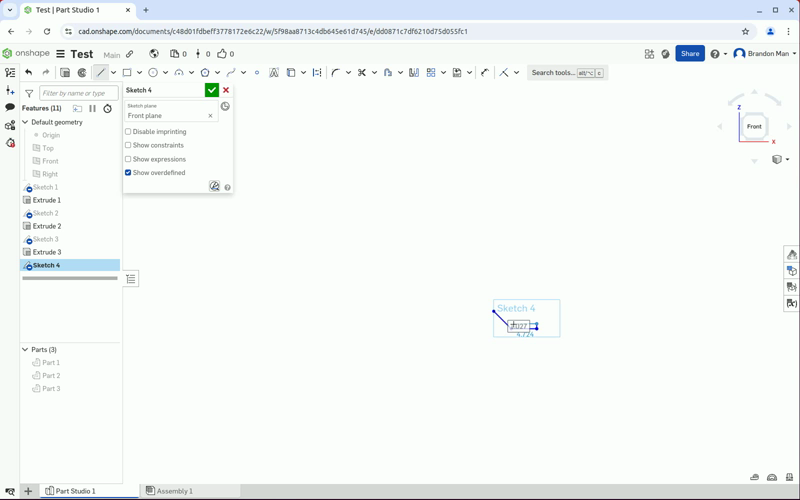
click(513, 323)
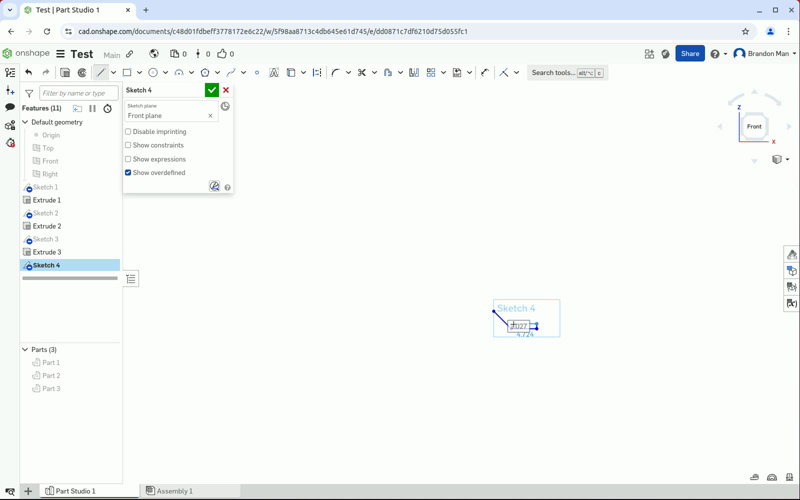
key_up(shift)
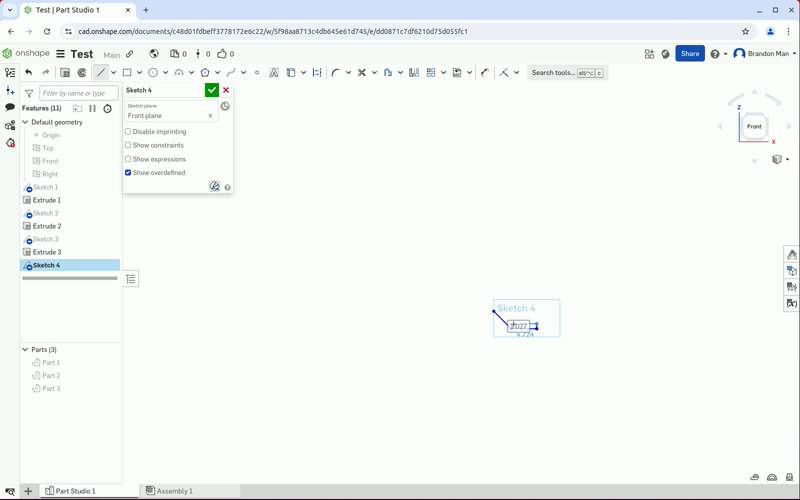
key_down(shift)
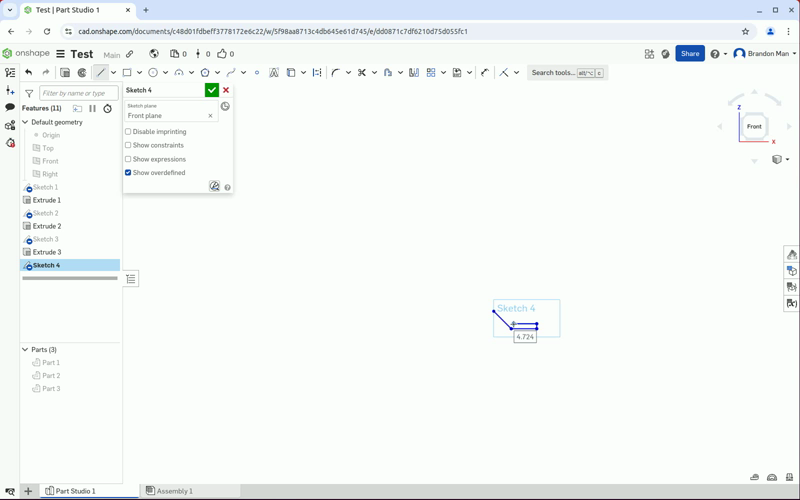
mouse_move(543, 323)
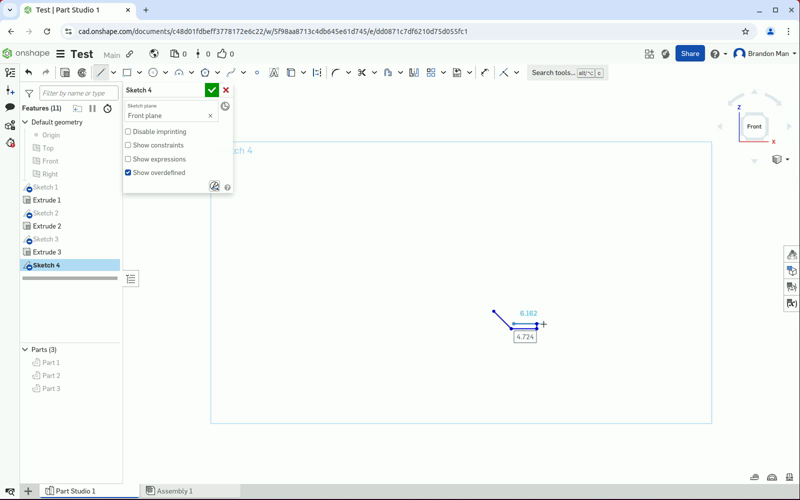
mouse_move(497, 307)
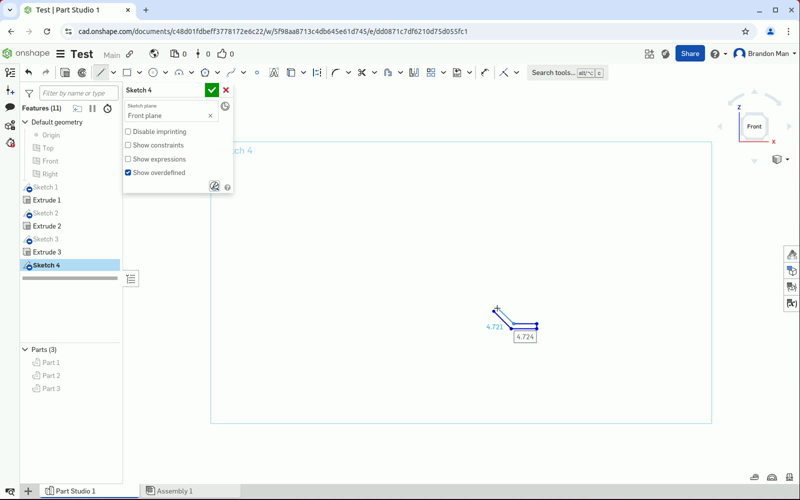
click(497, 307)
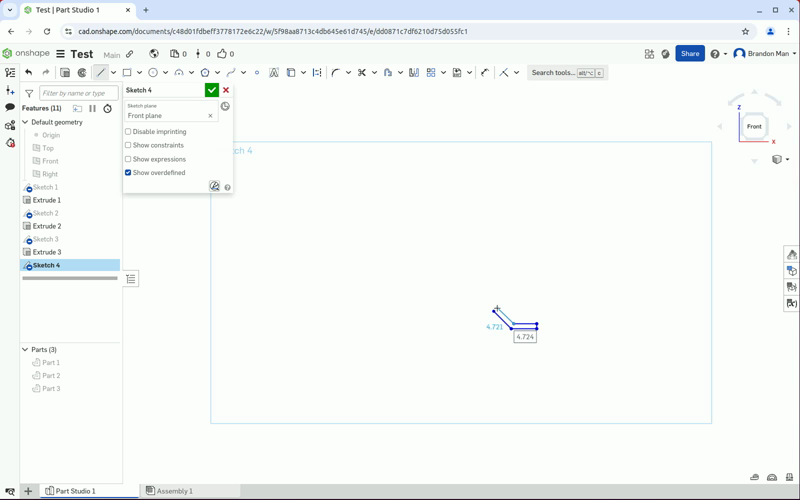
key_up(shift)
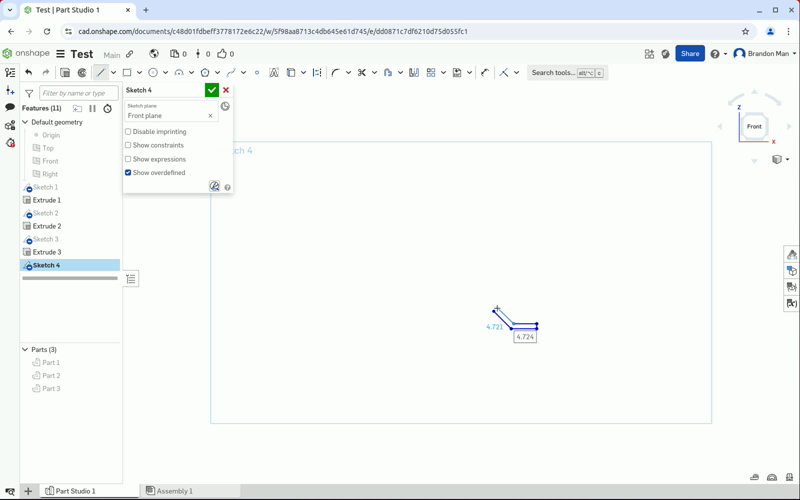
mouse_move(527, 307)
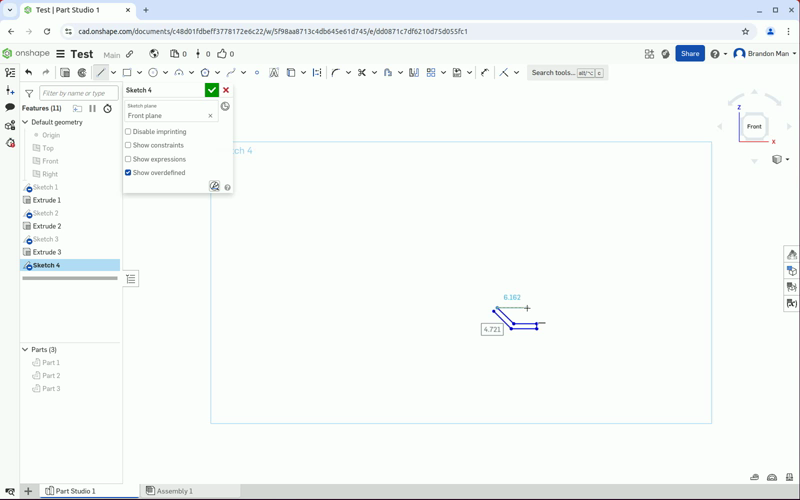
key_down(shift)
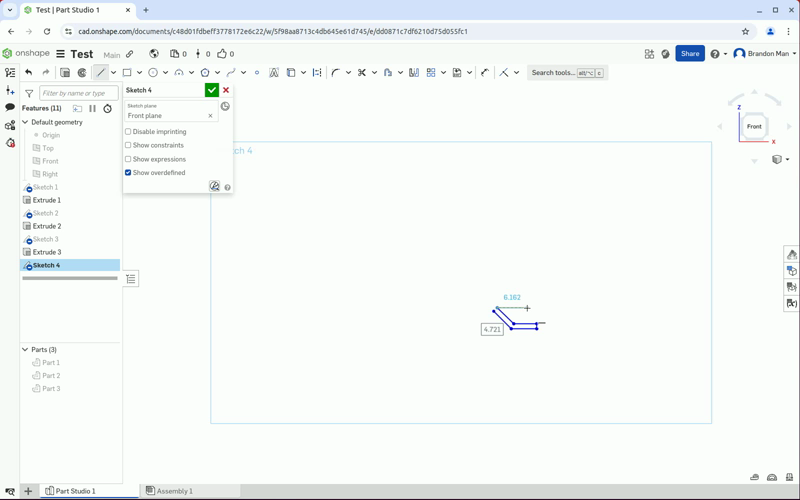
mouse_move(493, 311)
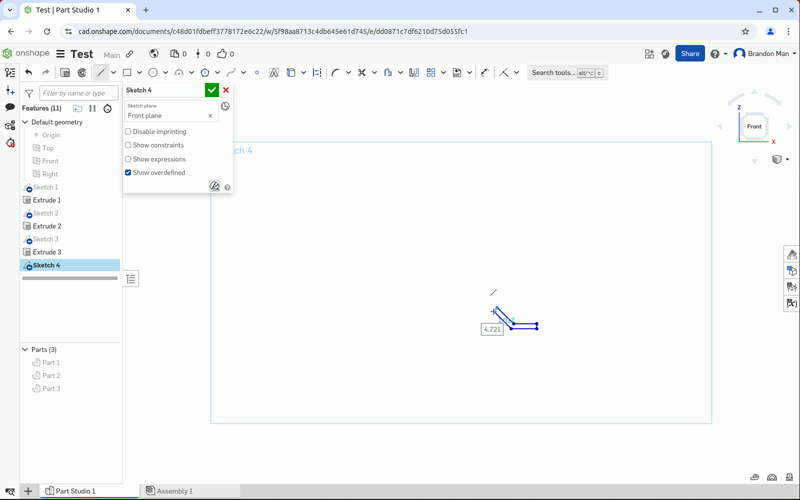
scroll(6)
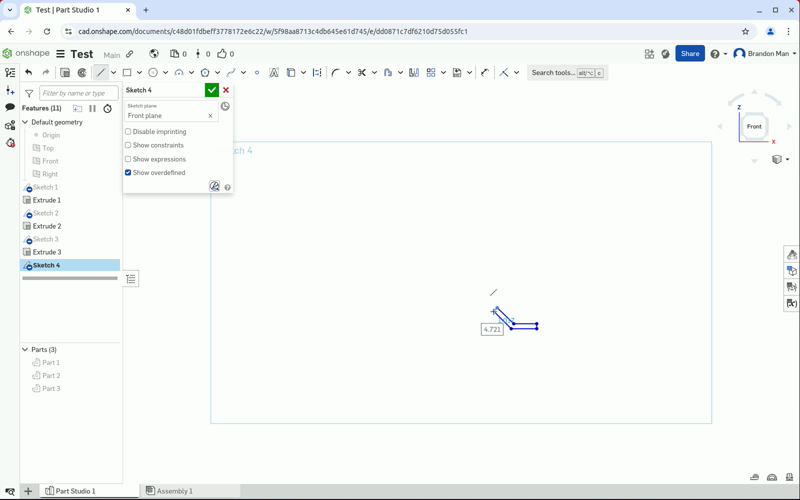
scroll(6)
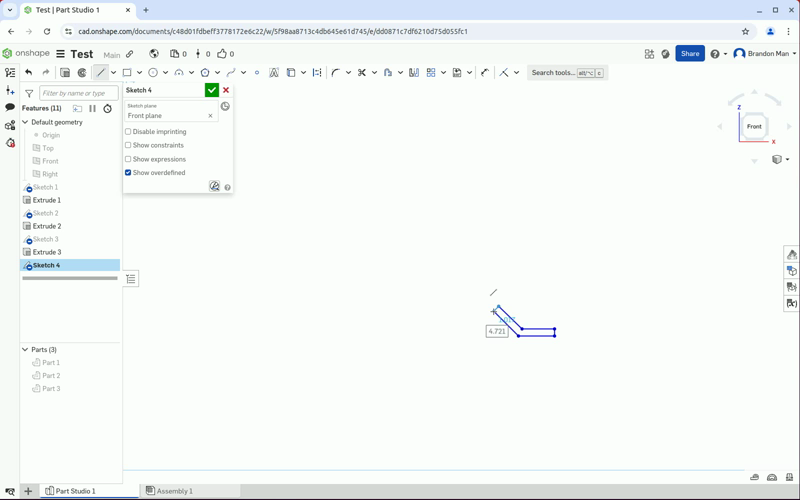
scroll(6)
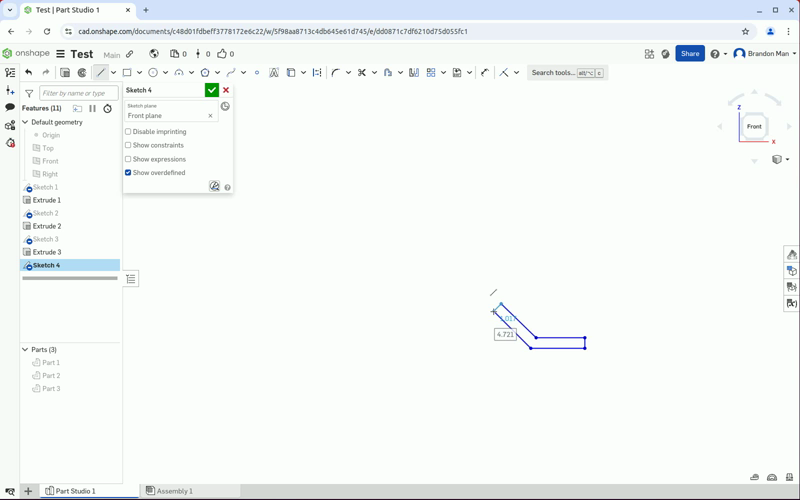
scroll(6)
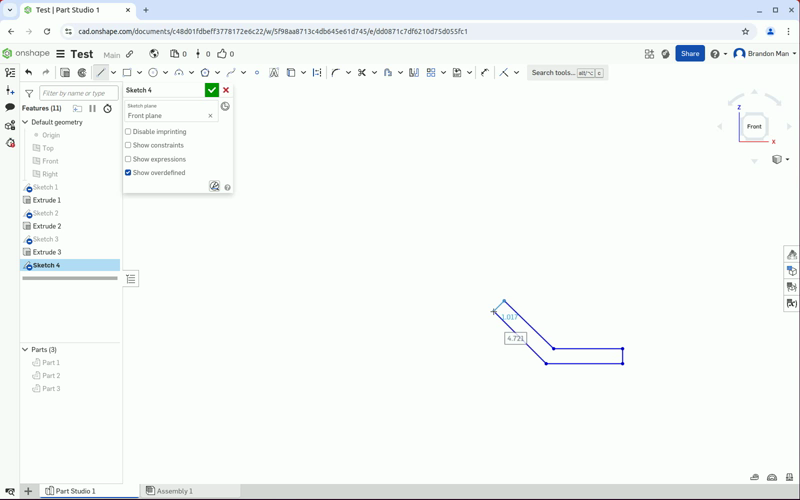
scroll(6)
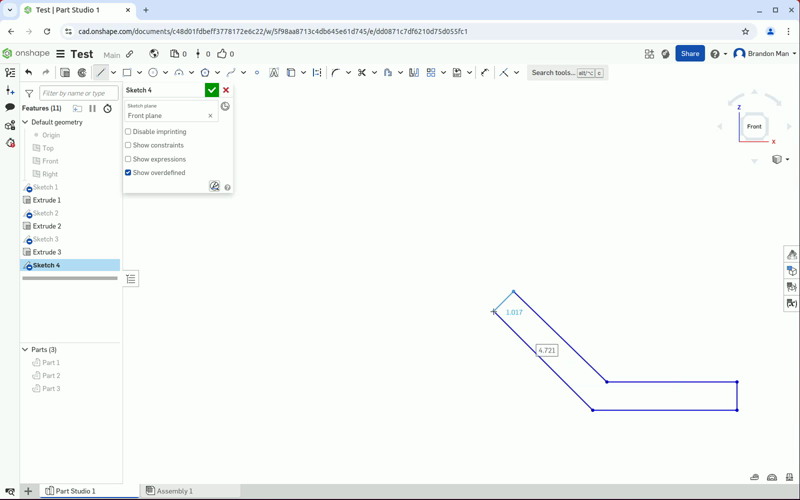
scroll(6)
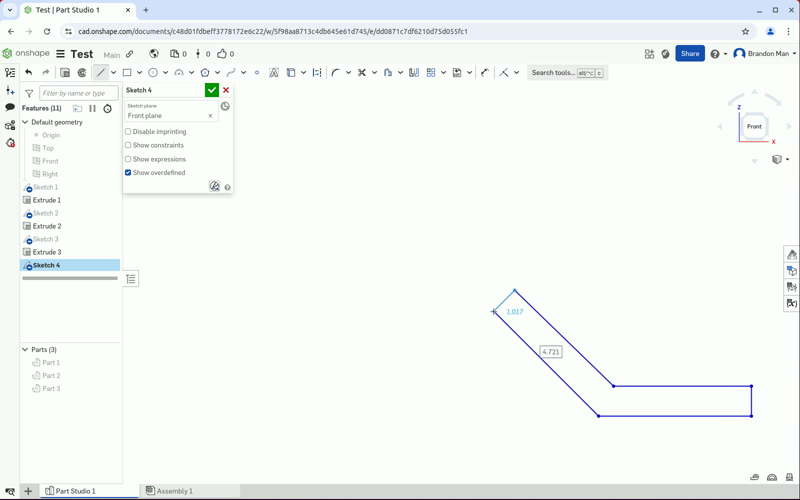
scroll(6)
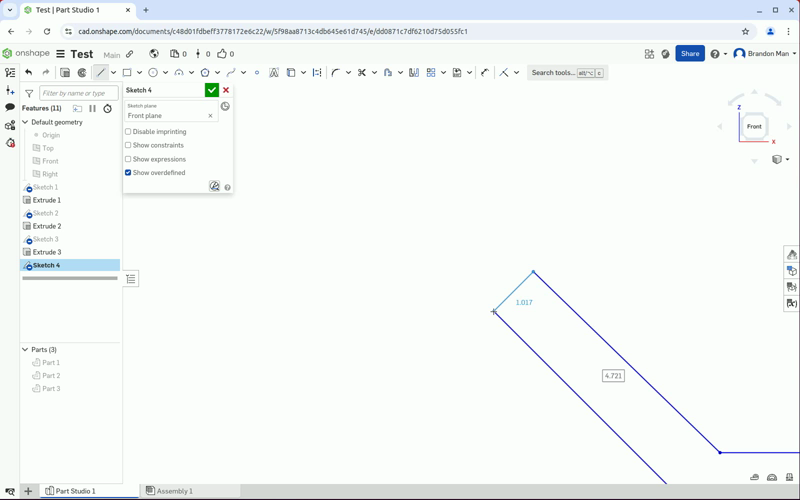
key_up(shift)
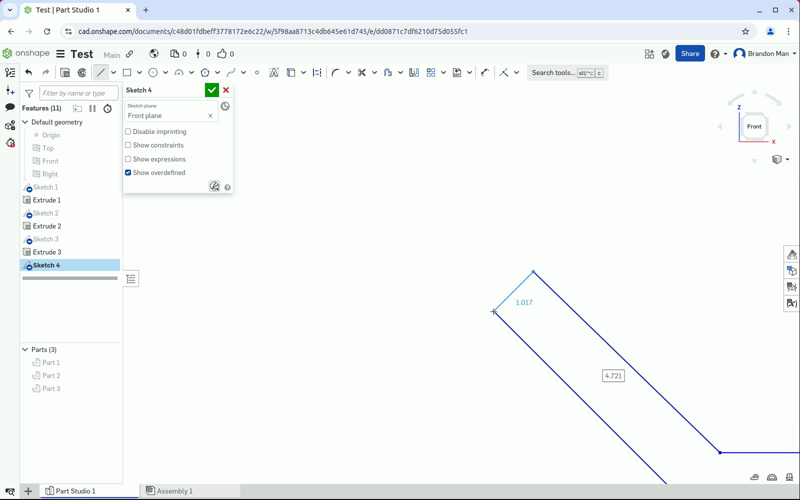
click(493, 311)
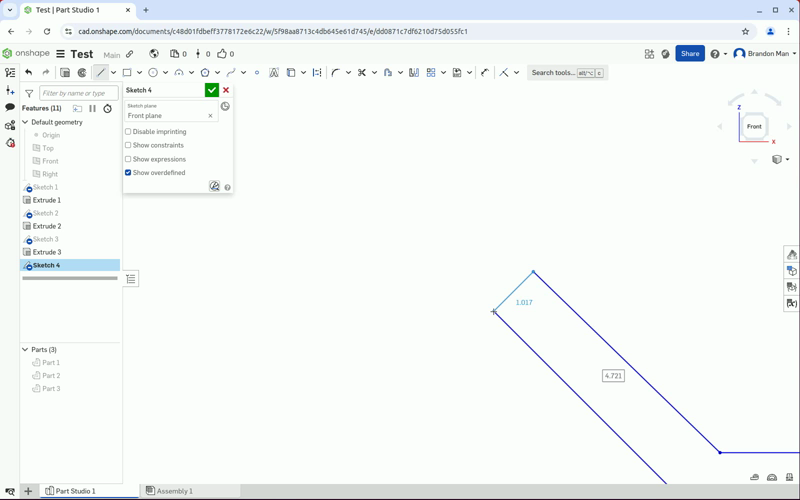
scroll(-6)
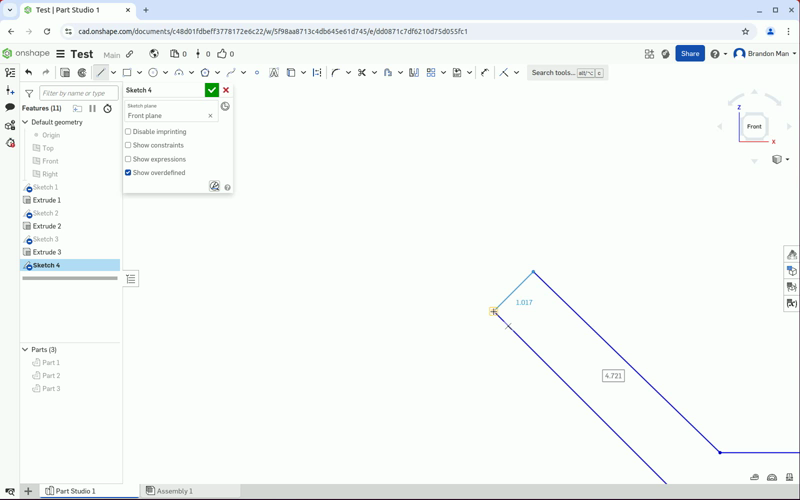
scroll(-6)
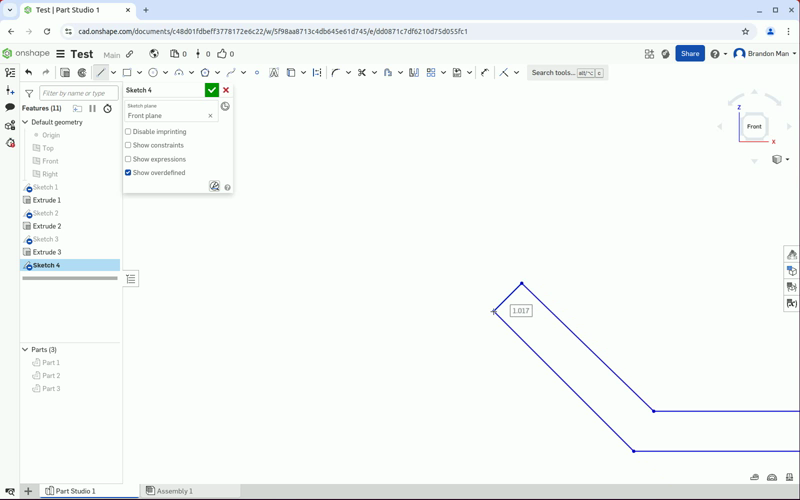
scroll(-6)
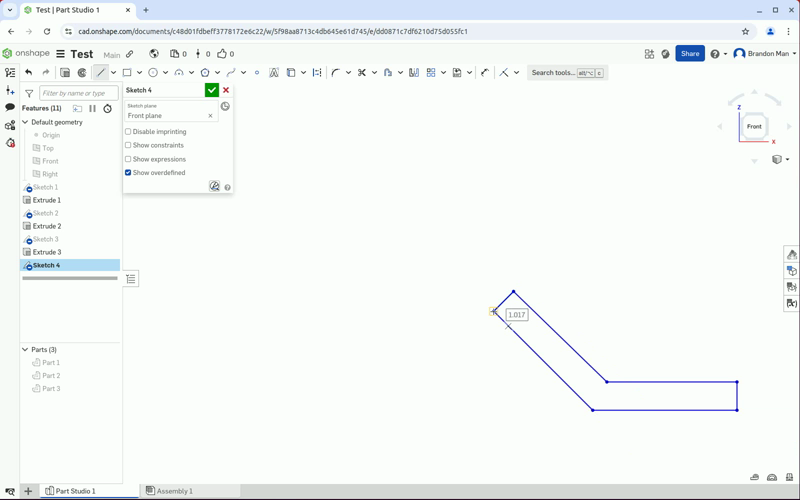
scroll(-6)
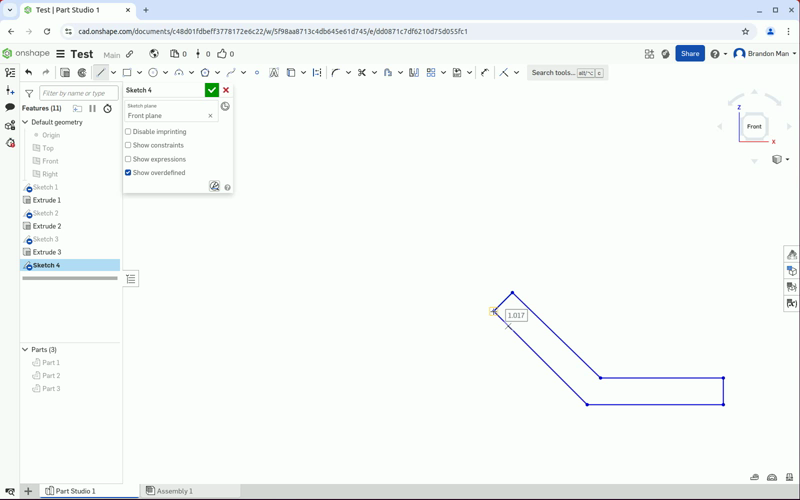
scroll(-6)
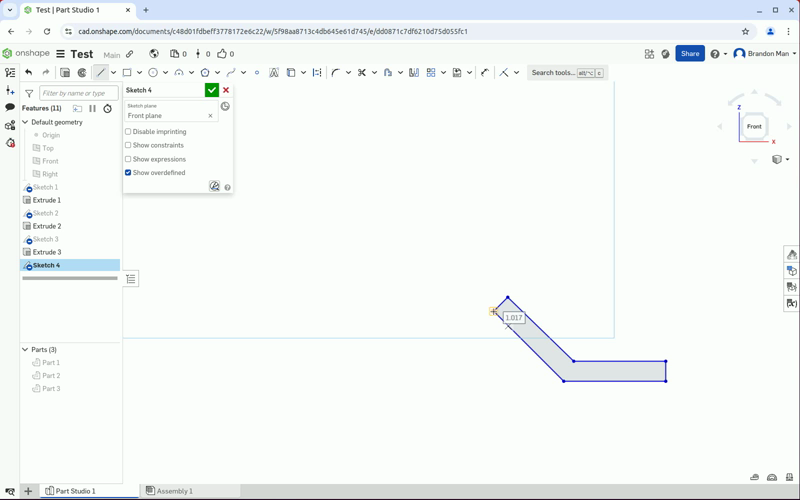
scroll(-6)
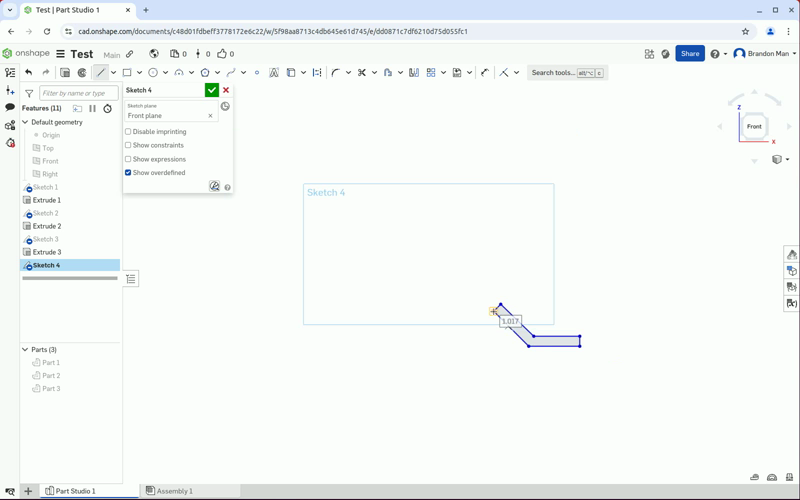
scroll(-6)
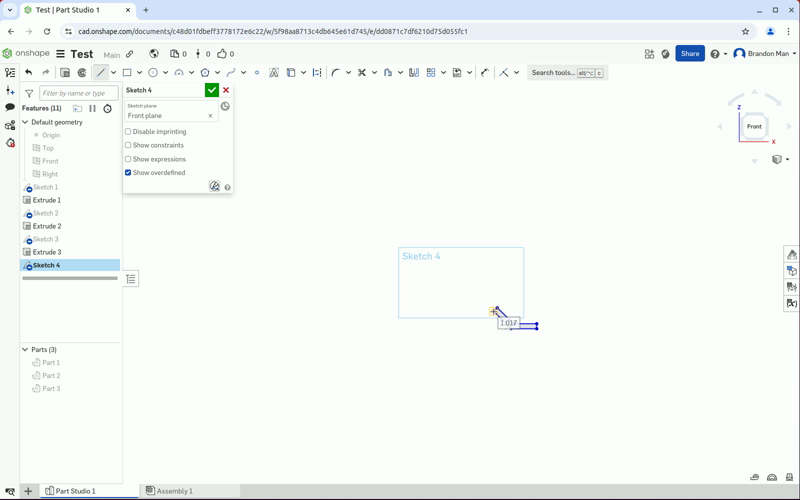
key(esc)
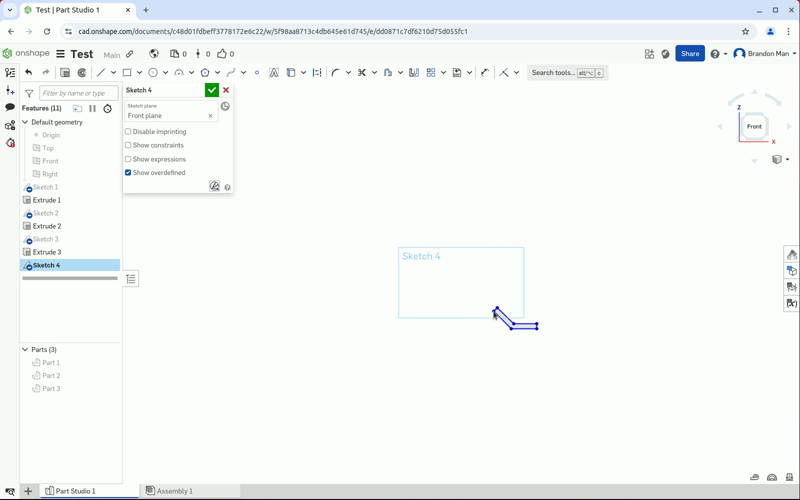
mouse_move(519, 324)
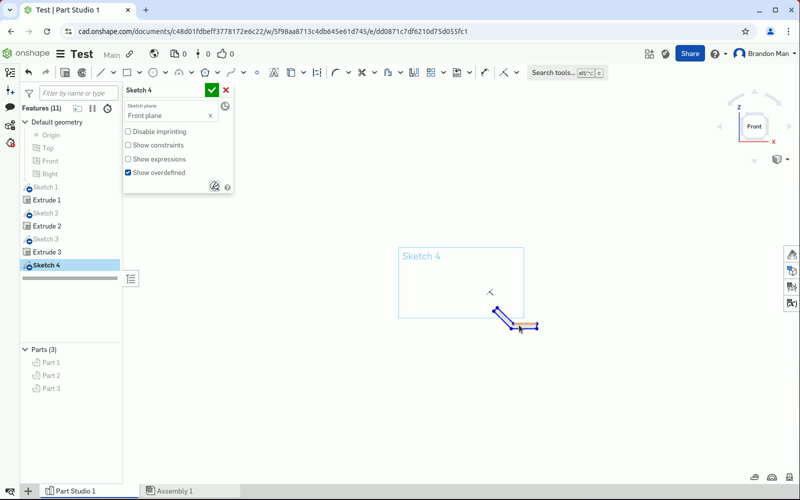
scroll(6)
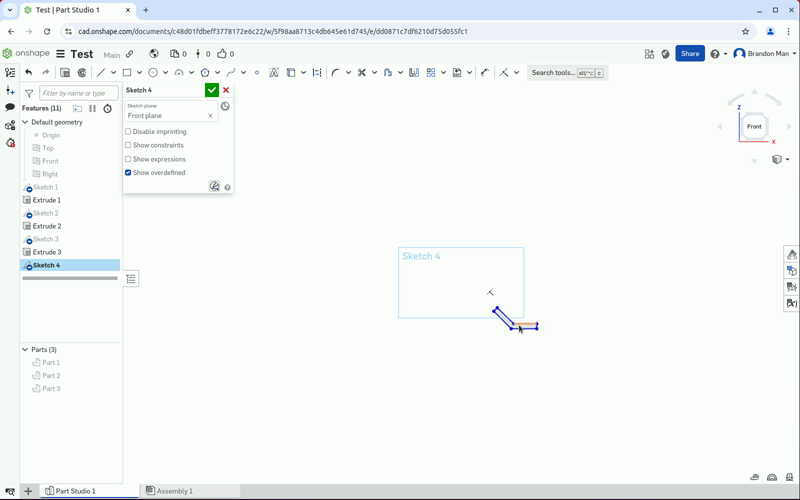
scroll(6)
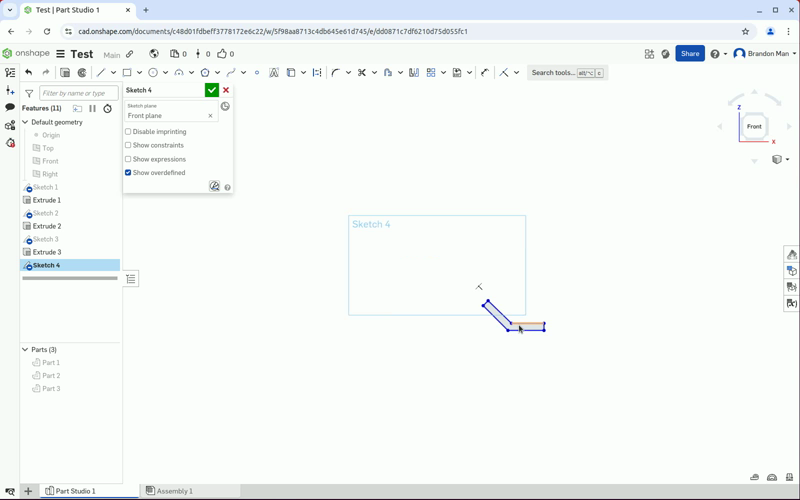
scroll(6)
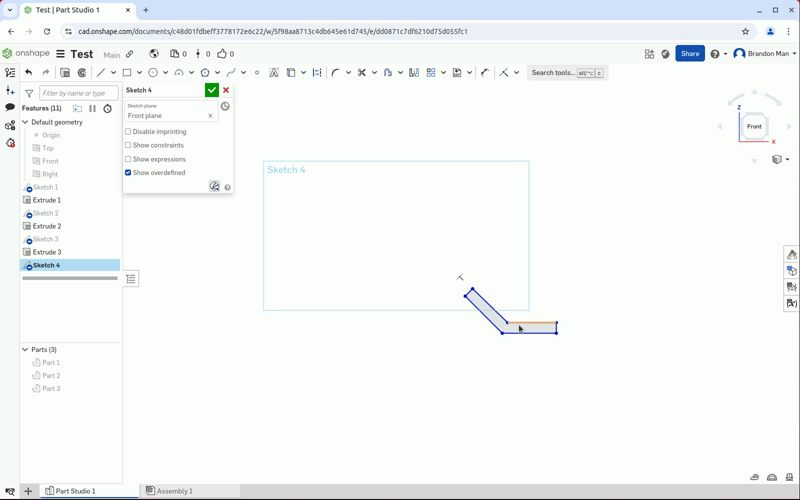
scroll(6)
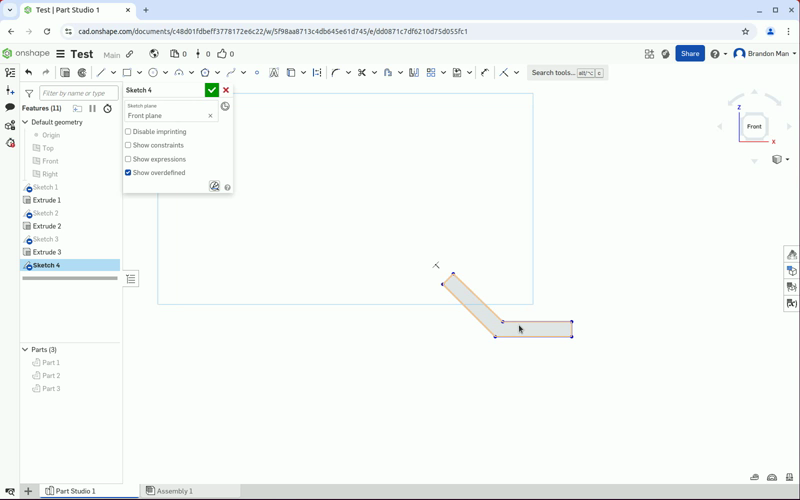
scroll(6)
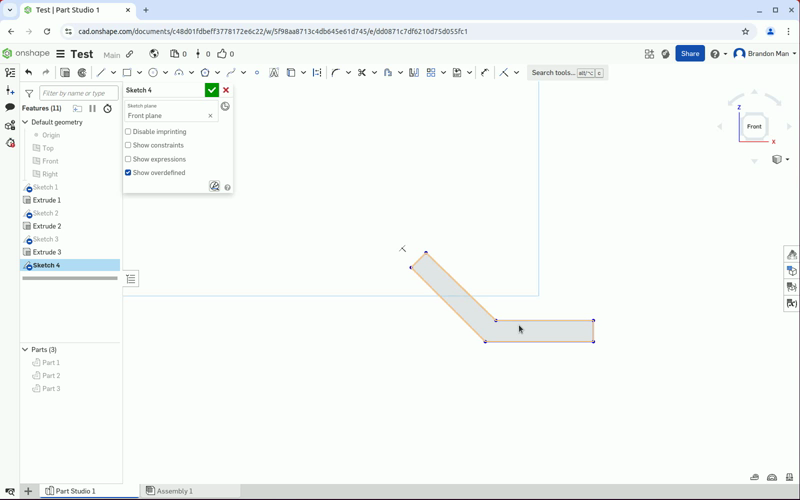
scroll(6)
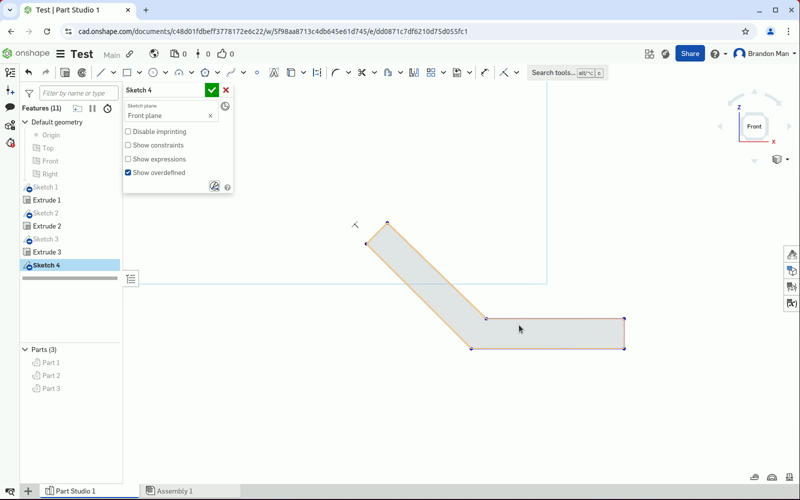
scroll(6)
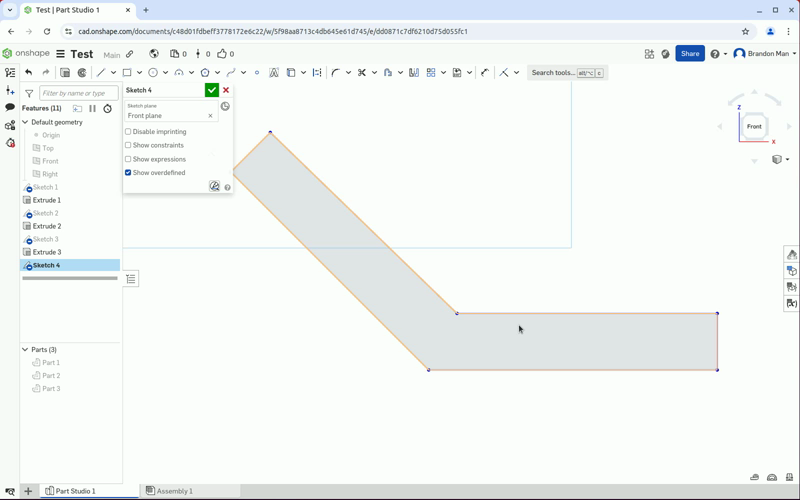
click(519, 324)
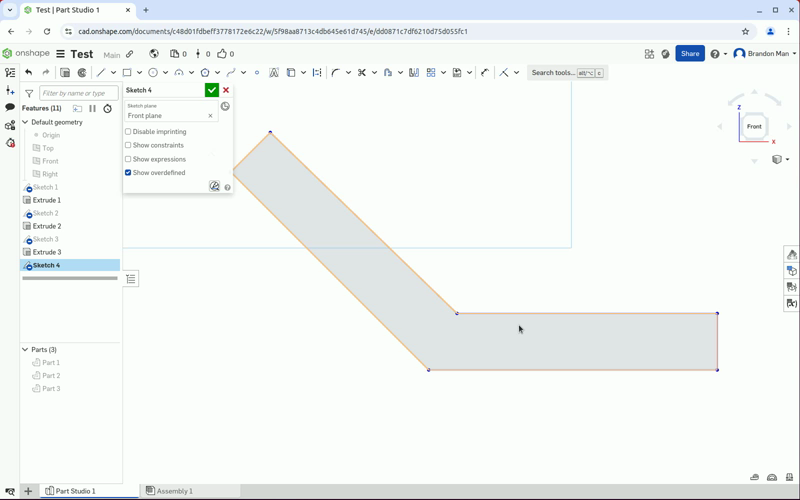
scroll(-6)
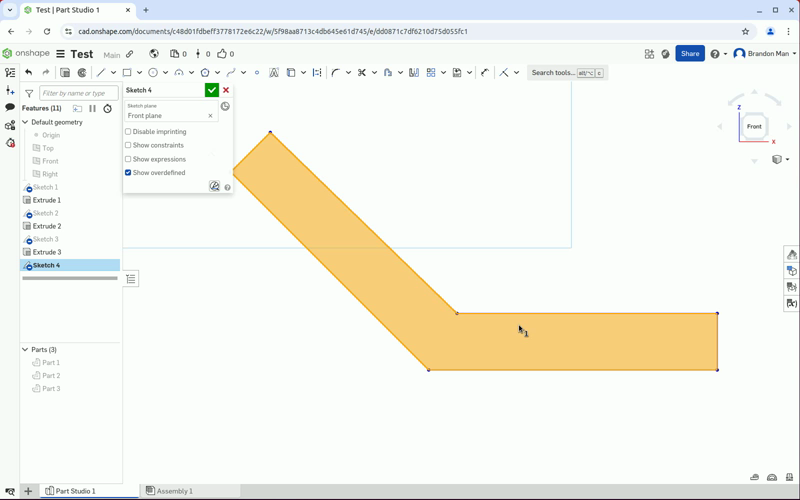
scroll(-6)
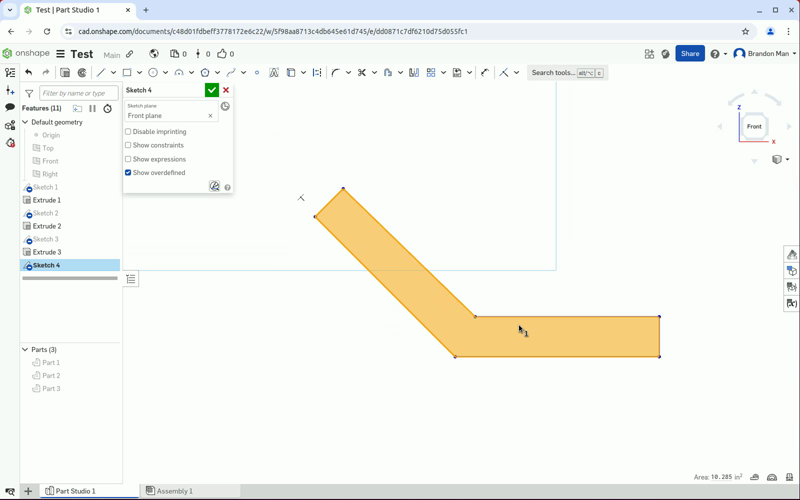
scroll(-6)
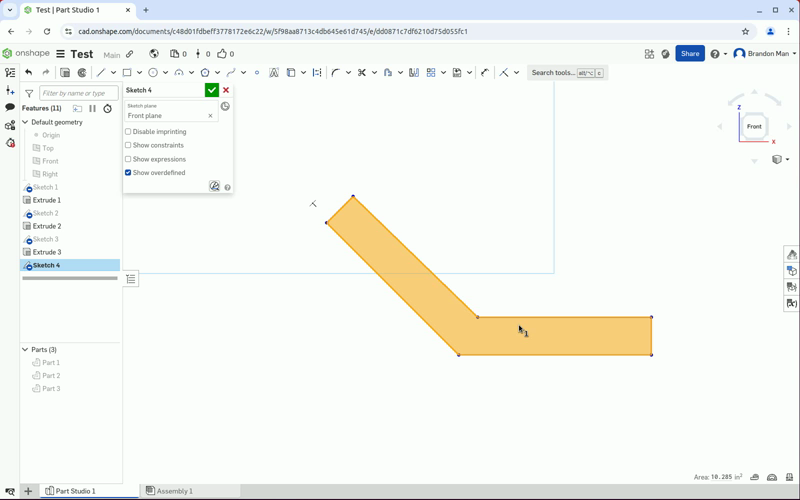
scroll(-6)
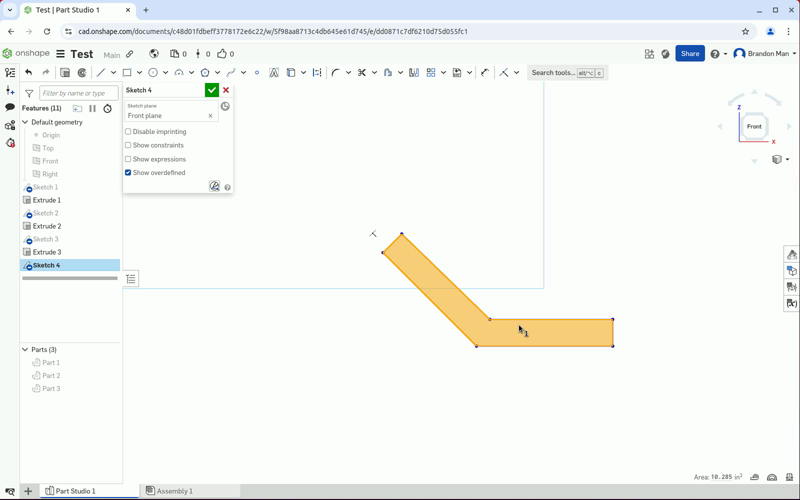
scroll(-6)
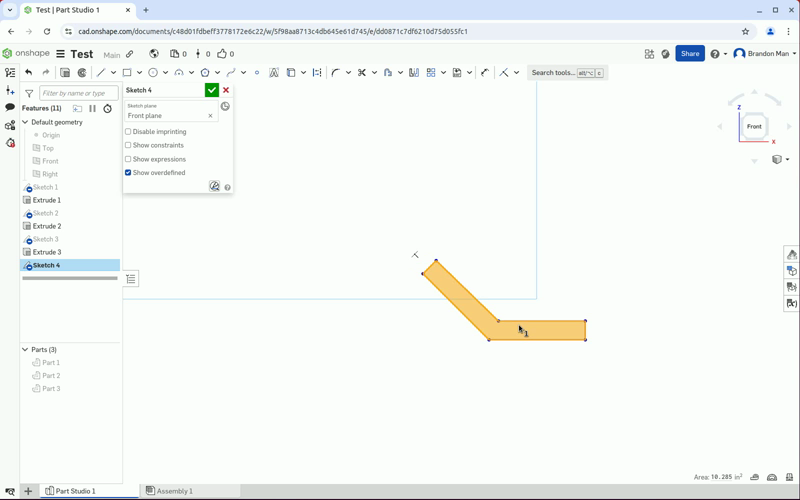
scroll(-6)
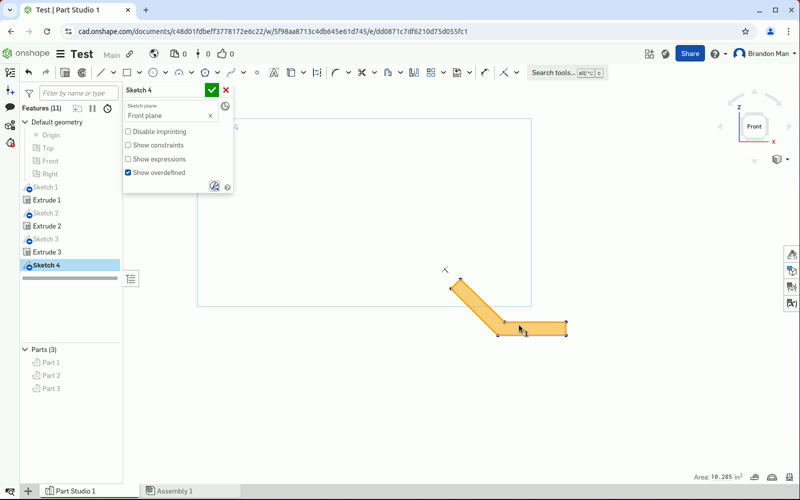
scroll(-6)
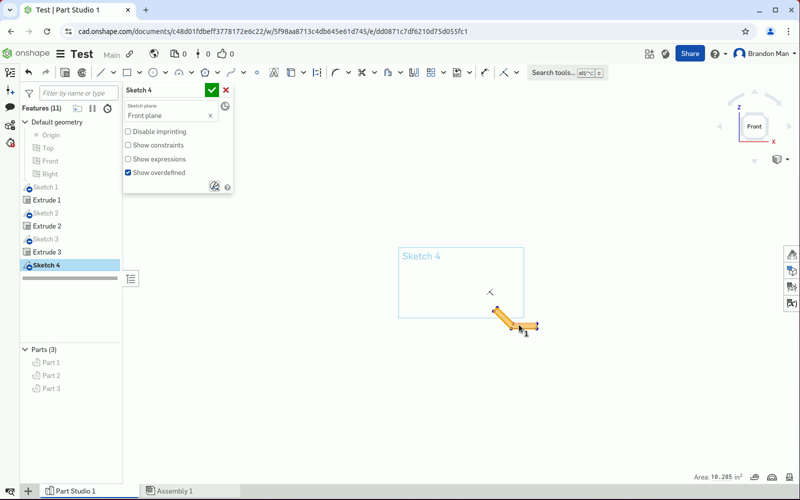
mouse_move(73, 352)
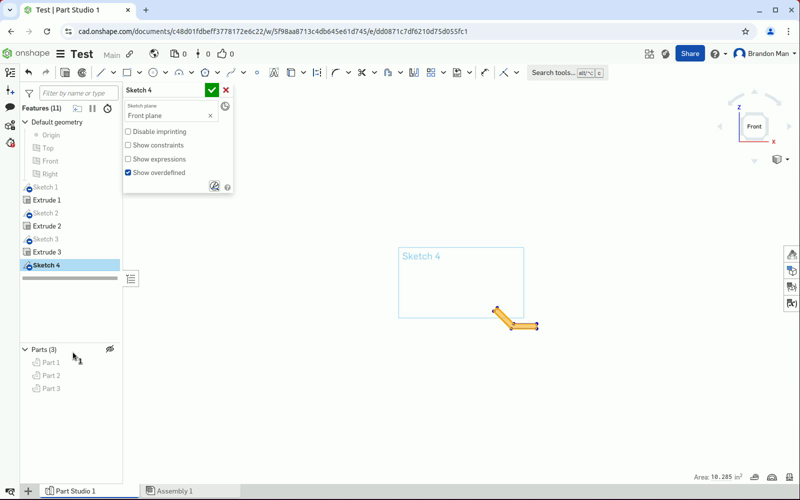
key(shift+y)
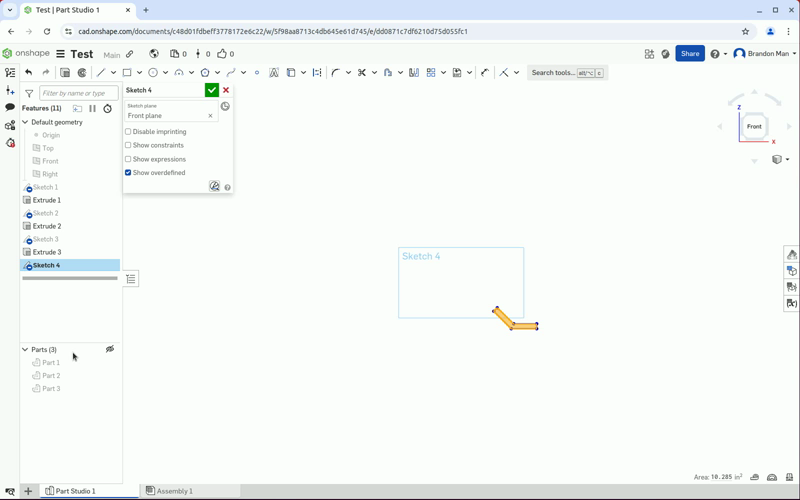
key(shift+e)
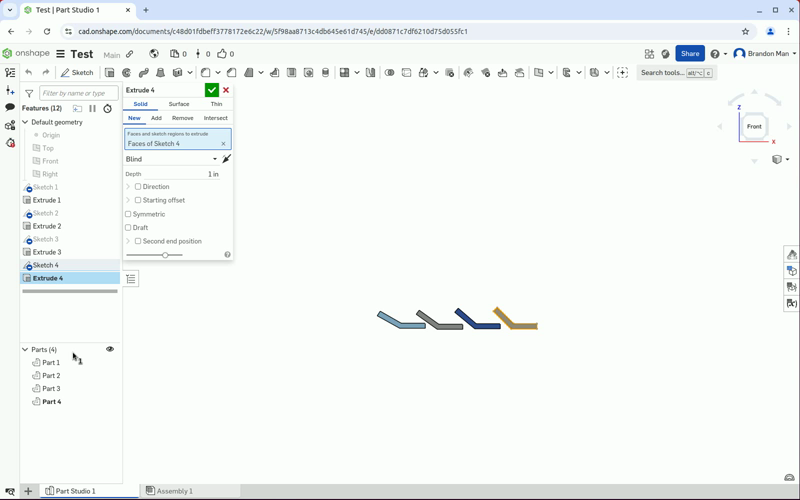
mouse_move(143, 106)
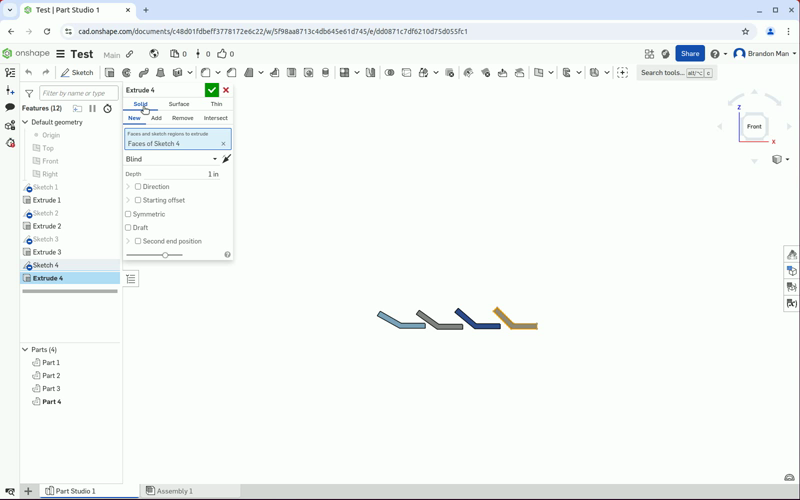
click(143, 106)
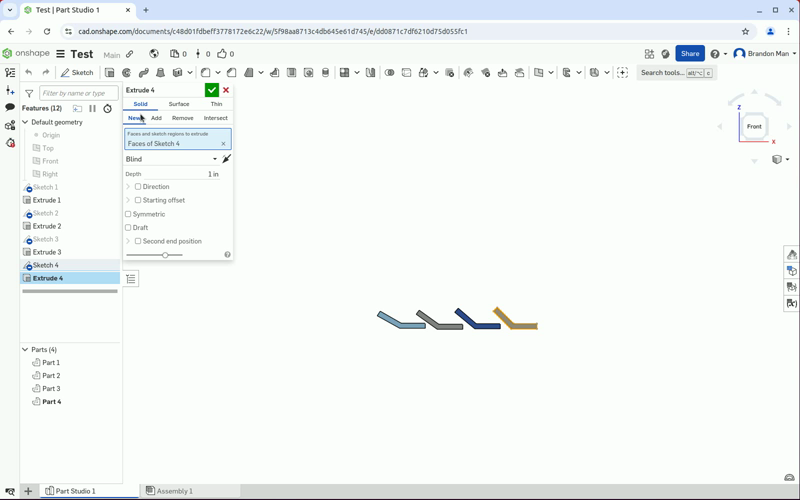
mouse_move(137, 120)
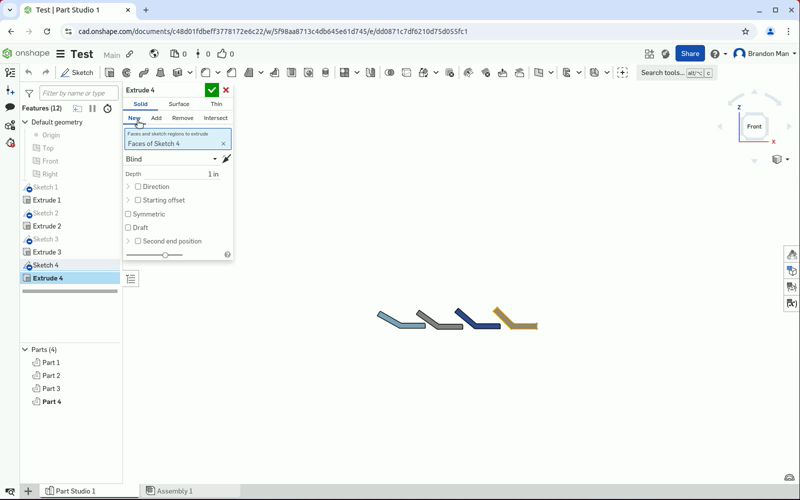
click(137, 120)
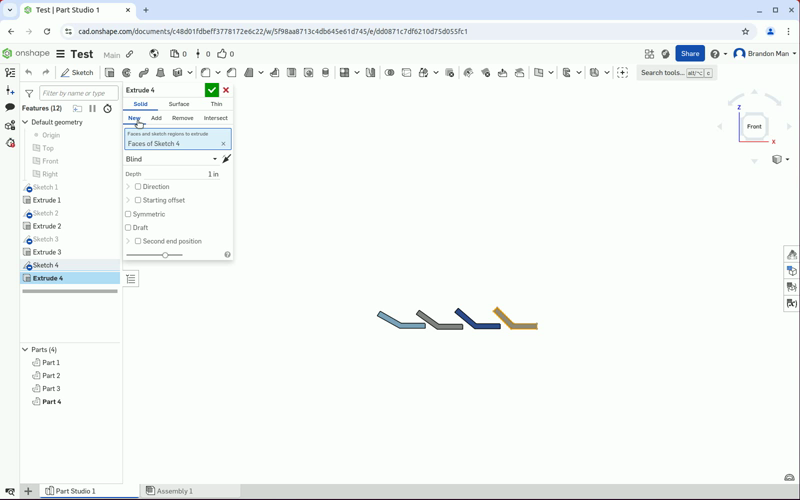
key(tab, 4)
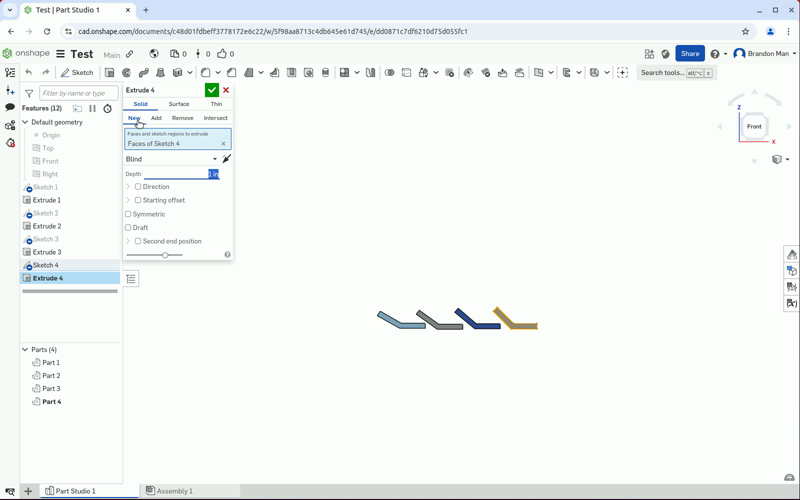
text(3.851)
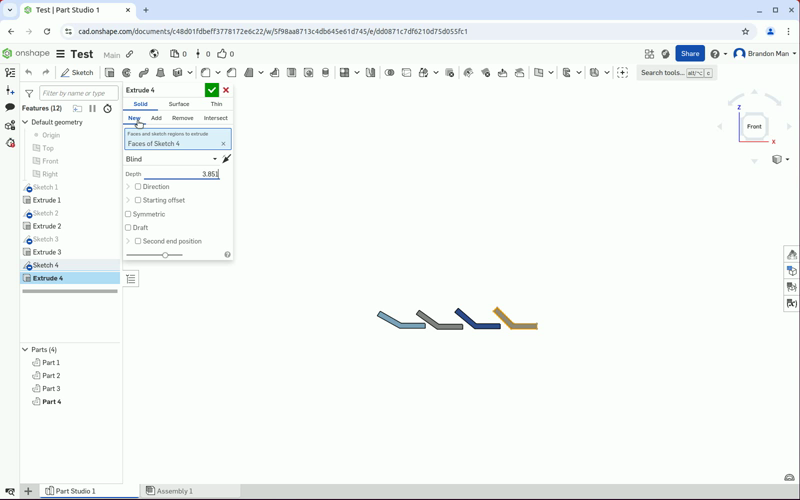
key(enter)
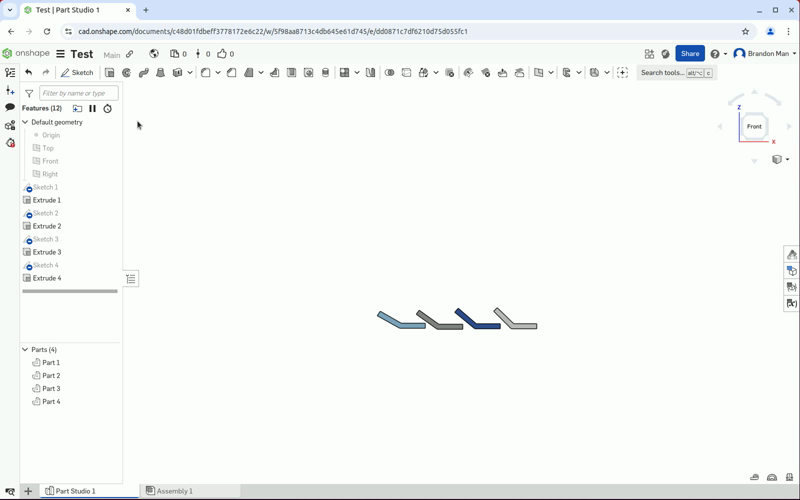
key(shift+h)
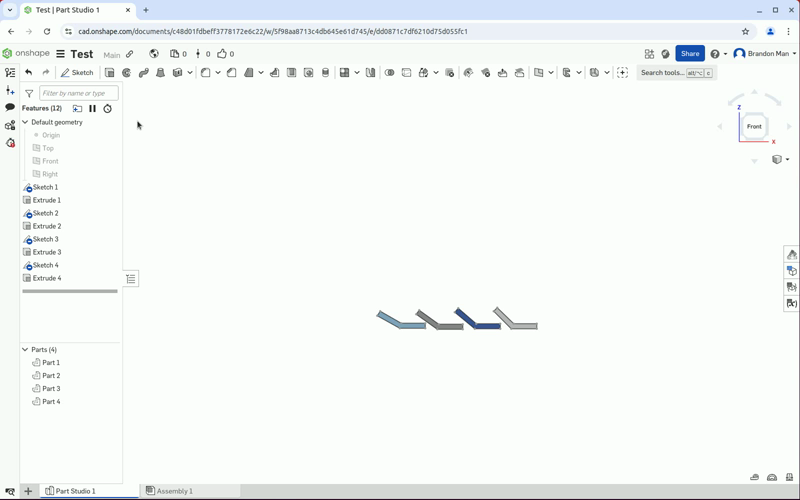
key(shift+h)
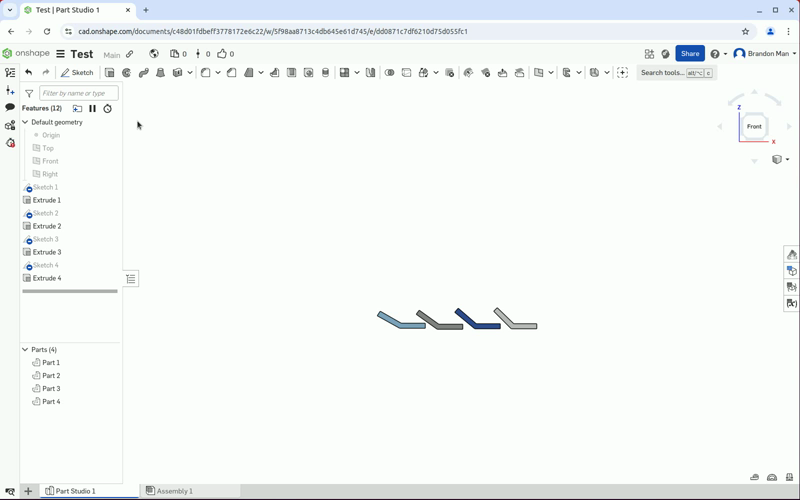
mouse_move(73, 189)
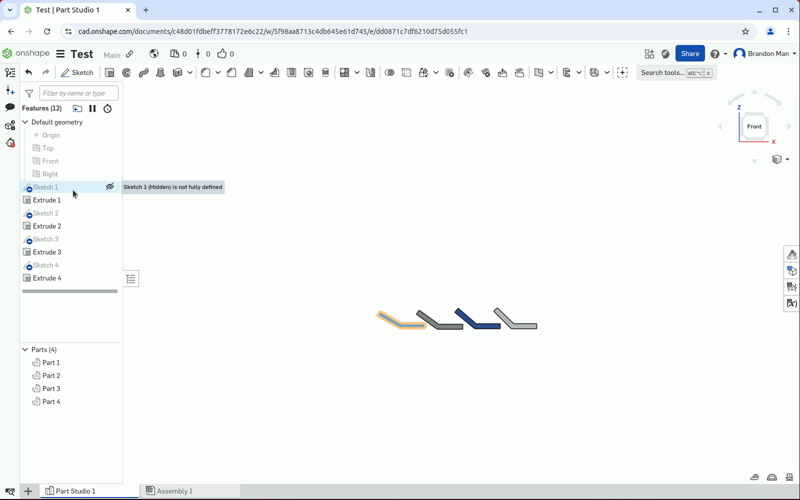
click(73, 189)
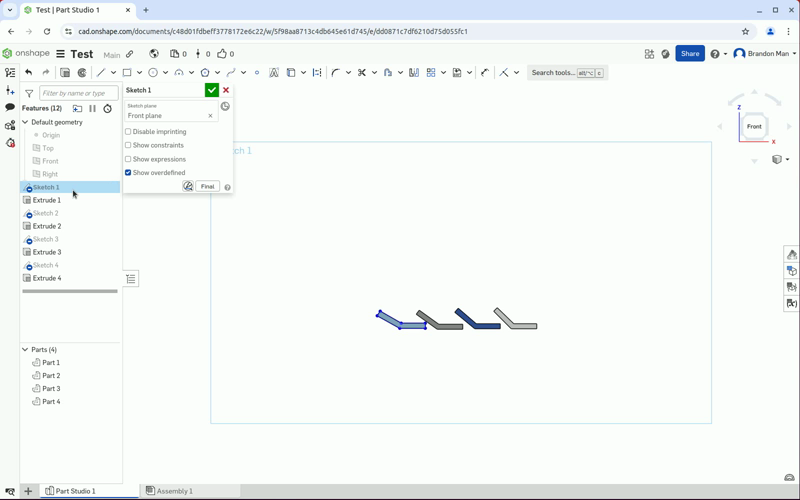
mouse_move(229, 92)
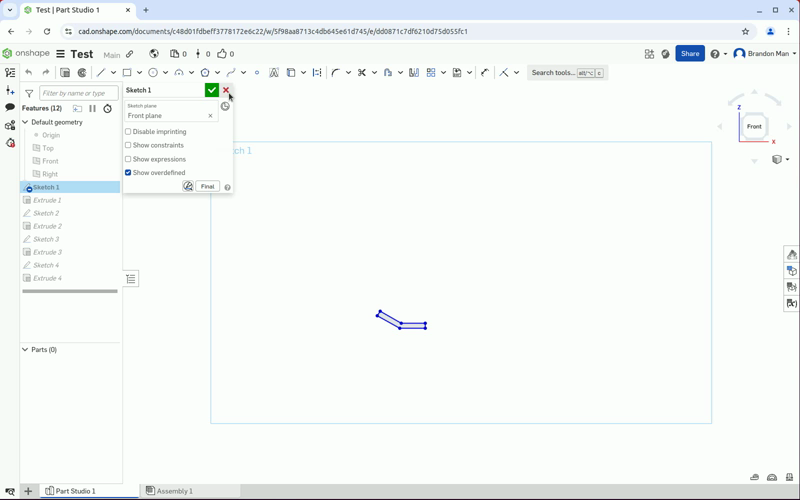
click(229, 92)
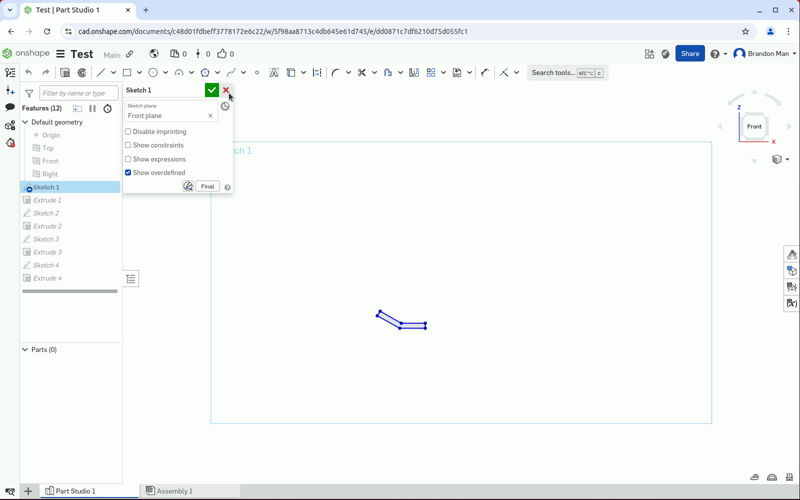
key(shift+s)
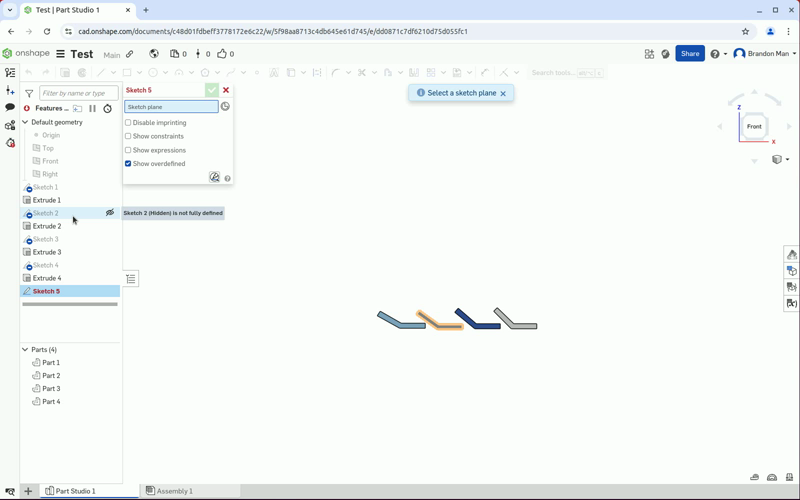
scroll(3)
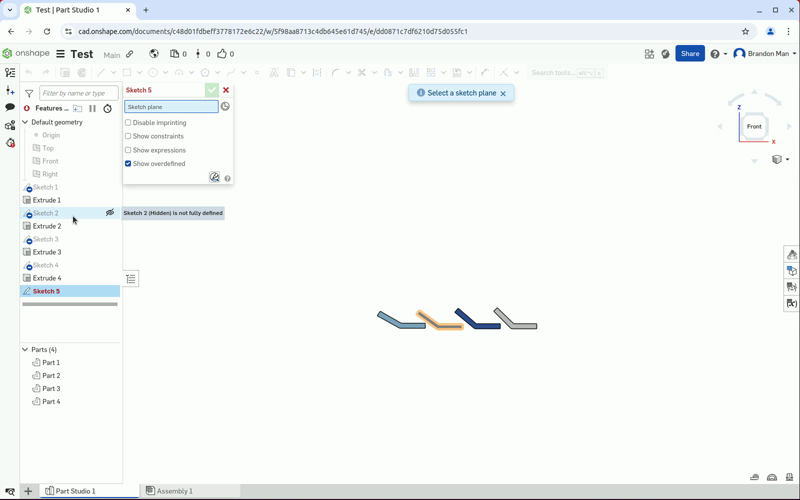
mouse_move(73, 163)
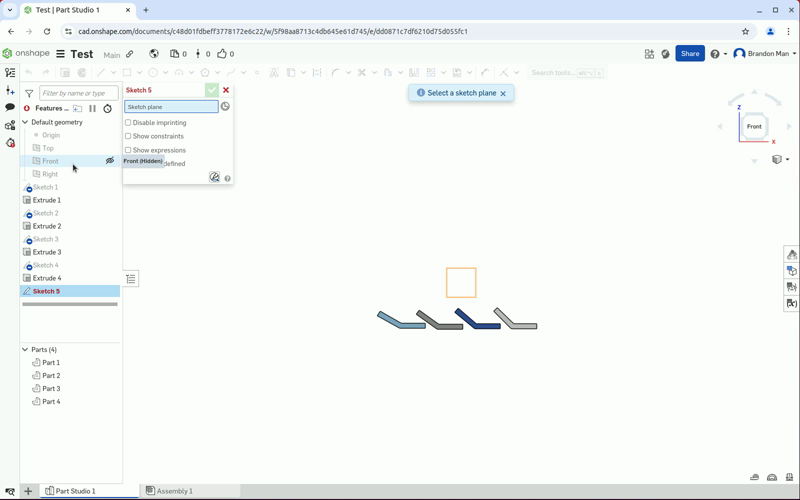
click(73, 163)
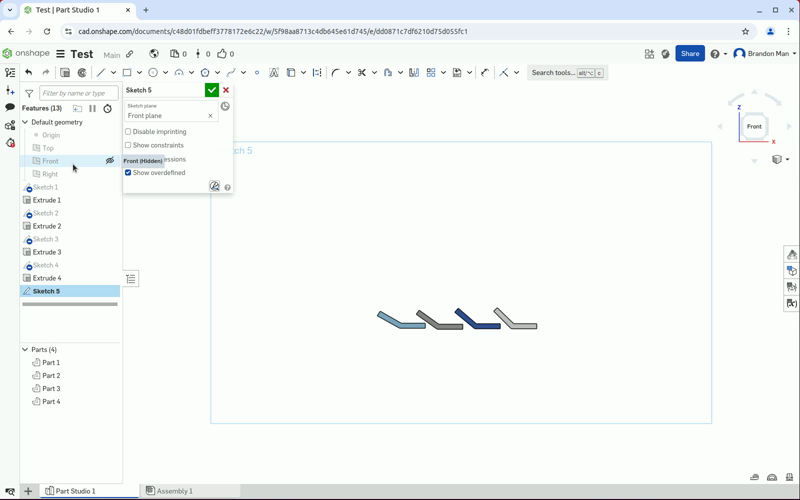
mouse_move(73, 352)
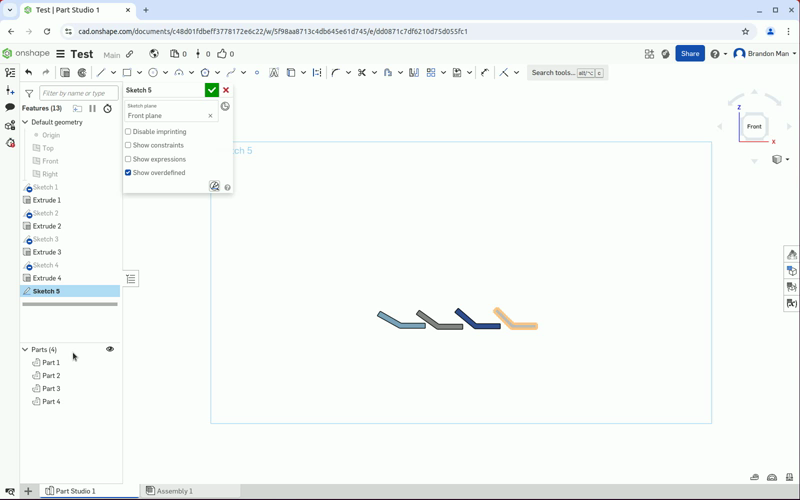
key(y)
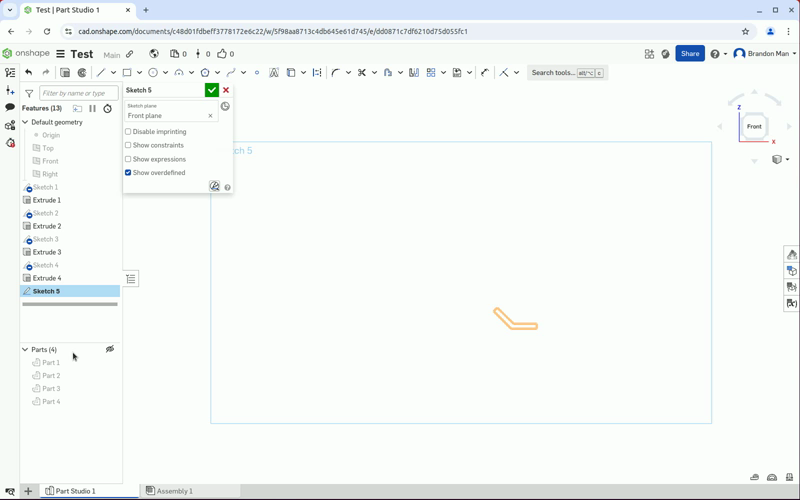
key(l)
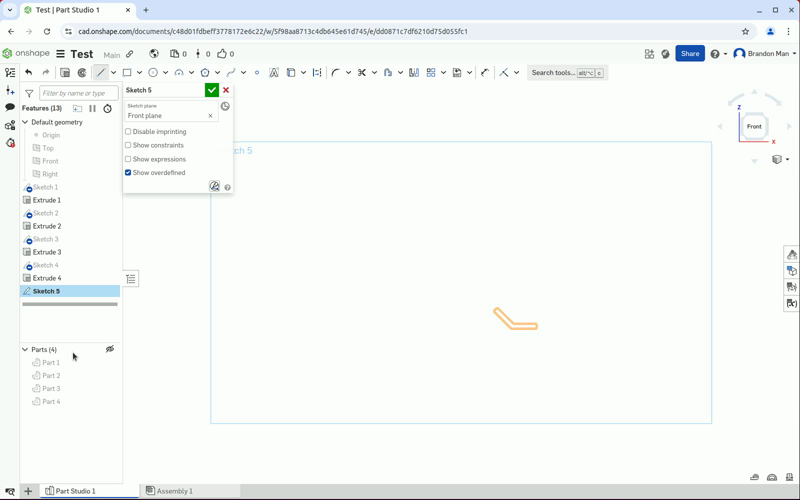
key_down(shift)
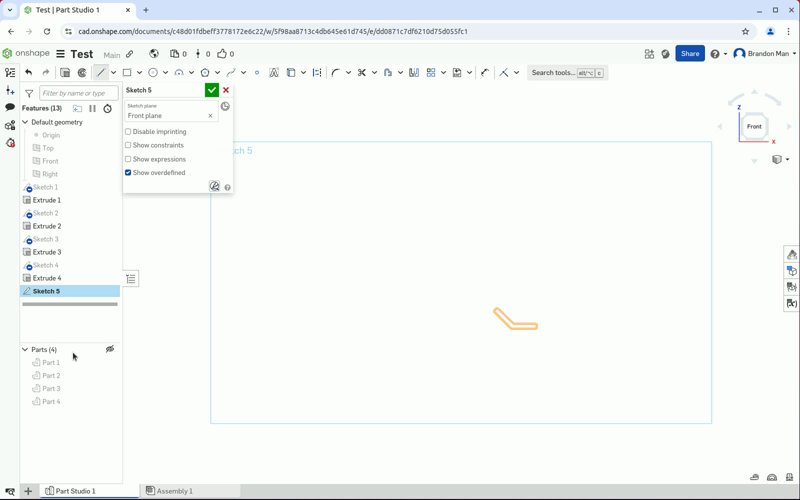
mouse_move(532, 309)
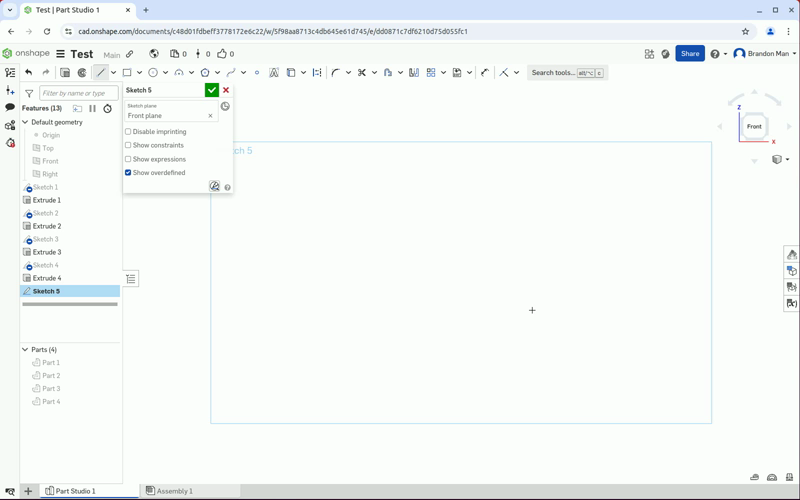
click(532, 309)
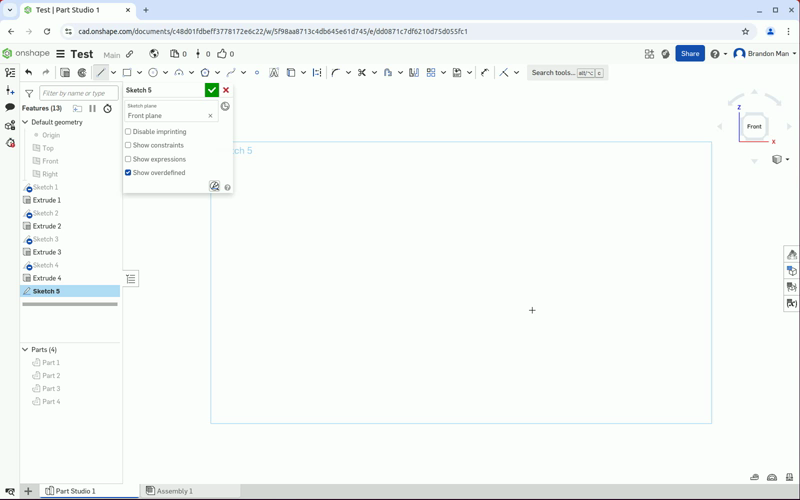
key_up(shift)
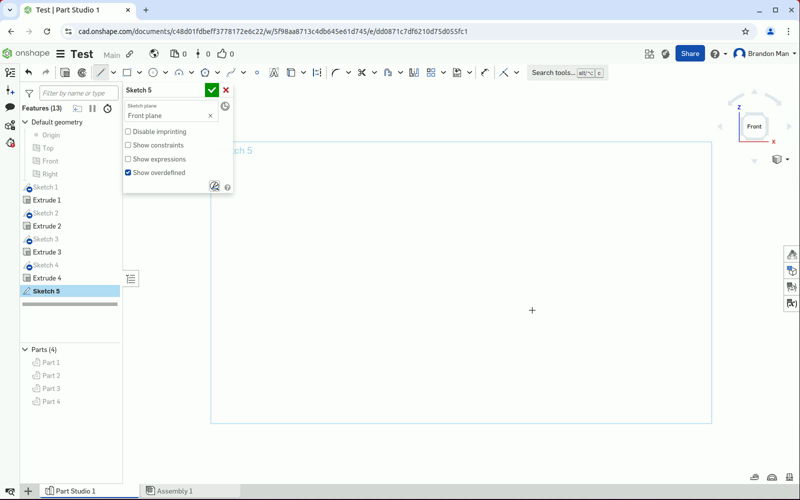
key_down(shift)
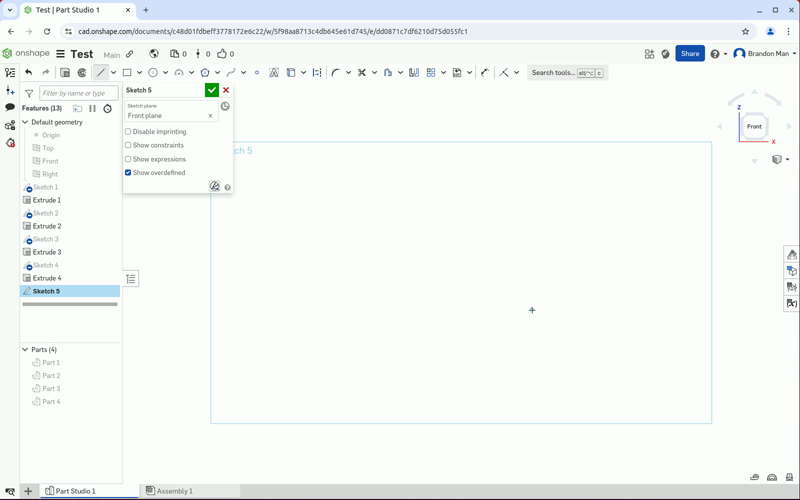
mouse_move(562, 309)
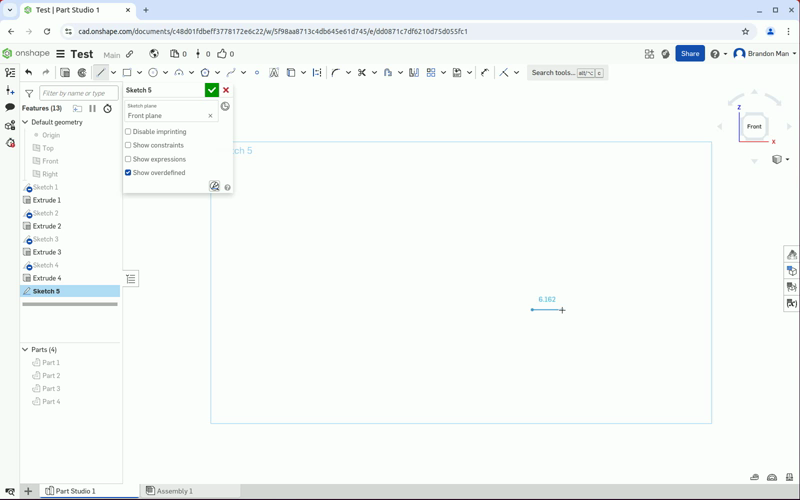
mouse_move(548, 329)
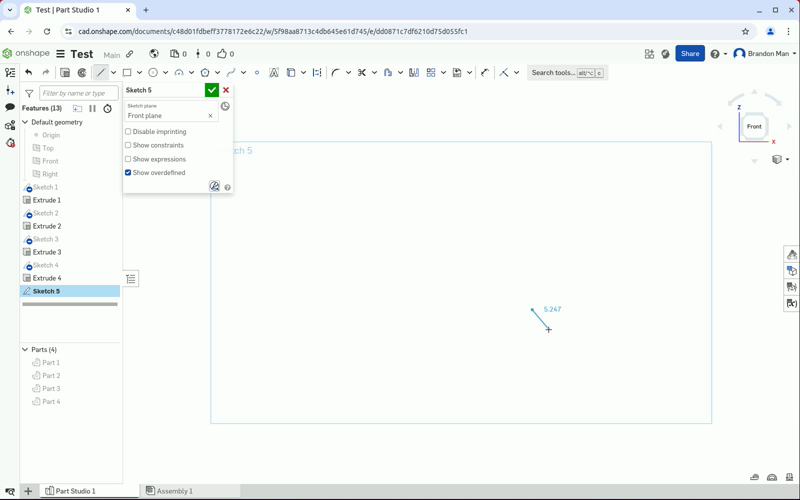
click(548, 329)
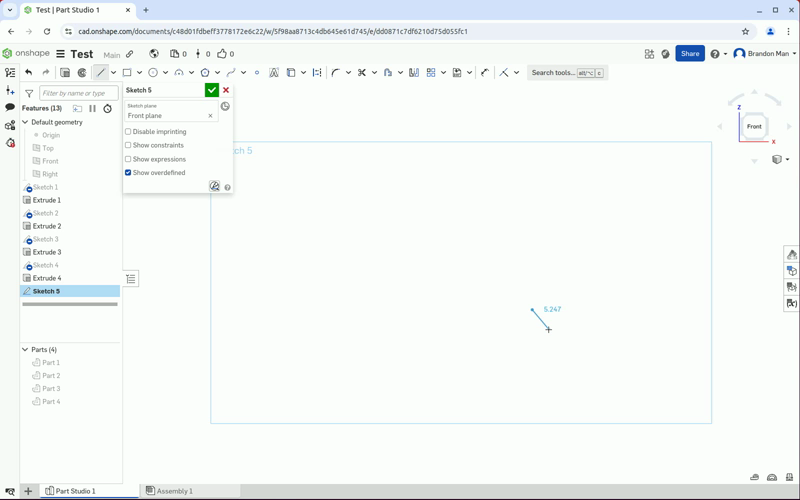
key_up(shift)
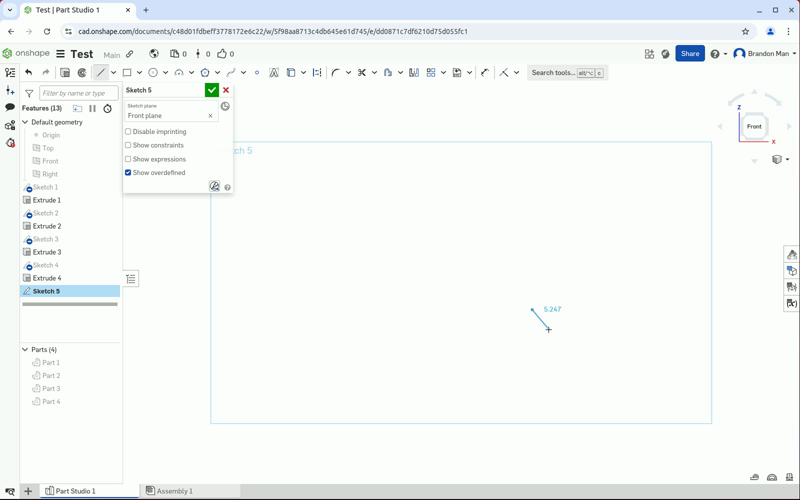
key_down(shift)
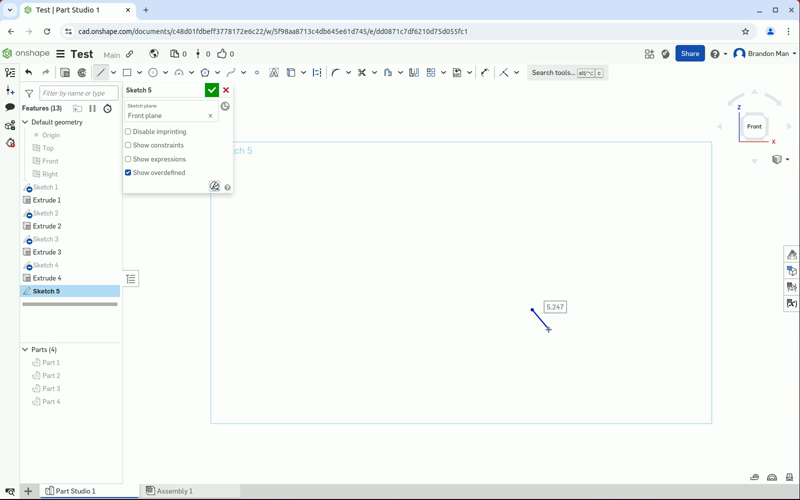
mouse_move(578, 329)
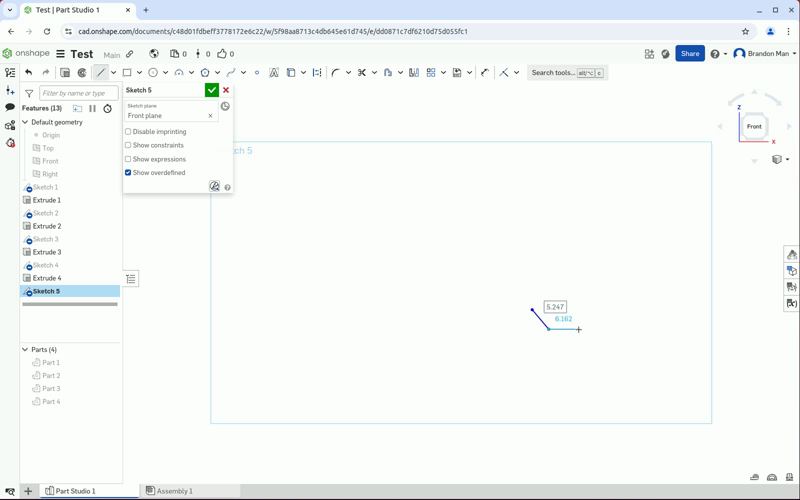
mouse_move(574, 329)
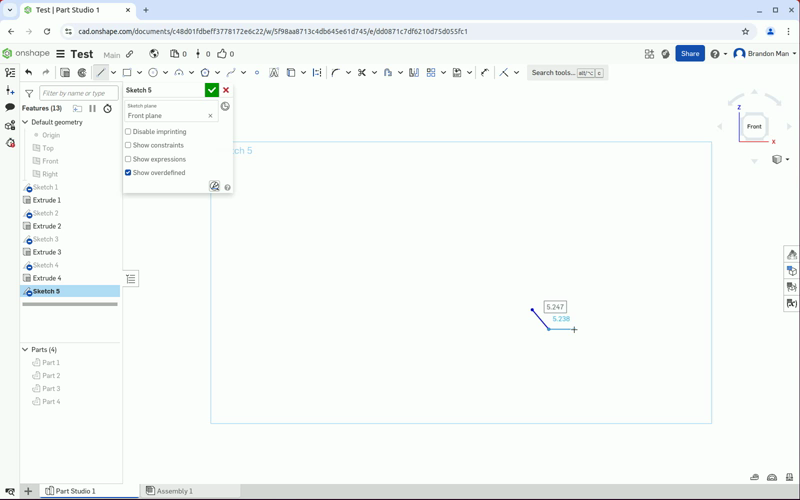
click(574, 329)
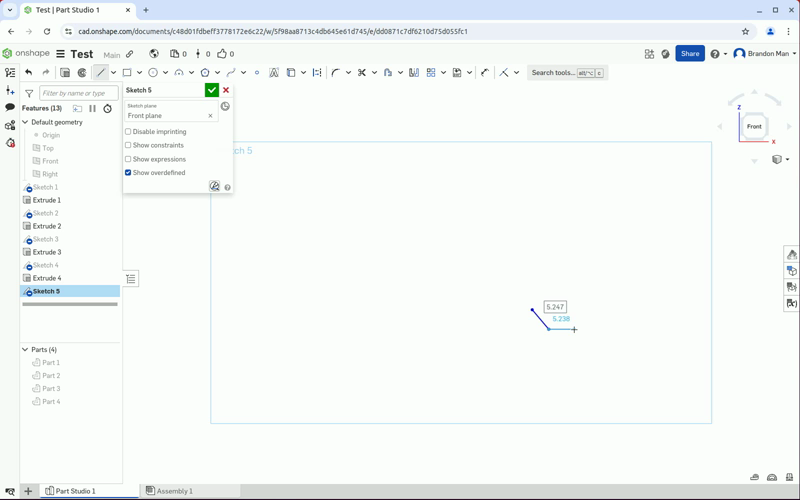
key_up(shift)
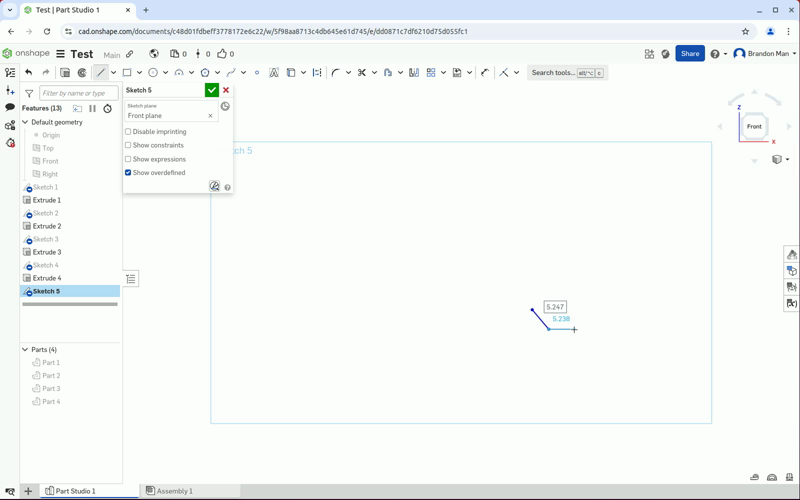
key_down(shift)
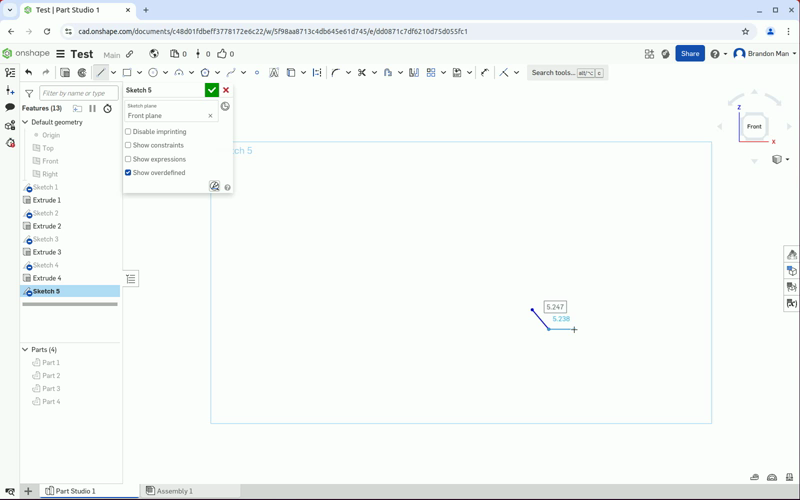
mouse_move(589, 329)
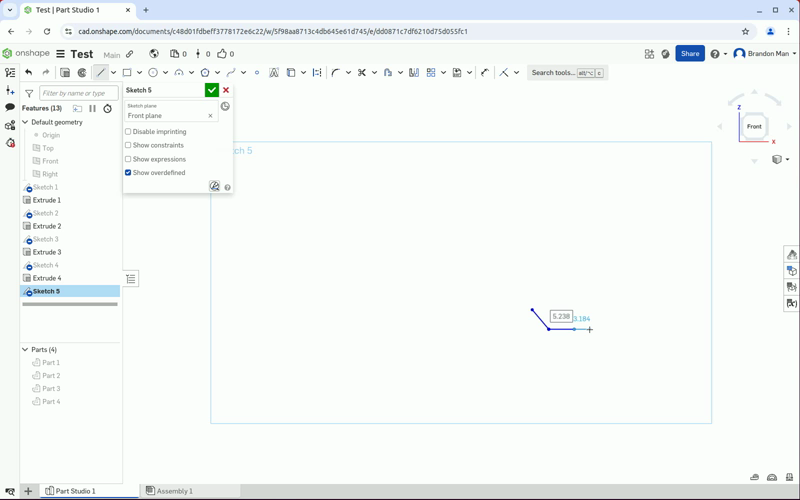
mouse_move(574, 324)
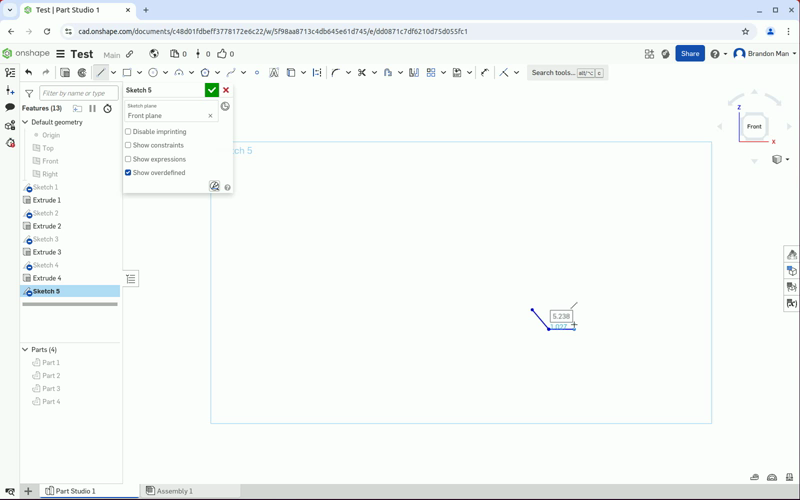
scroll(6)
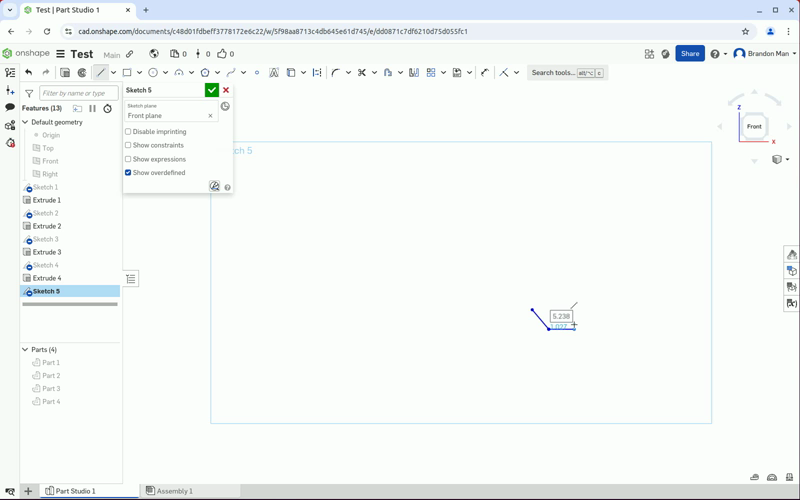
scroll(6)
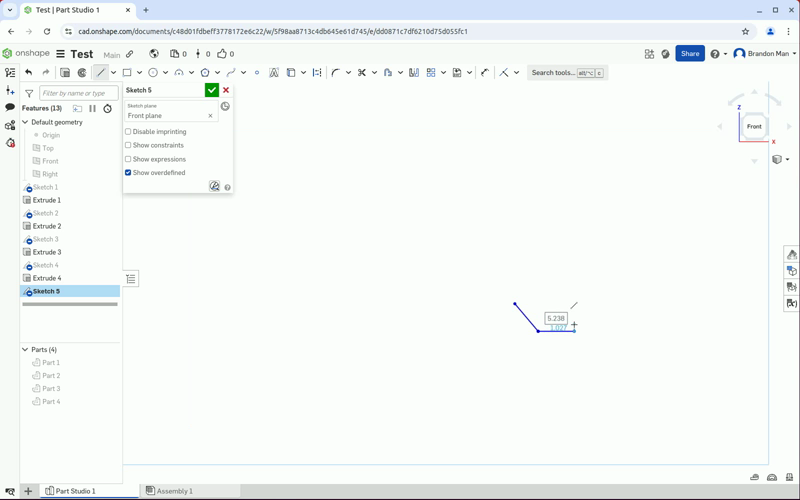
scroll(6)
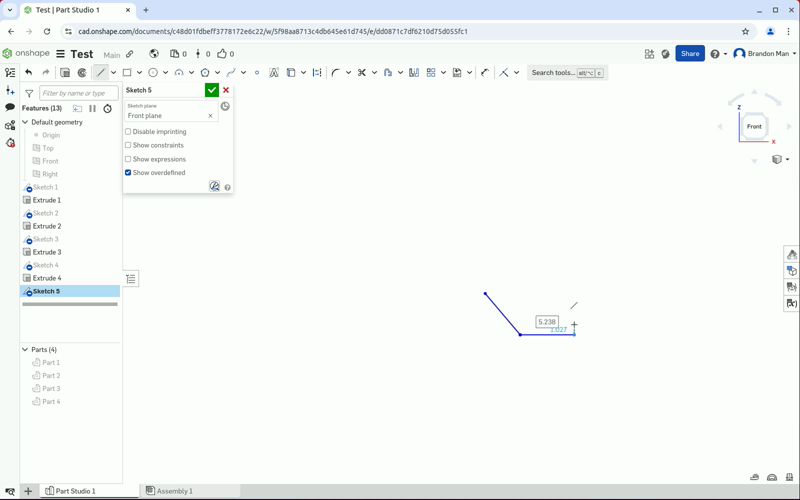
scroll(6)
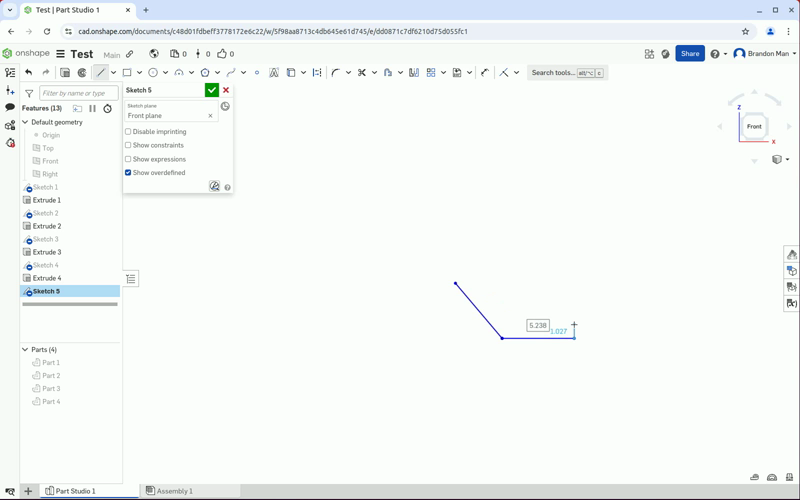
scroll(6)
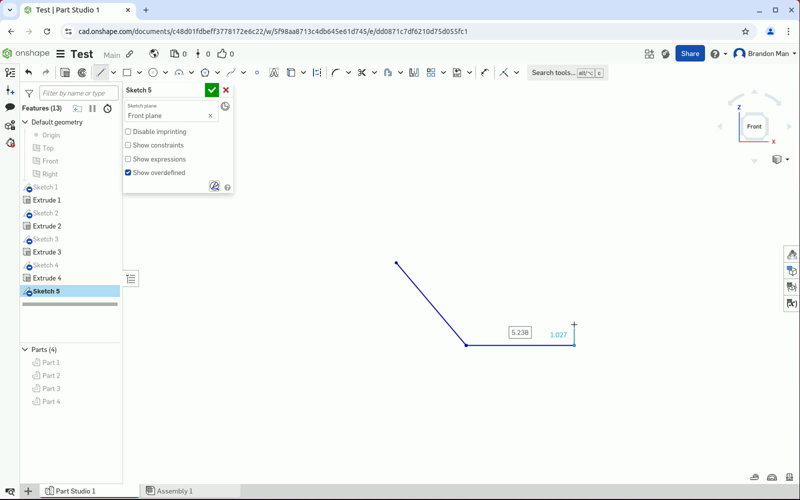
scroll(6)
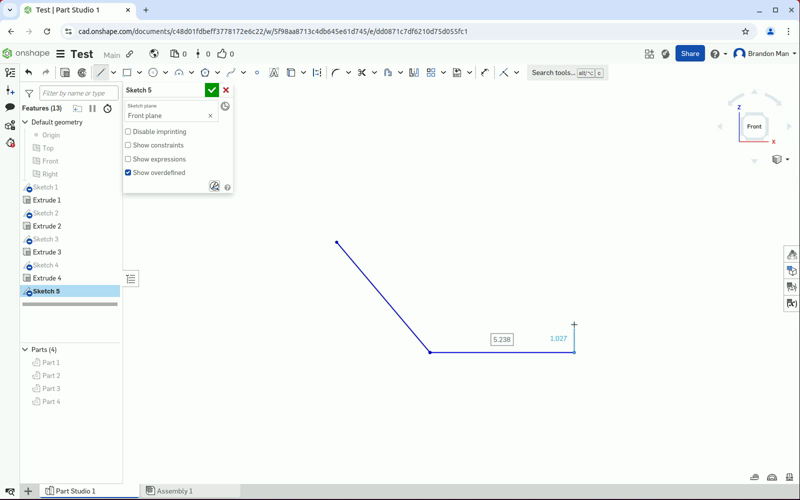
scroll(6)
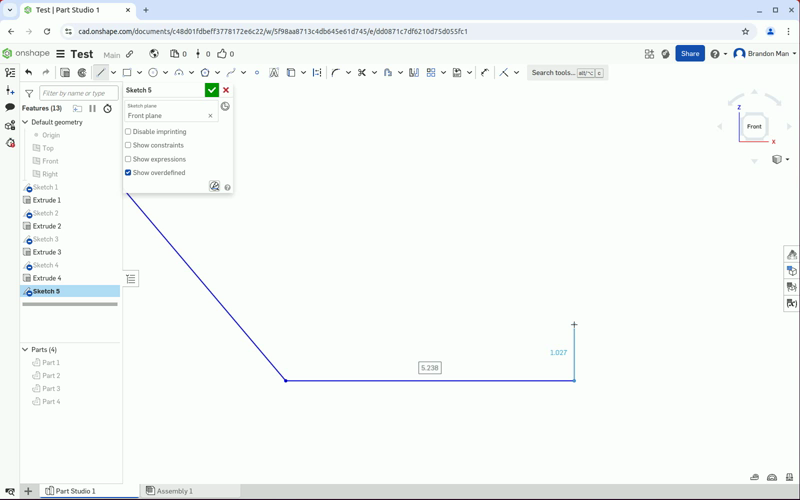
click(574, 324)
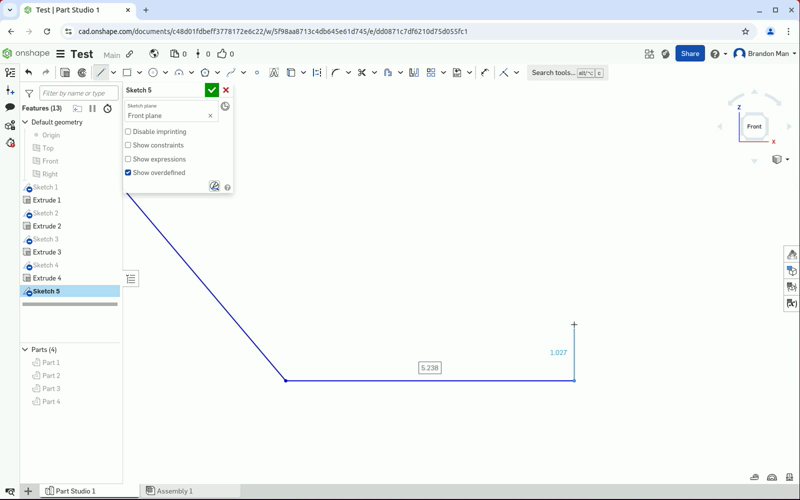
scroll(-6)
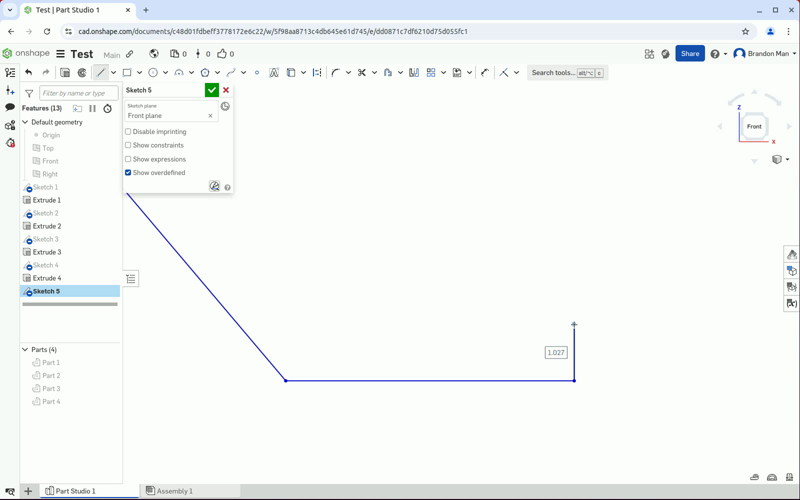
scroll(-6)
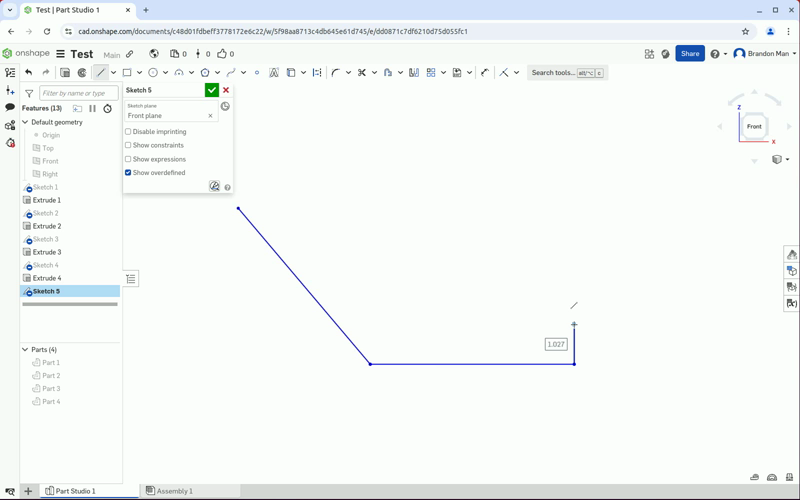
scroll(-6)
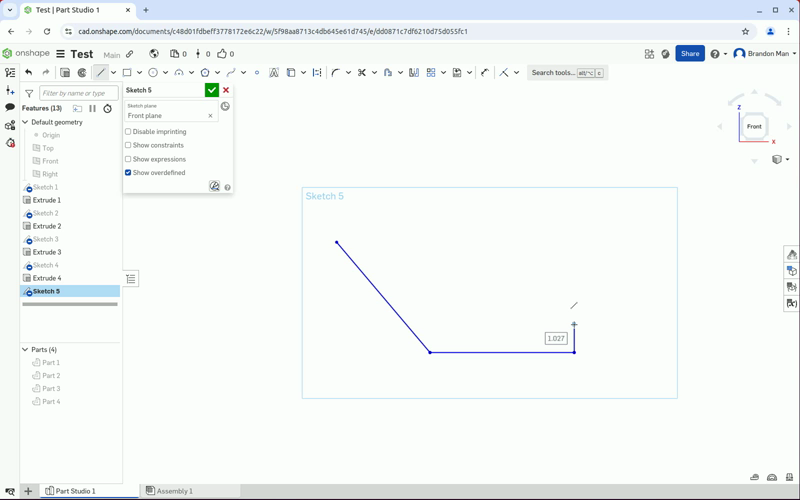
scroll(-6)
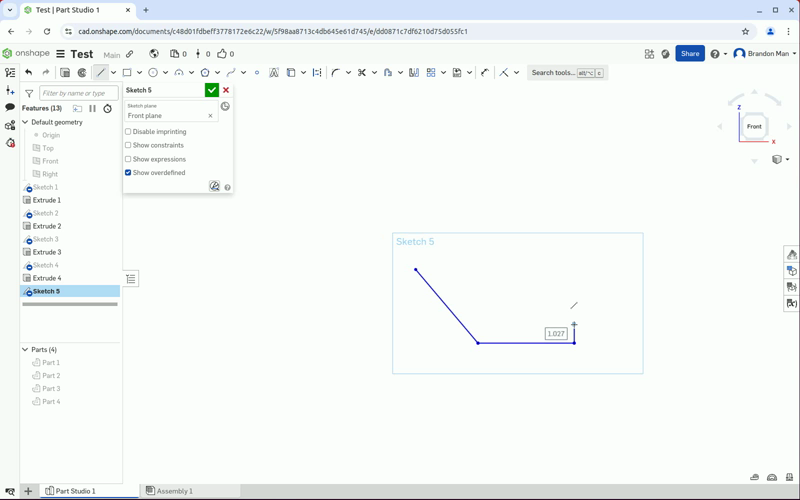
scroll(-6)
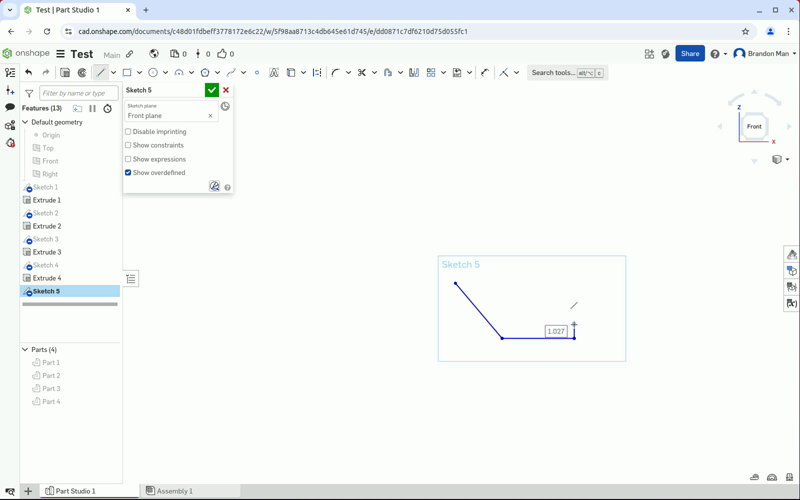
scroll(-6)
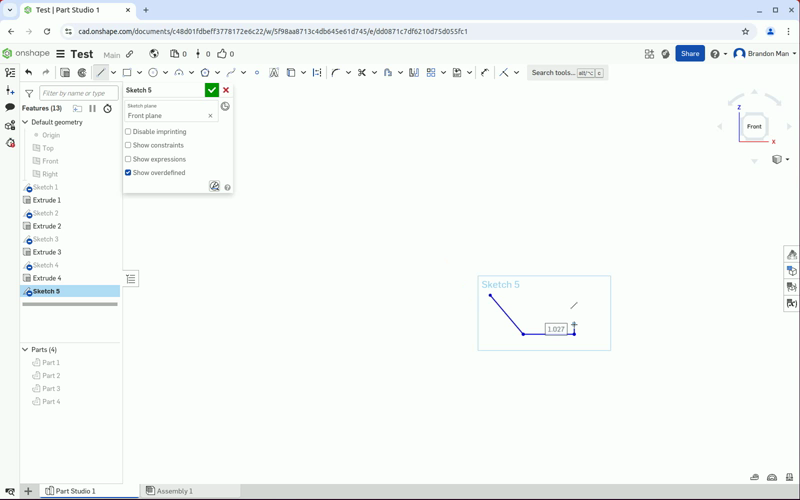
scroll(-6)
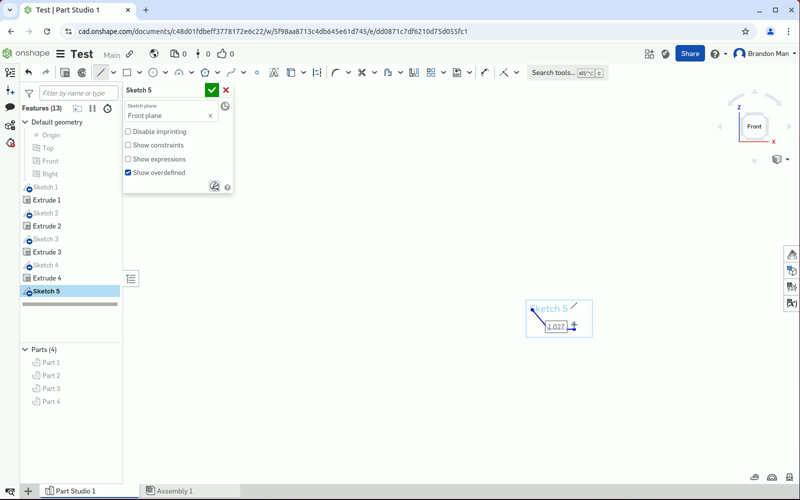
key_up(shift)
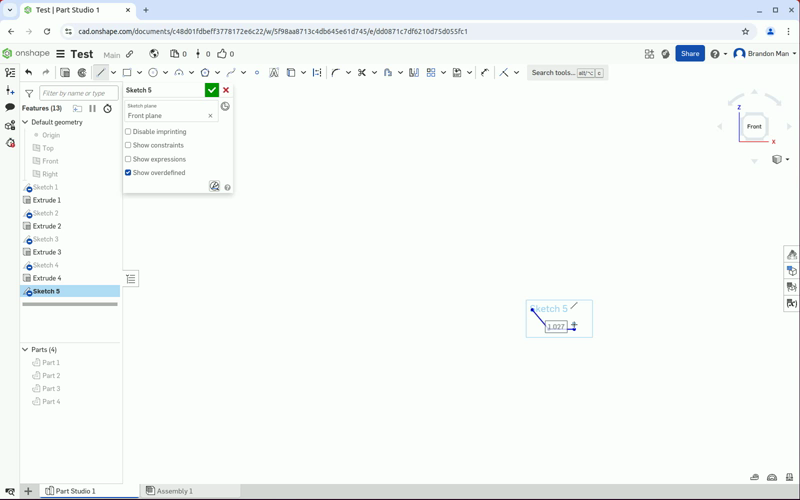
key_down(shift)
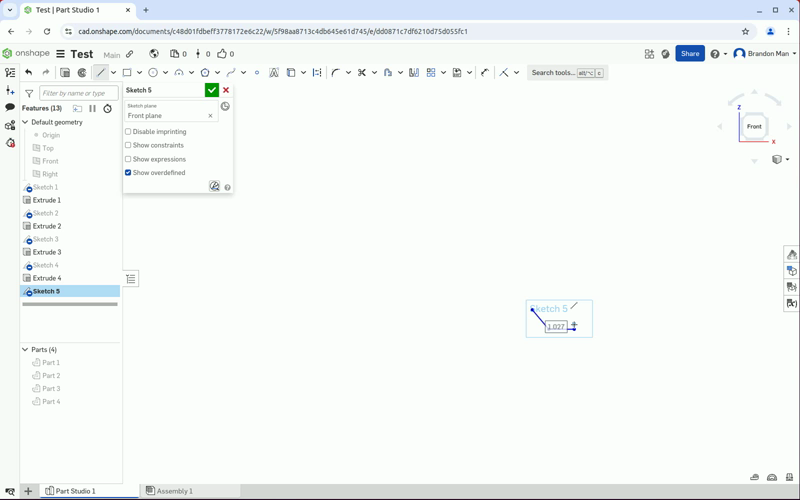
mouse_move(589, 324)
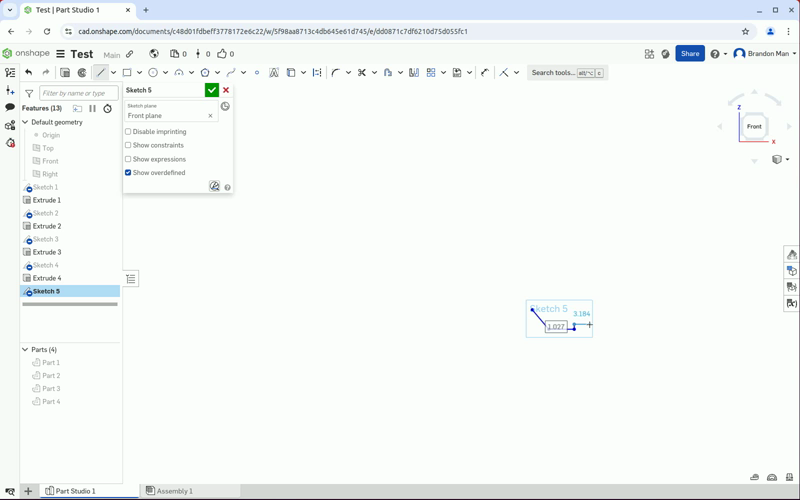
mouse_move(551, 324)
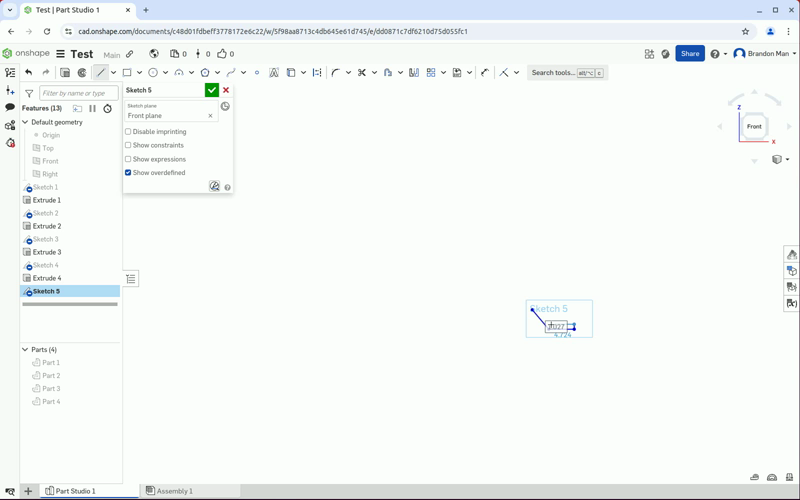
click(551, 324)
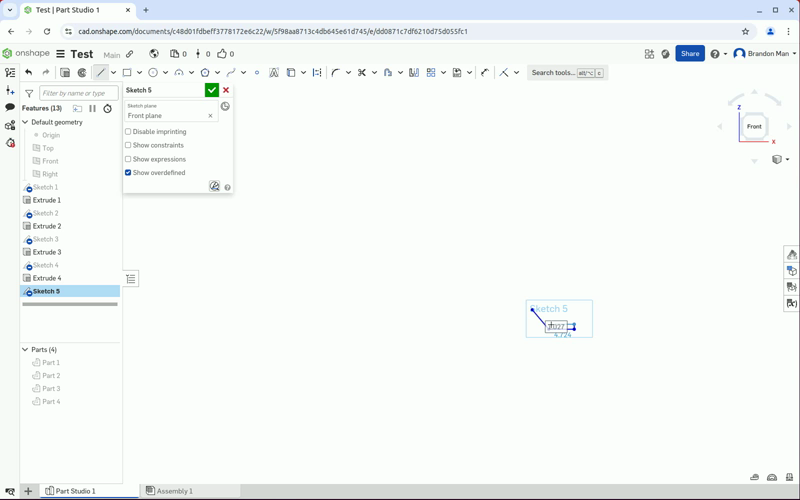
key_up(shift)
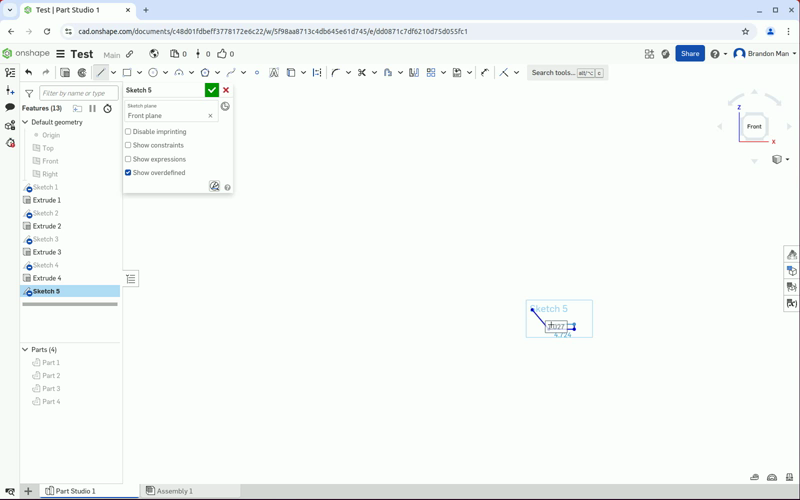
key_down(shift)
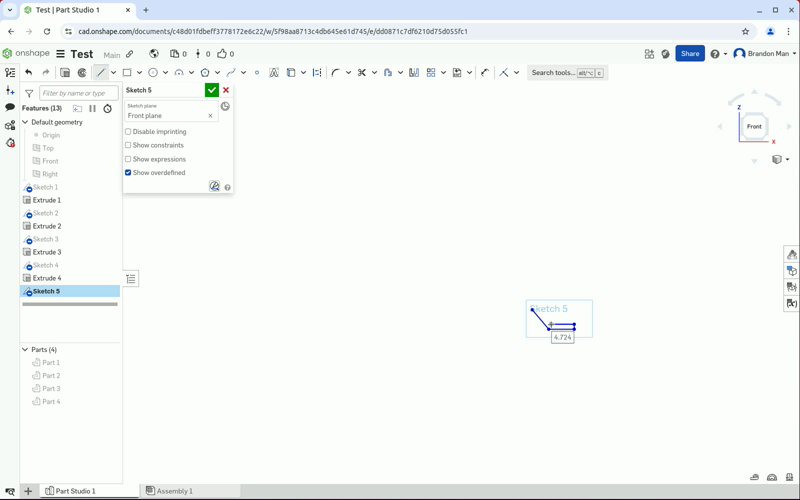
mouse_move(581, 324)
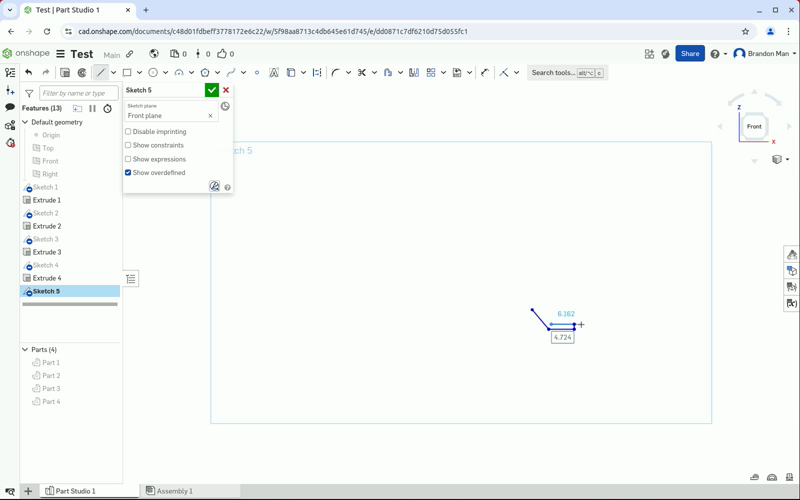
mouse_move(536, 306)
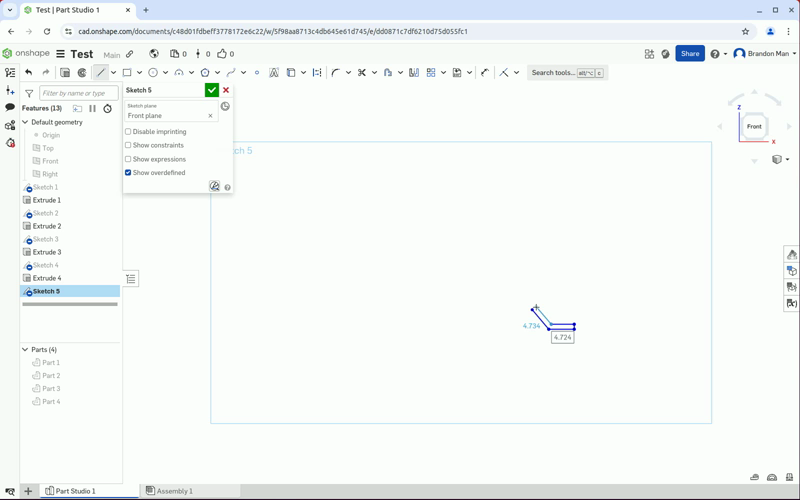
click(536, 306)
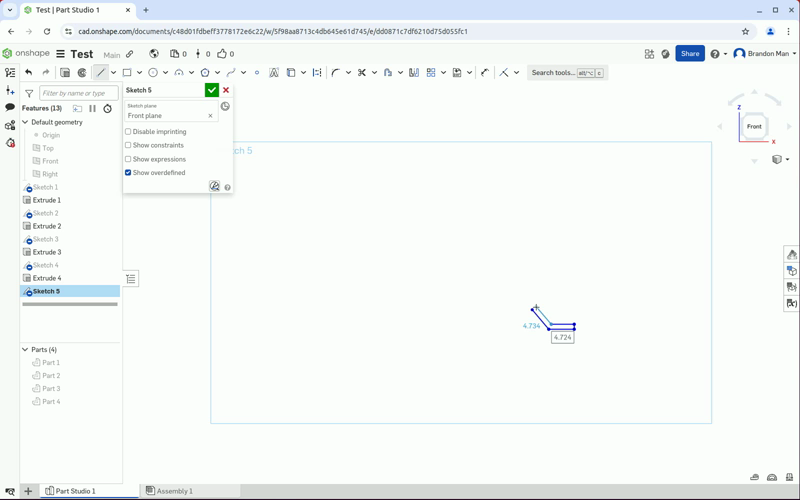
key_up(shift)
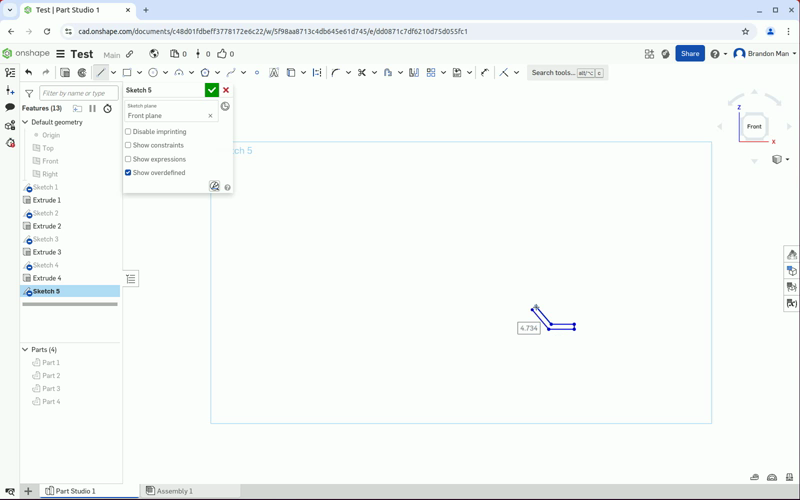
mouse_move(566, 306)
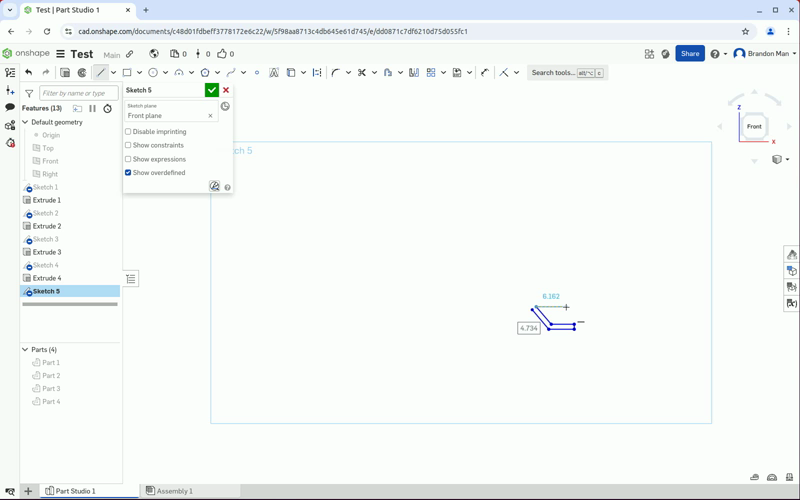
key_down(shift)
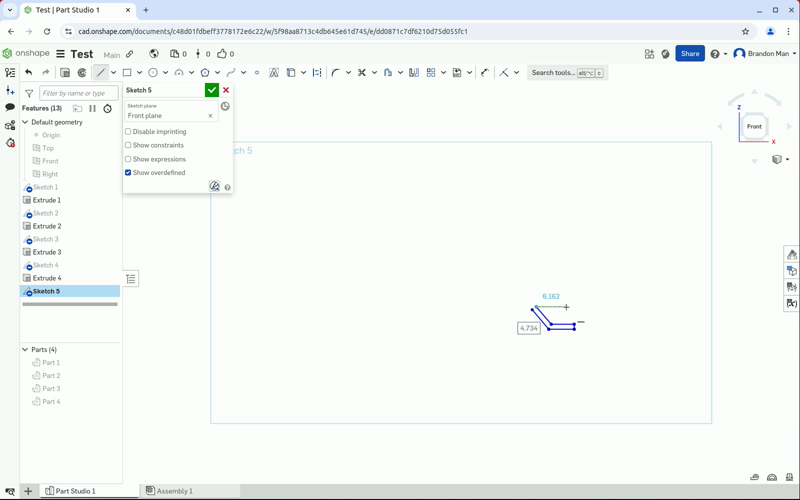
mouse_move(532, 309)
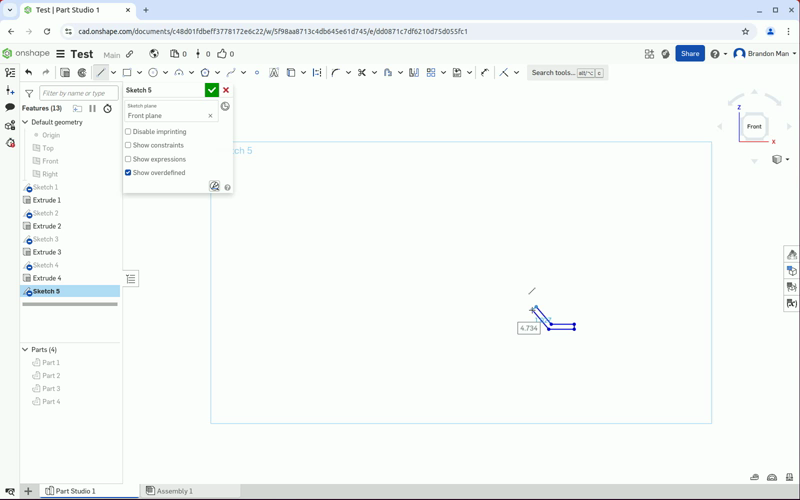
scroll(6)
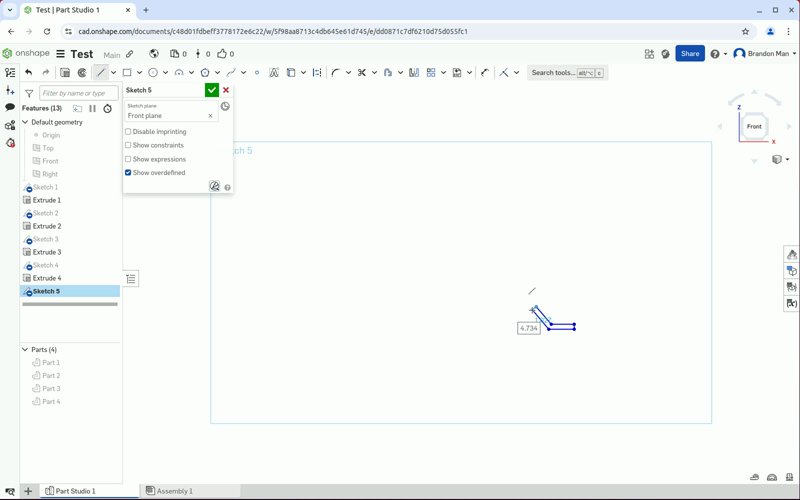
scroll(6)
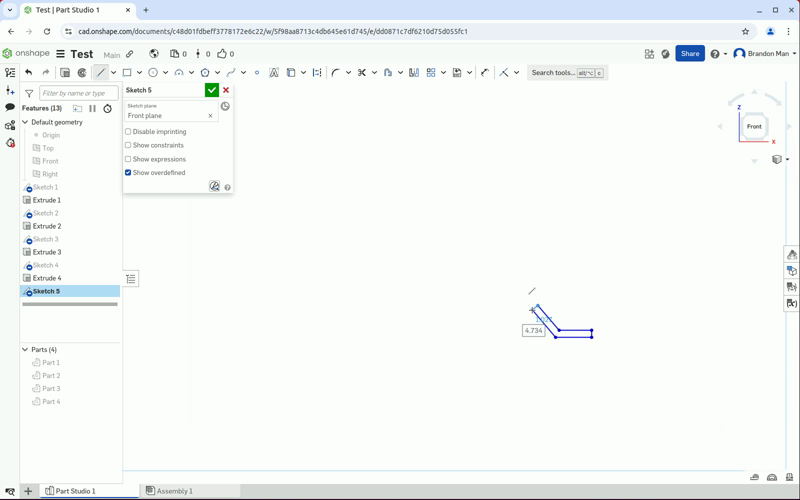
scroll(6)
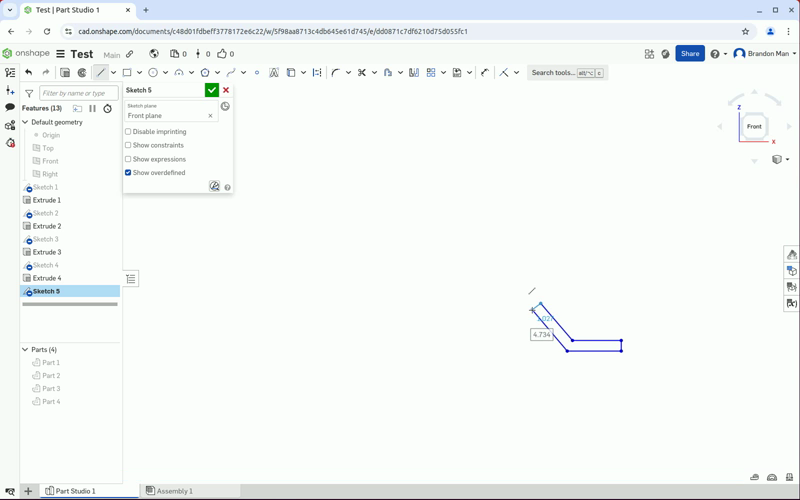
scroll(6)
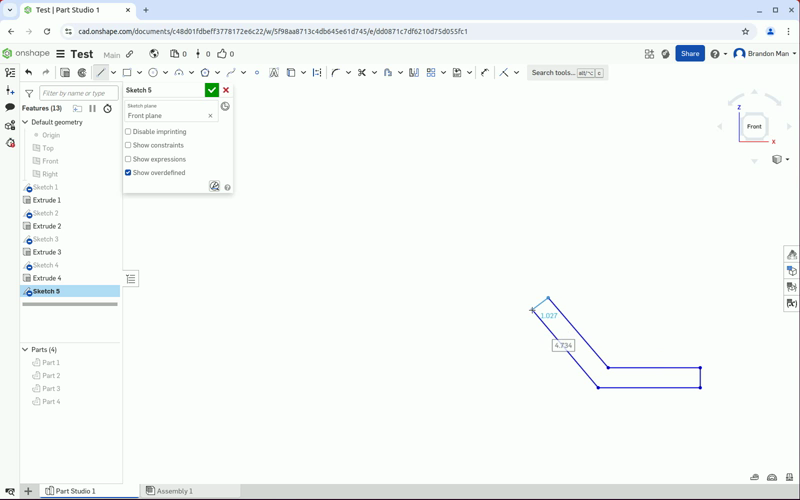
scroll(6)
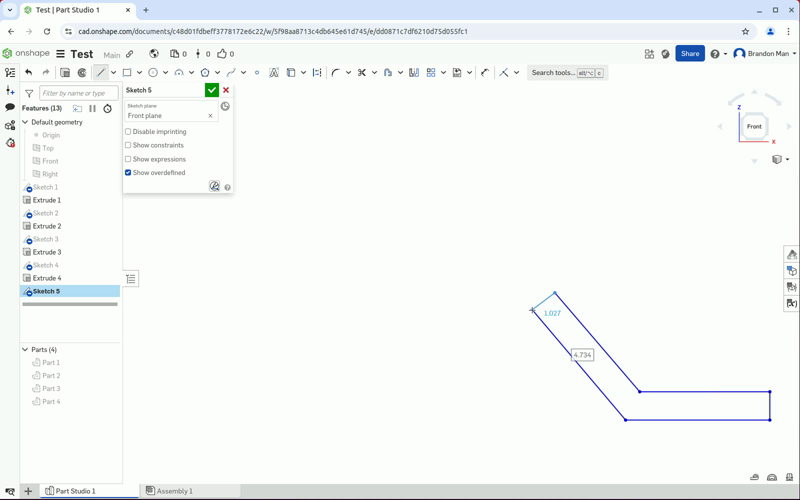
scroll(6)
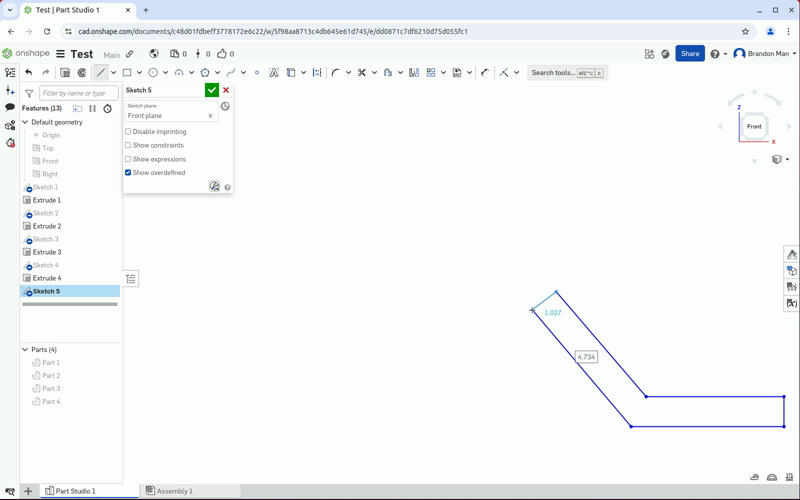
scroll(6)
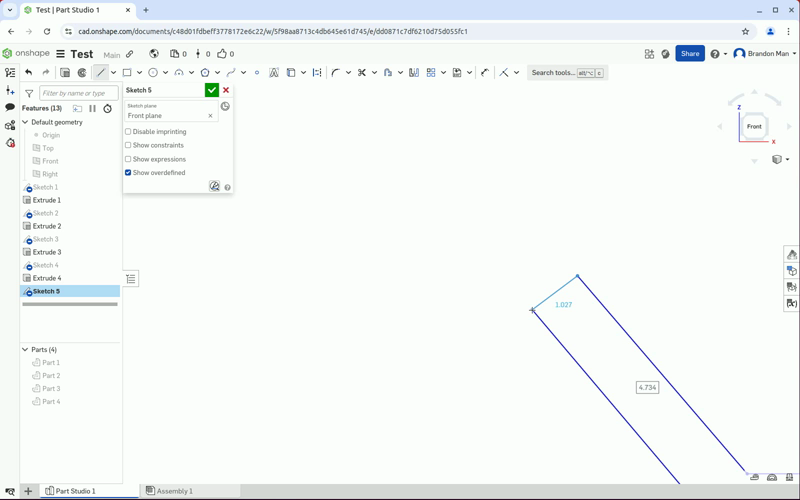
key_up(shift)
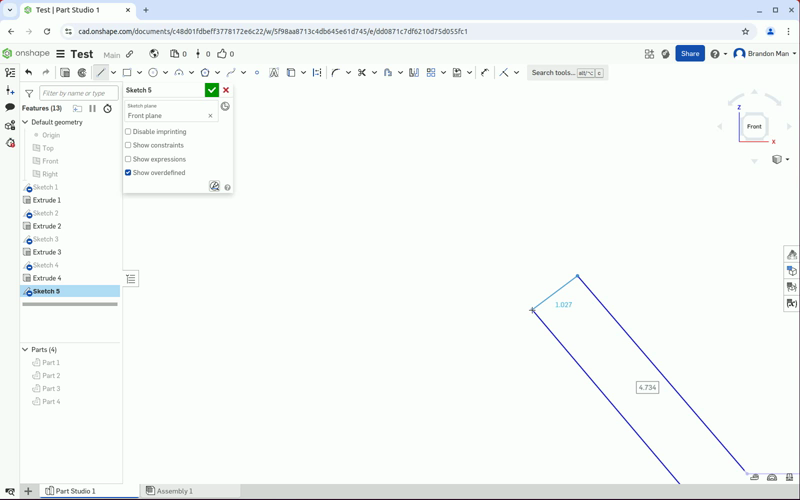
click(532, 309)
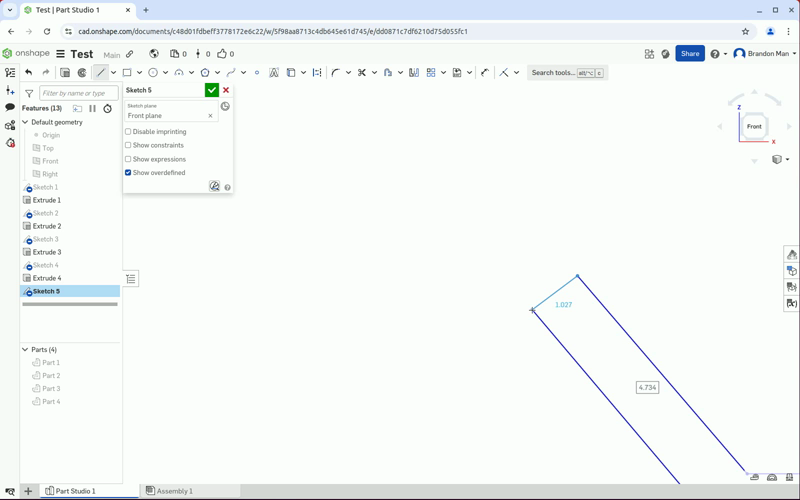
scroll(-6)
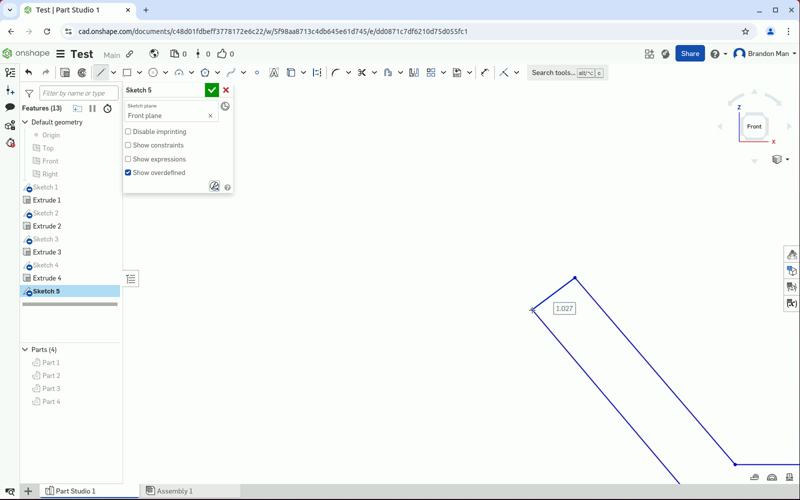
scroll(-6)
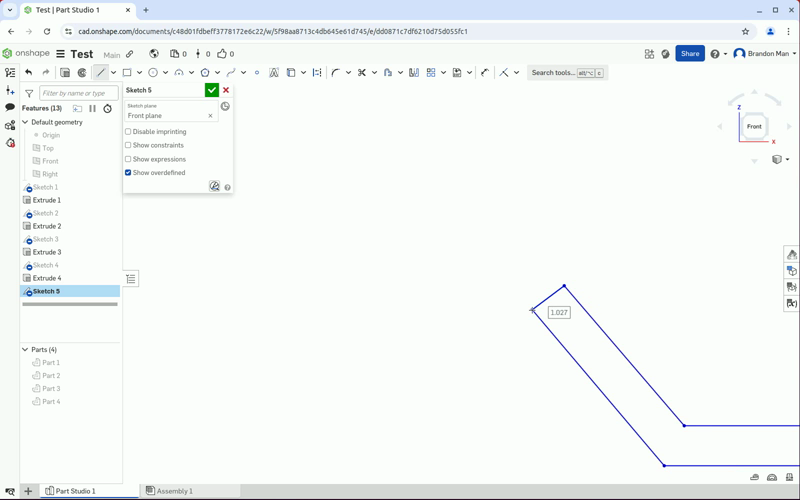
scroll(-6)
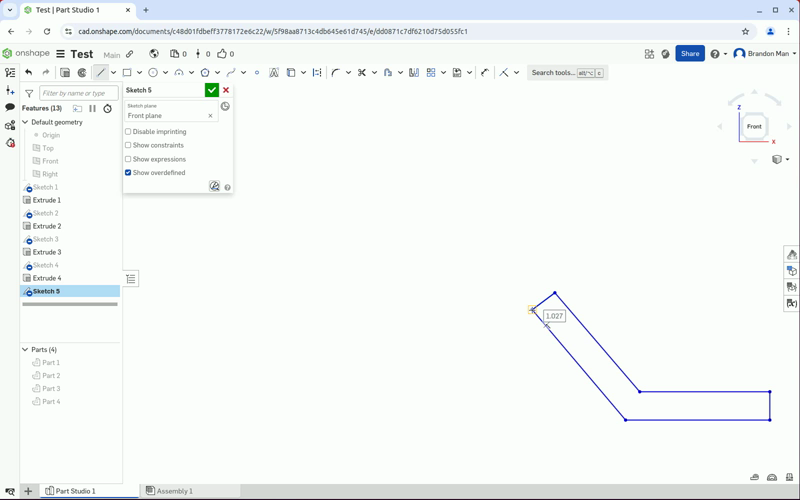
scroll(-6)
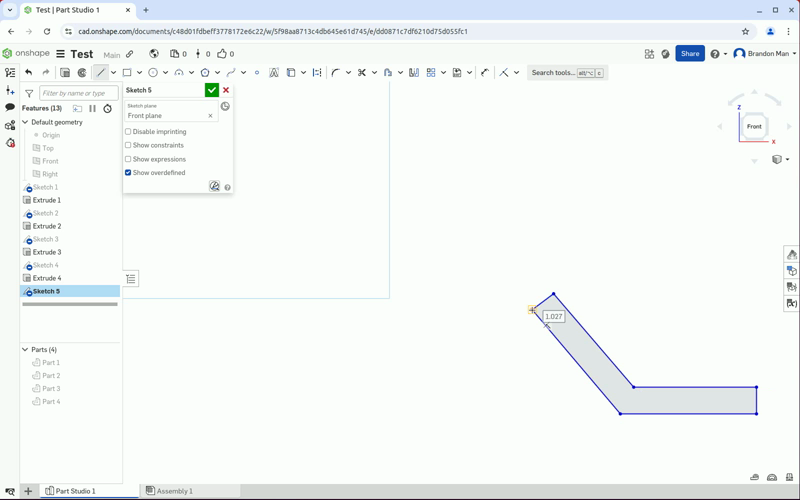
scroll(-6)
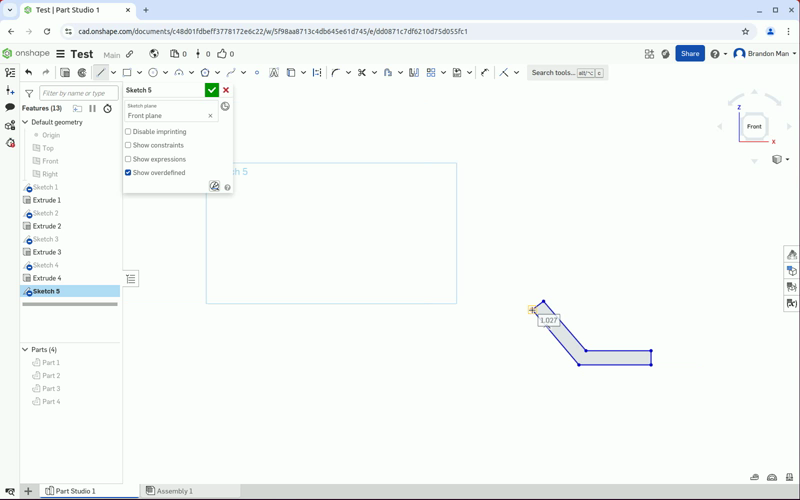
scroll(-6)
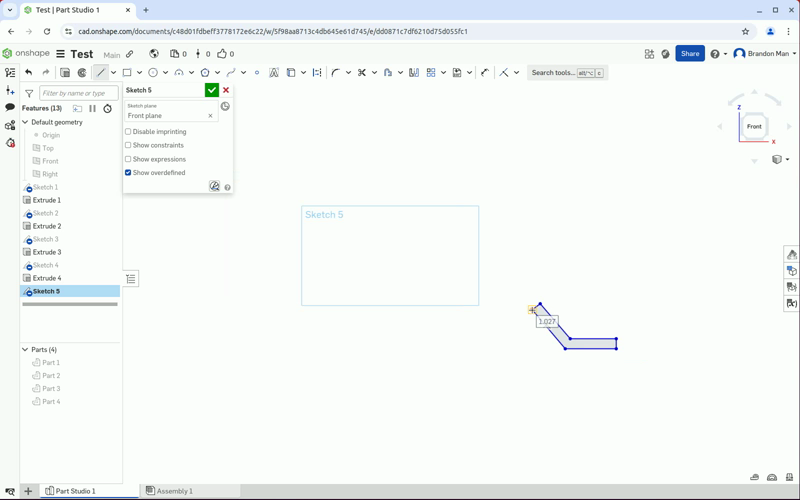
scroll(-6)
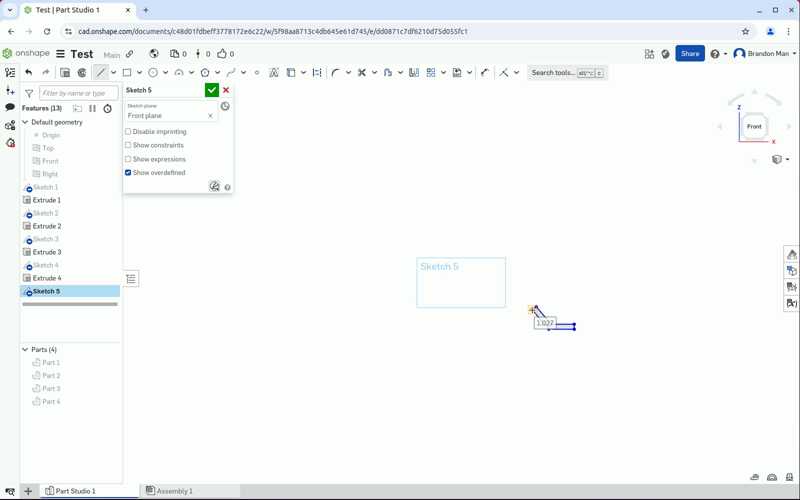
key(esc)
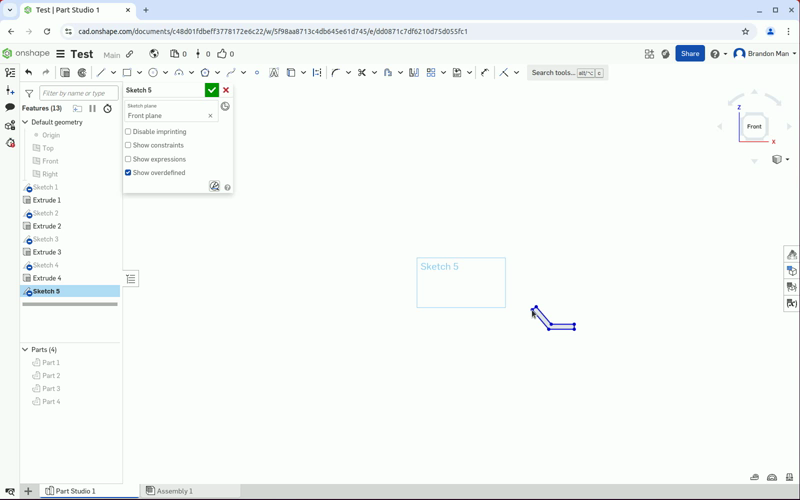
mouse_move(541, 320)
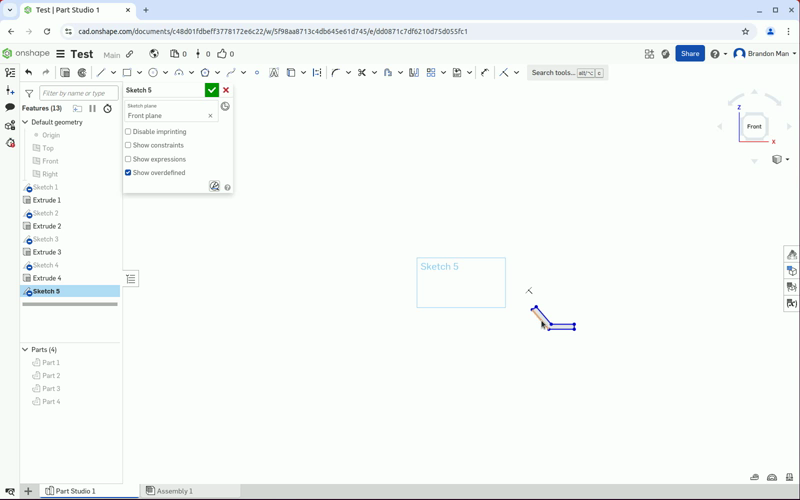
scroll(6)
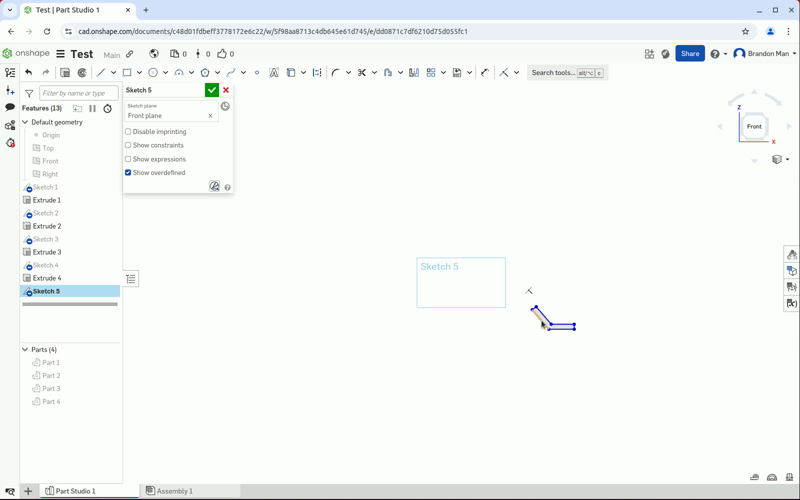
scroll(6)
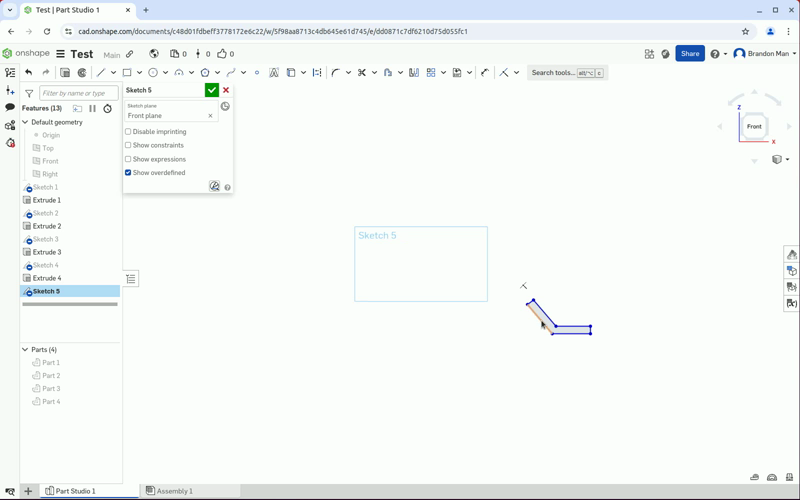
scroll(6)
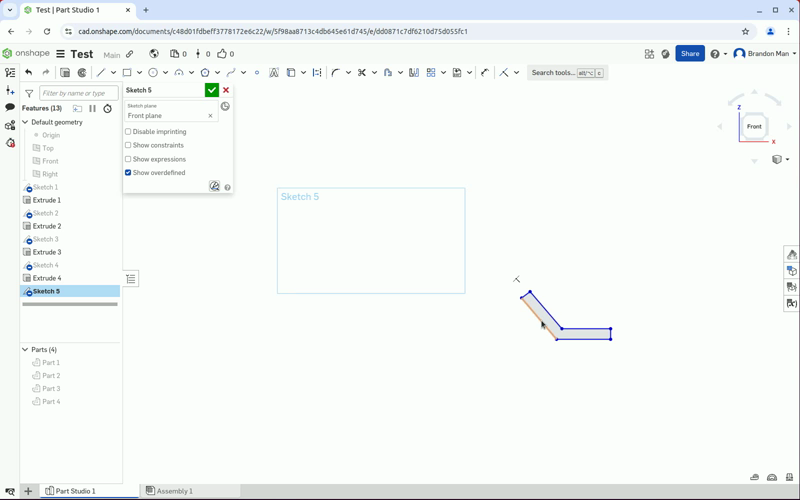
scroll(6)
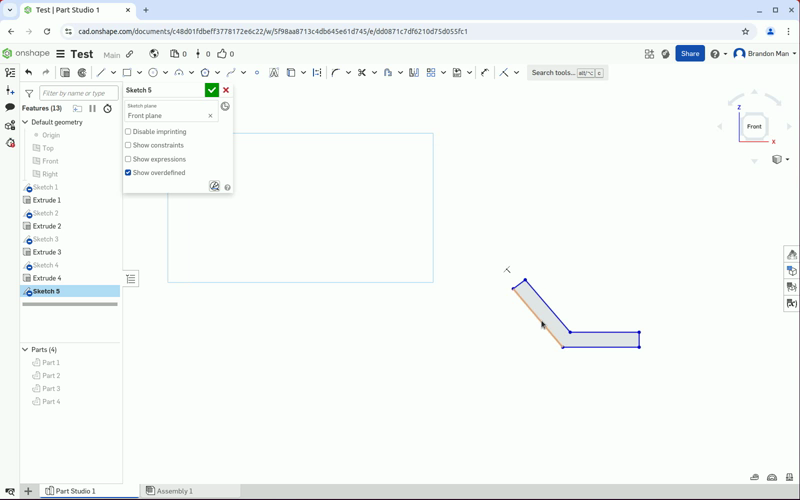
scroll(6)
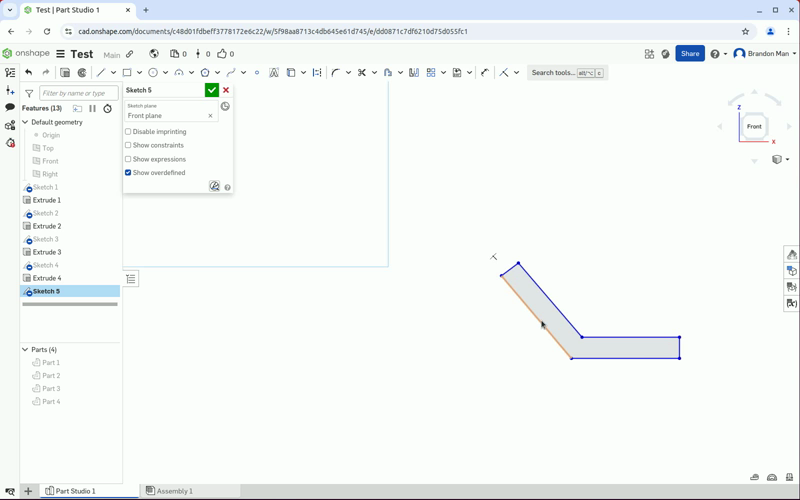
scroll(6)
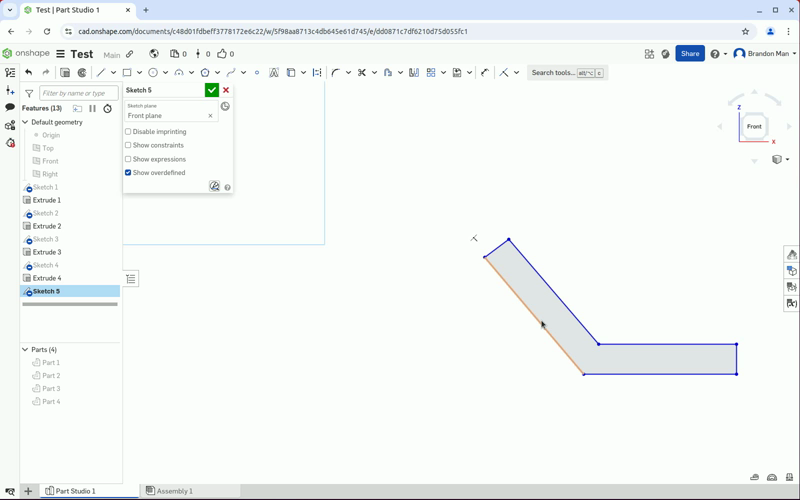
scroll(6)
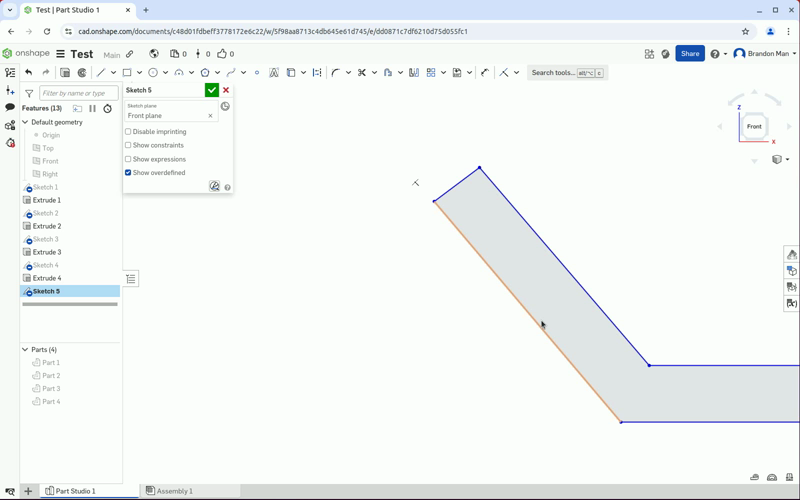
click(541, 320)
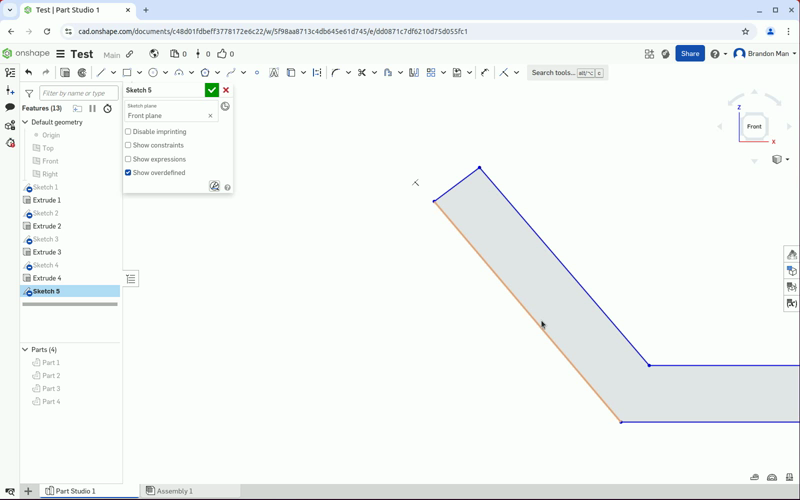
scroll(-6)
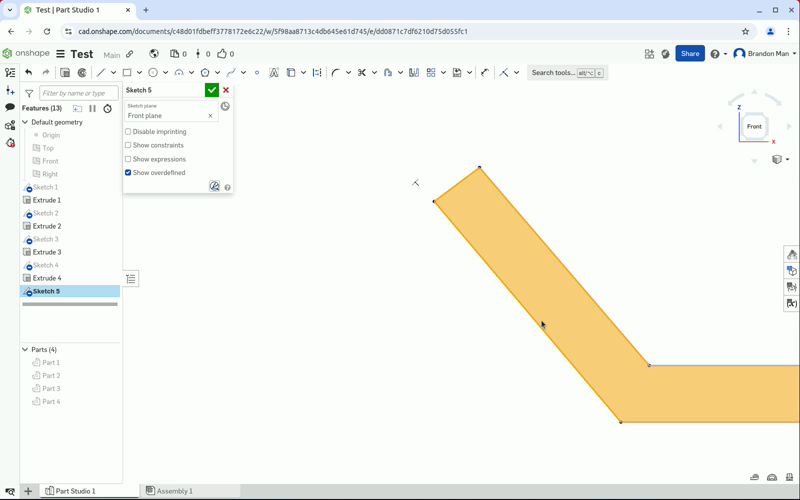
scroll(-6)
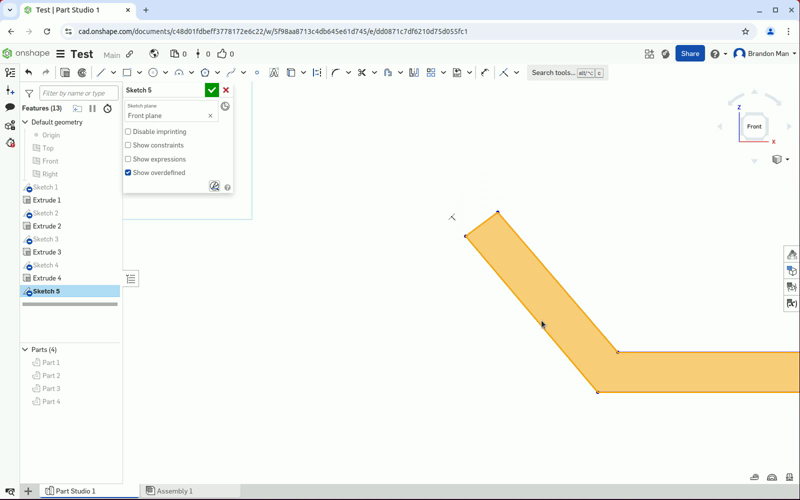
scroll(-6)
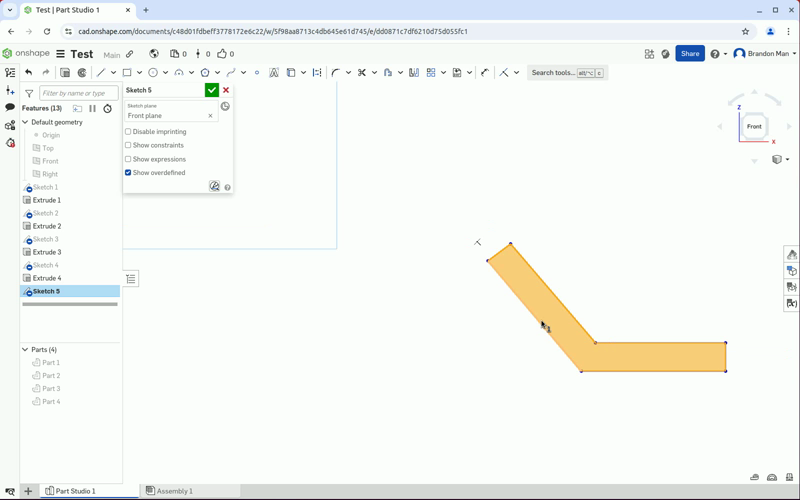
scroll(-6)
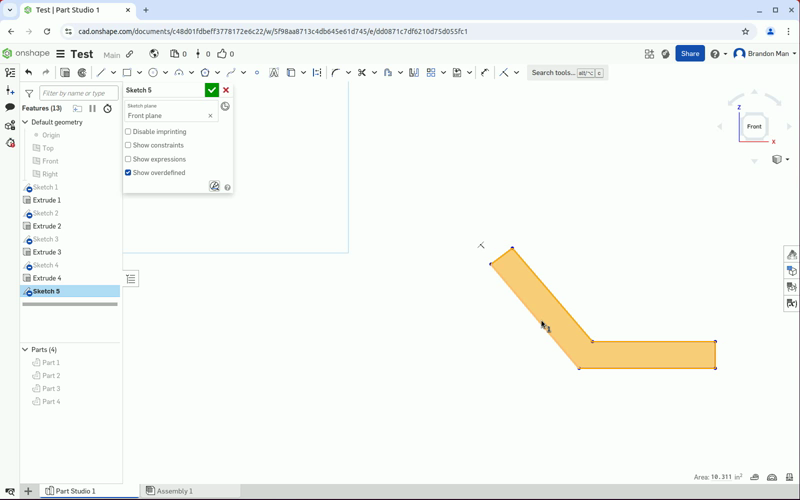
scroll(-6)
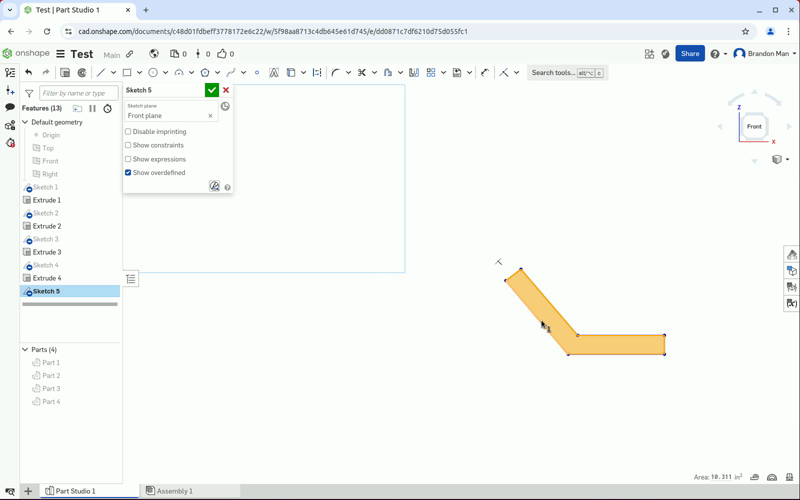
scroll(-6)
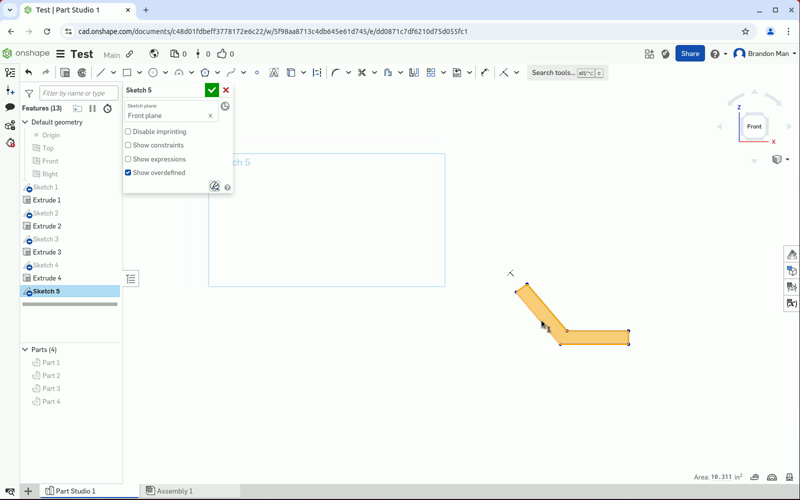
scroll(-6)
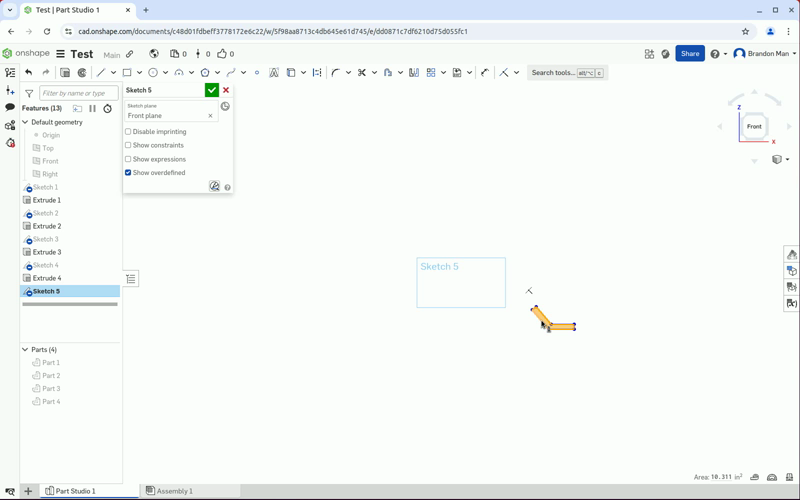
mouse_move(73, 352)
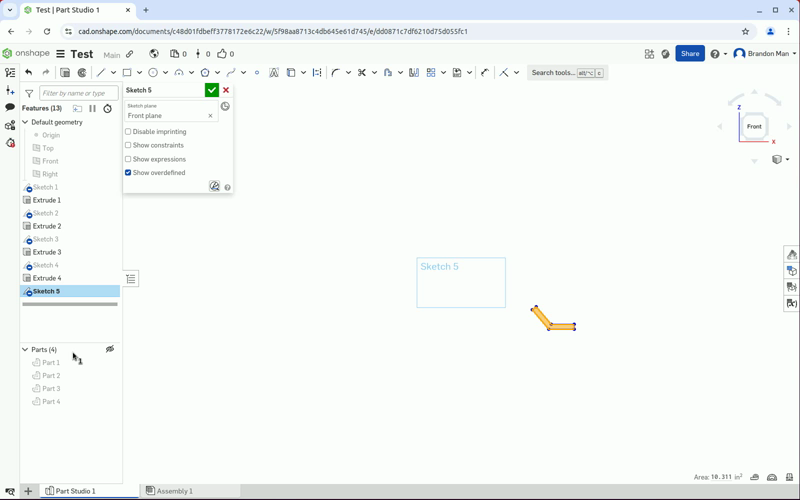
key(shift+y)
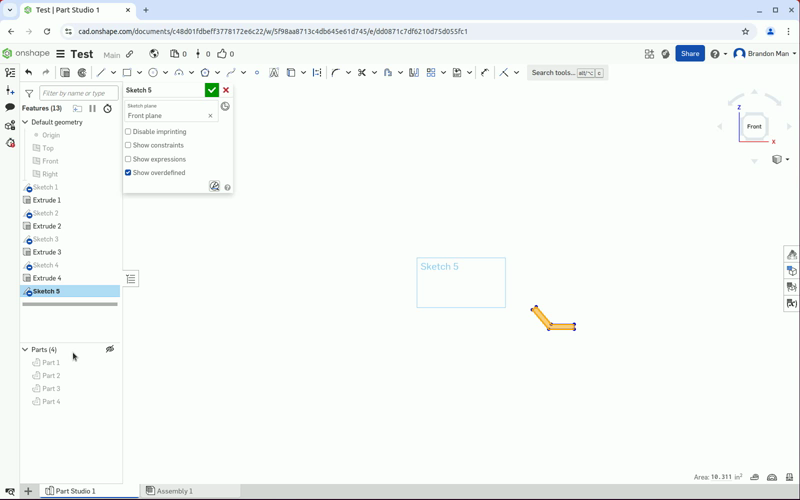
key(shift+e)
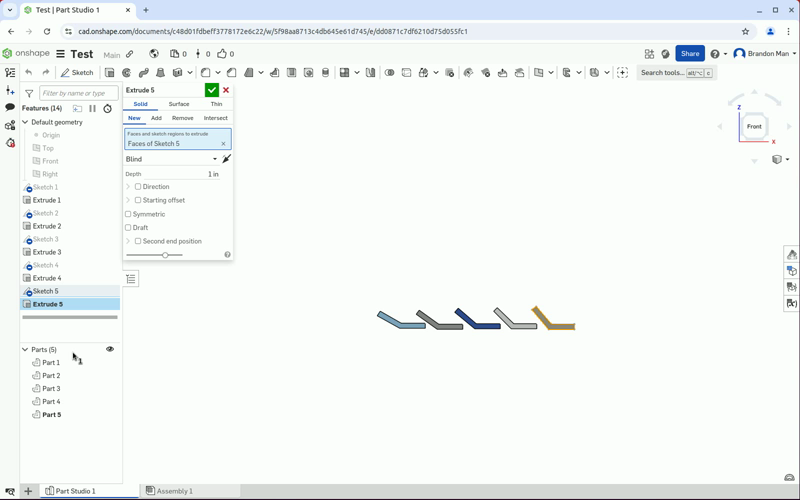
mouse_move(143, 106)
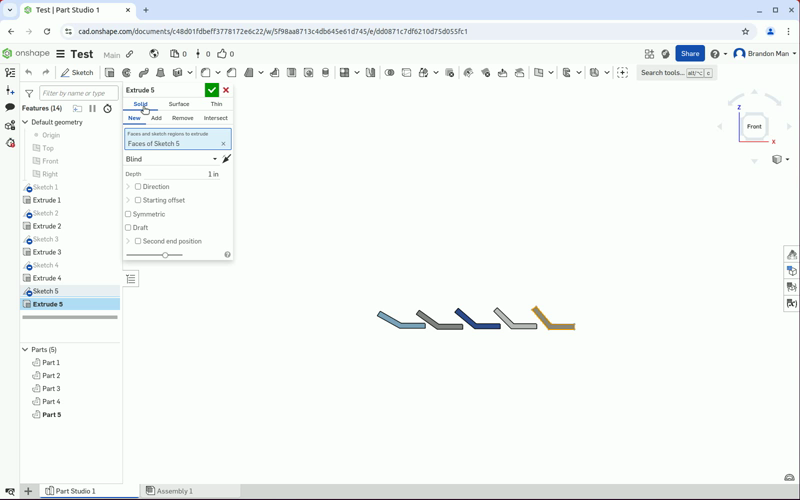
click(143, 106)
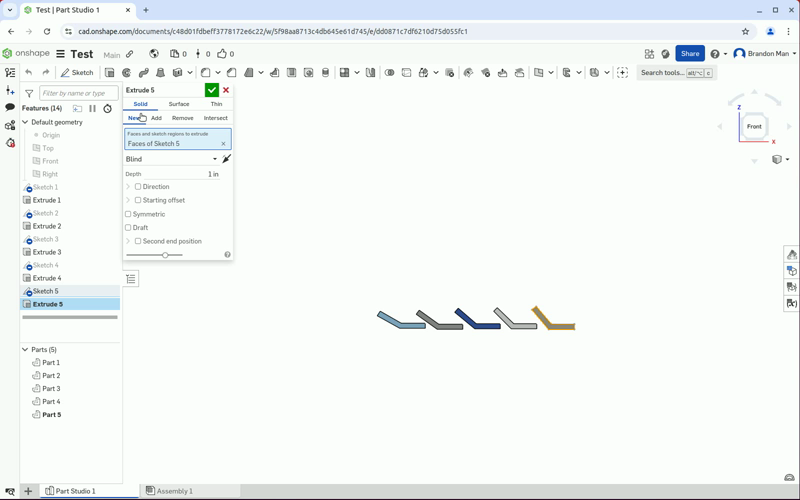
mouse_move(137, 120)
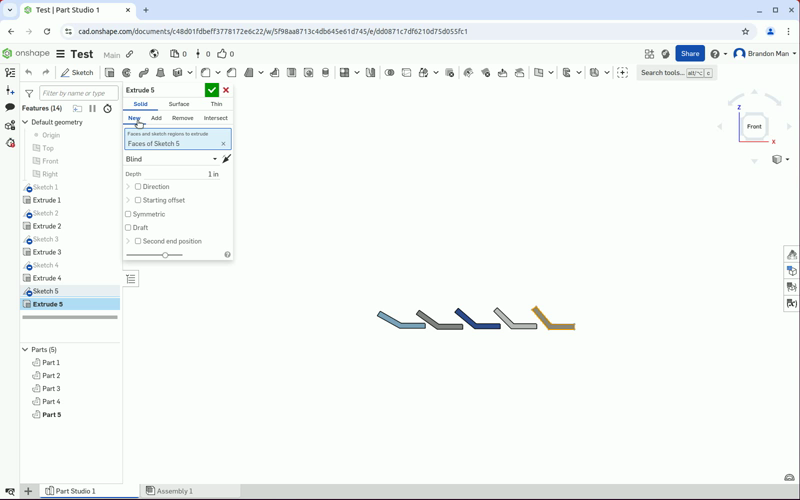
click(137, 120)
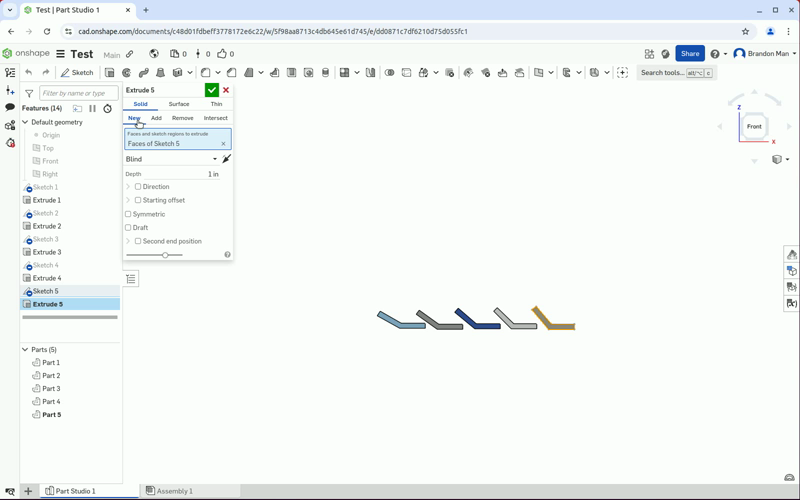
key(tab, 4)
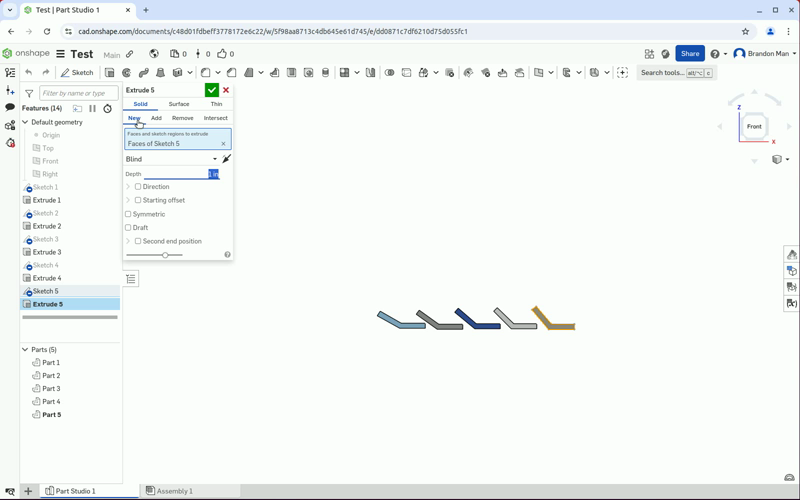
text(3.851)
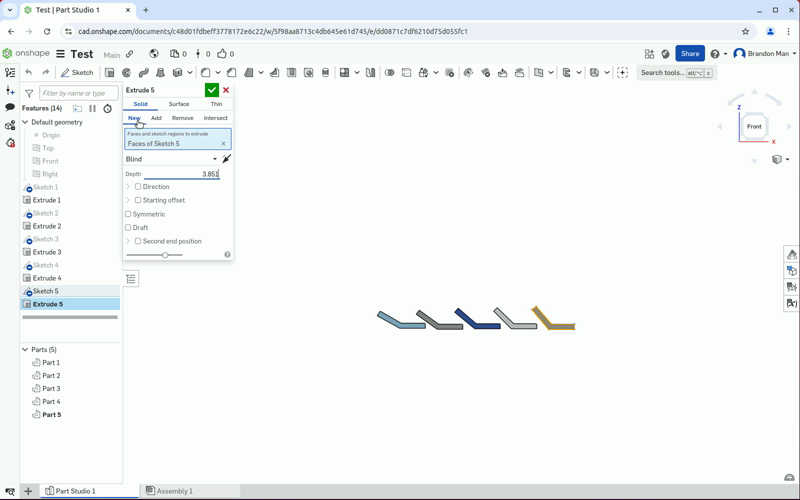
key(enter)
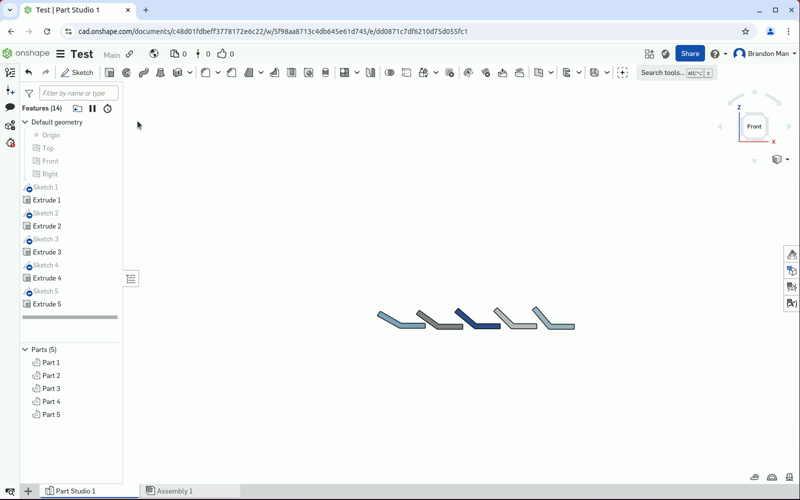
key(shift+h)
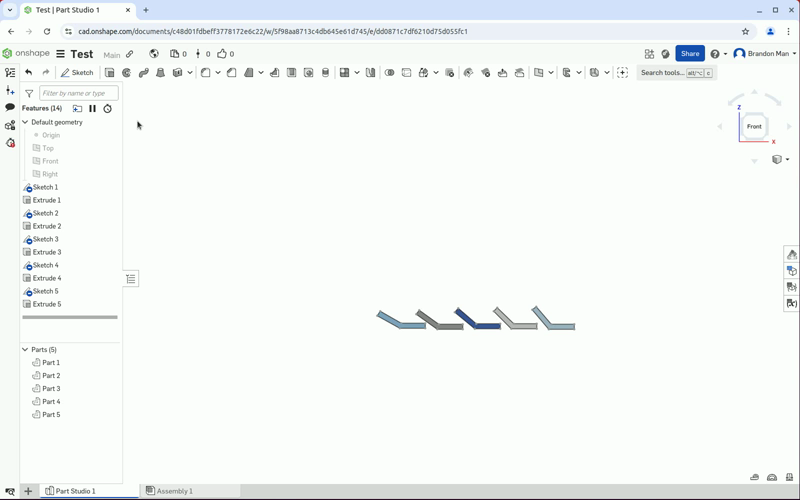
key(shift+h)
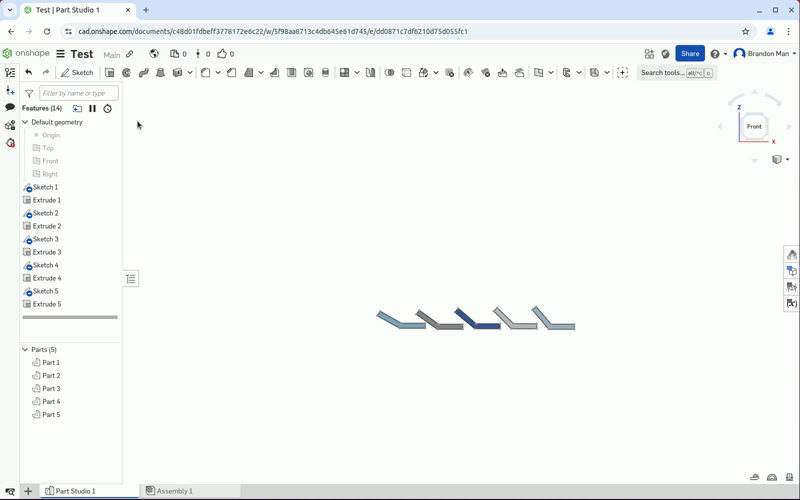
key(shift+7)
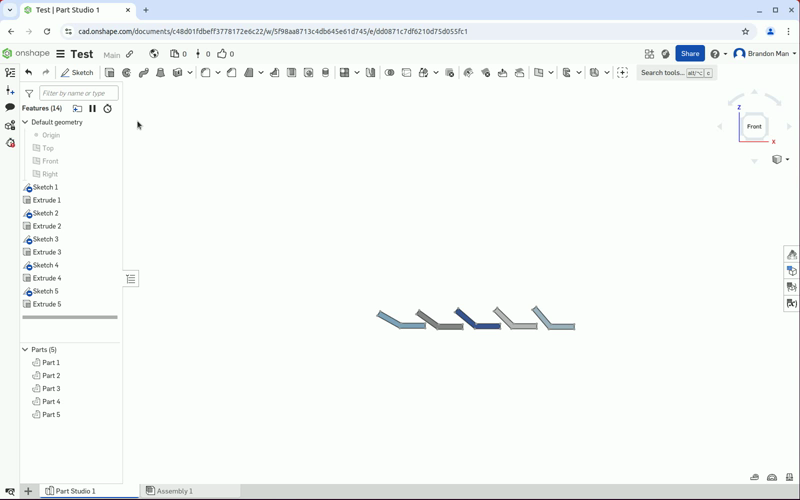
key(left, 2)
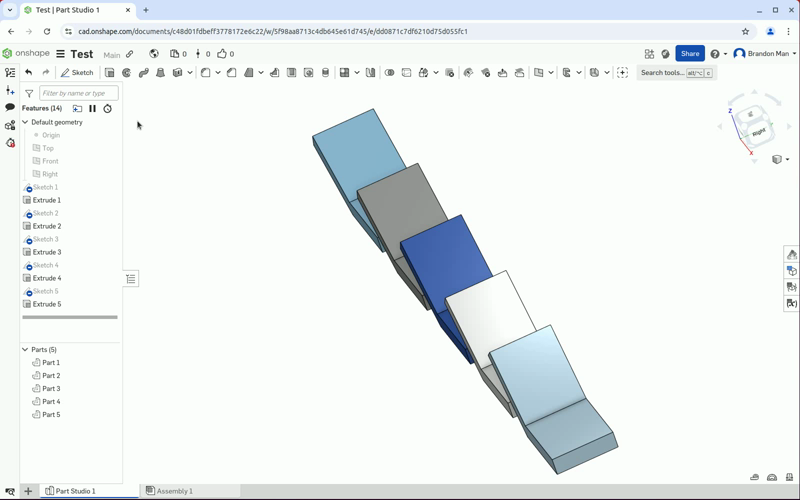
key(down, 2)
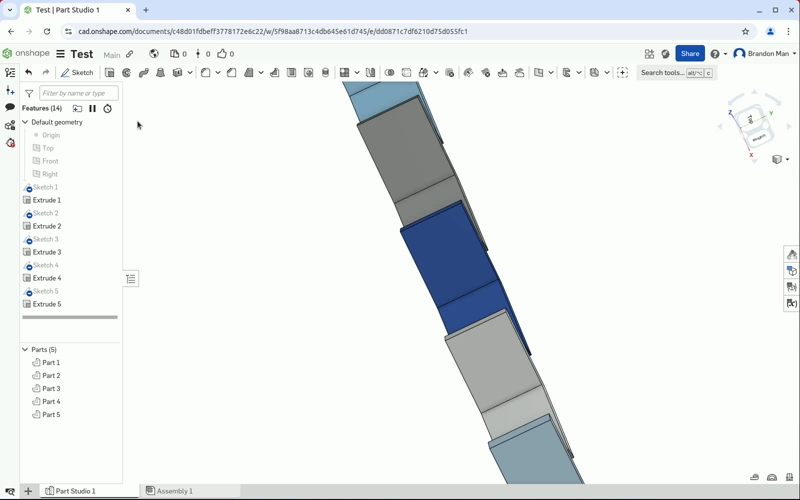
key(up, 2)
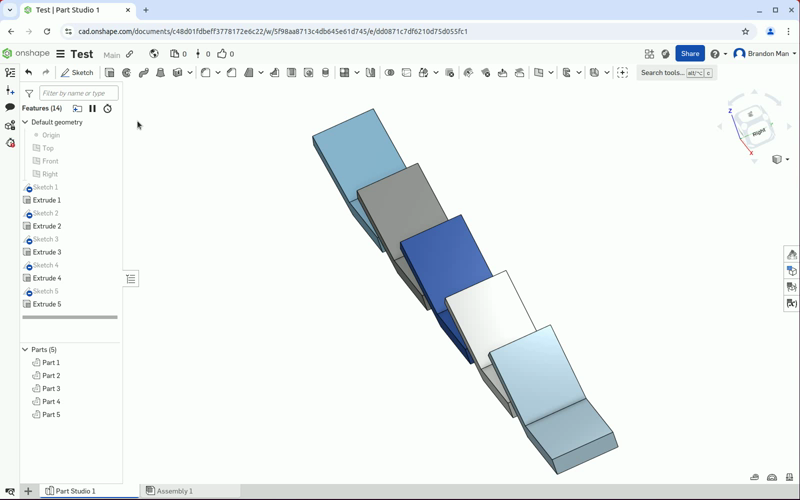
key(right, 2)
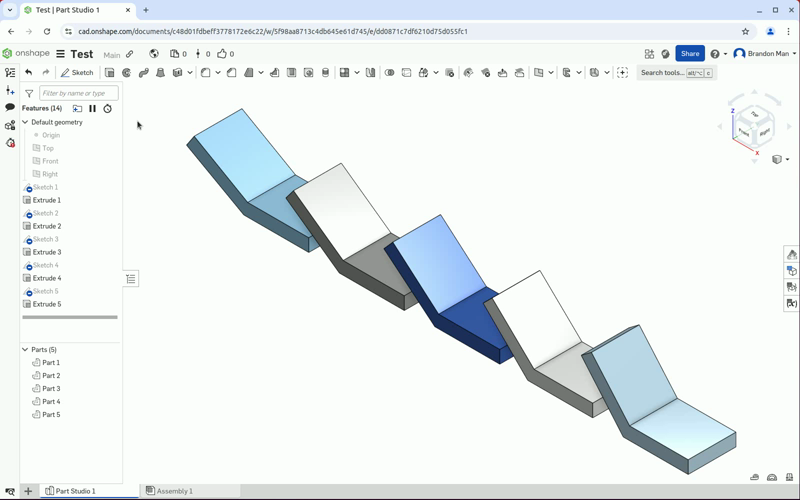
mouse_move(73, 189)
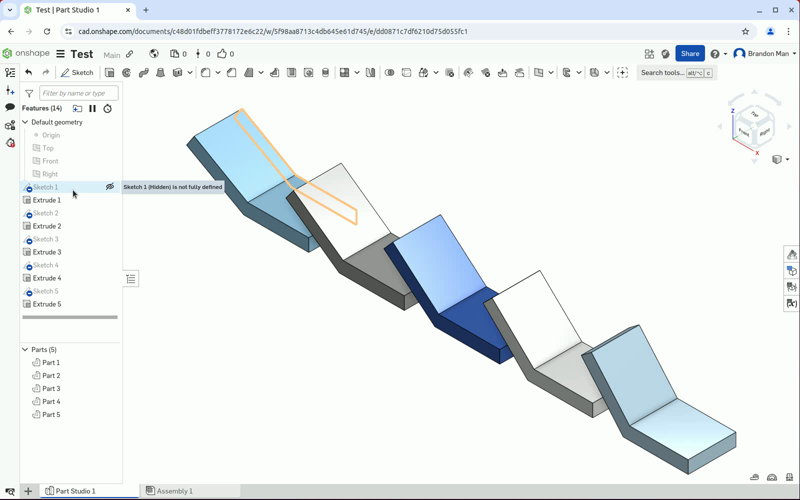
click(73, 189)